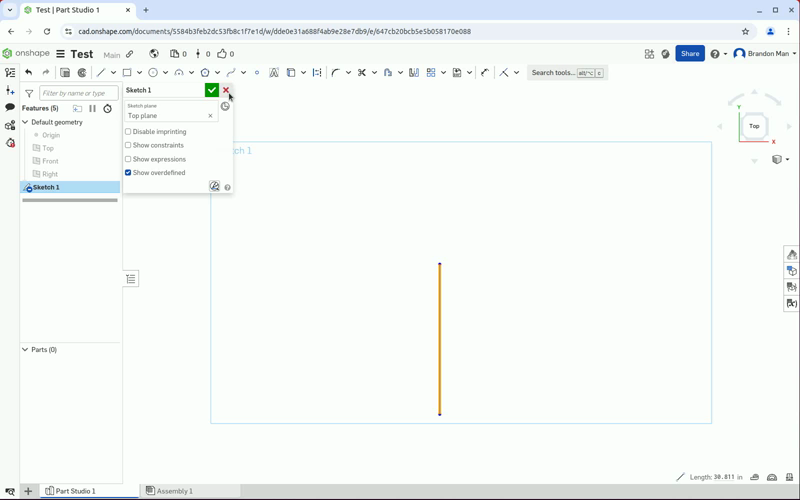
key(shift+h)
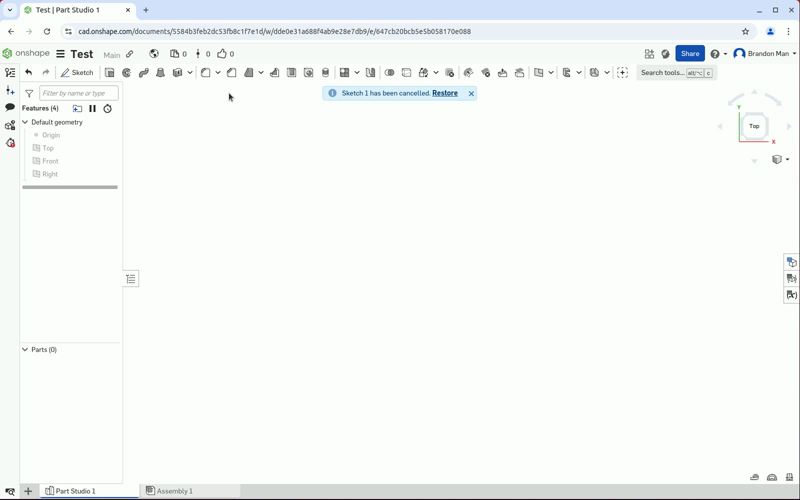
mouse_move(73, 352)
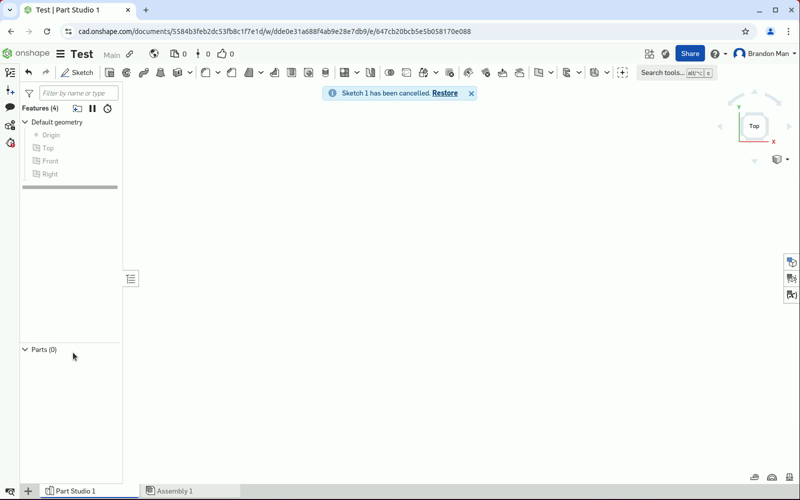
key(y)
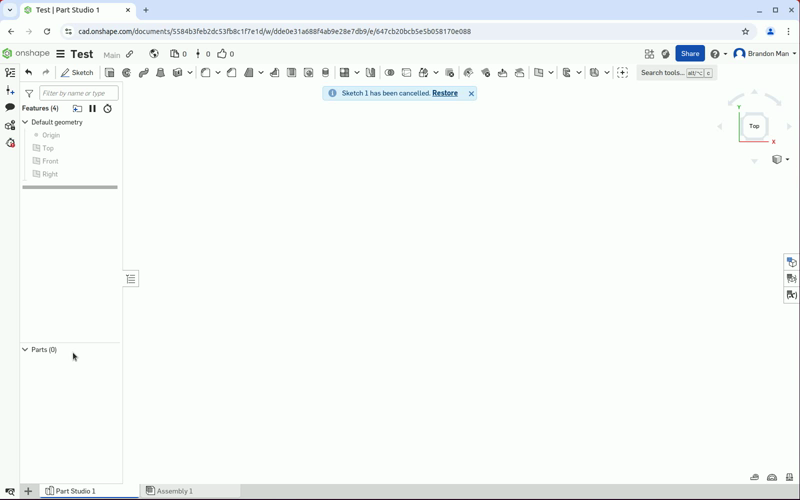
key(shift+p)
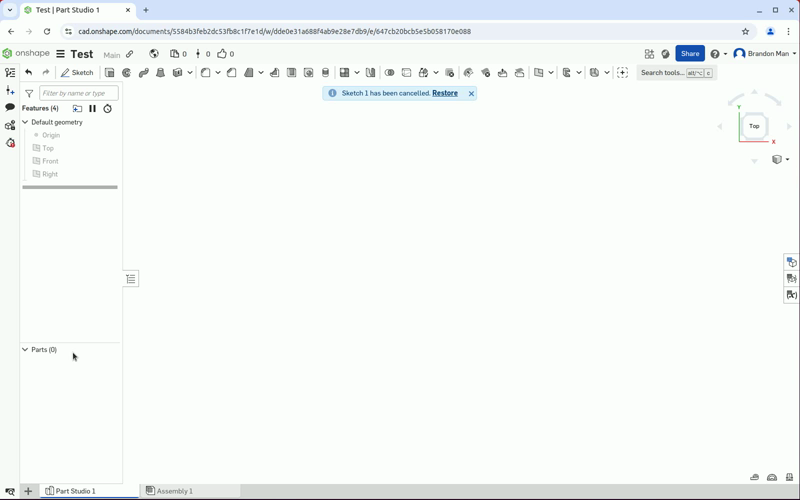
key(space)
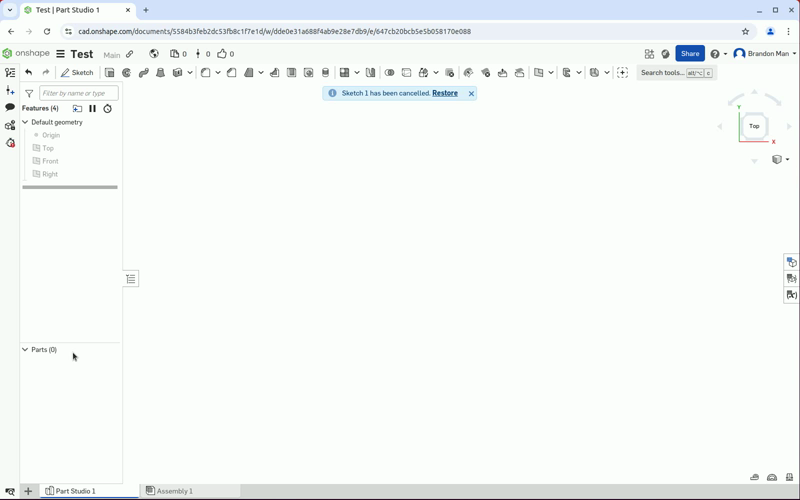
key_down(shift)
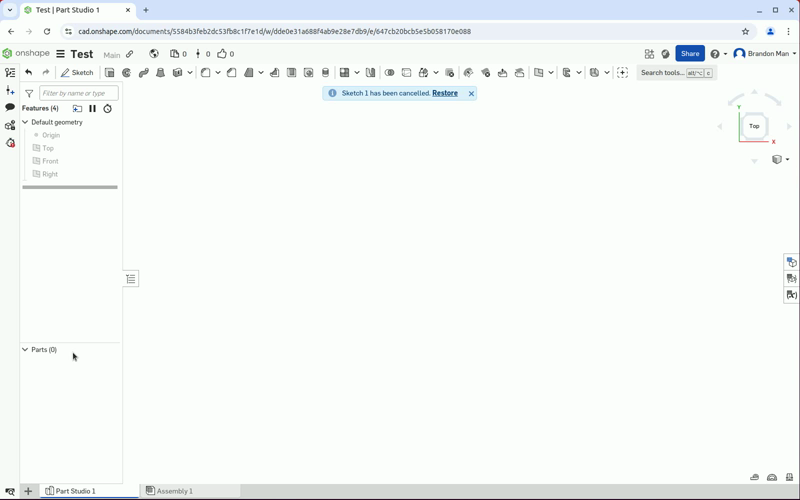
key(up)
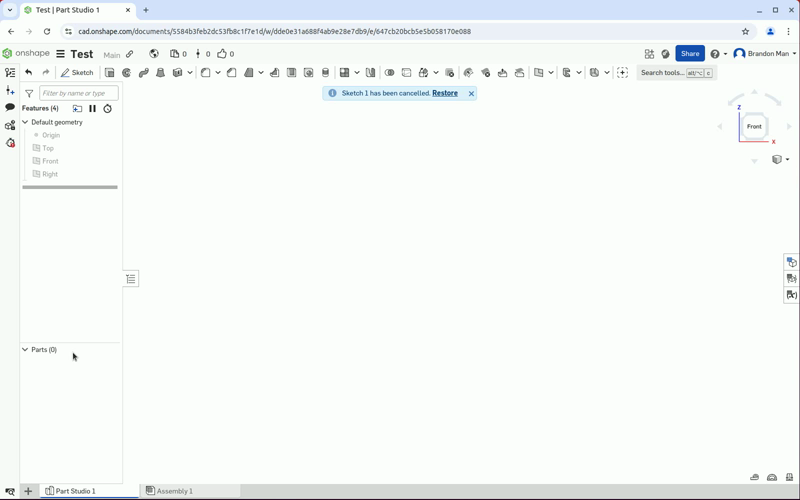
key_up(shift)
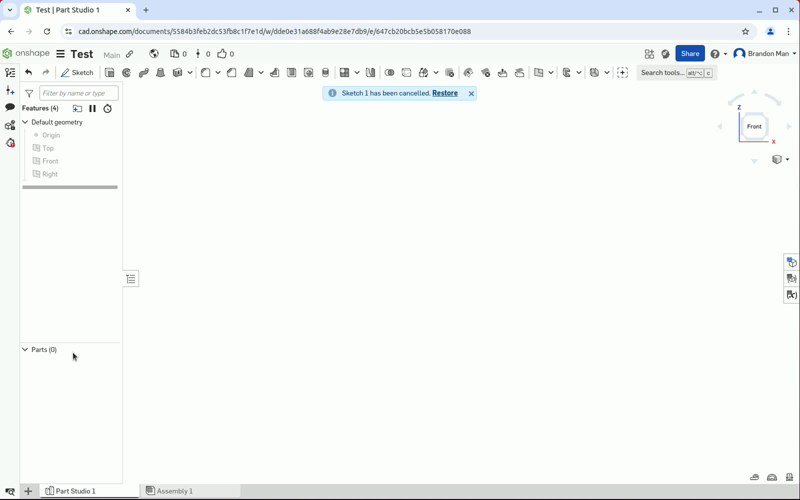
key(space)
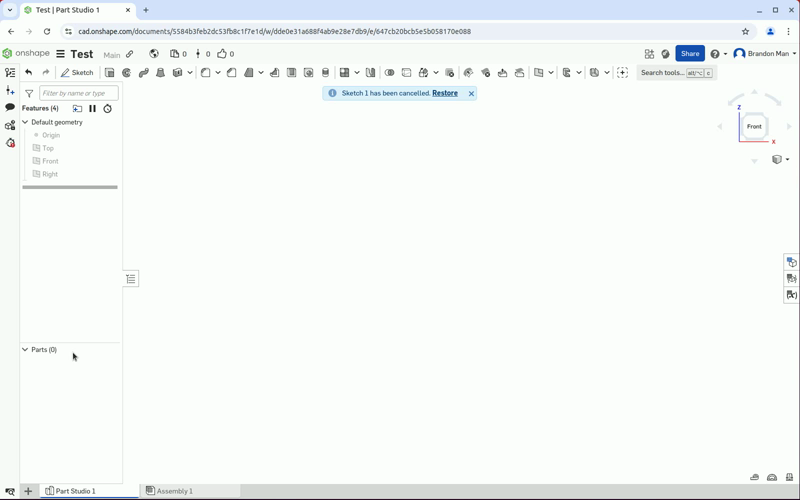
key_down(shift)
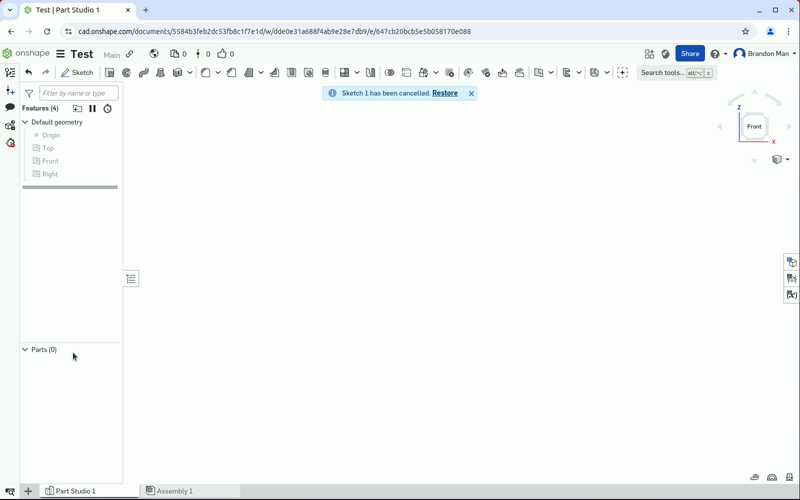
key(left)
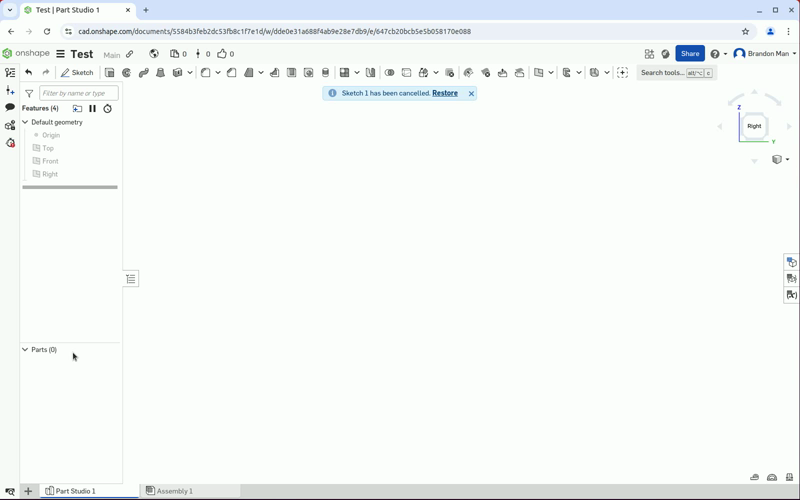
key_up(shift)
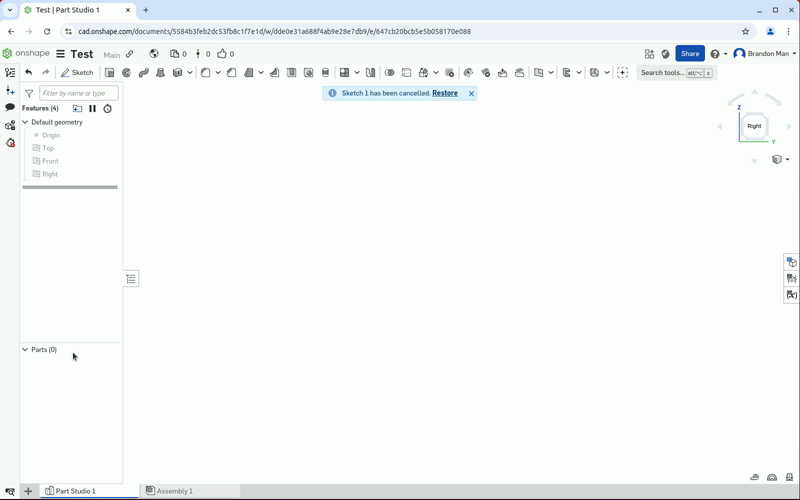
mouse_move(73, 352)
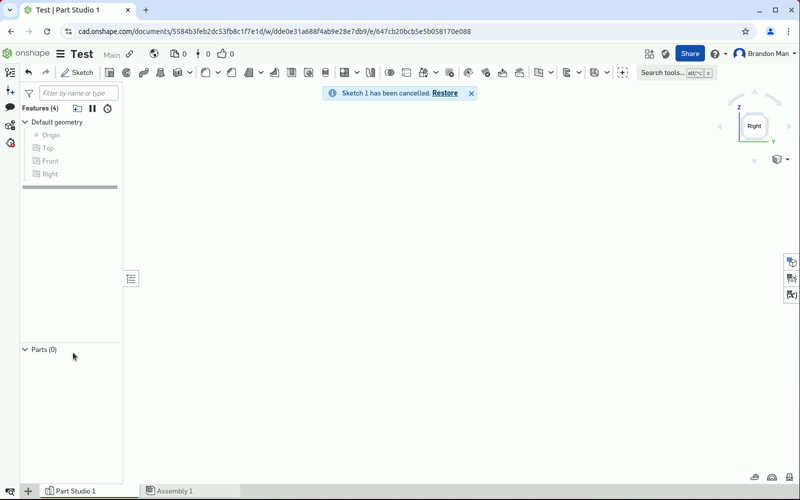
key(shift+y)
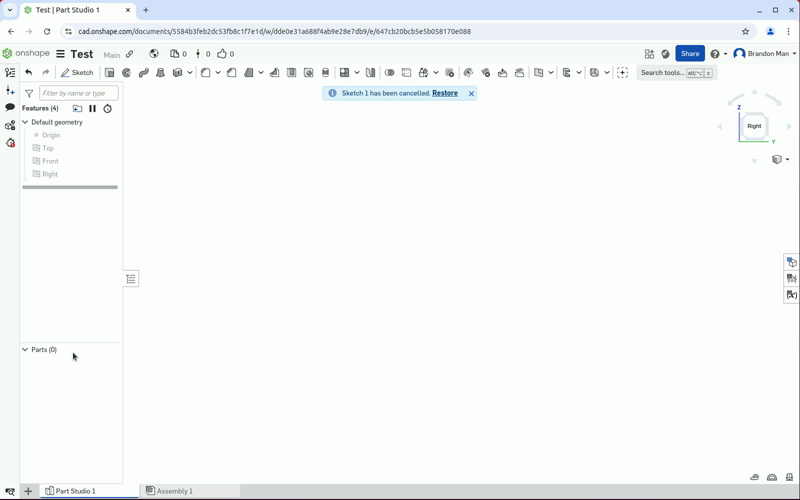
key(shift+s)
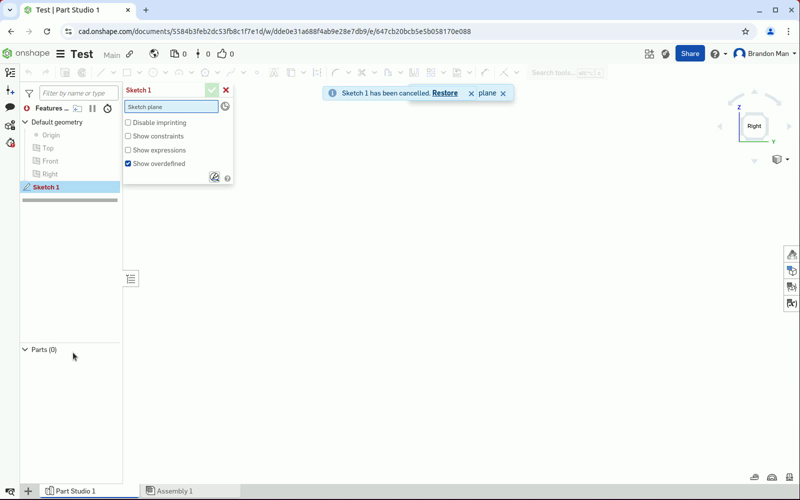
mouse_move(73, 176)
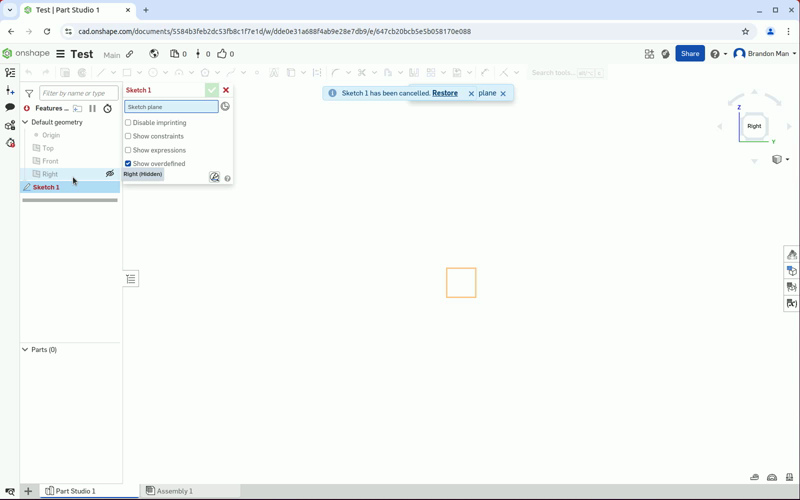
click(73, 176)
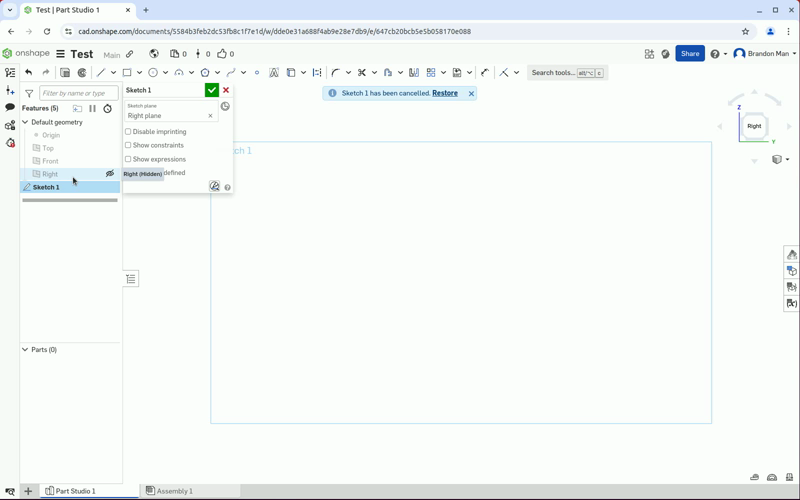
mouse_move(73, 352)
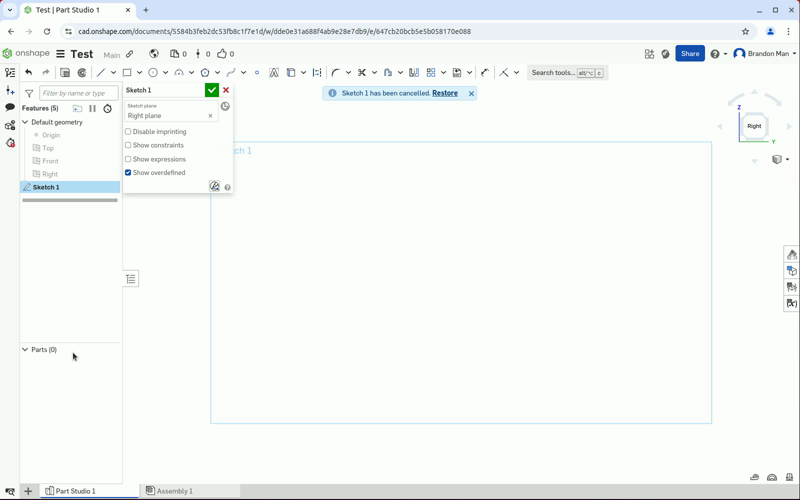
key(y)
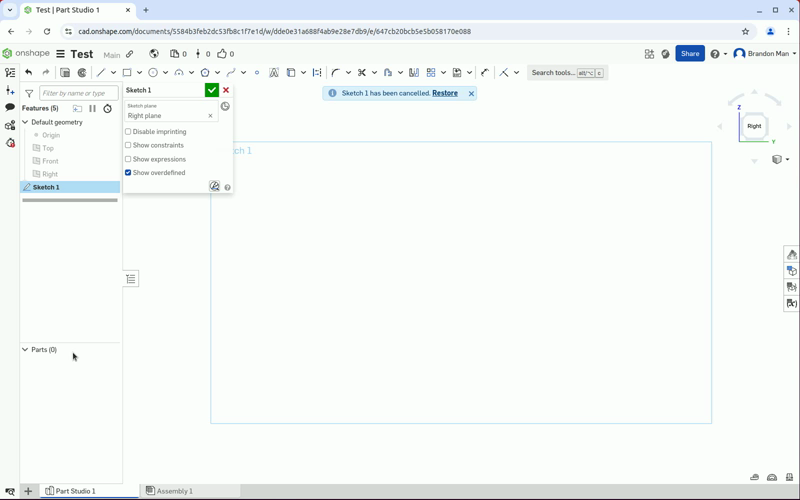
key(l)
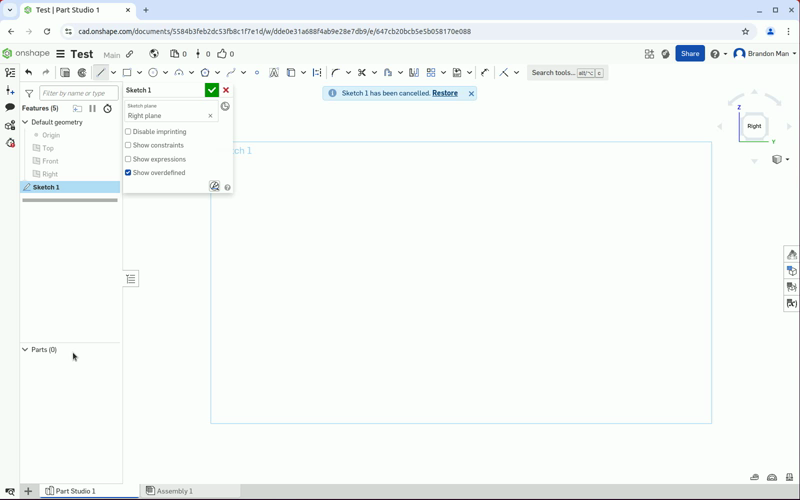
key_down(shift)
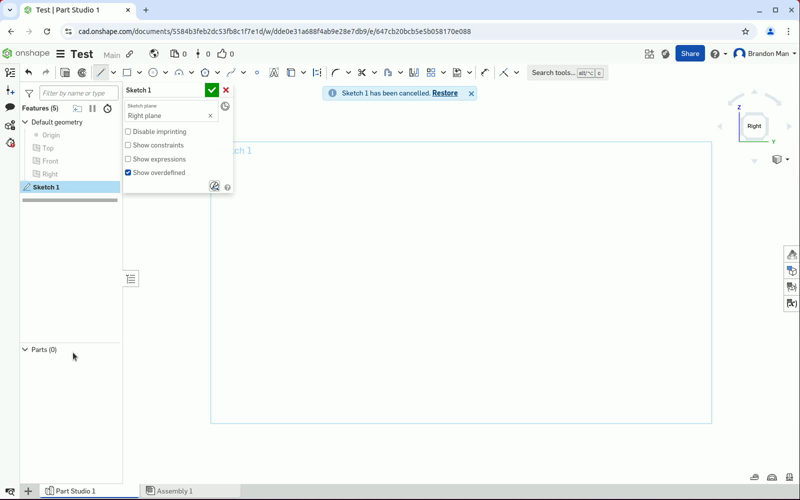
mouse_move(457, 282)
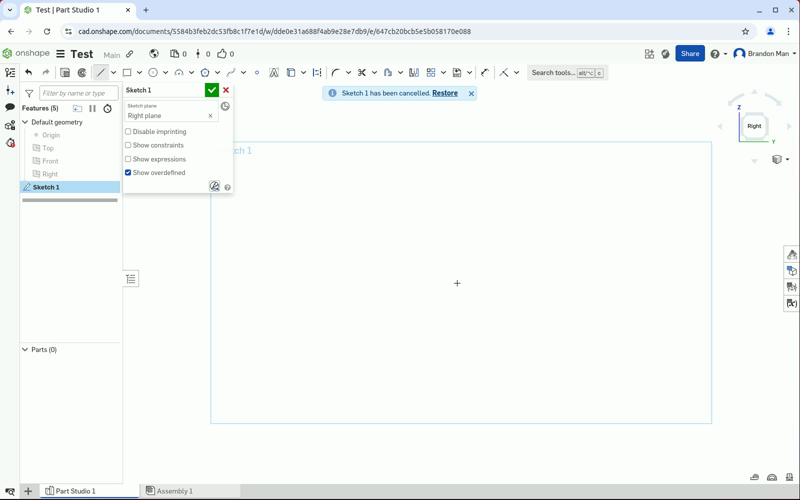
click(457, 282)
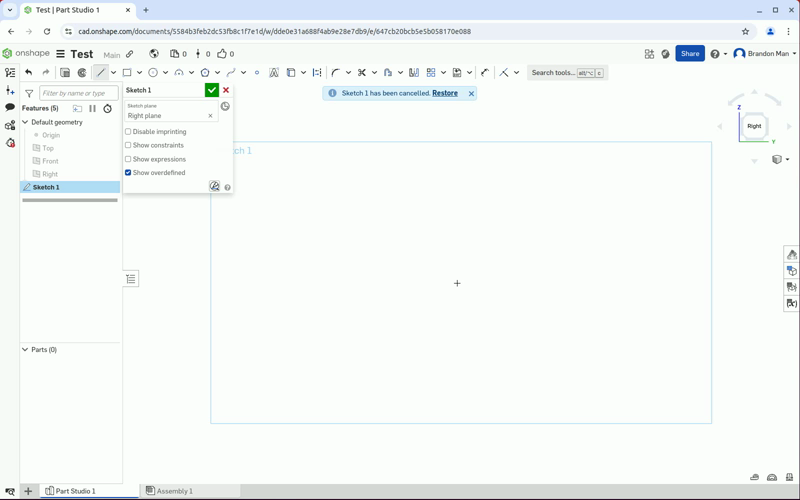
key_up(shift)
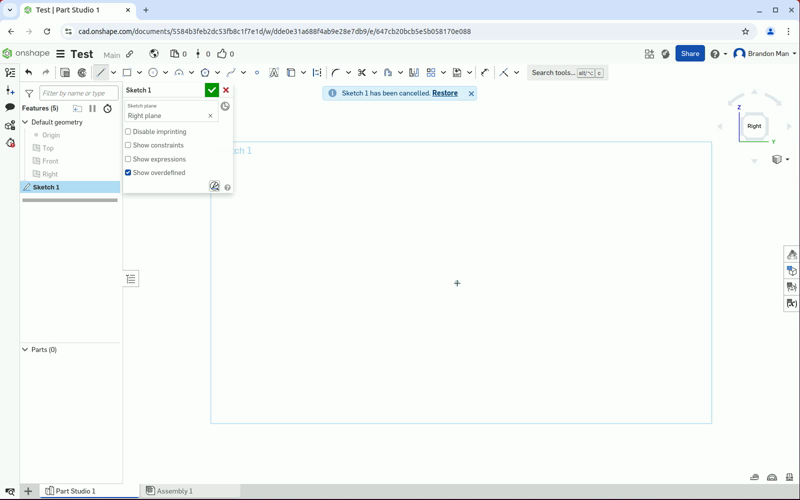
key_down(shift)
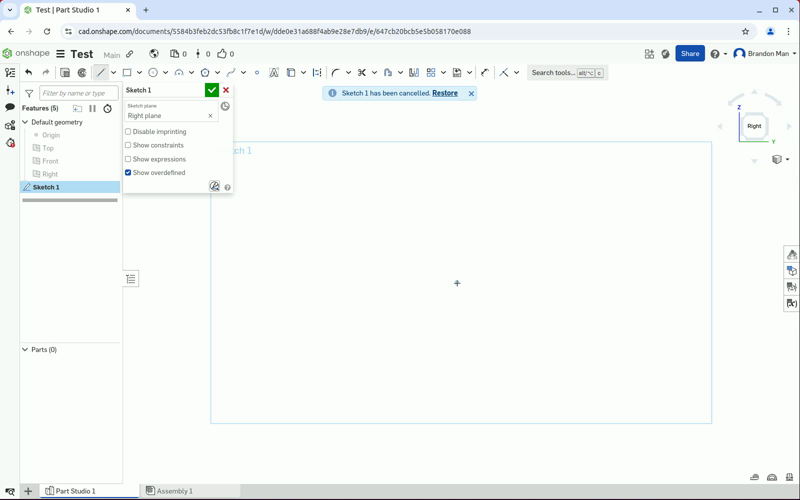
mouse_move(487, 282)
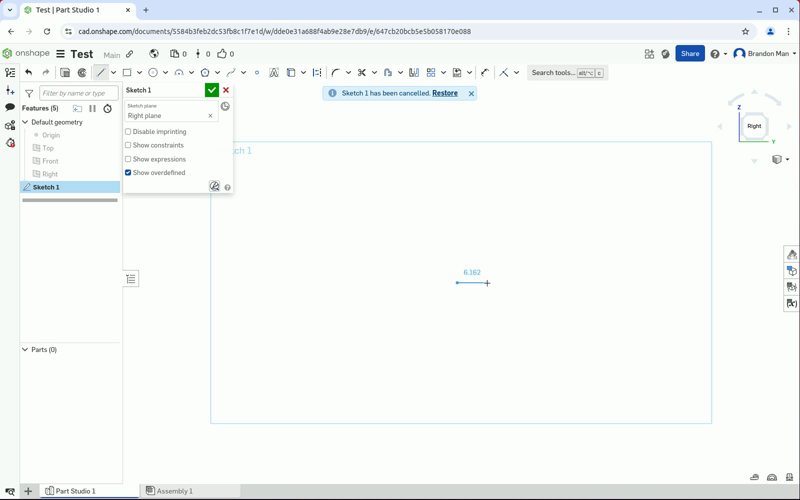
mouse_move(461, 282)
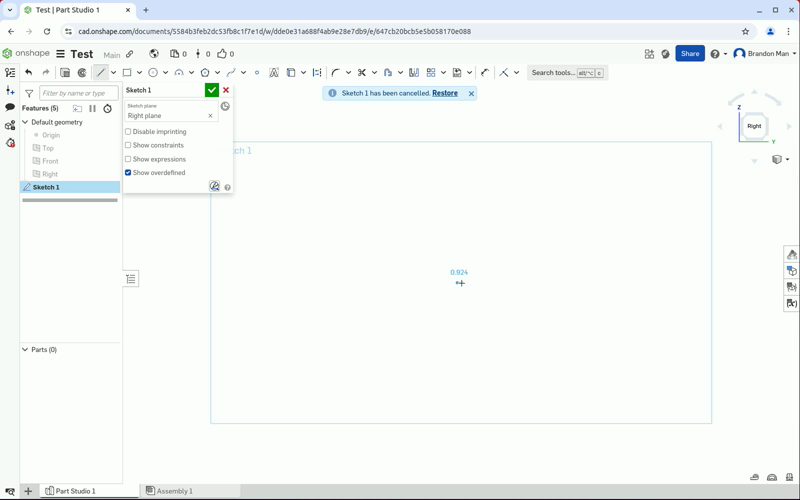
scroll(6)
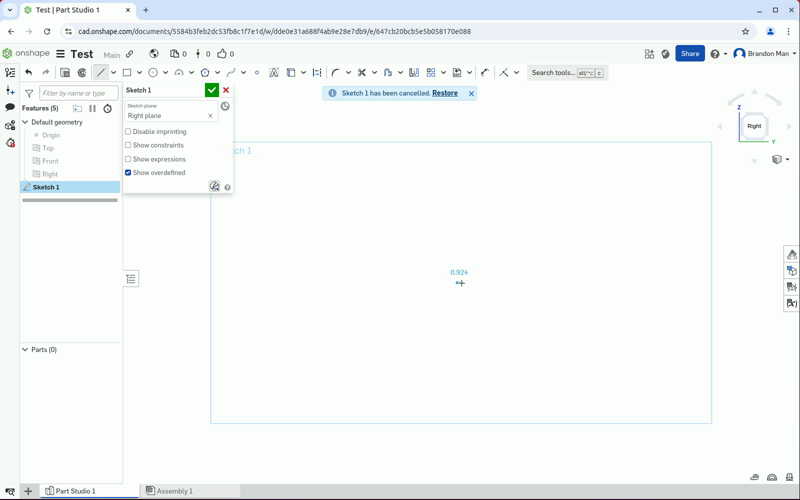
scroll(6)
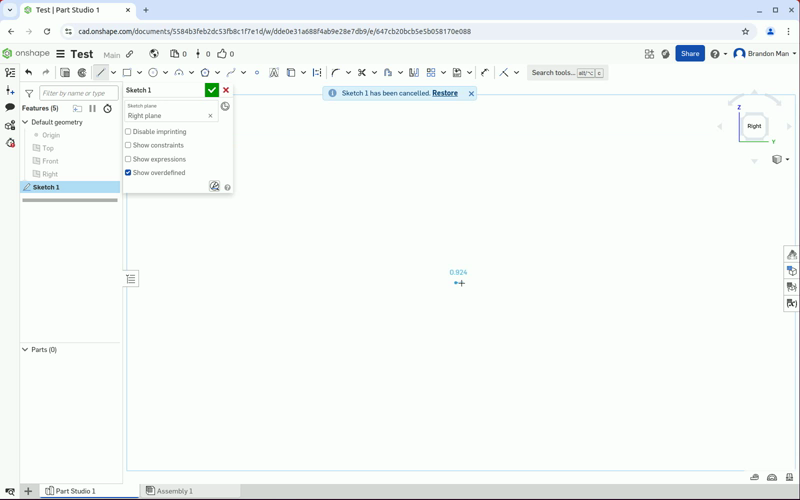
scroll(6)
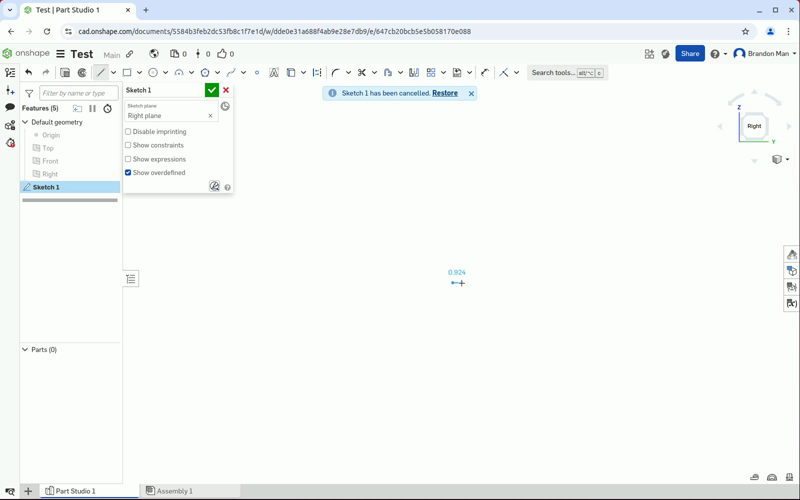
scroll(6)
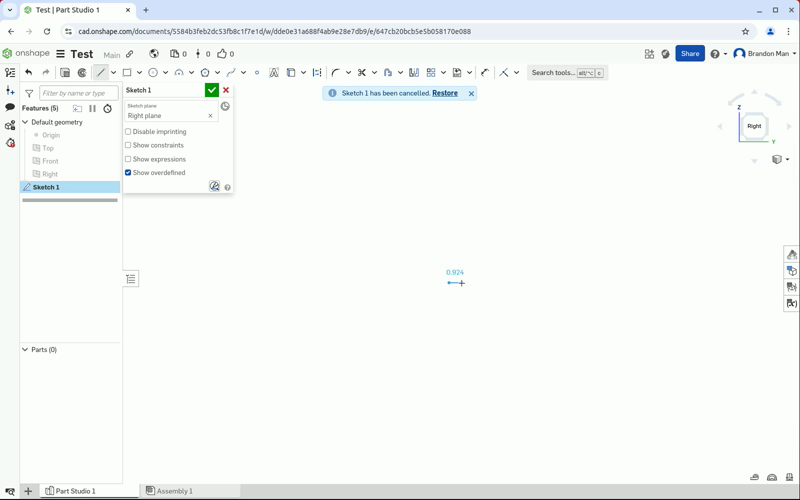
scroll(6)
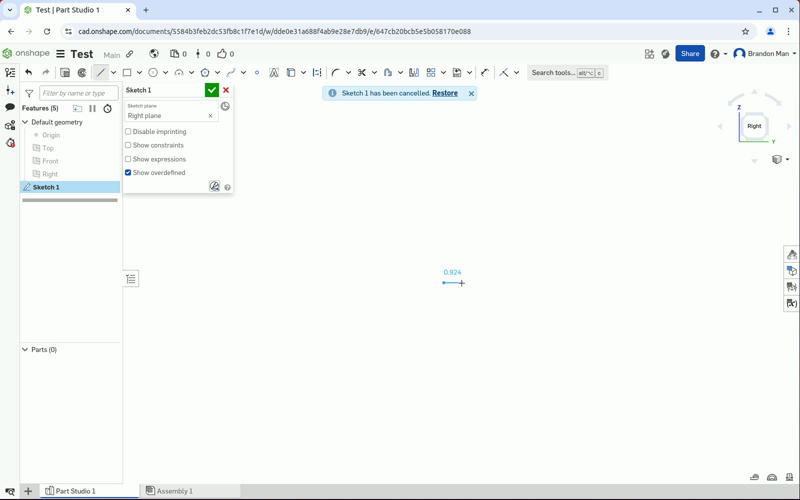
scroll(6)
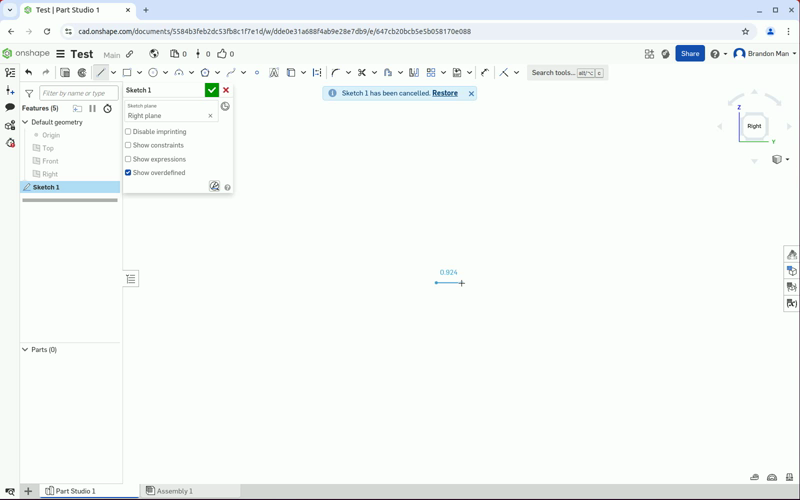
scroll(6)
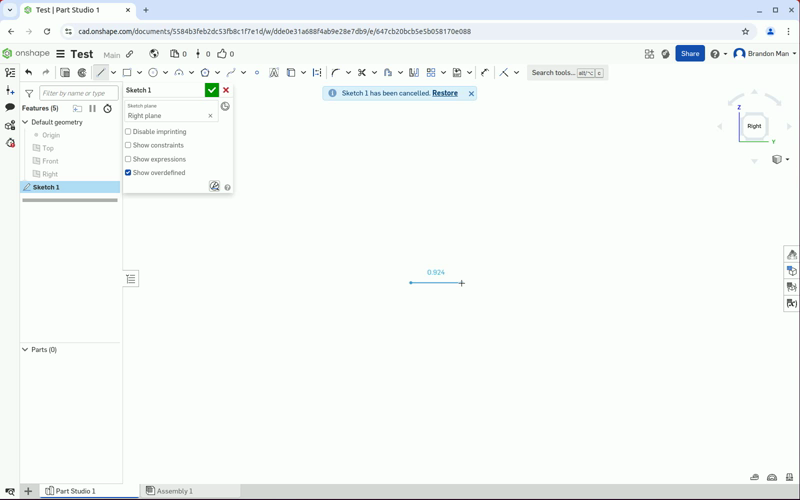
click(461, 282)
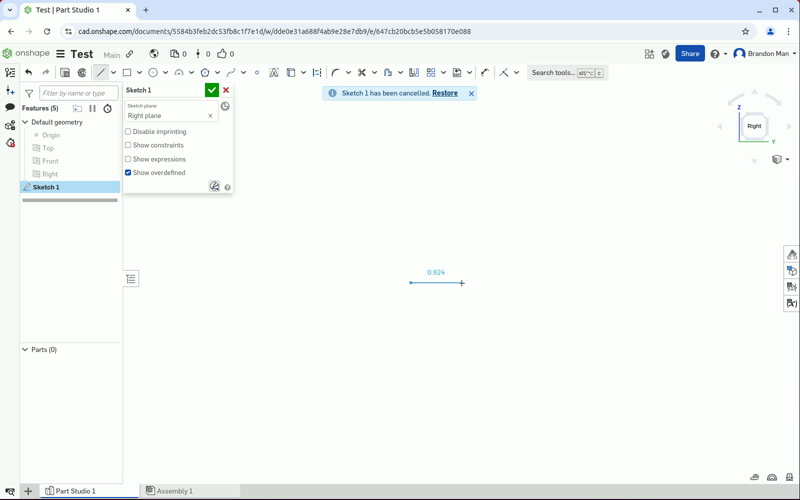
scroll(-6)
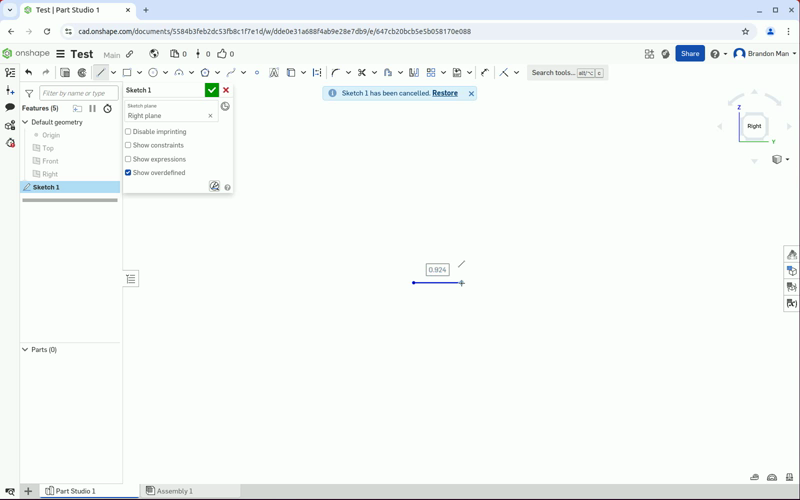
scroll(-6)
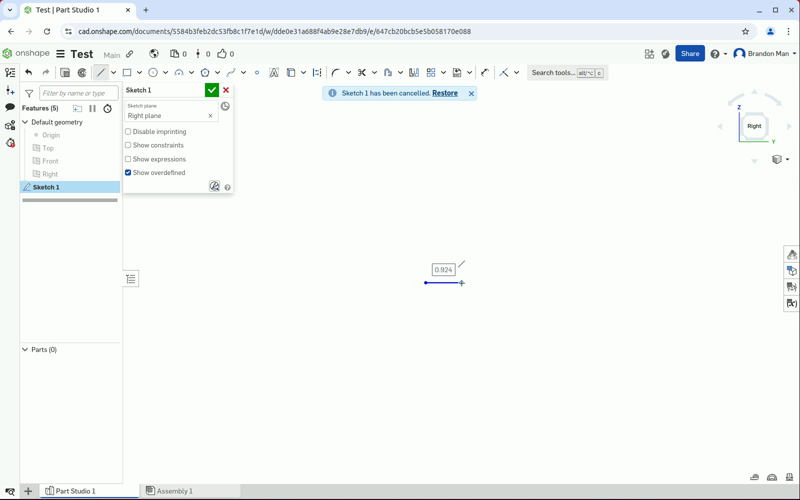
scroll(-6)
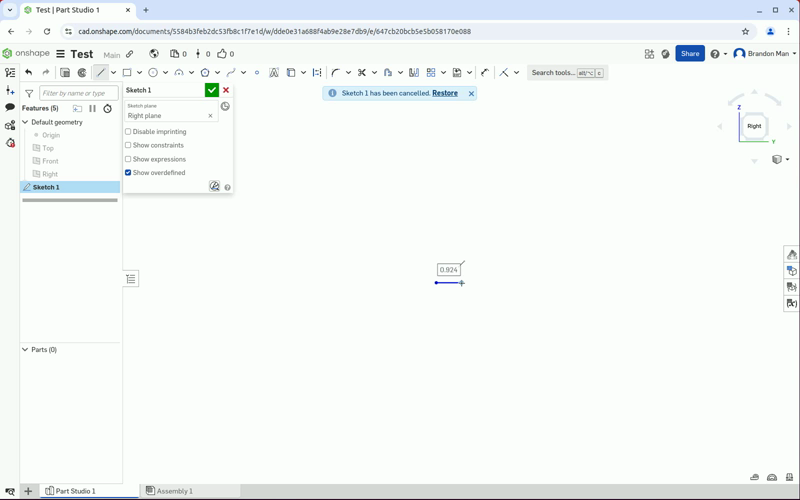
scroll(-6)
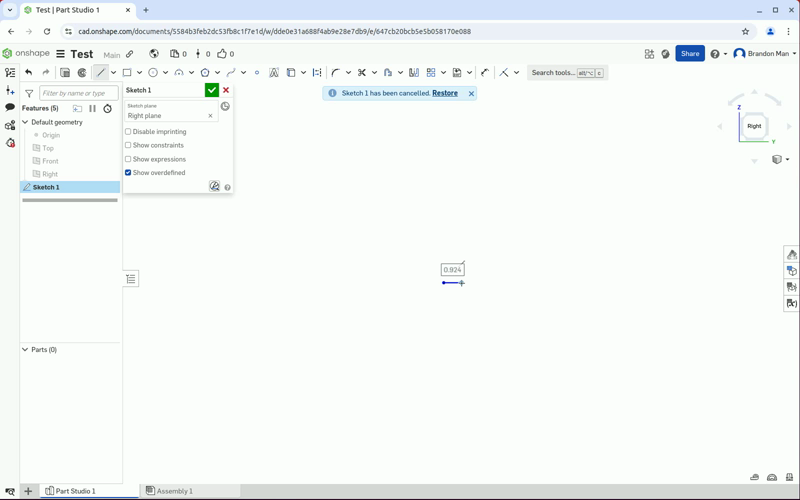
scroll(-6)
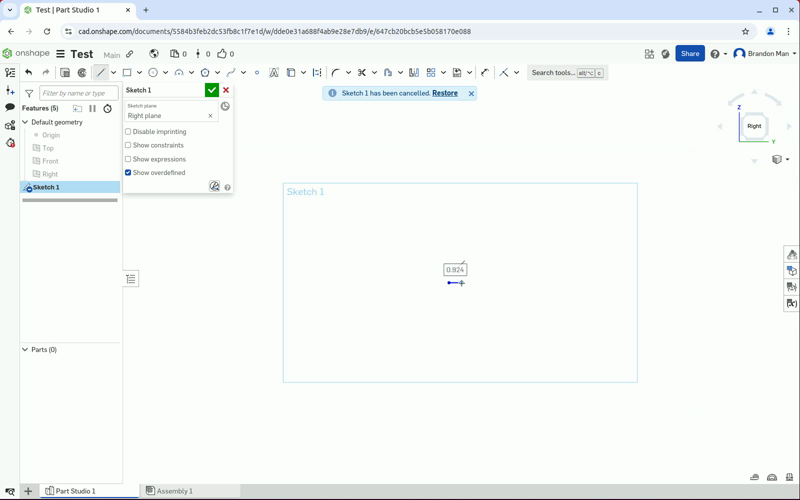
scroll(-6)
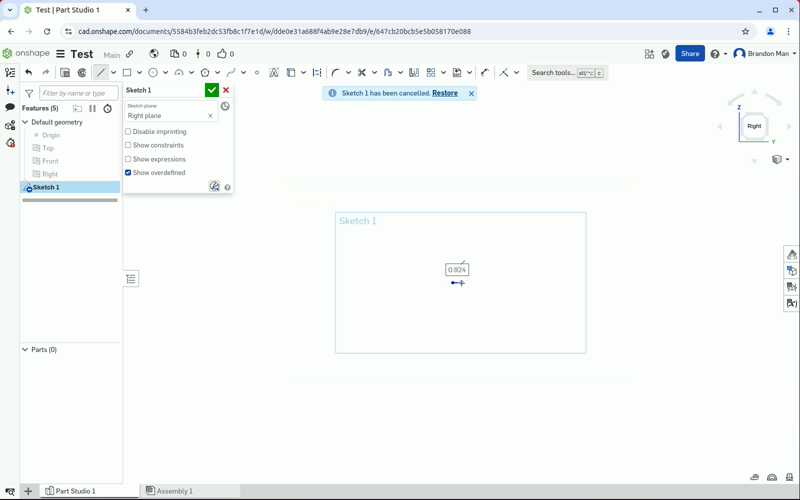
scroll(-6)
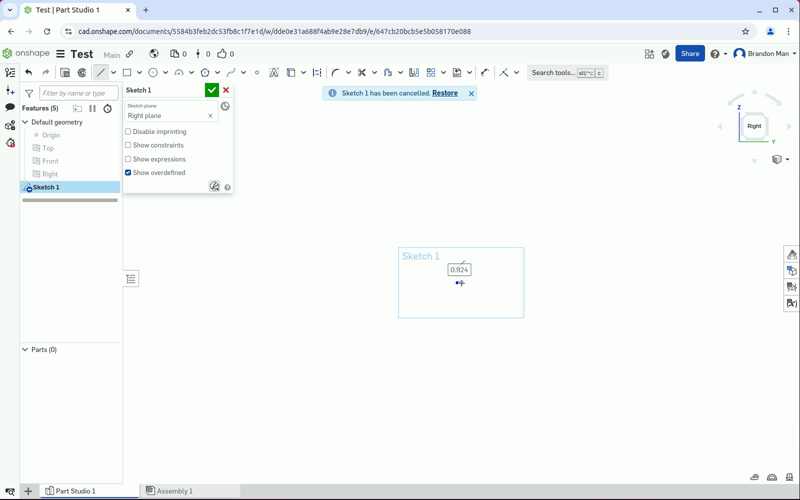
key_up(shift)
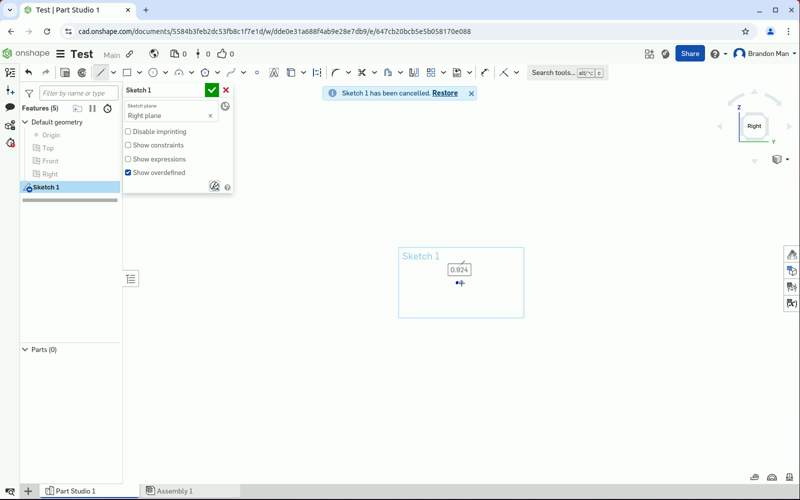
key_down(shift)
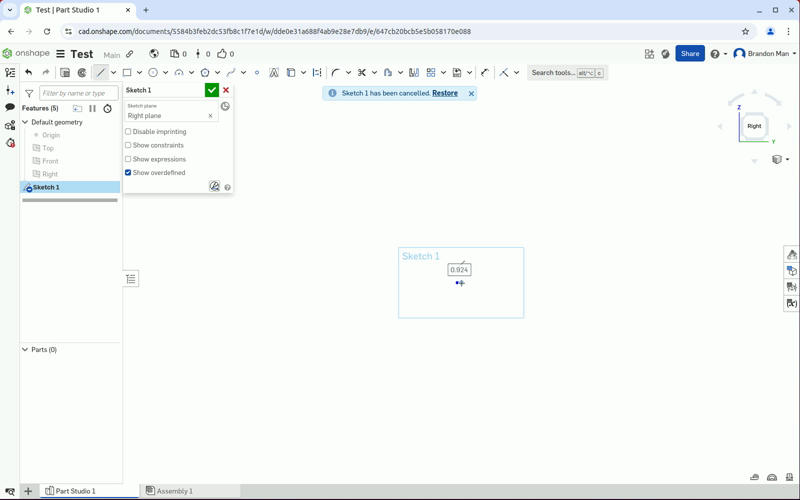
mouse_move(491, 282)
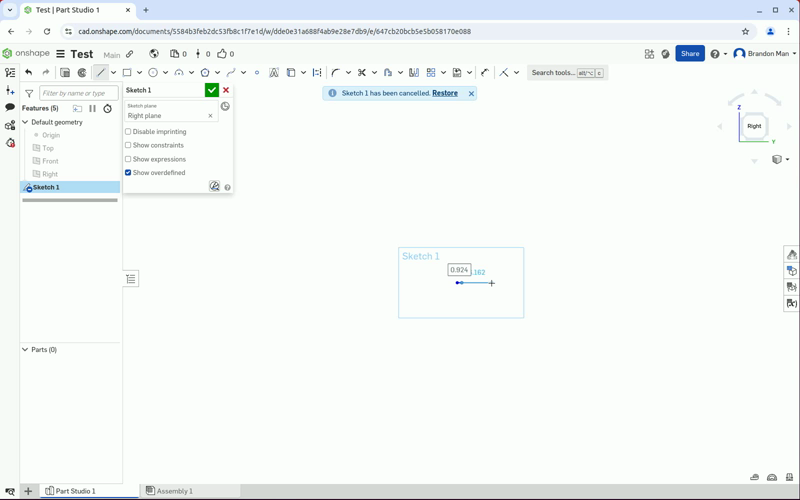
mouse_move(465, 282)
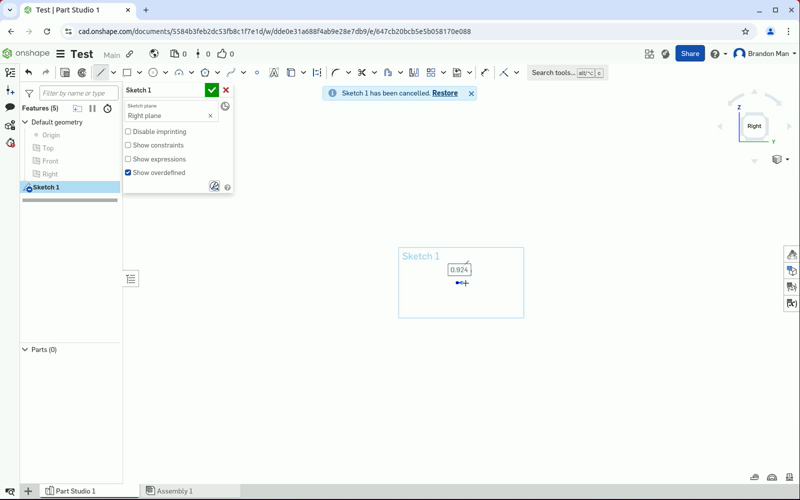
scroll(6)
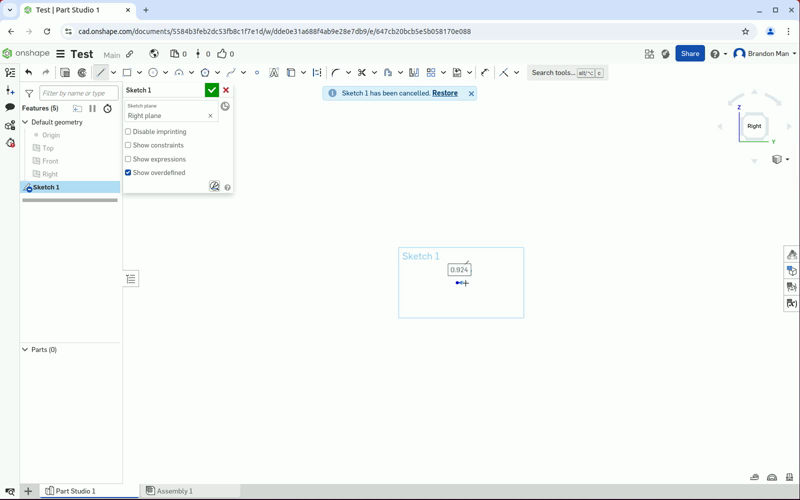
scroll(6)
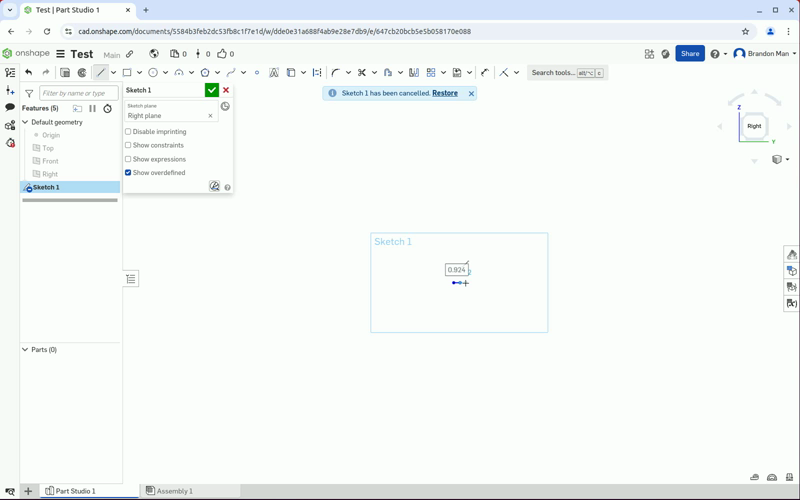
scroll(6)
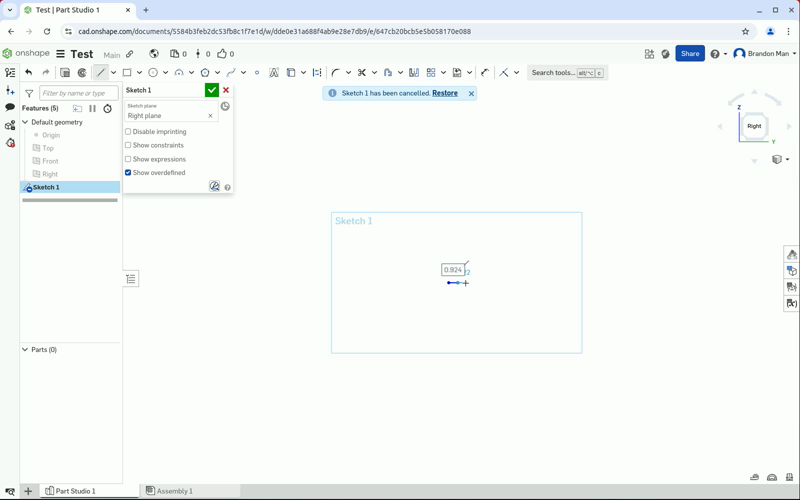
scroll(6)
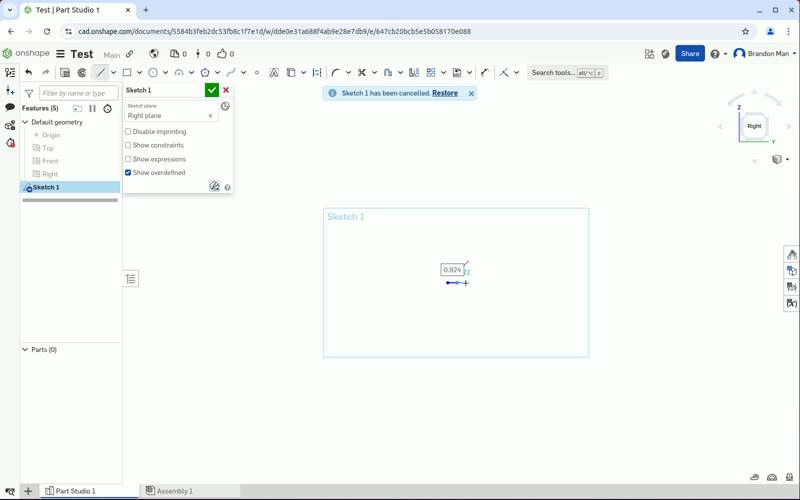
scroll(6)
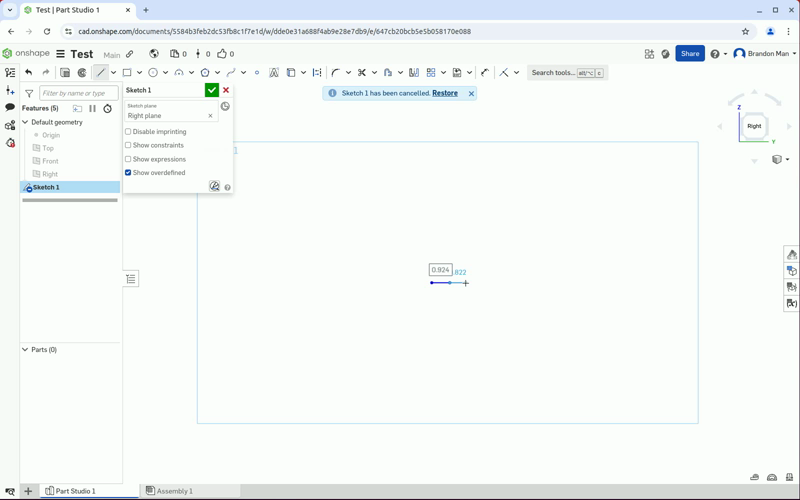
scroll(6)
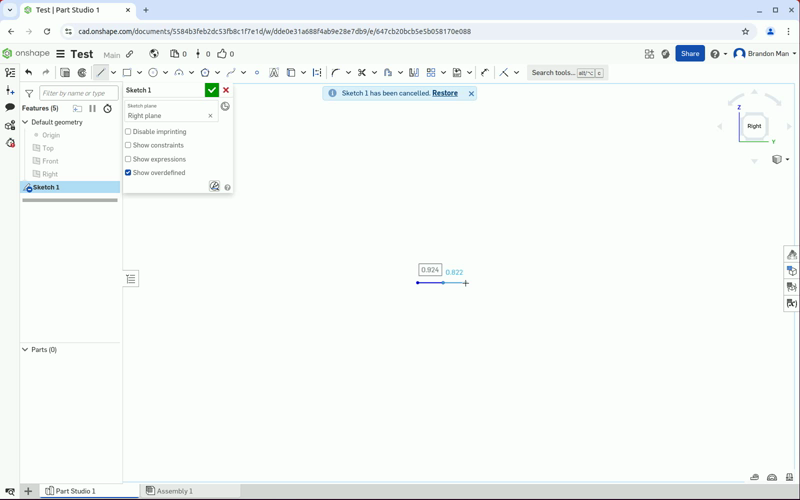
scroll(6)
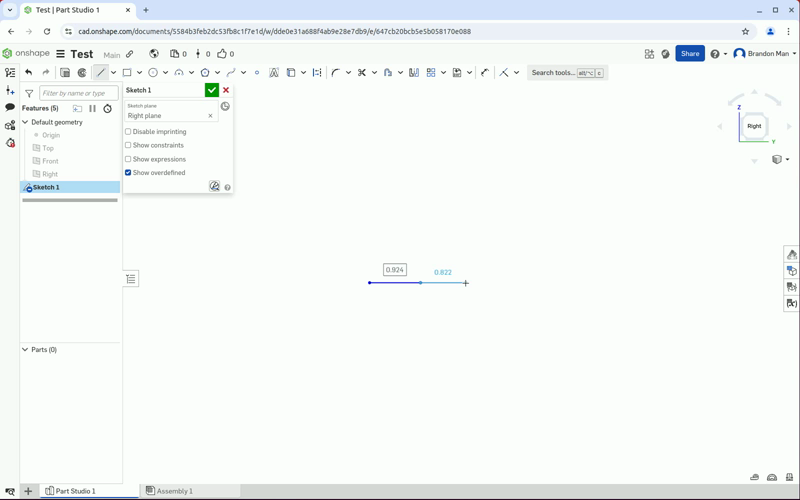
click(465, 282)
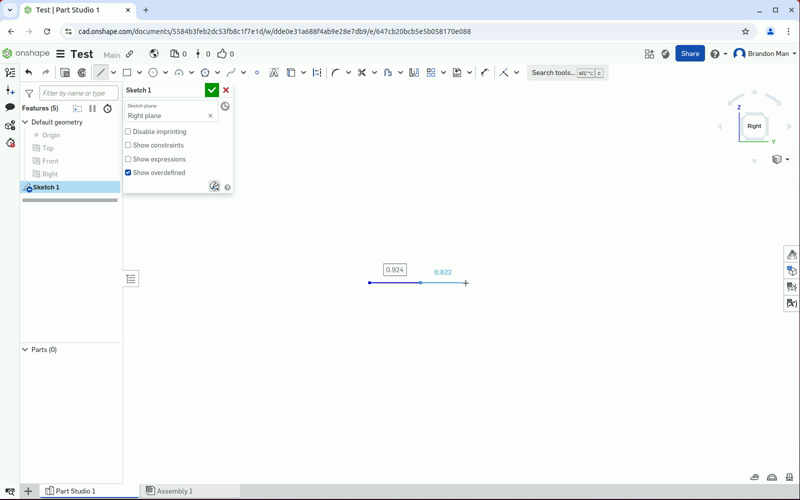
scroll(-6)
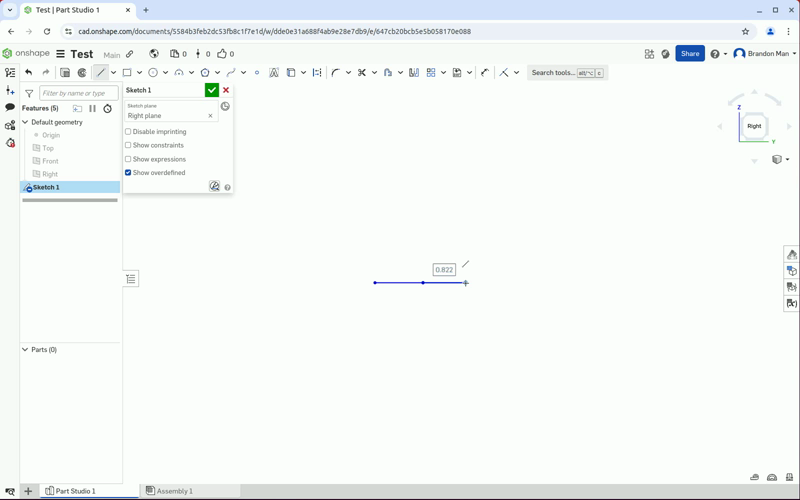
scroll(-6)
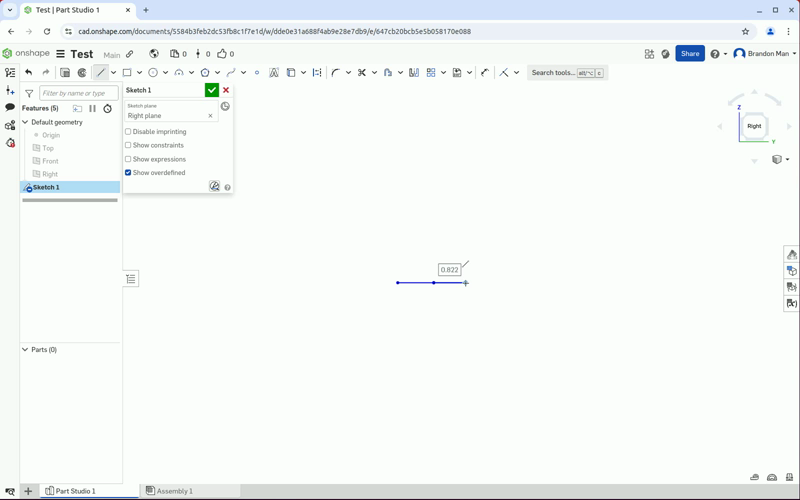
scroll(-6)
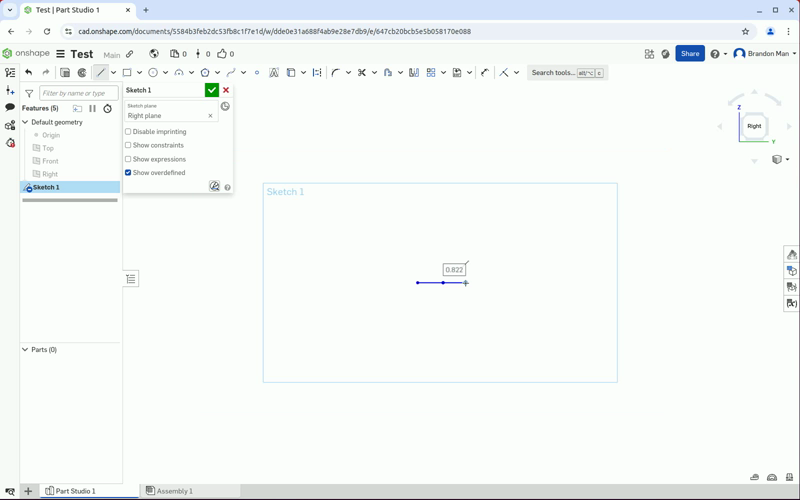
scroll(-6)
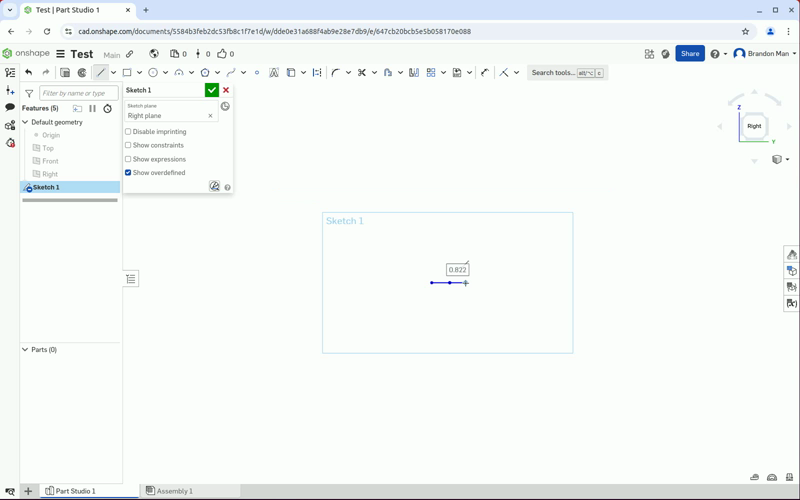
scroll(-6)
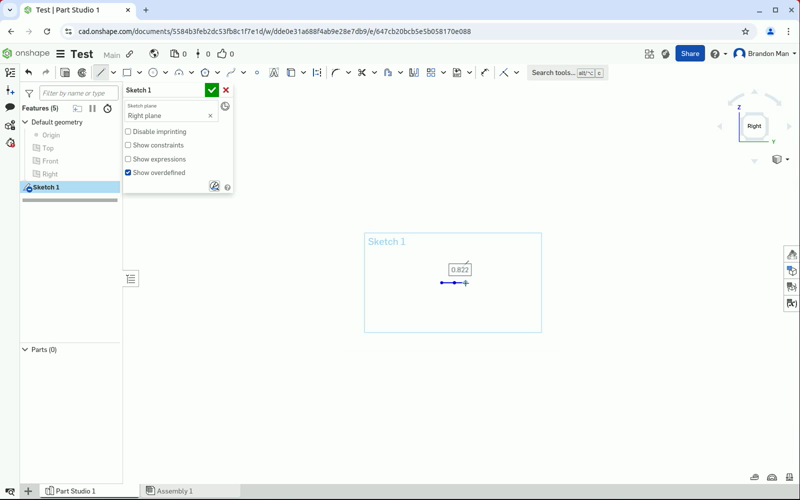
scroll(-6)
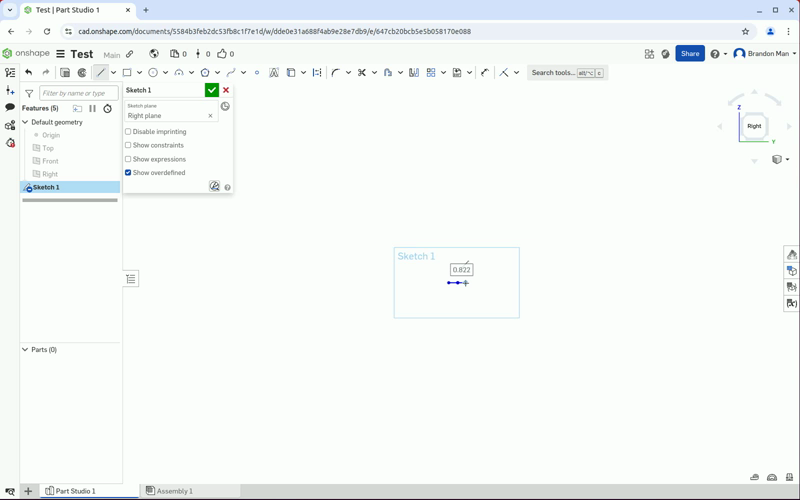
scroll(-6)
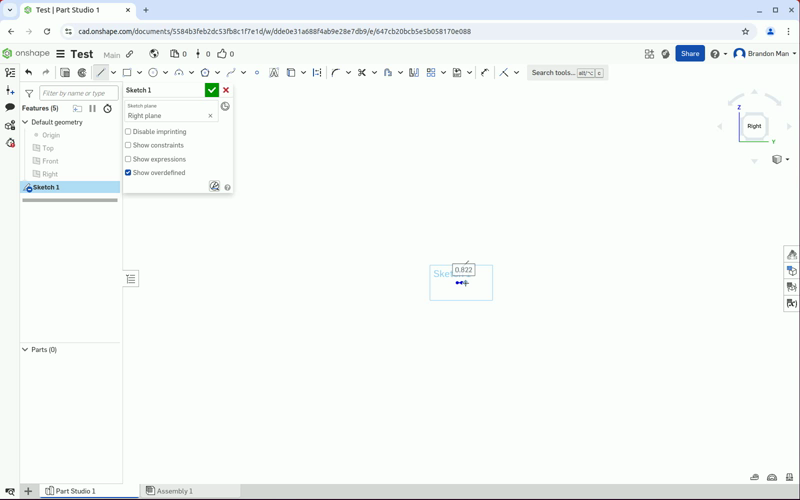
key_up(shift)
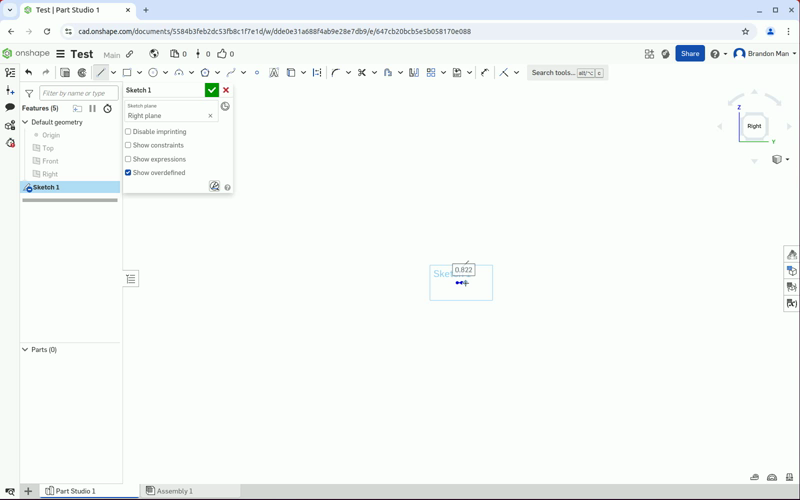
key_down(shift)
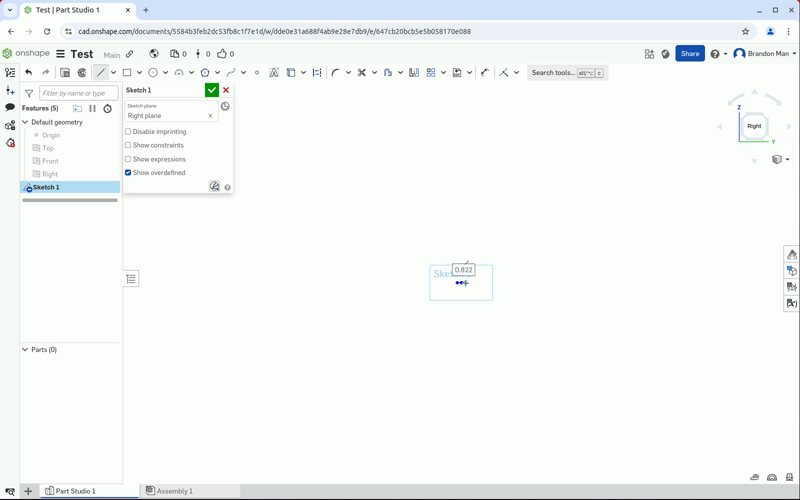
mouse_move(495, 282)
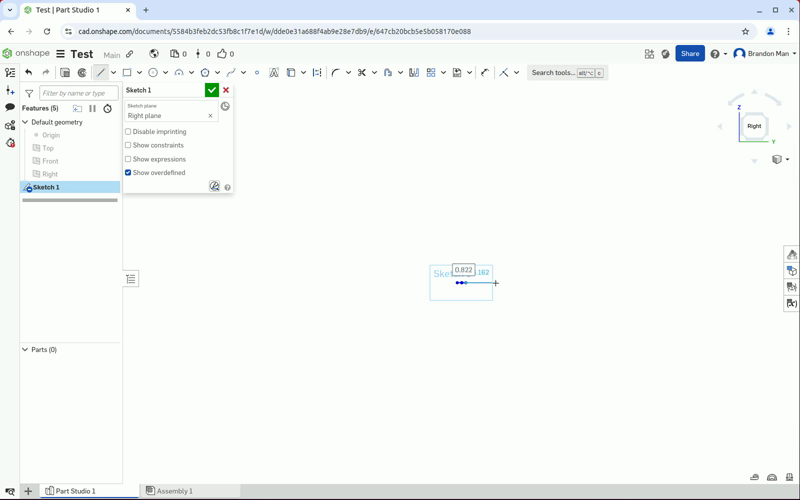
mouse_move(463, 280)
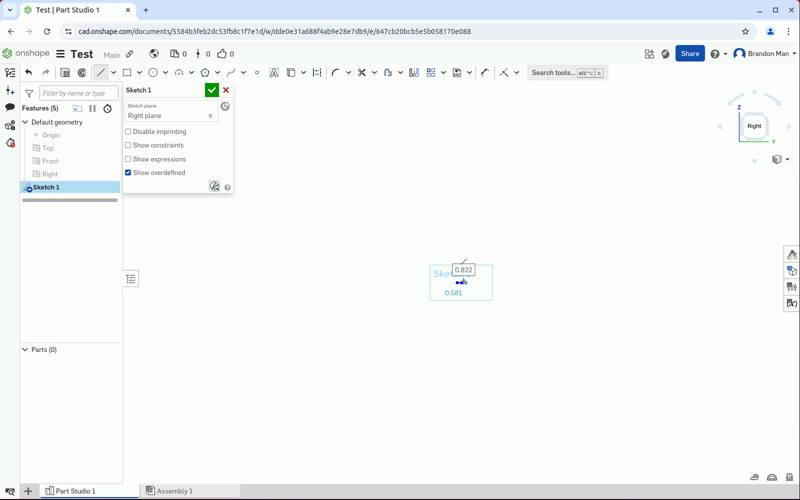
scroll(6)
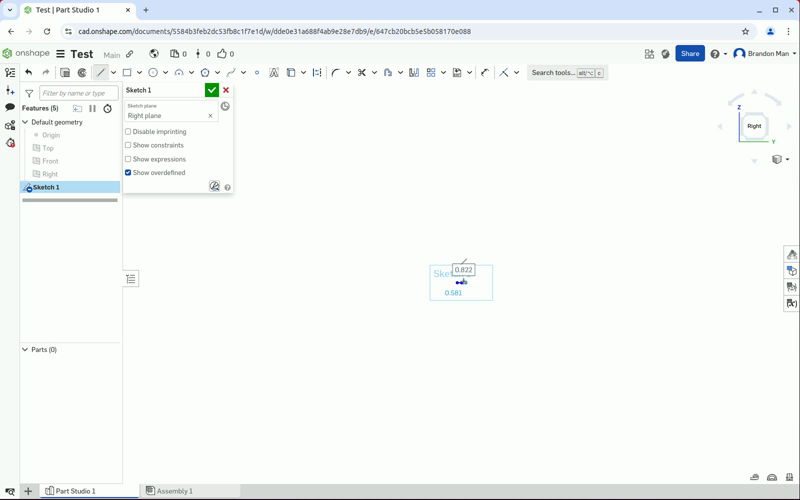
scroll(6)
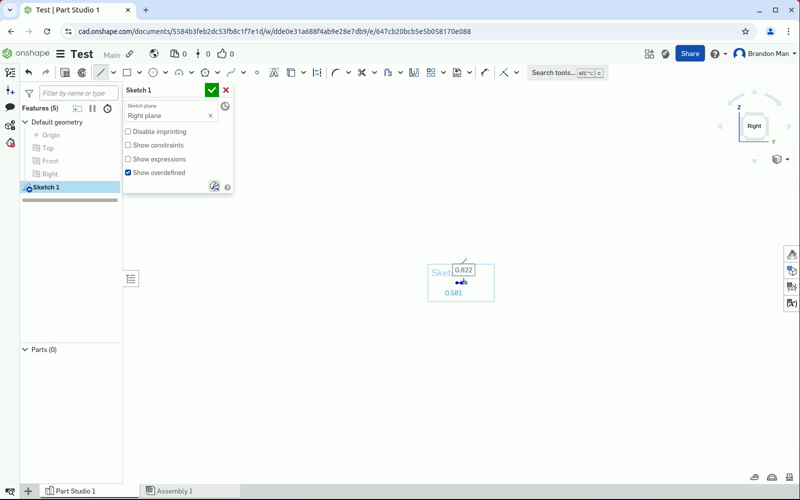
scroll(6)
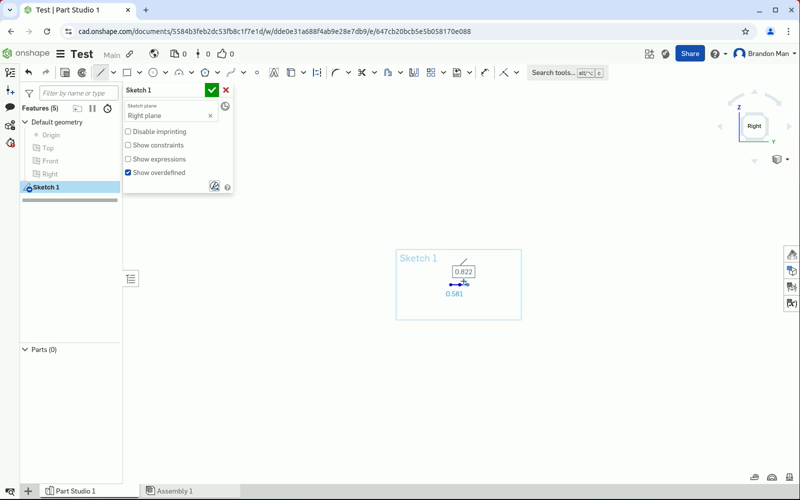
scroll(6)
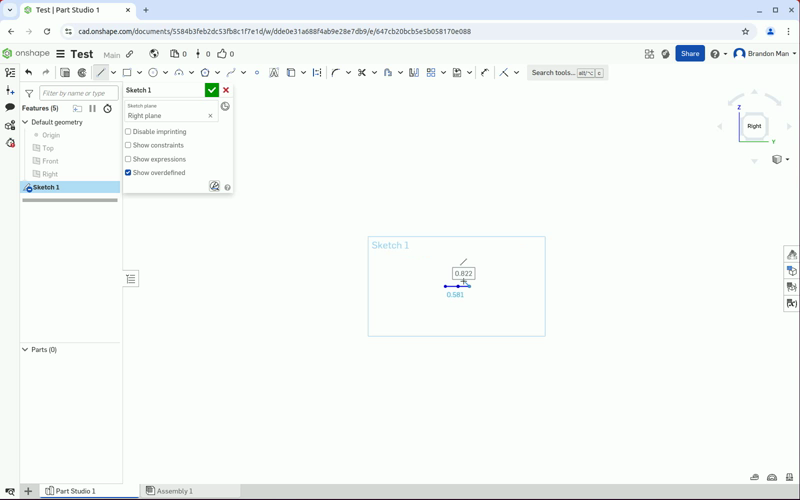
scroll(6)
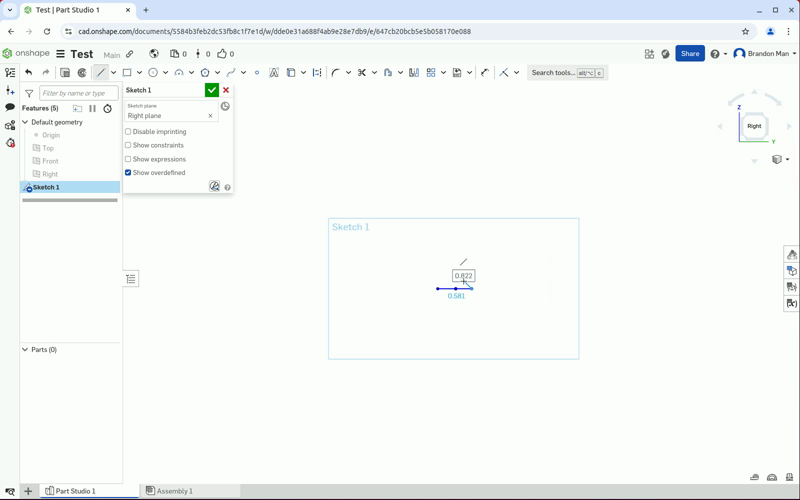
scroll(6)
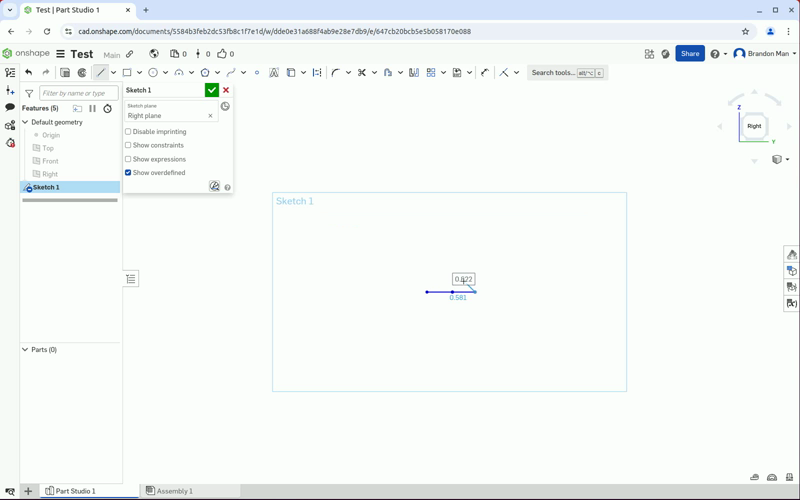
scroll(6)
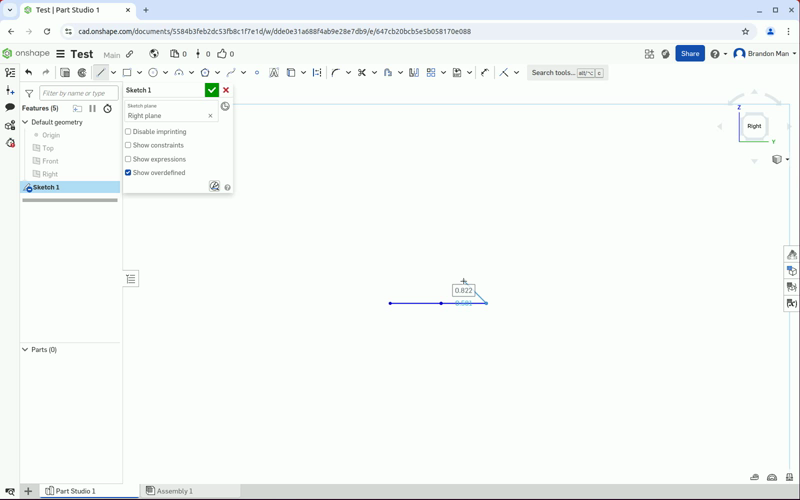
click(463, 280)
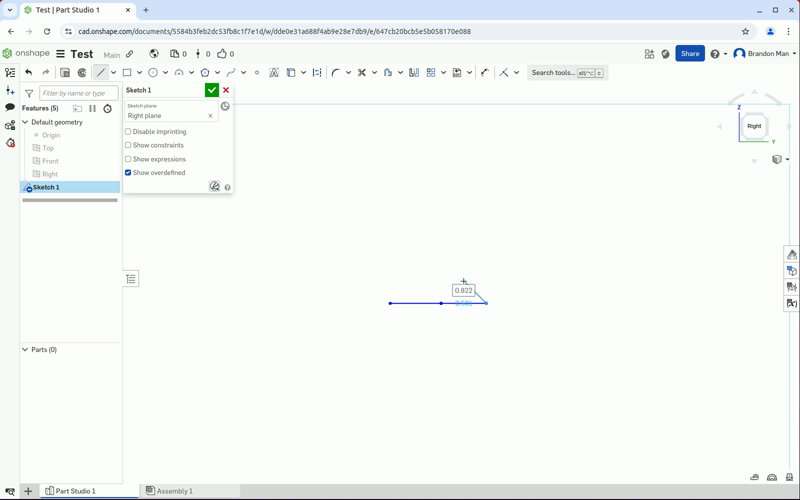
scroll(-6)
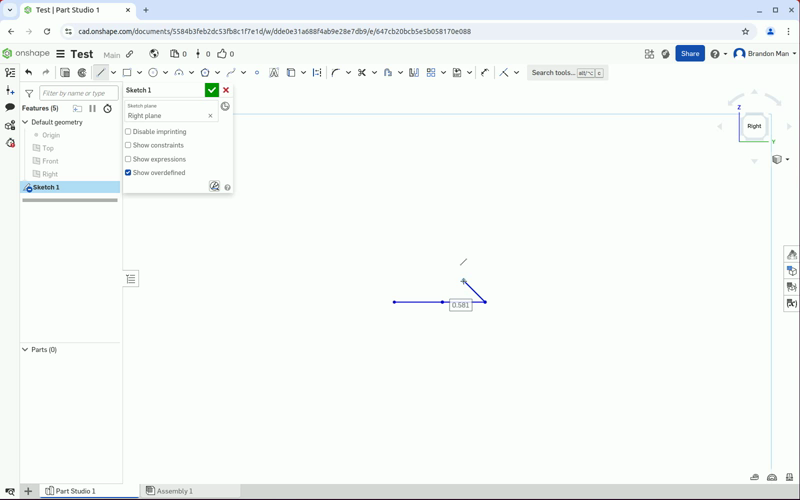
scroll(-6)
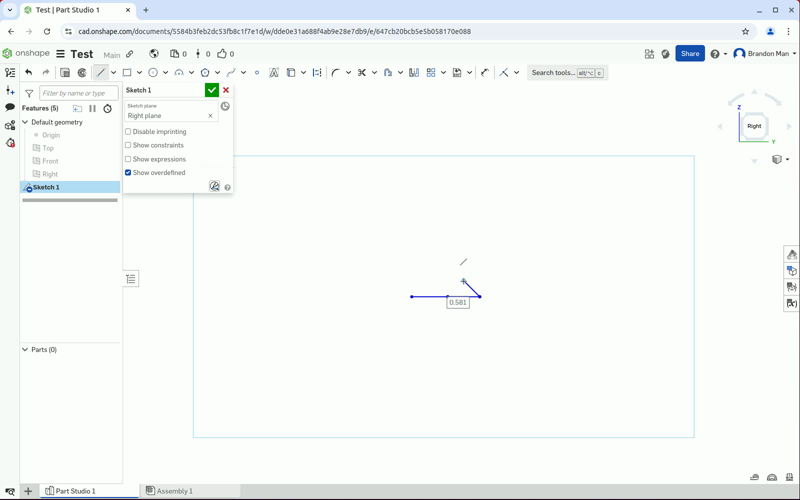
scroll(-6)
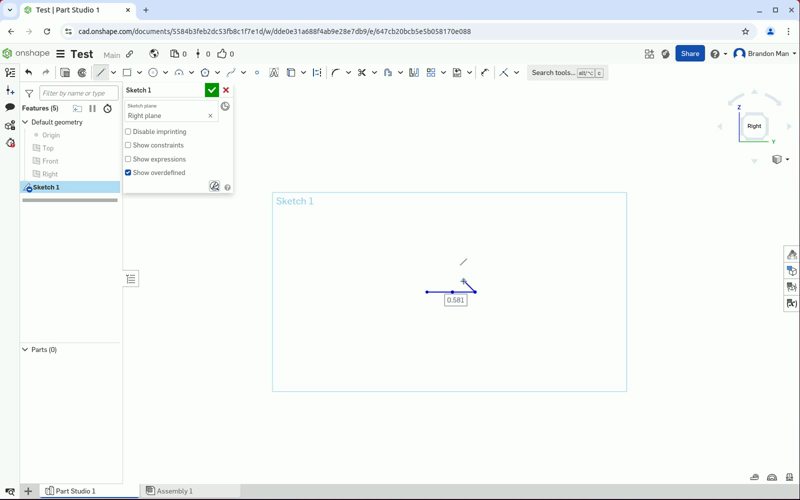
scroll(-6)
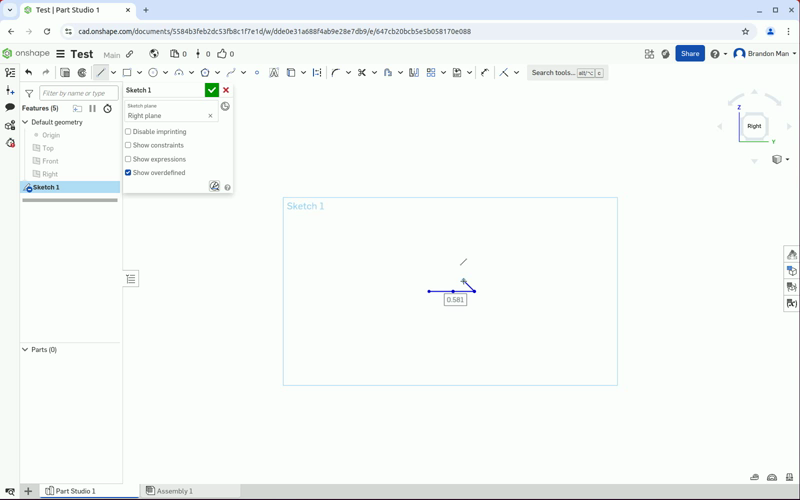
scroll(-6)
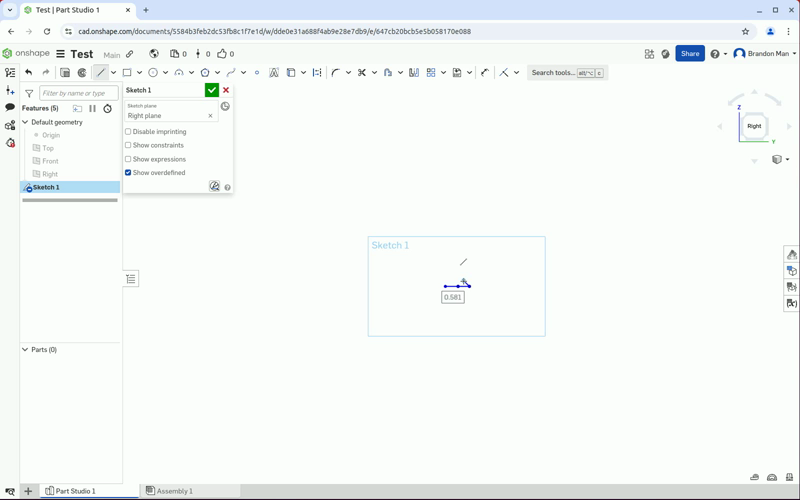
scroll(-6)
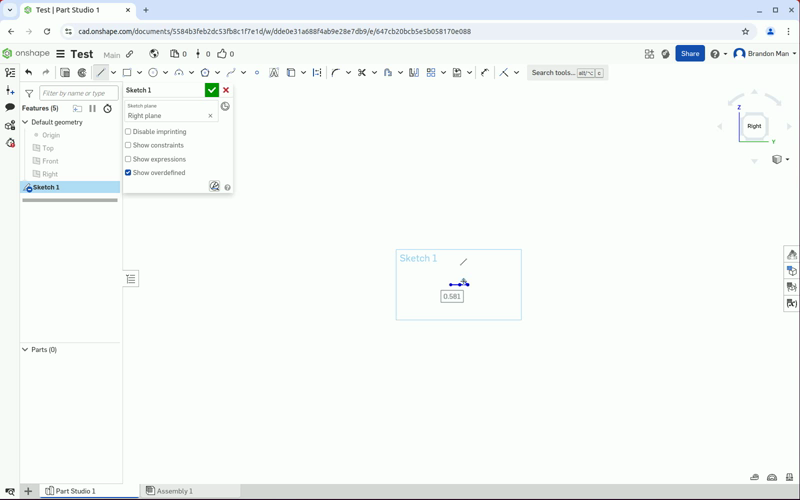
scroll(-6)
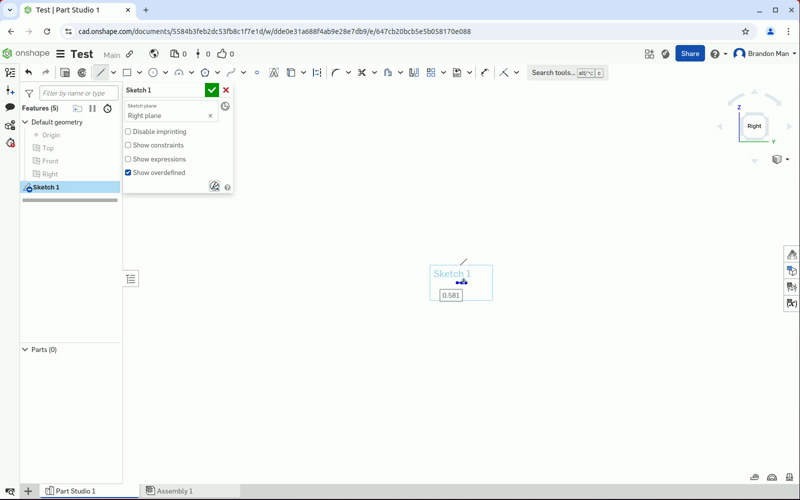
key_up(shift)
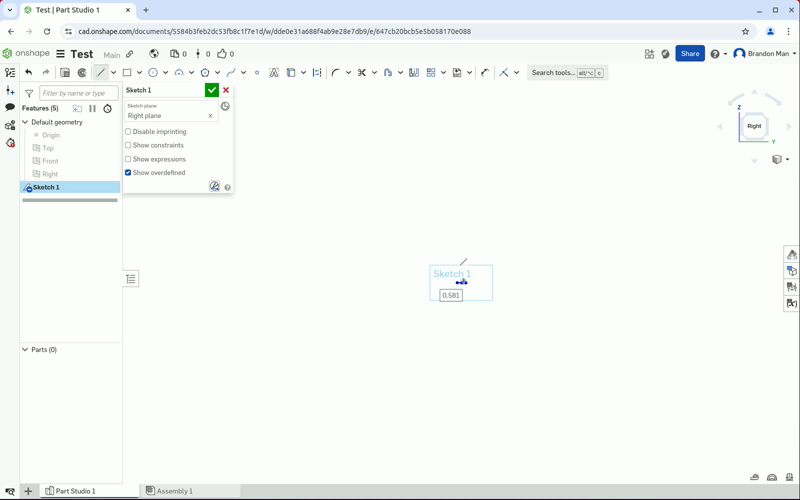
key_down(shift)
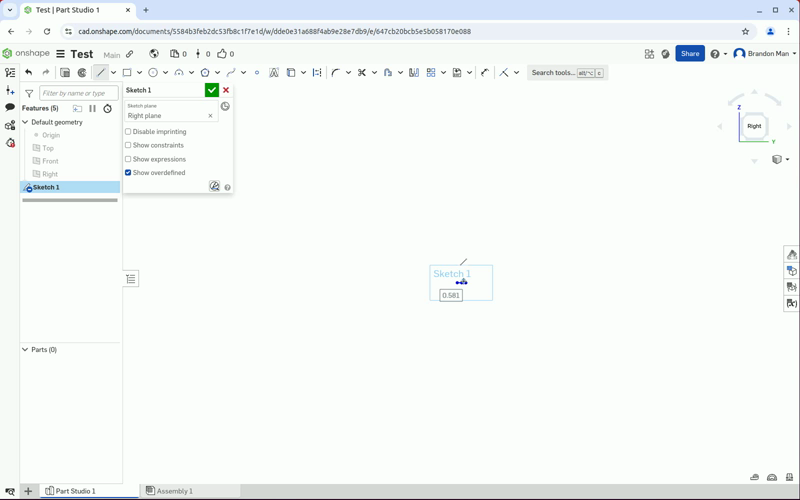
mouse_move(493, 280)
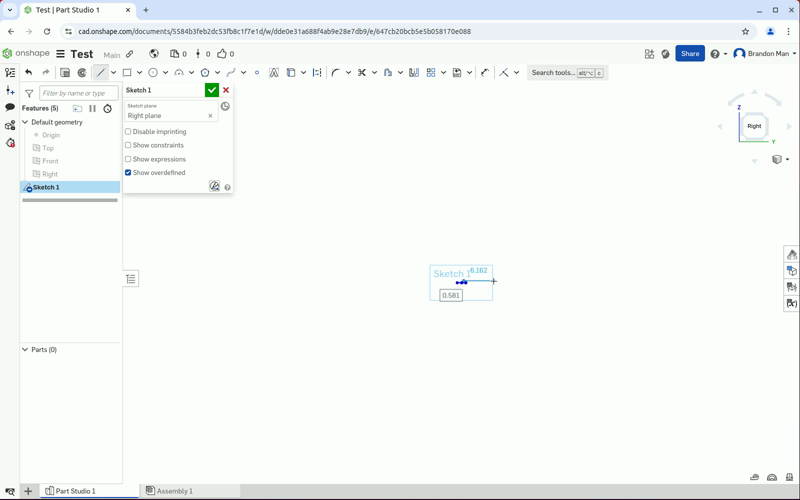
mouse_move(465, 273)
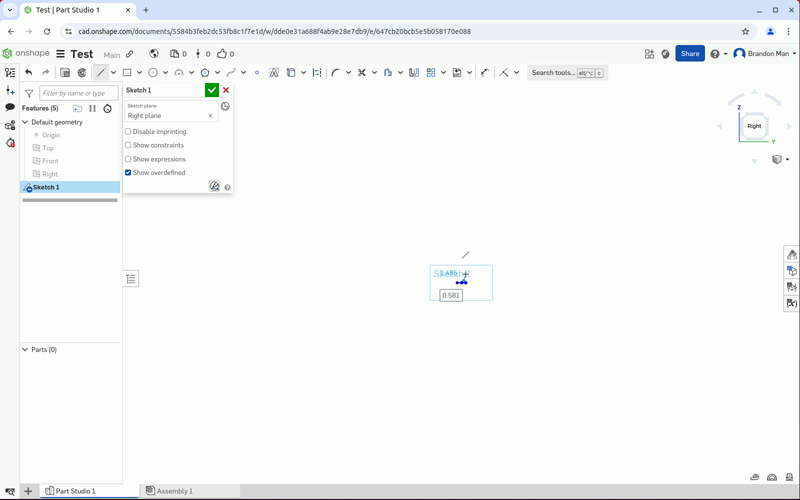
scroll(6)
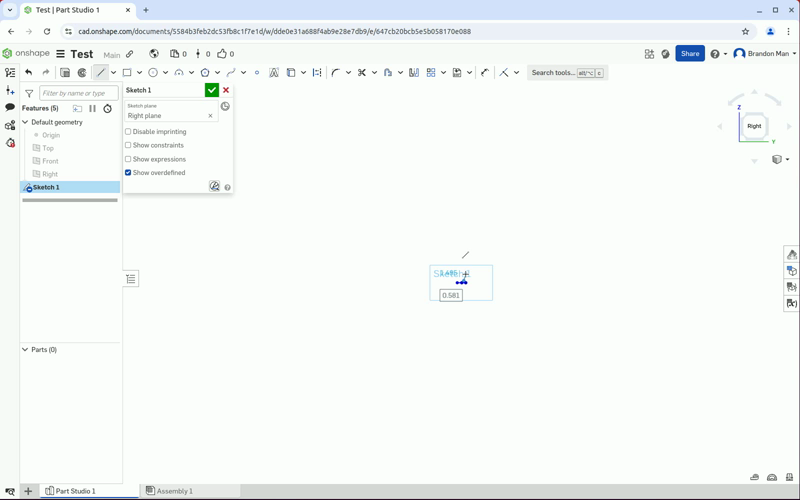
scroll(6)
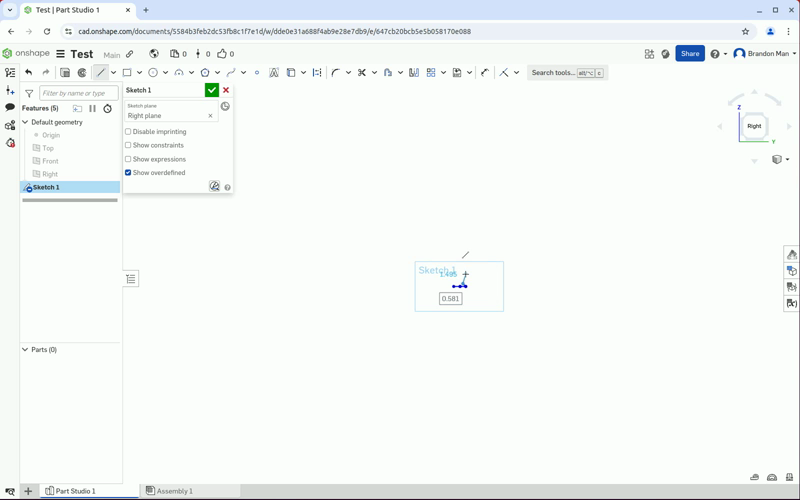
scroll(6)
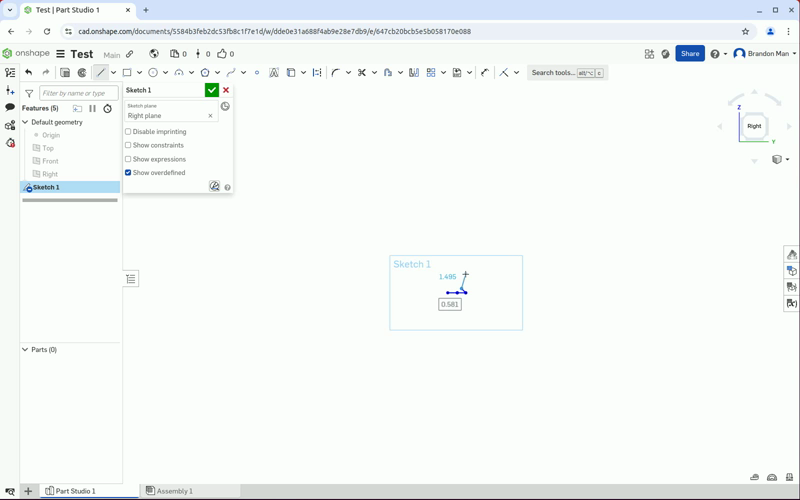
scroll(6)
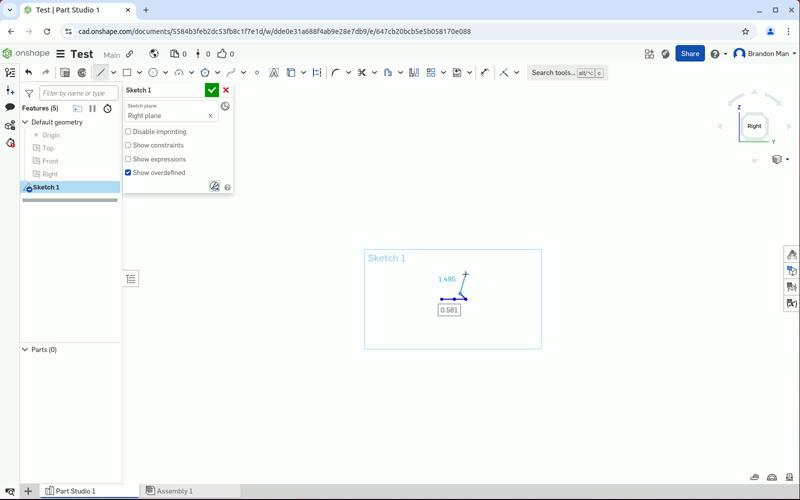
scroll(6)
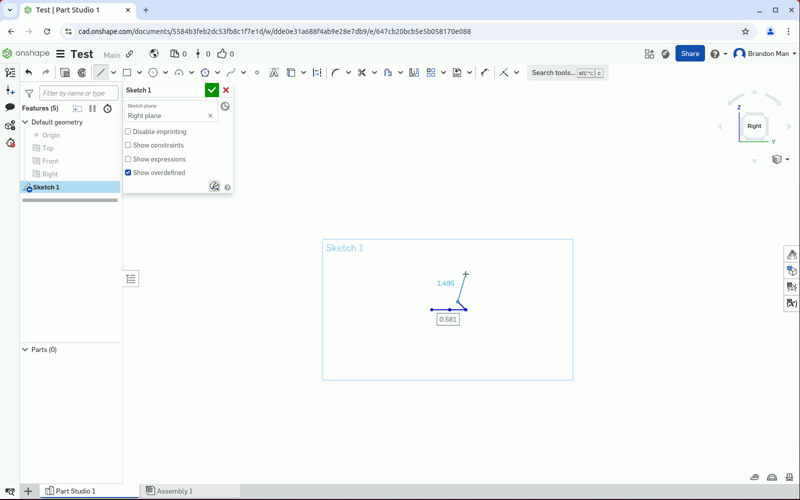
scroll(6)
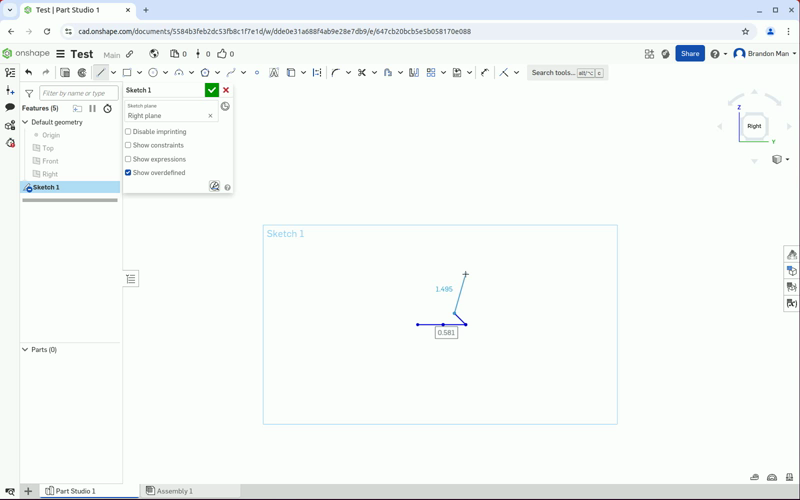
scroll(6)
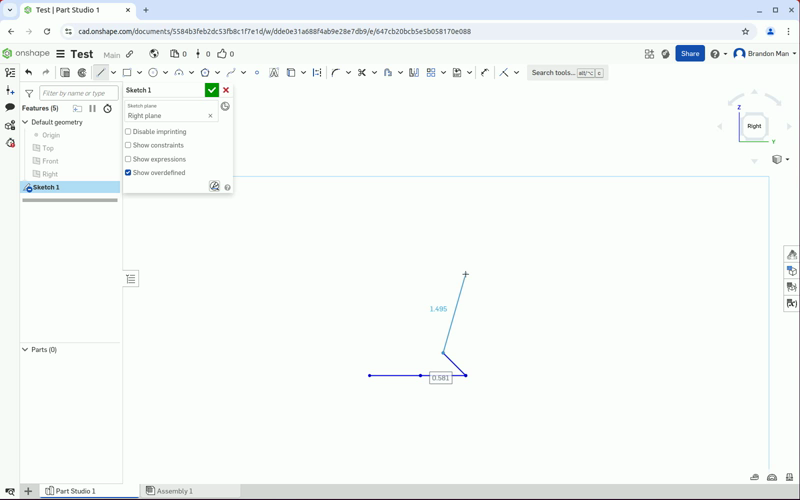
click(465, 273)
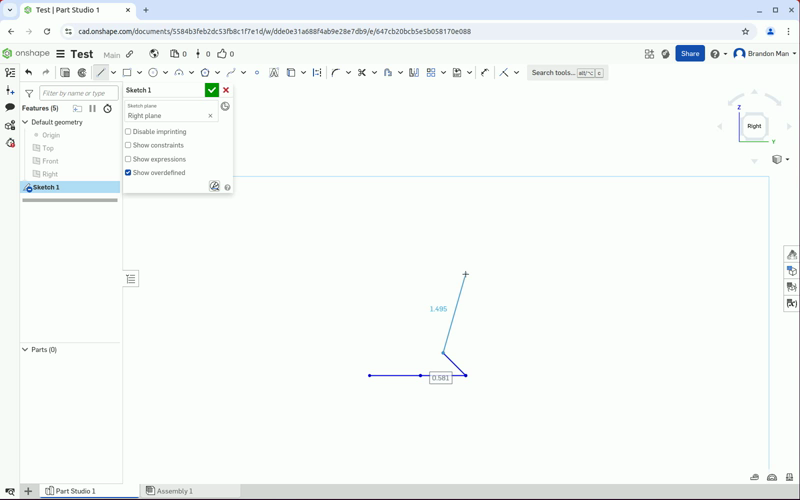
scroll(-6)
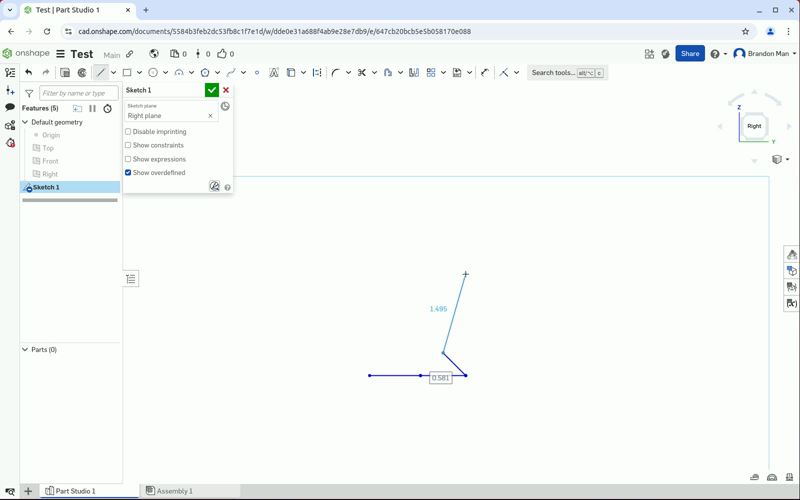
scroll(-6)
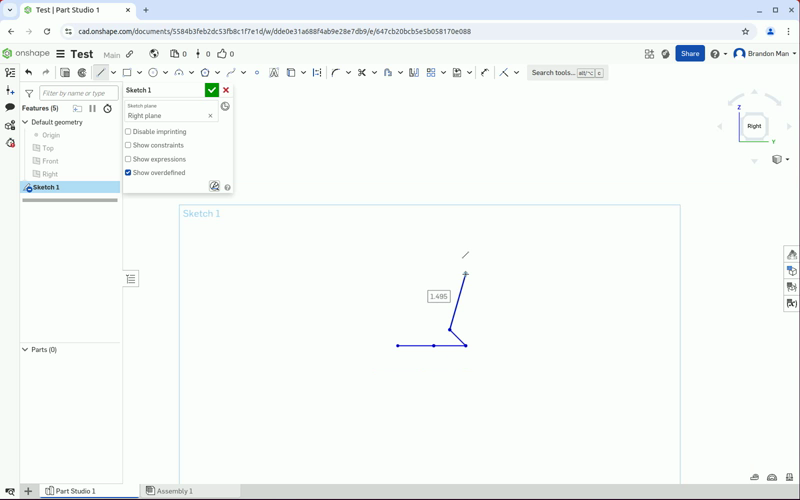
scroll(-6)
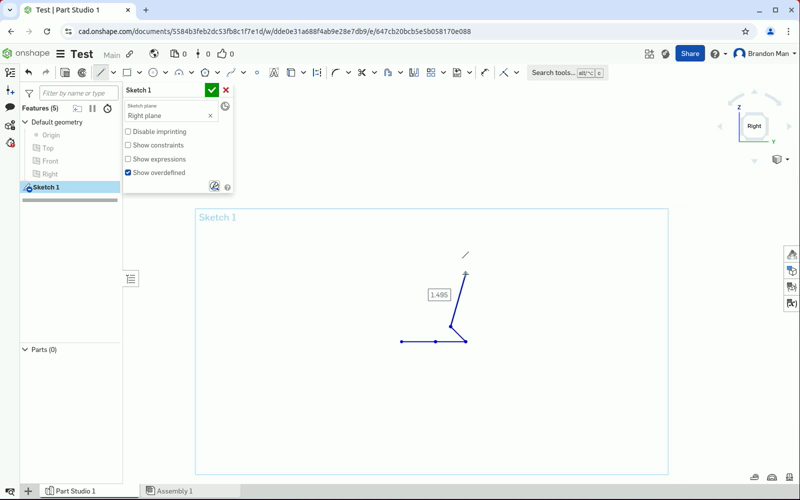
scroll(-6)
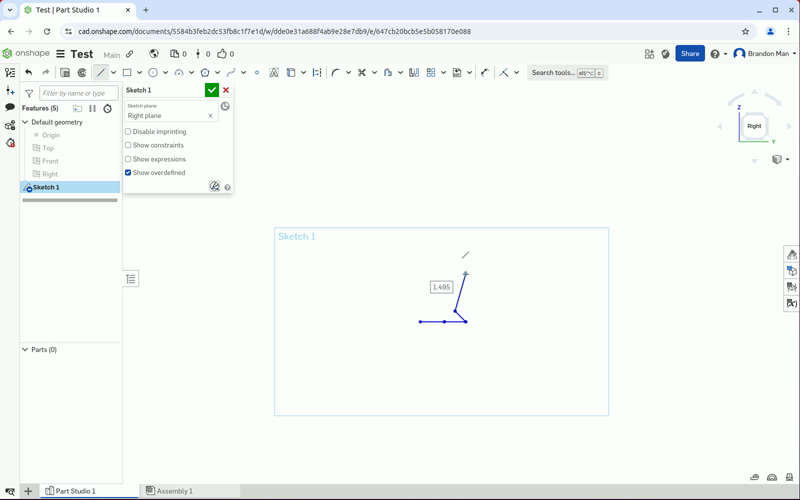
scroll(-6)
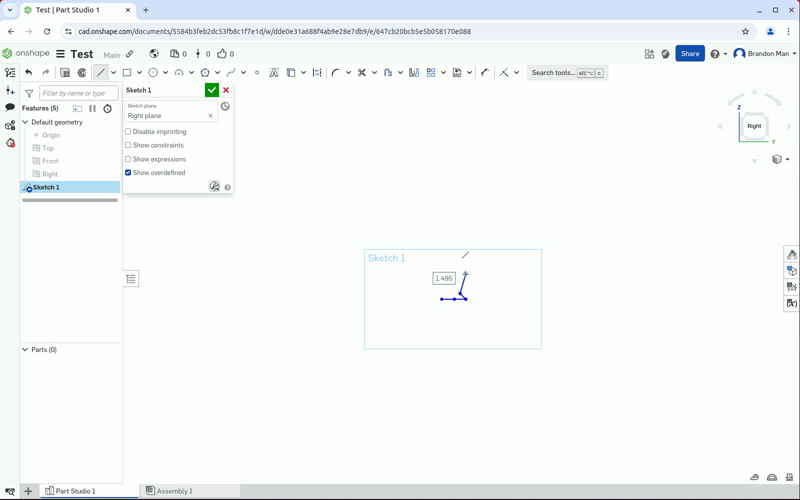
scroll(-6)
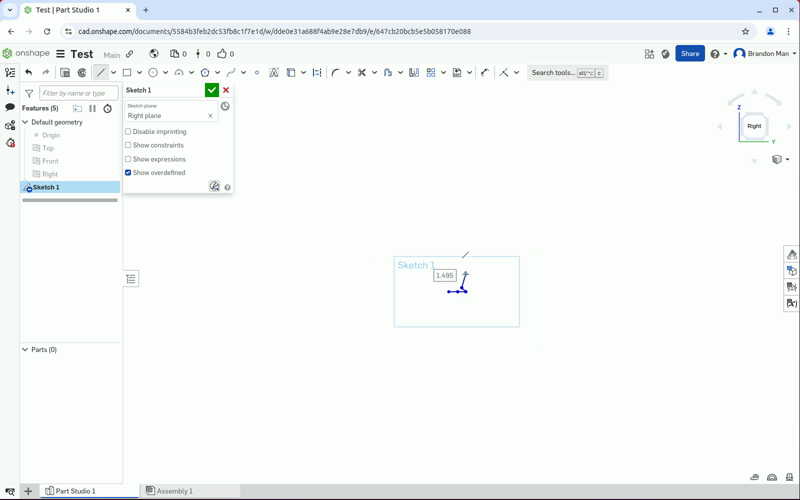
scroll(-6)
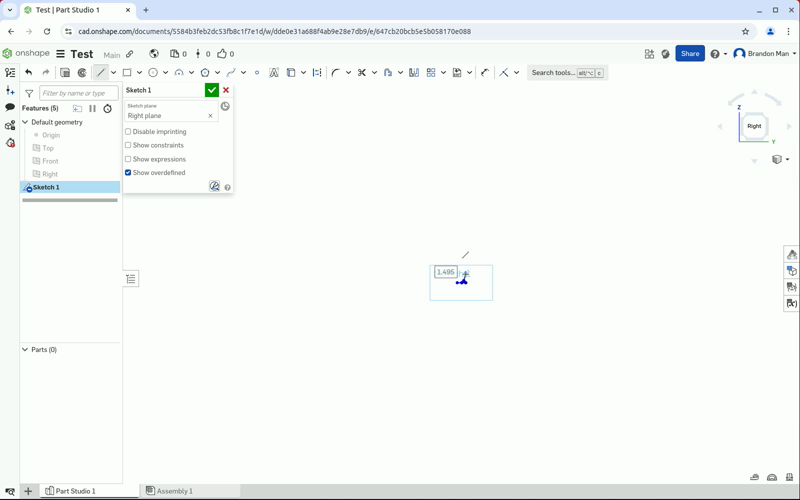
key_up(shift)
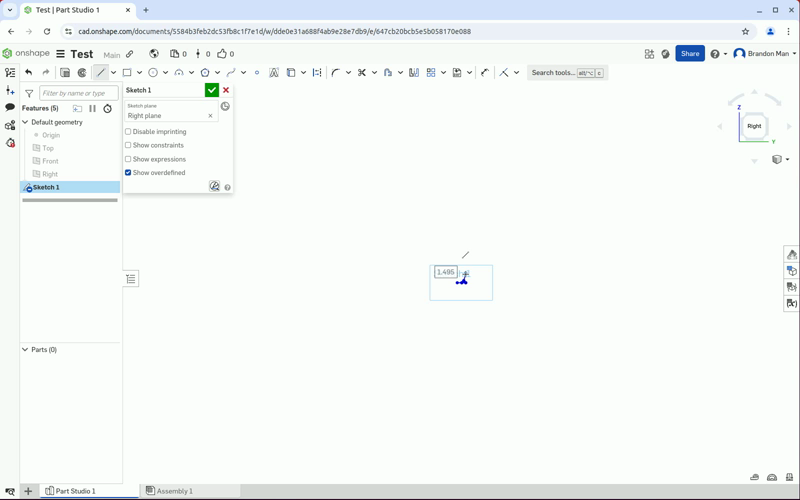
key_down(shift)
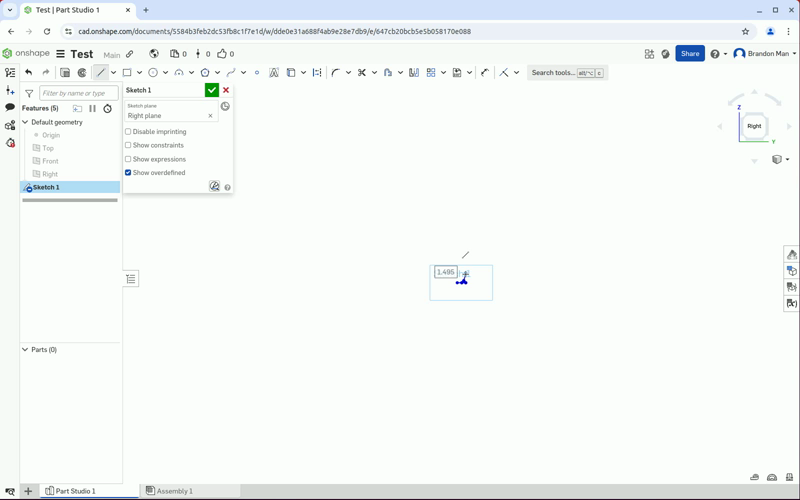
mouse_move(495, 273)
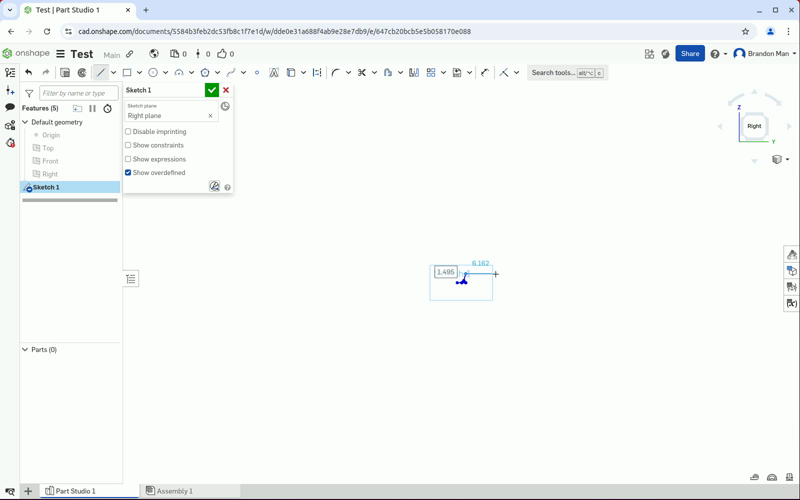
mouse_move(457, 273)
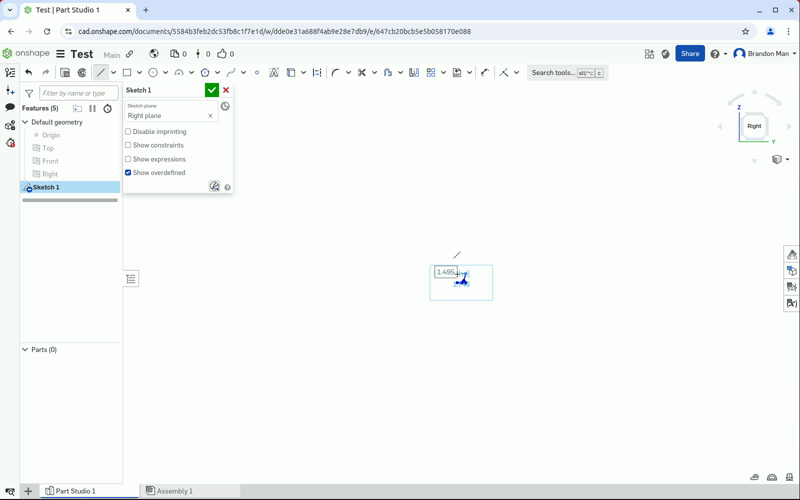
click(457, 273)
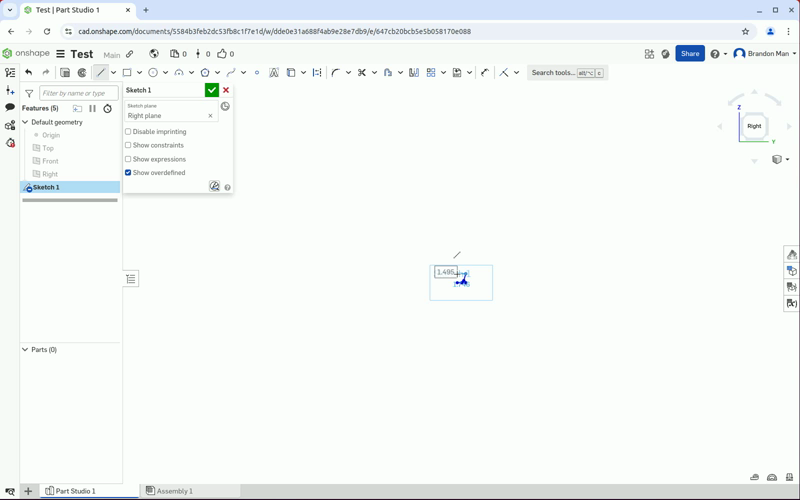
key_up(shift)
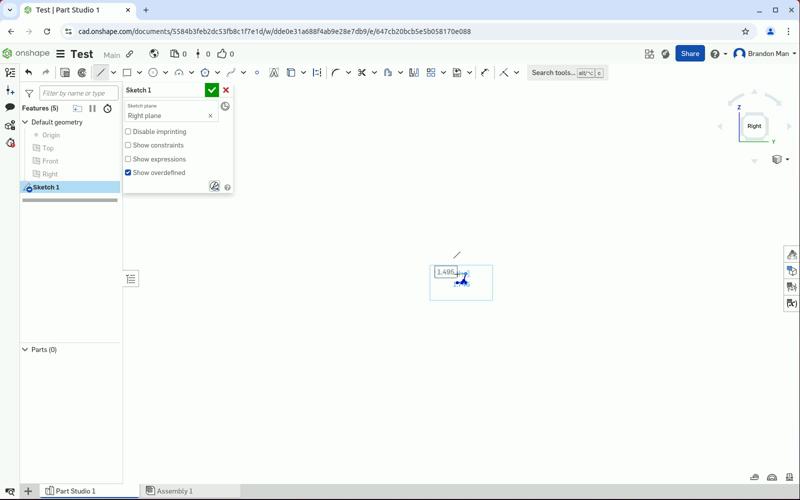
key_down(shift)
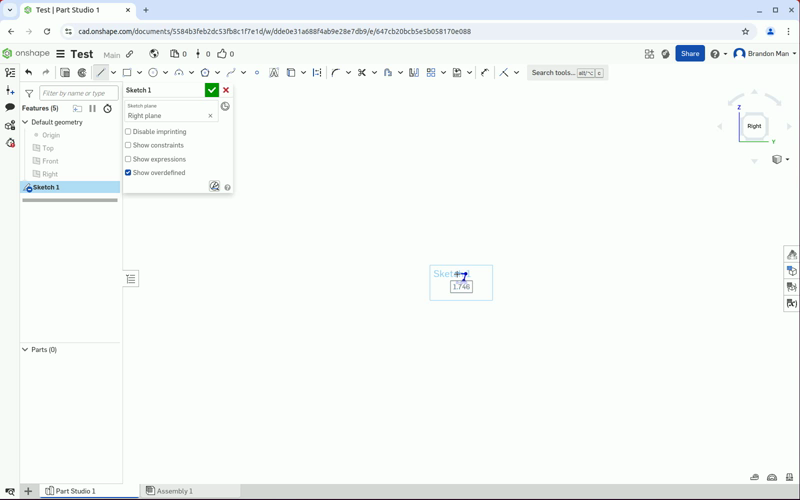
mouse_move(487, 273)
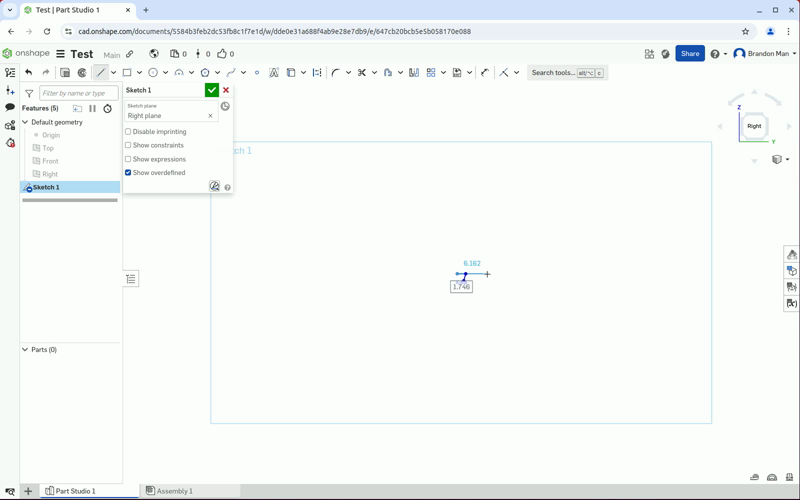
mouse_move(459, 280)
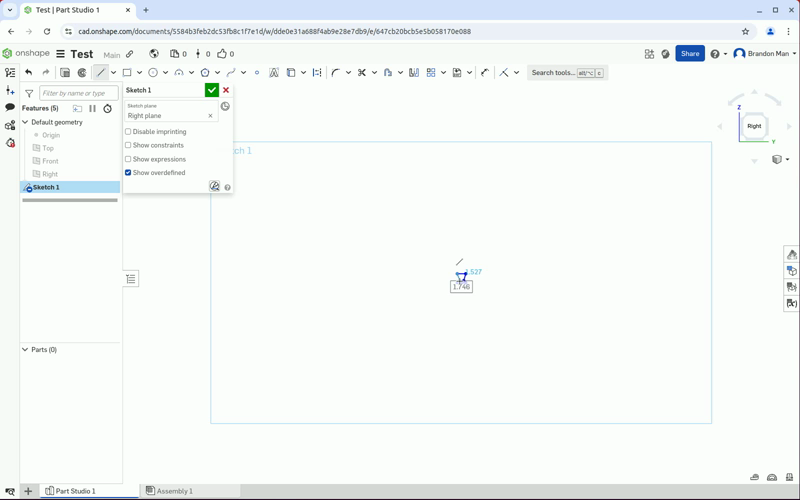
scroll(6)
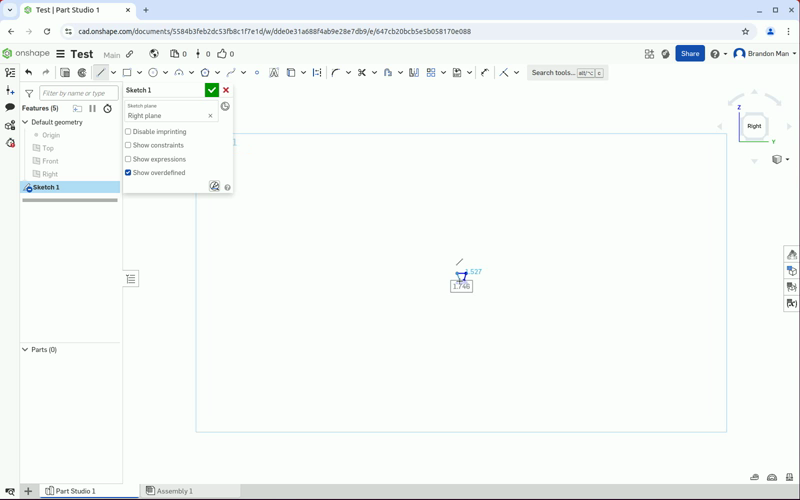
scroll(6)
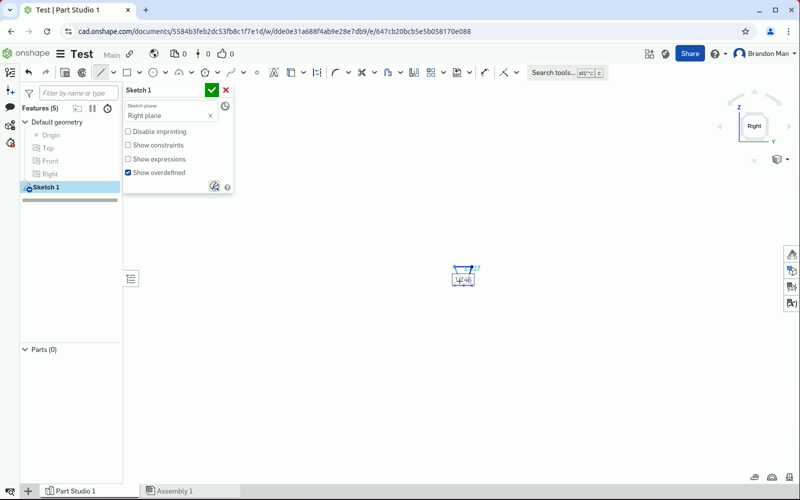
scroll(6)
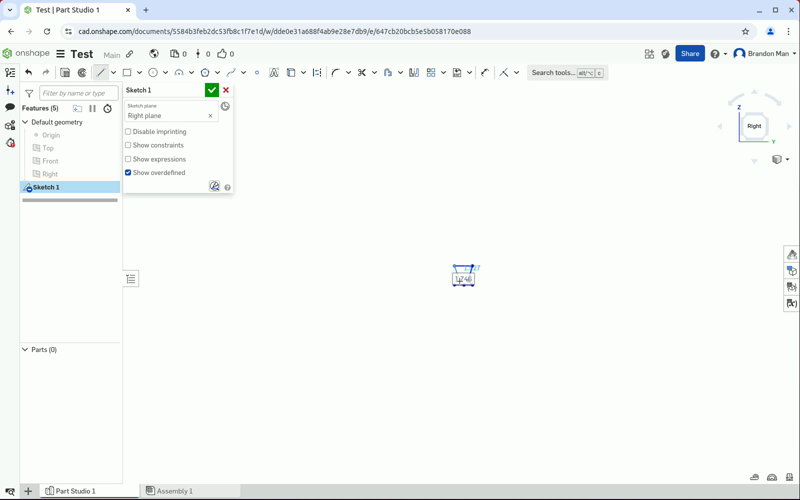
scroll(6)
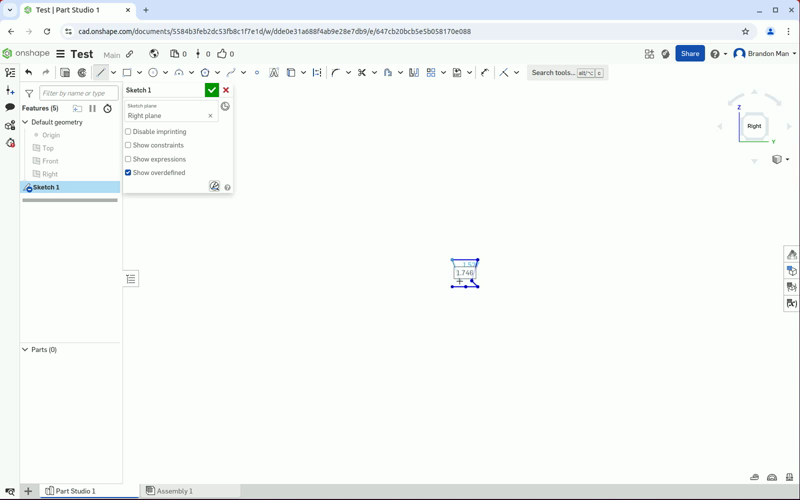
scroll(6)
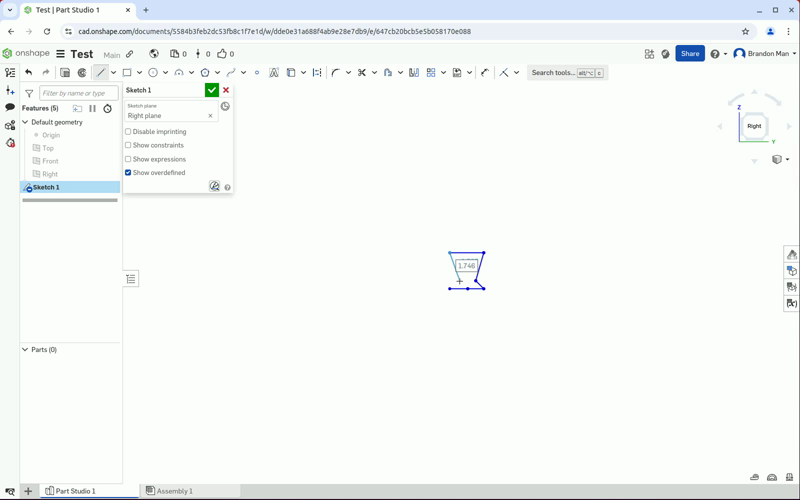
scroll(6)
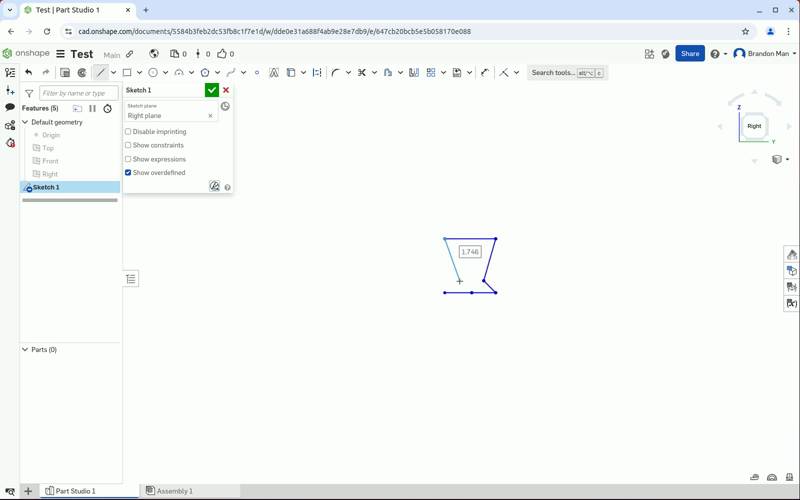
scroll(6)
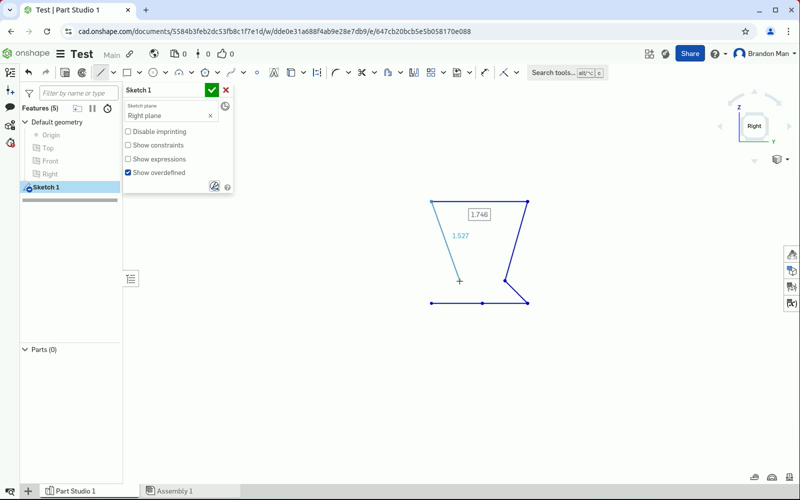
click(459, 280)
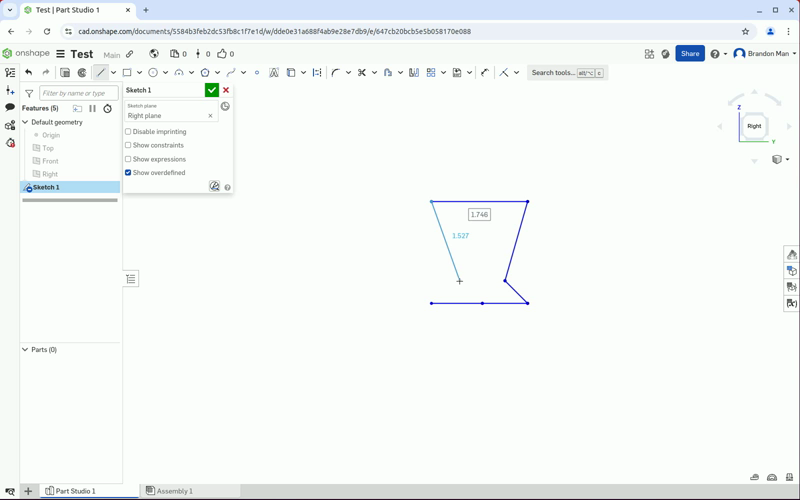
scroll(-6)
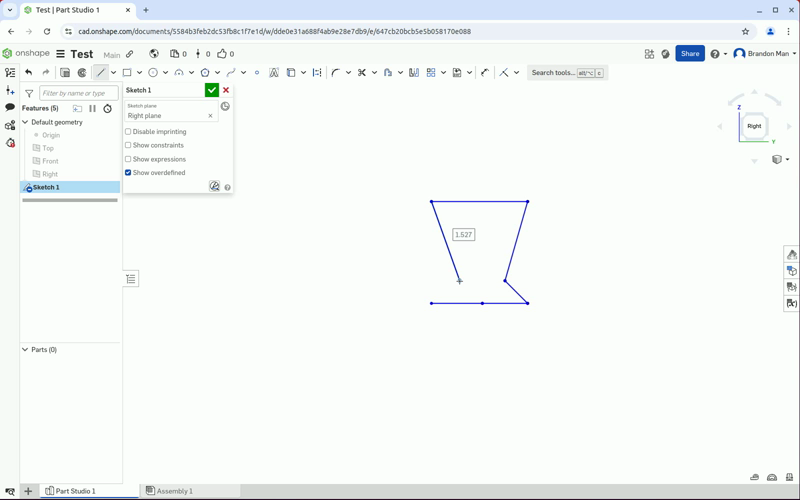
scroll(-6)
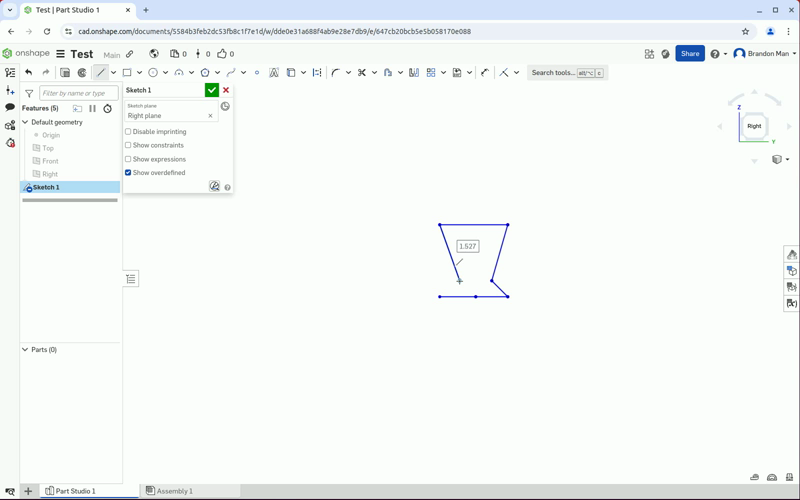
scroll(-6)
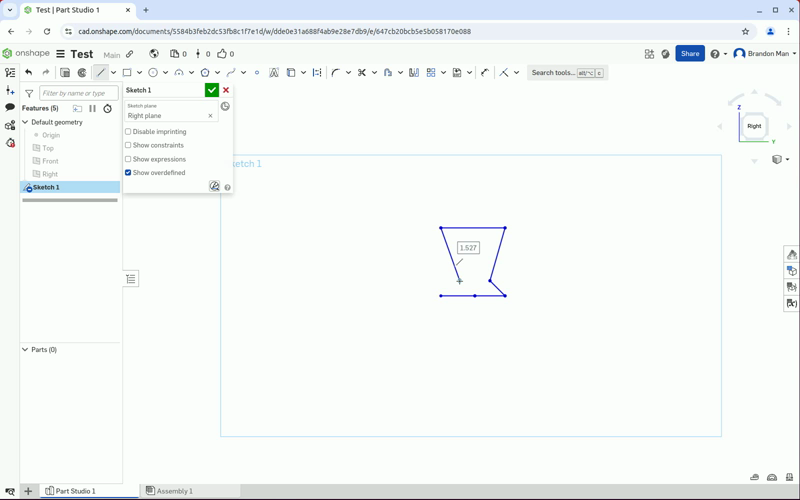
scroll(-6)
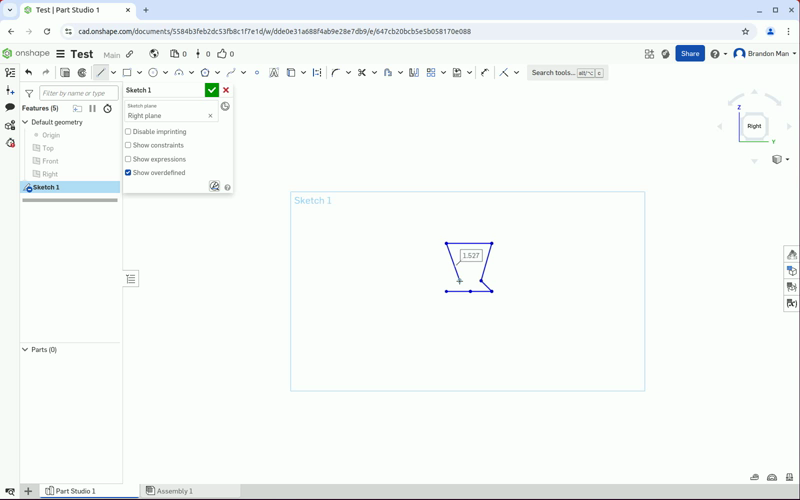
scroll(-6)
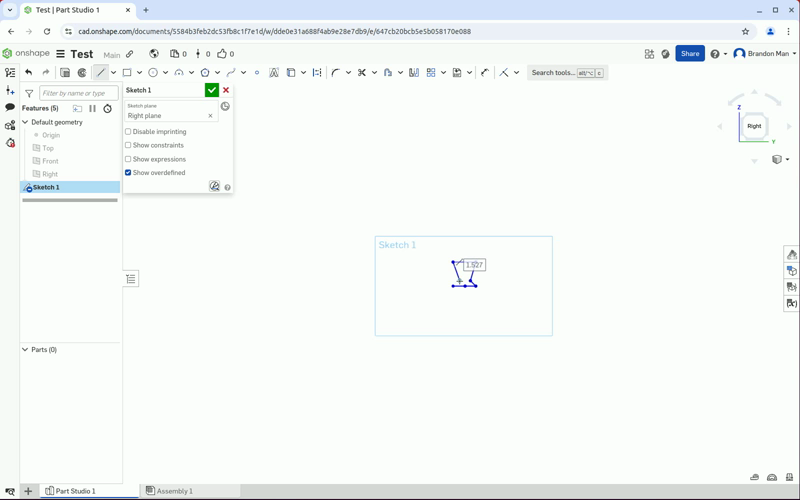
scroll(-6)
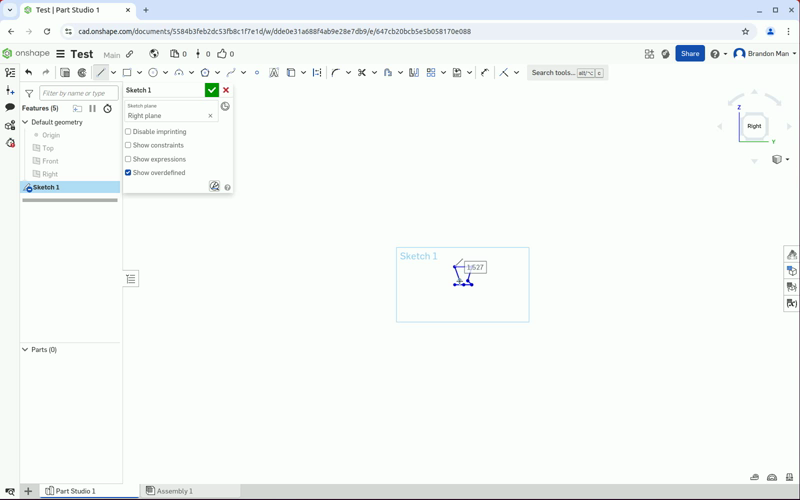
scroll(-6)
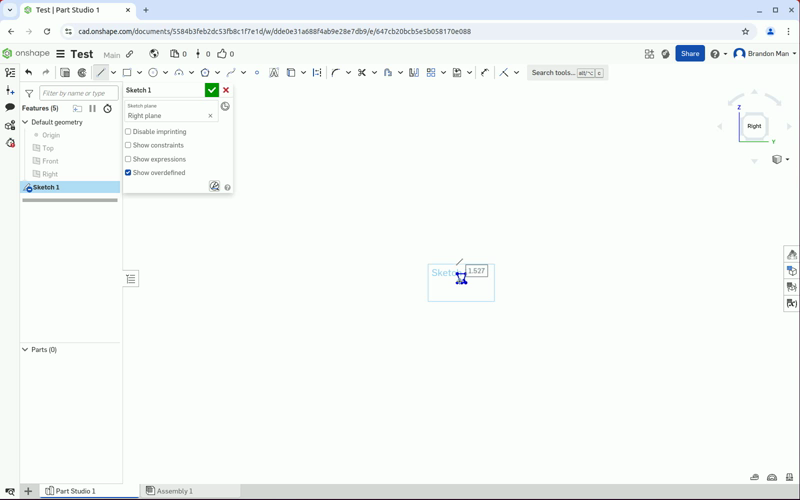
key_up(shift)
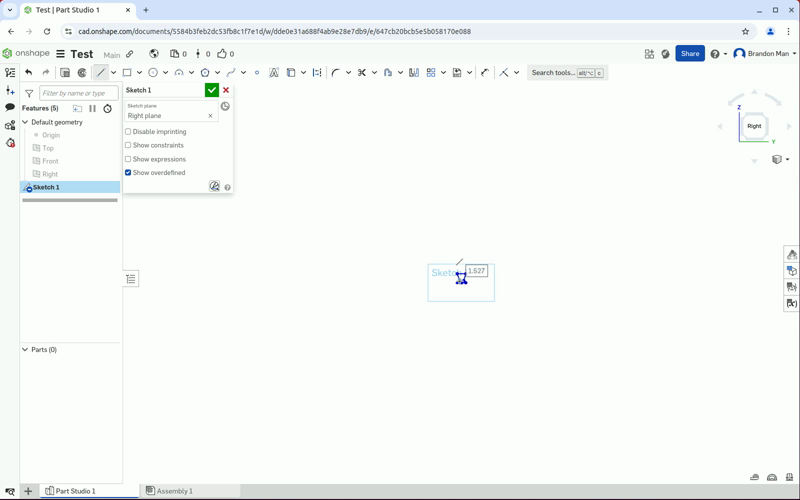
mouse_move(489, 280)
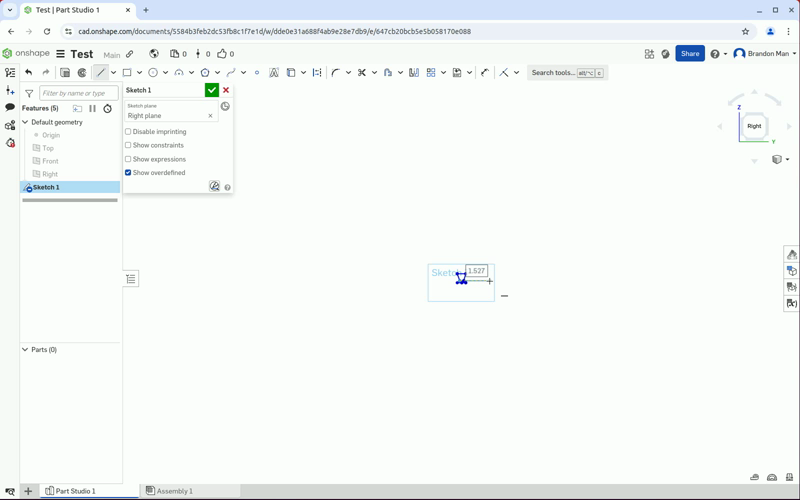
key_down(shift)
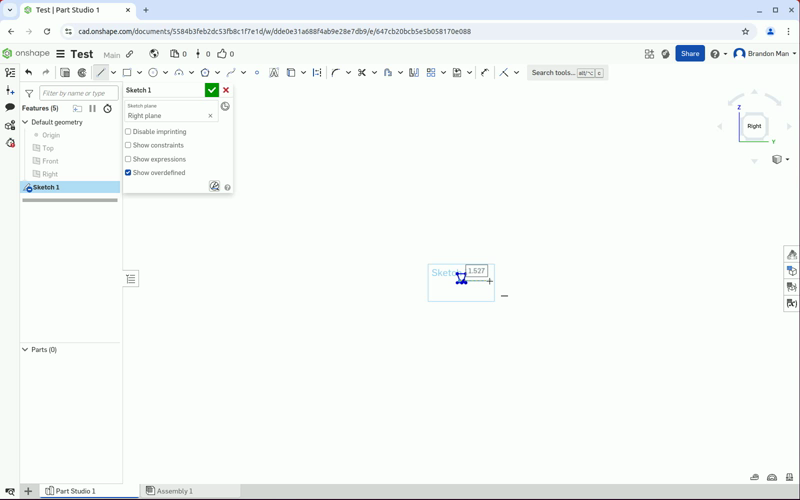
mouse_move(457, 282)
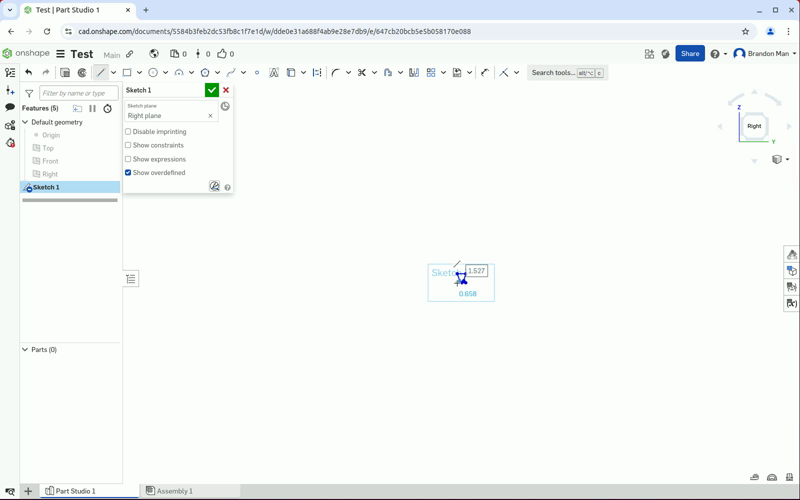
scroll(6)
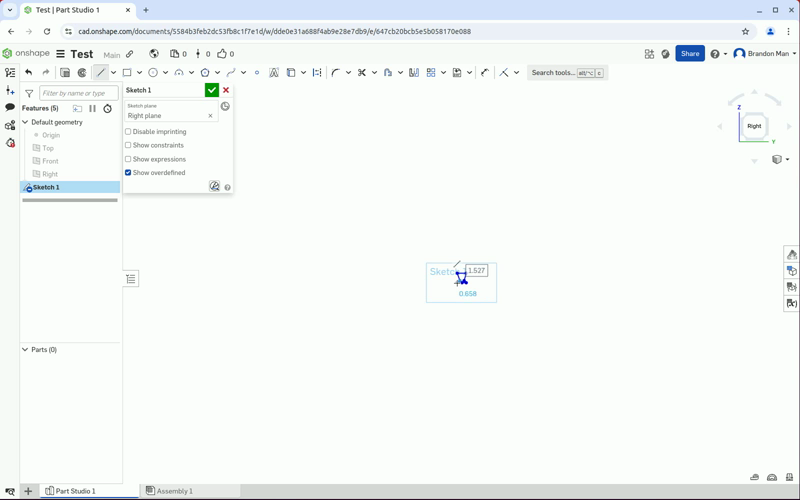
scroll(6)
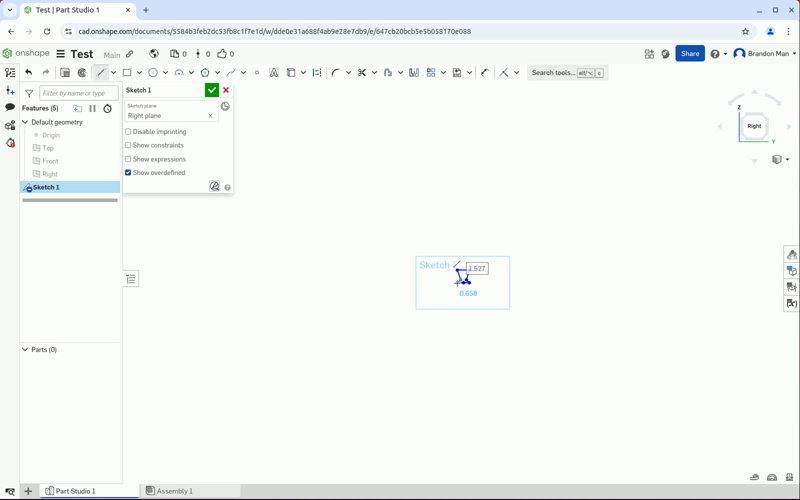
scroll(6)
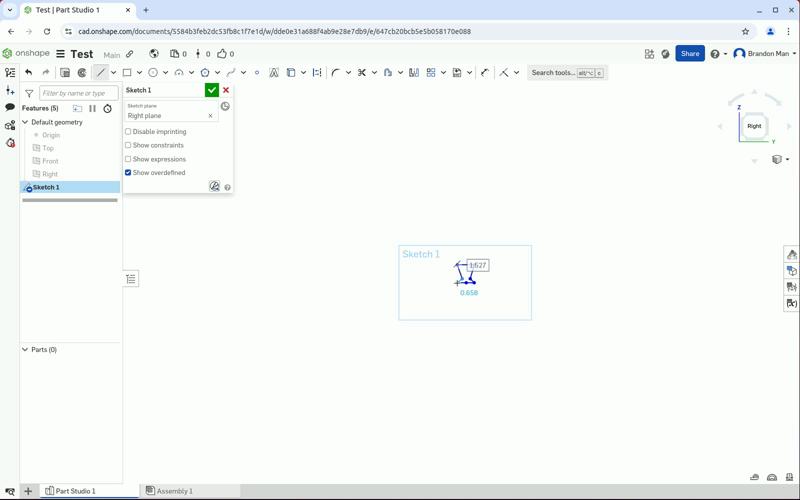
scroll(6)
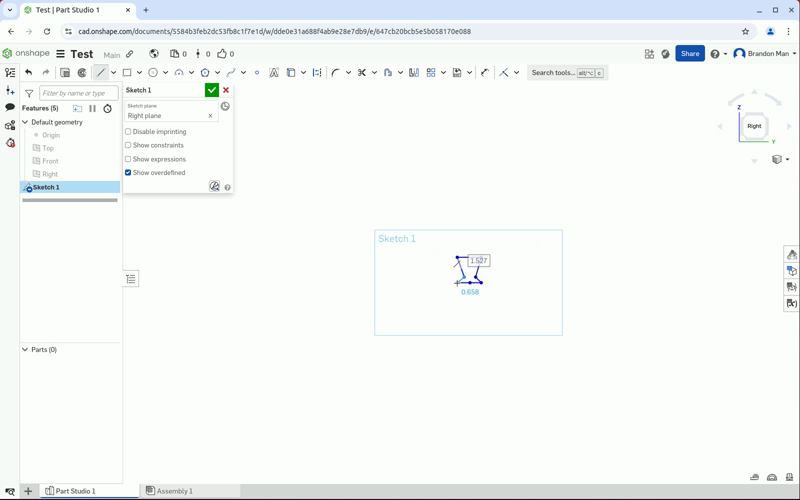
scroll(6)
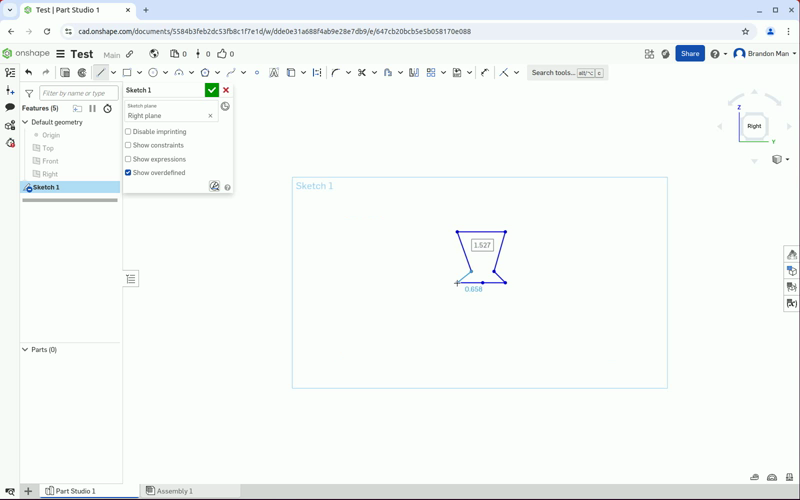
scroll(6)
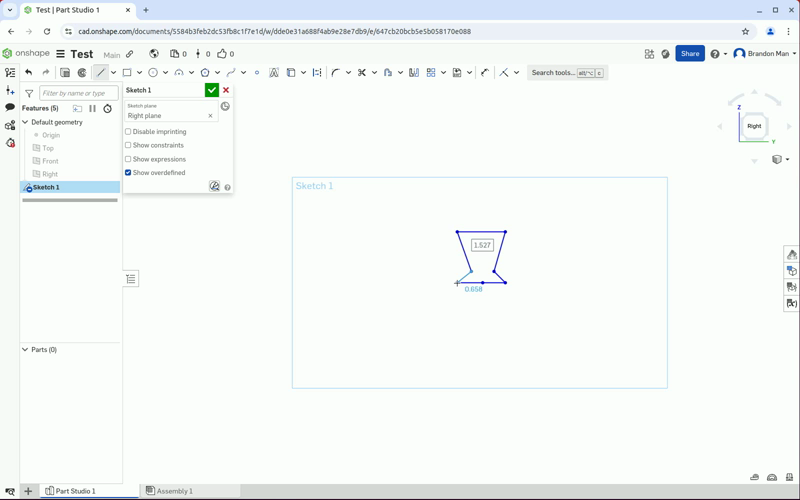
scroll(6)
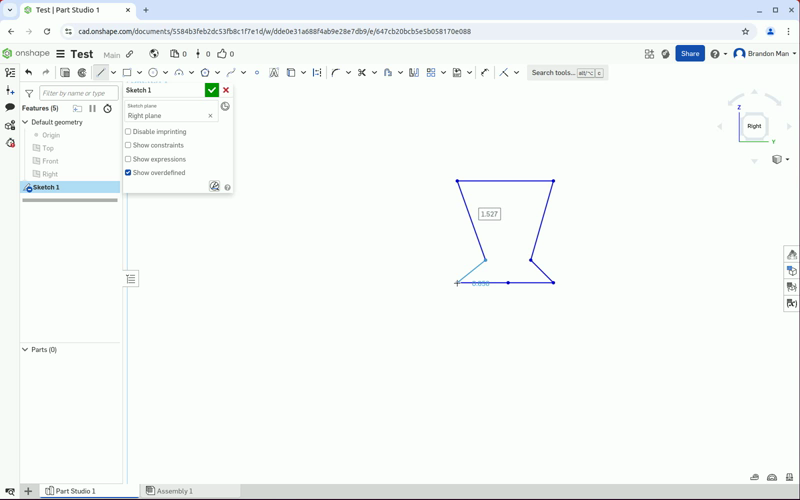
key_up(shift)
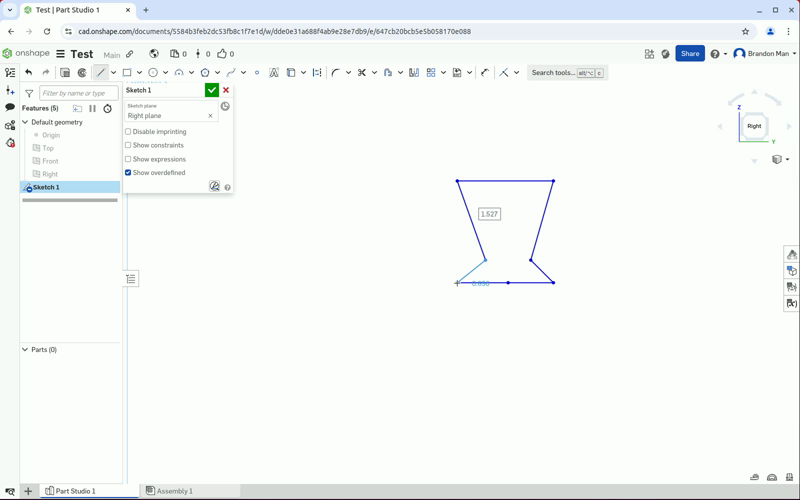
click(457, 282)
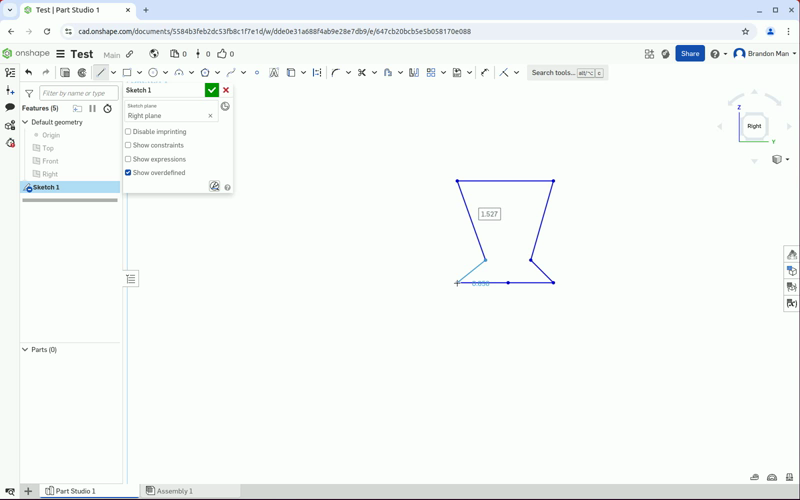
scroll(-6)
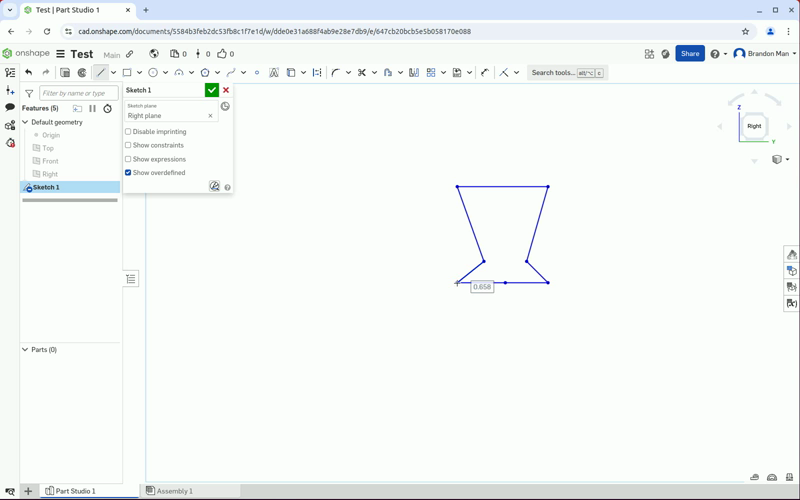
scroll(-6)
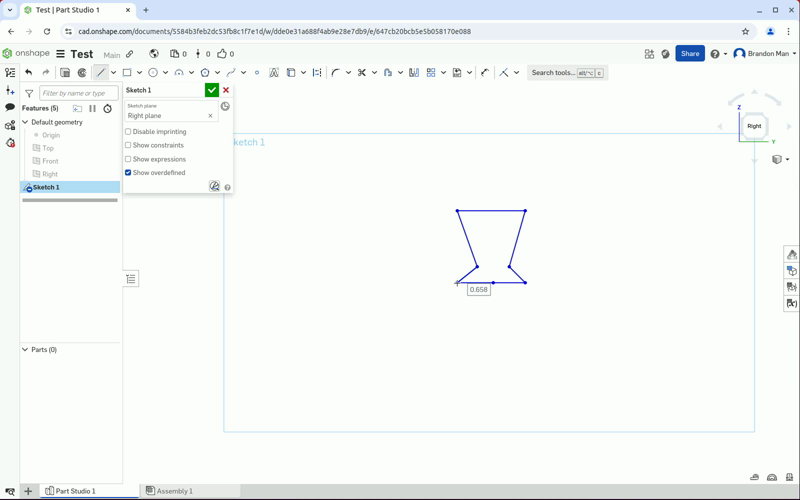
scroll(-6)
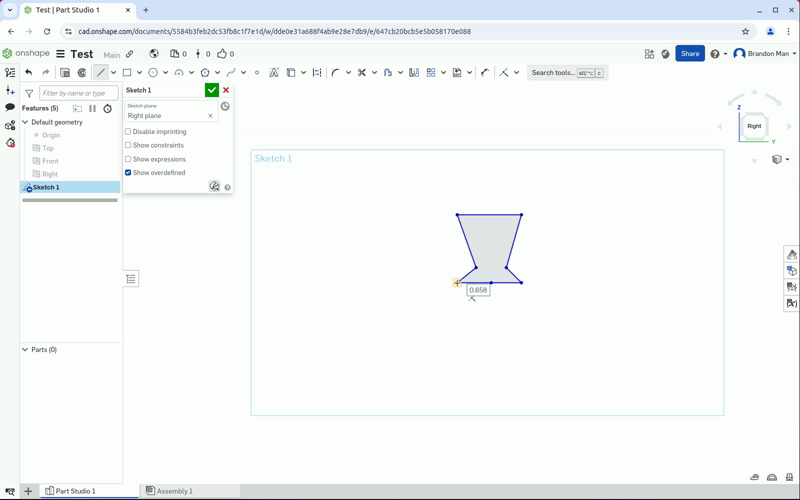
scroll(-6)
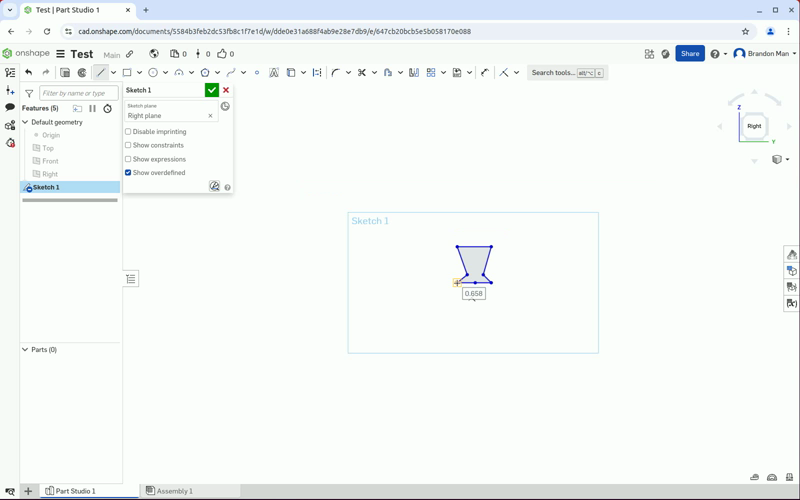
scroll(-6)
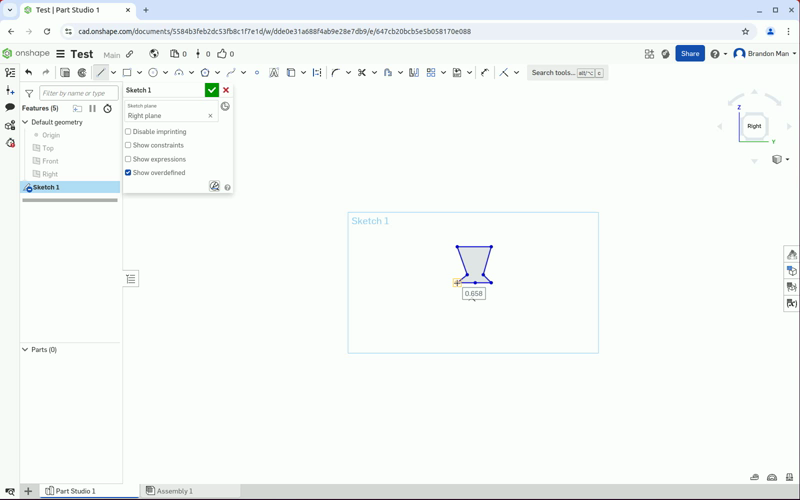
scroll(-6)
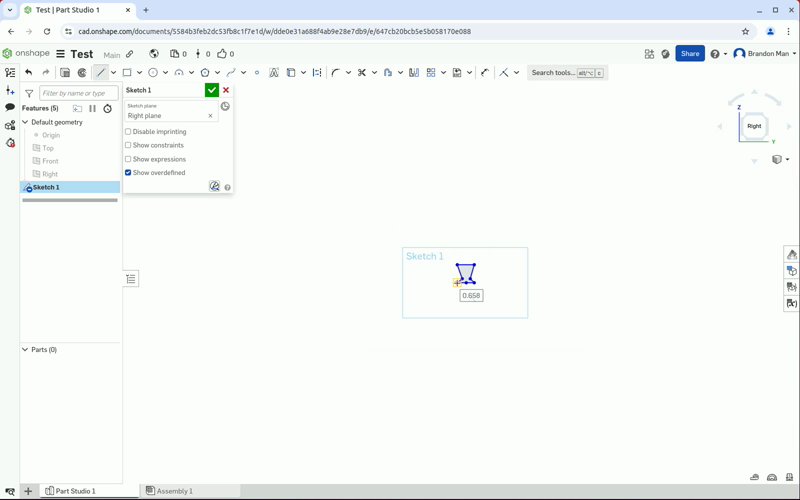
scroll(-6)
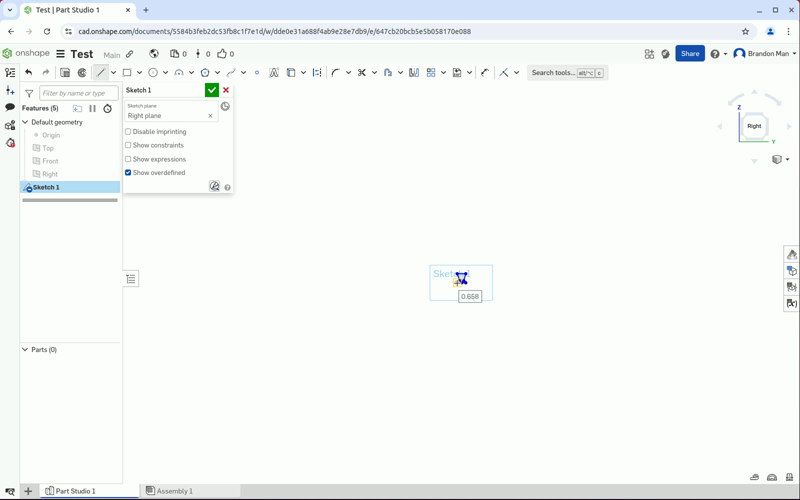
key(esc)
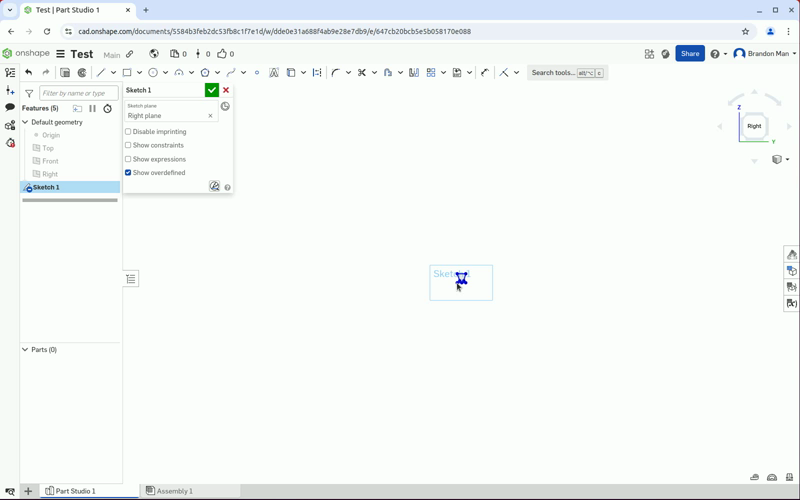
mouse_move(464, 273)
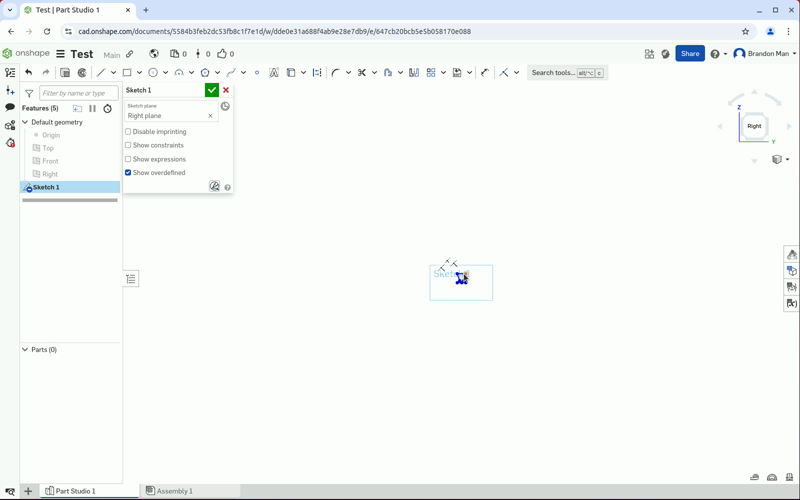
scroll(6)
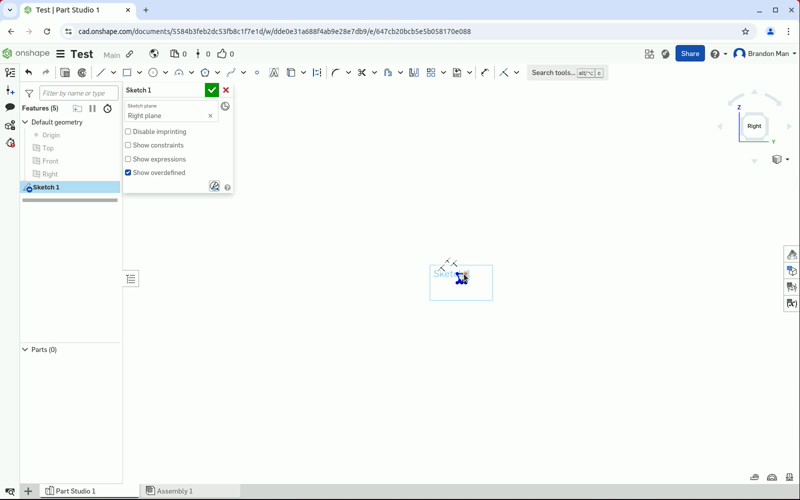
scroll(6)
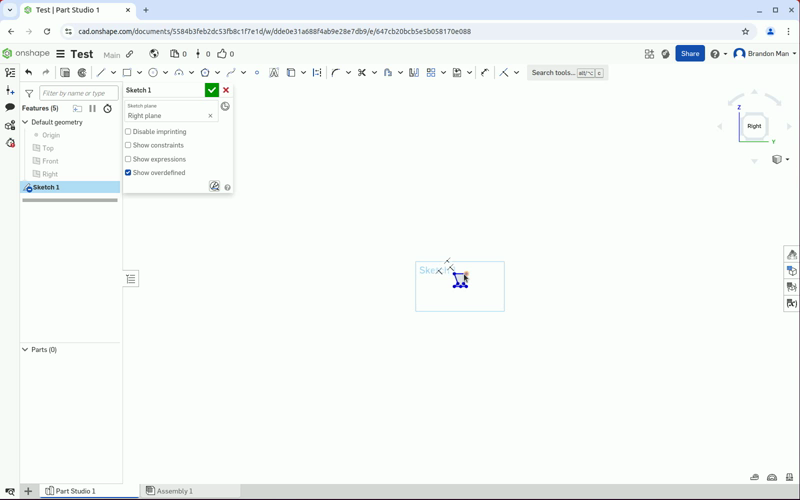
scroll(6)
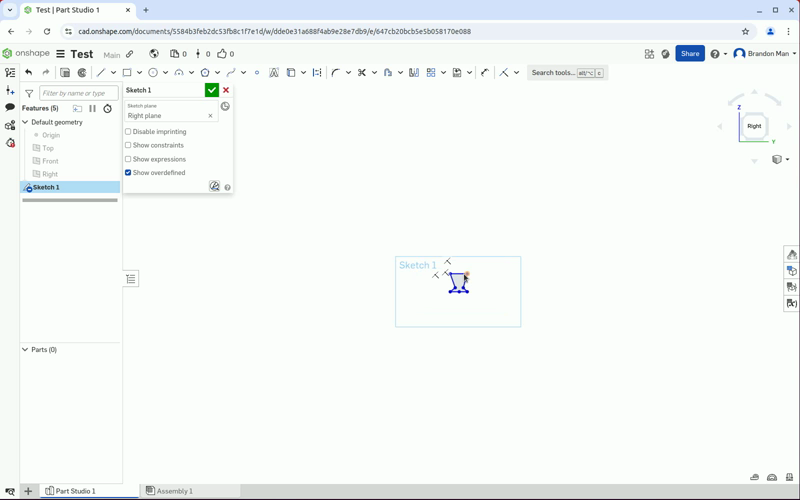
scroll(6)
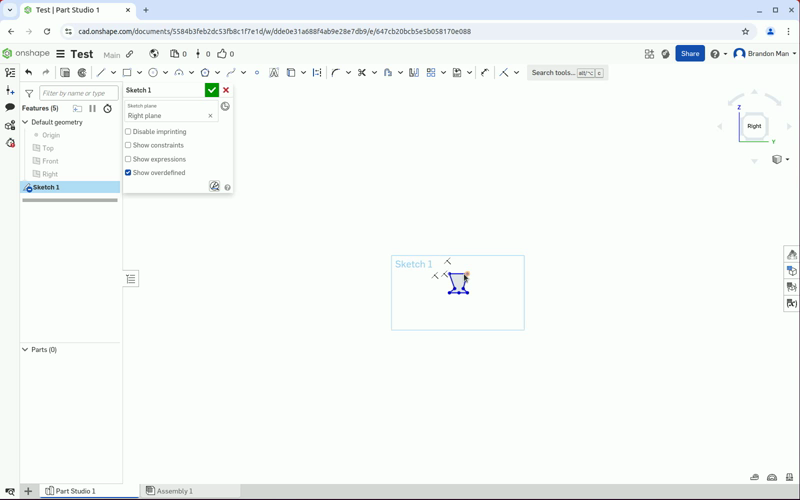
scroll(6)
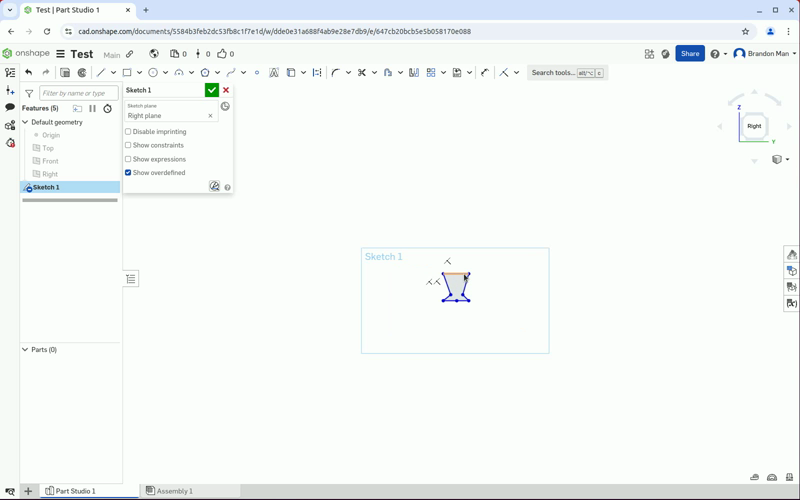
scroll(6)
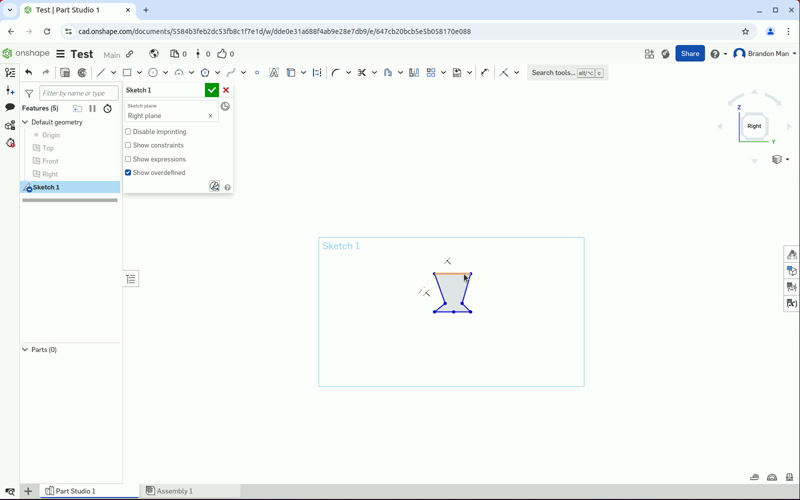
scroll(6)
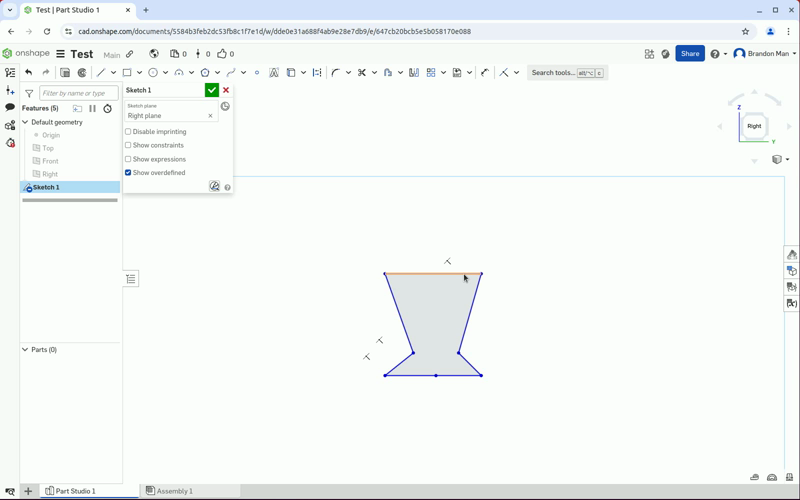
click(464, 273)
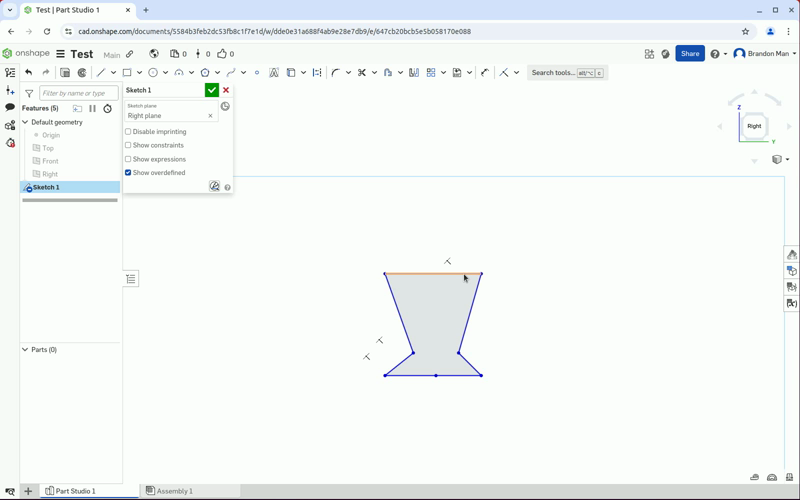
scroll(-6)
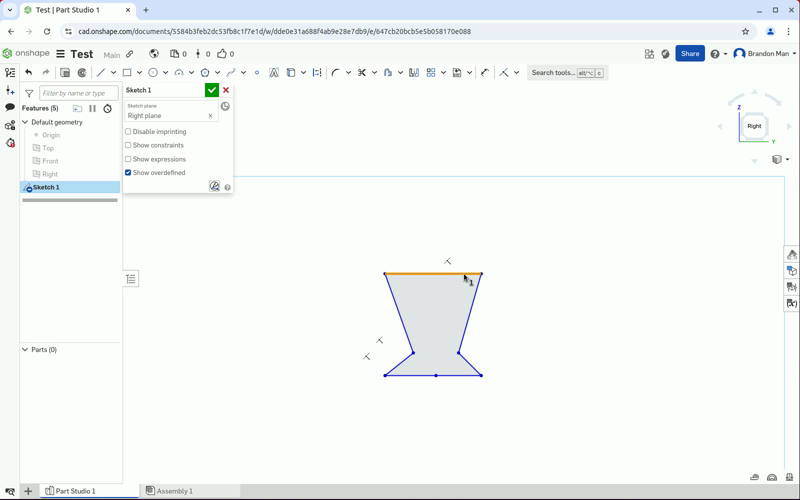
scroll(-6)
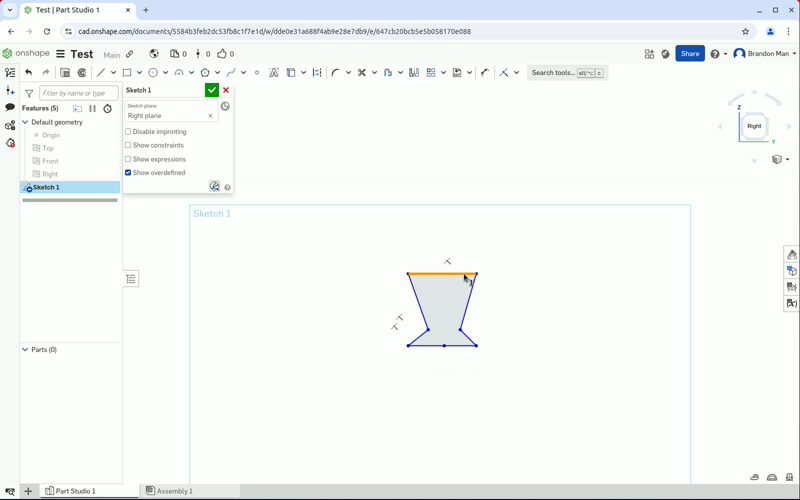
scroll(-6)
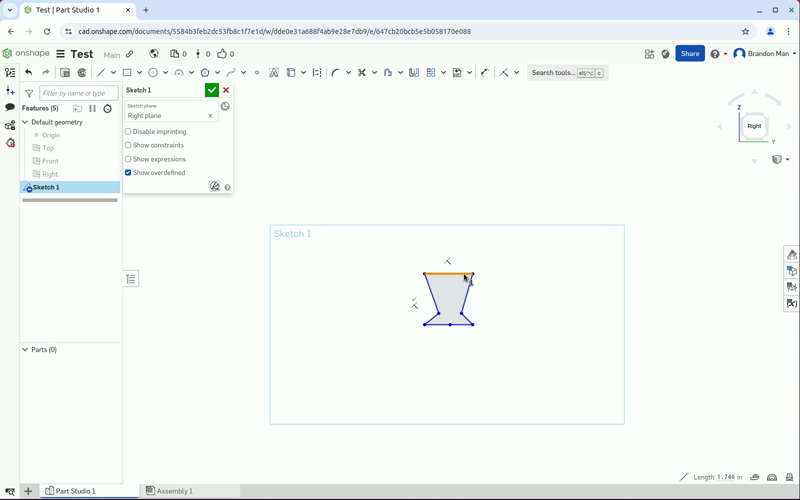
scroll(-6)
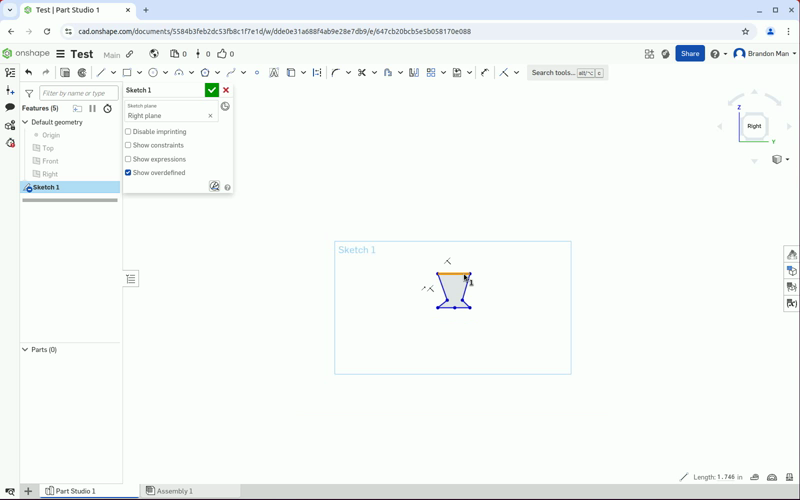
scroll(-6)
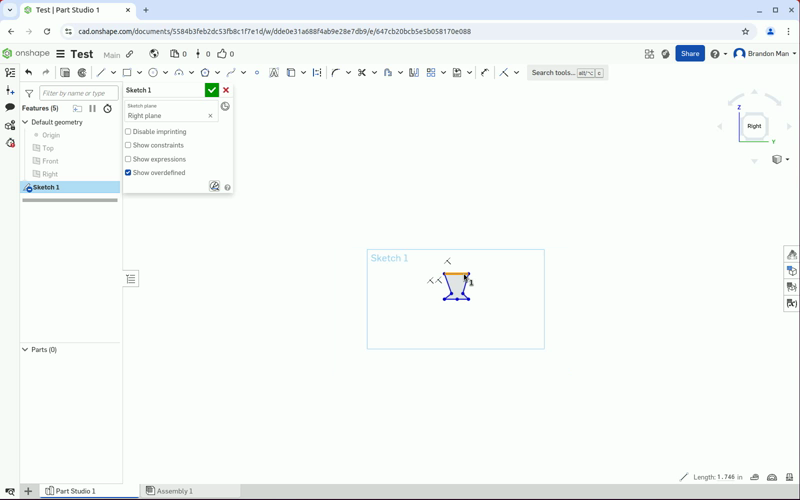
scroll(-6)
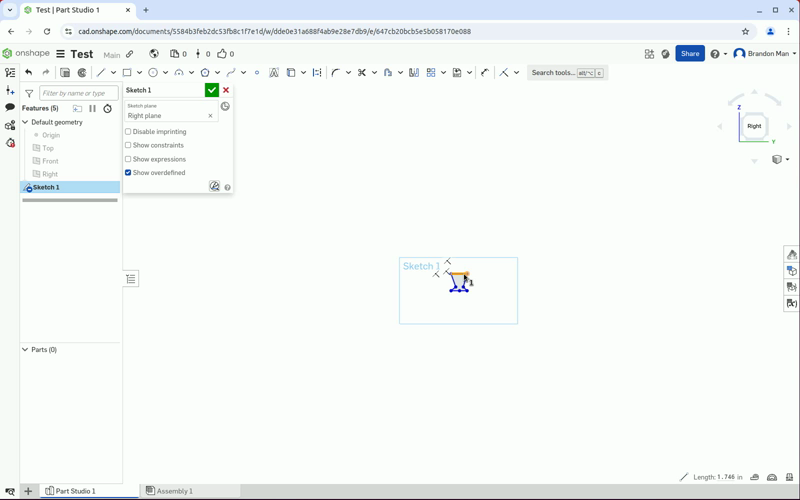
scroll(-6)
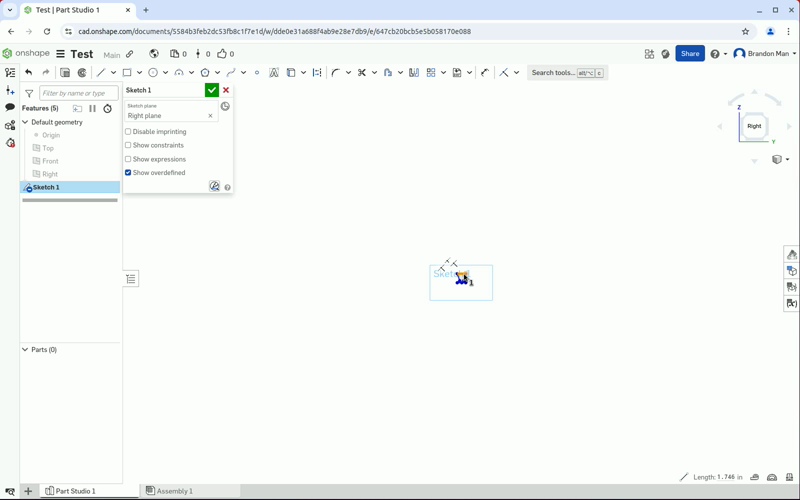
mouse_move(73, 352)
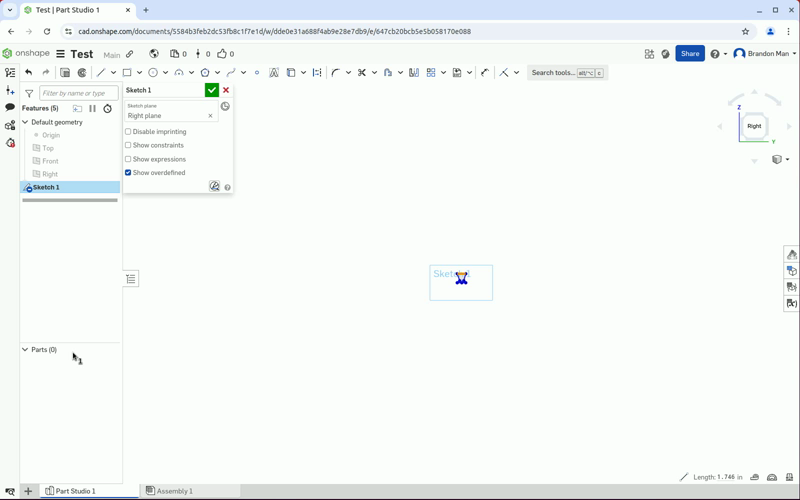
key(shift+y)
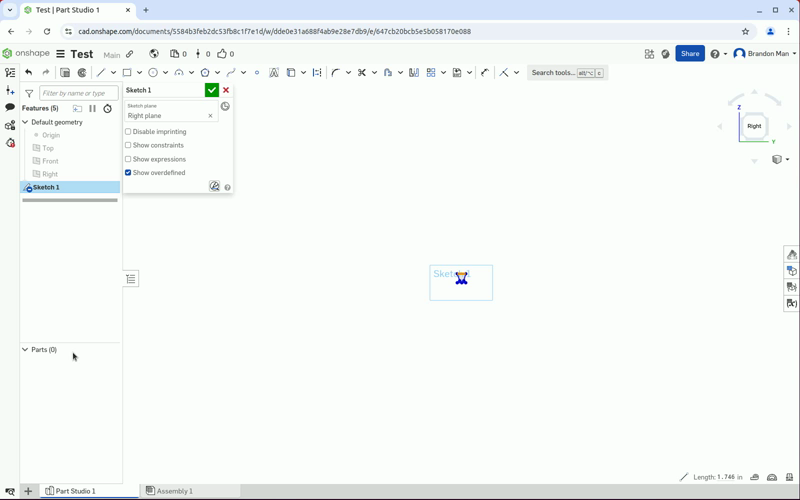
key(shift+e)
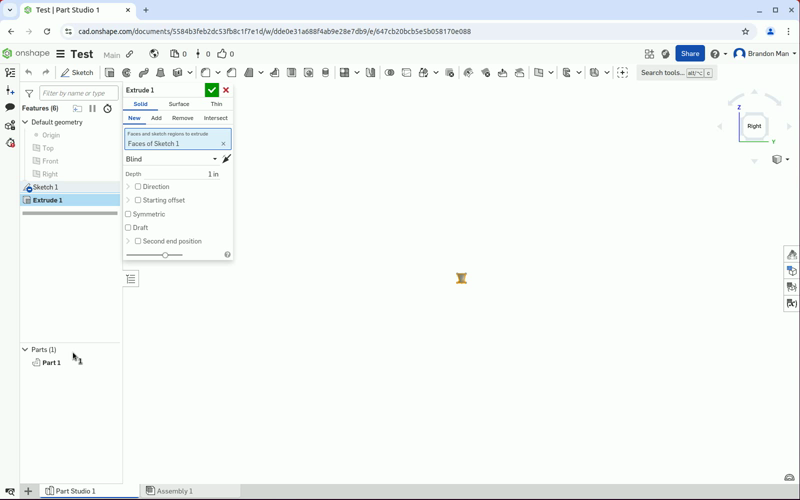
mouse_move(143, 106)
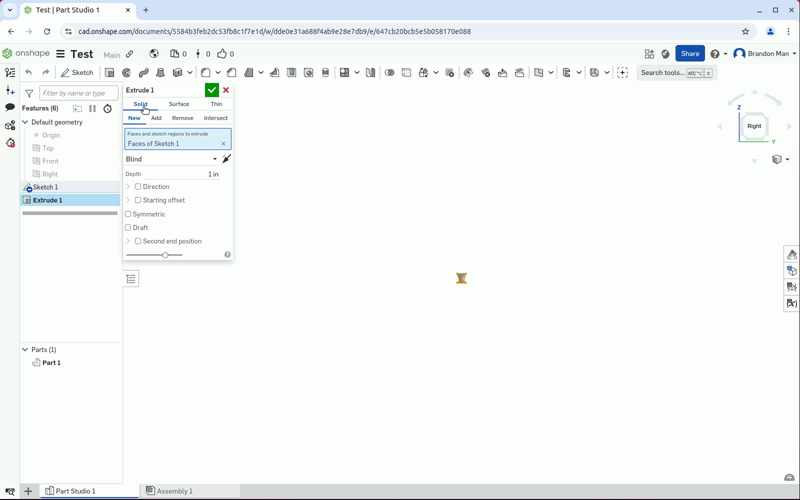
click(143, 106)
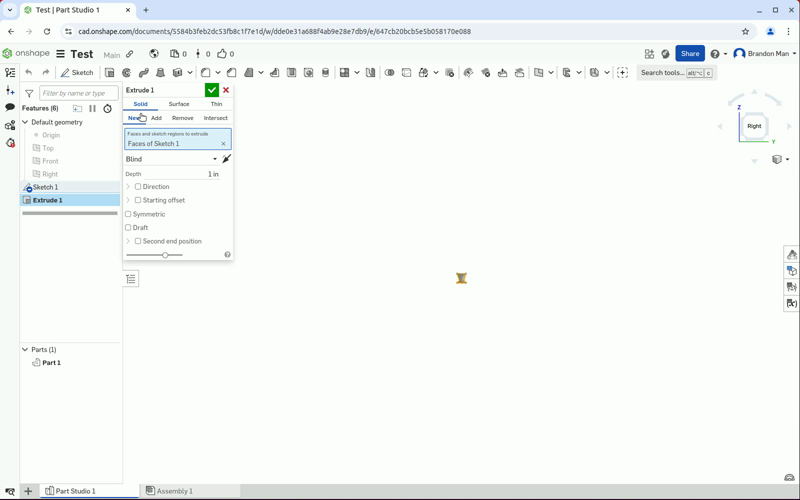
mouse_move(137, 120)
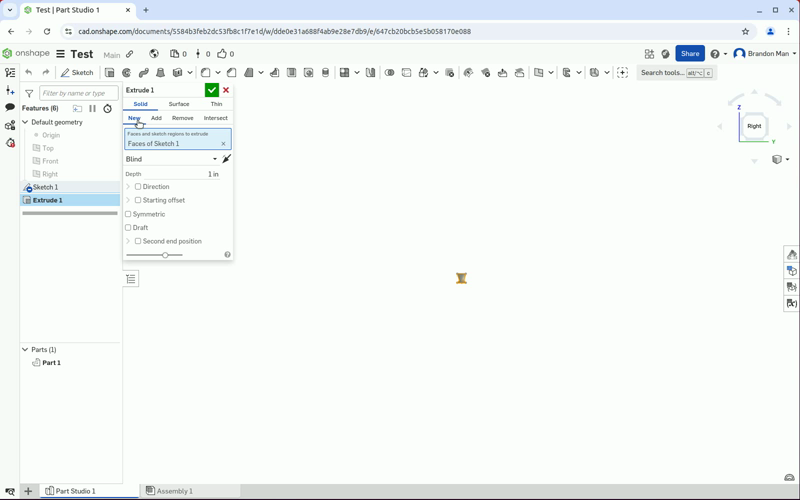
click(137, 120)
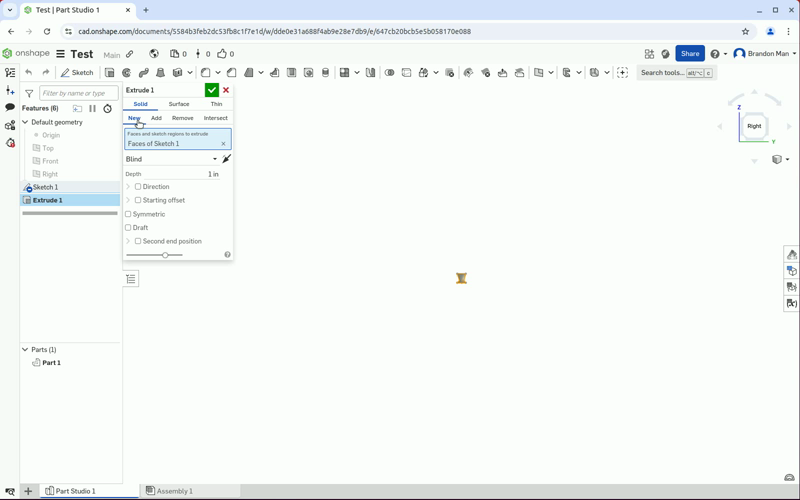
key(tab, 4)
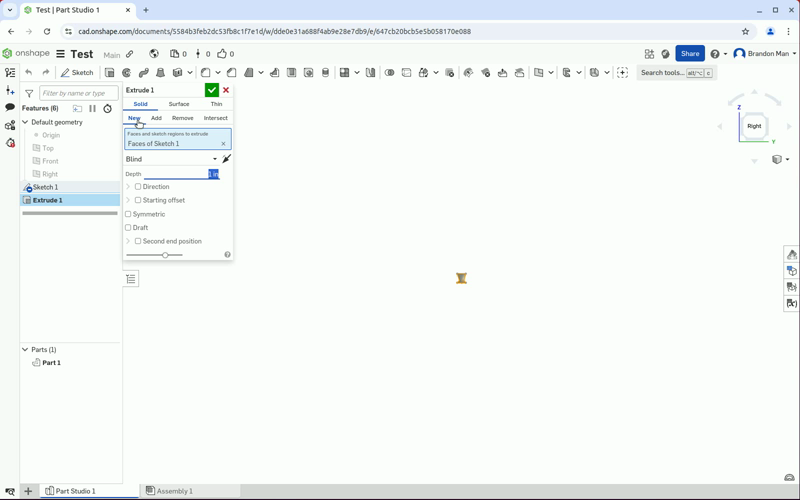
text(23.108)
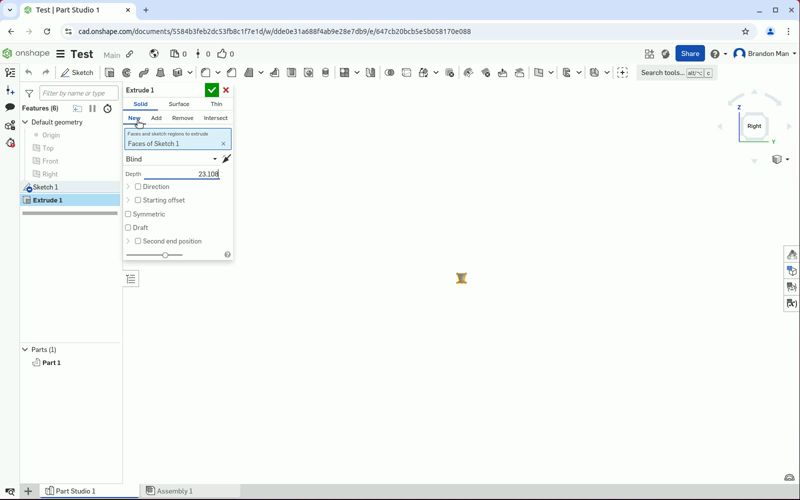
key(enter)
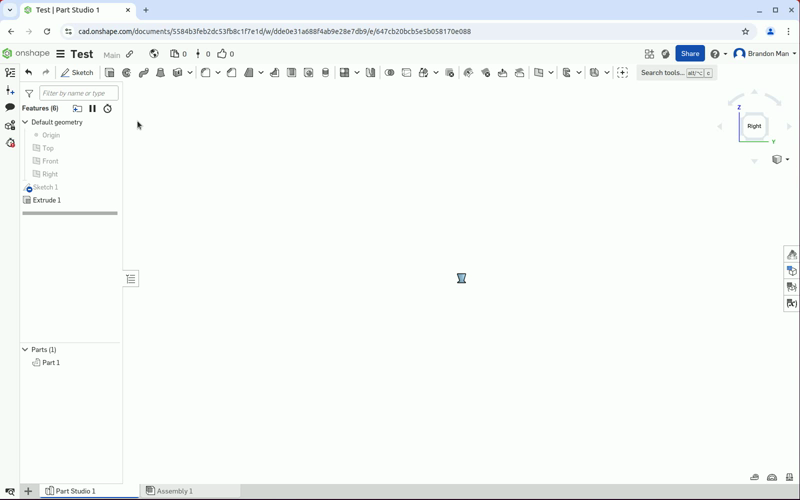
key(shift+h)
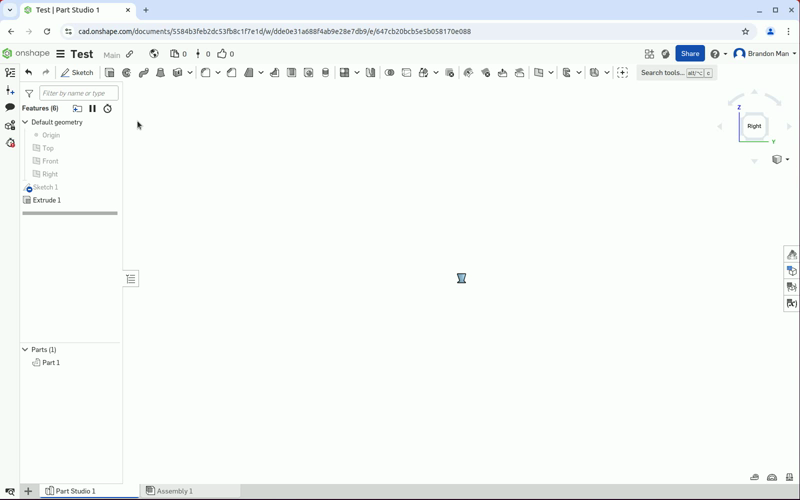
key(shift+h)
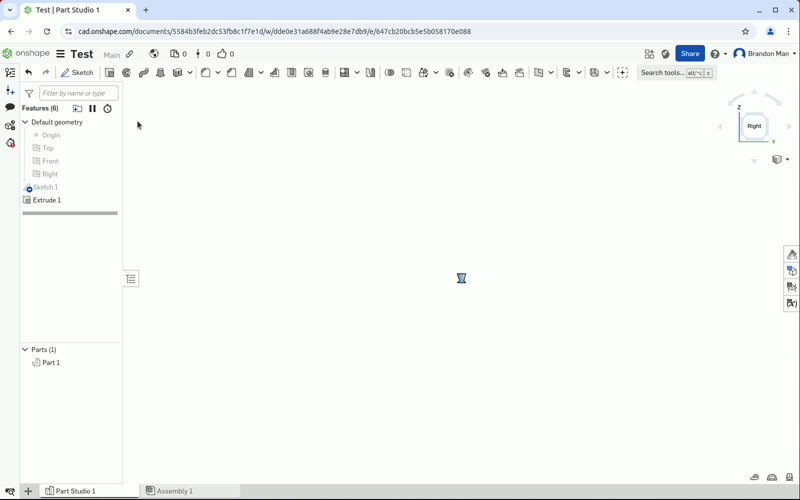
mouse_move(73, 189)
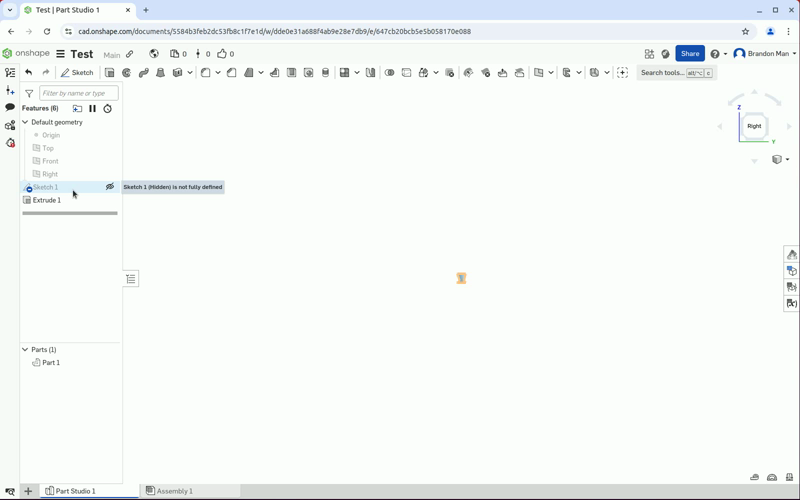
click(73, 189)
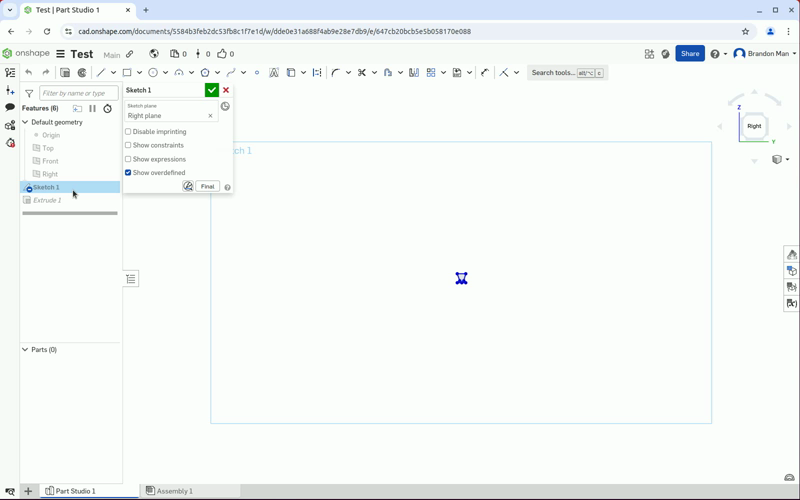
mouse_move(229, 92)
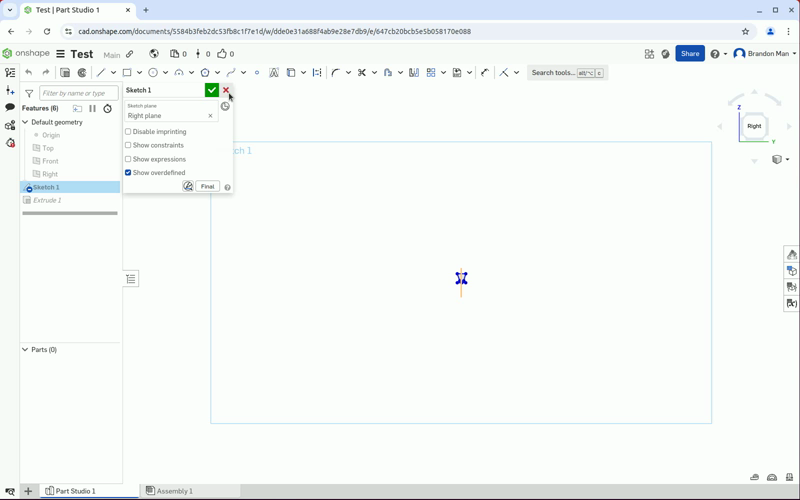
click(229, 92)
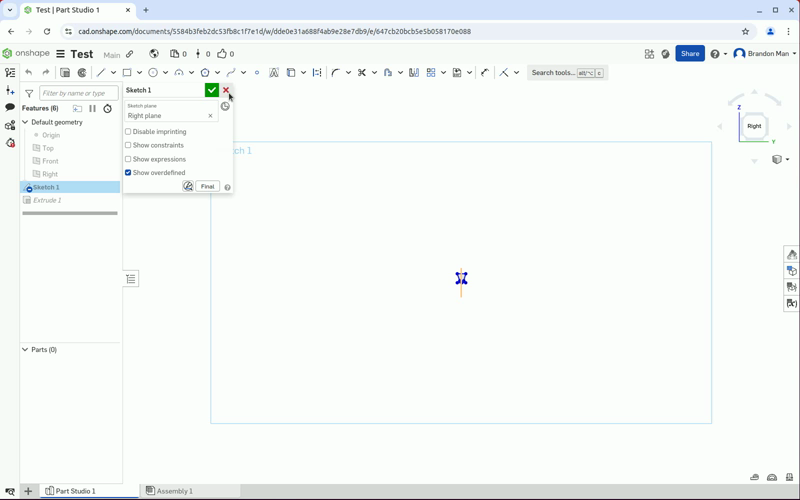
key(shift+s)
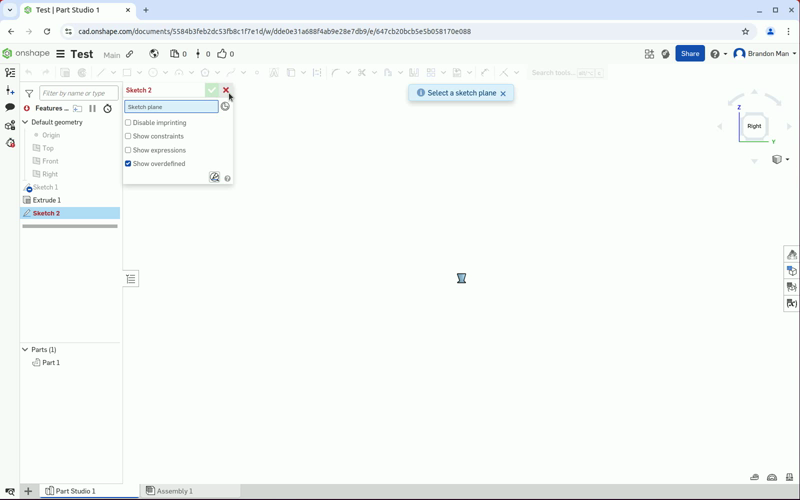
mouse_move(73, 176)
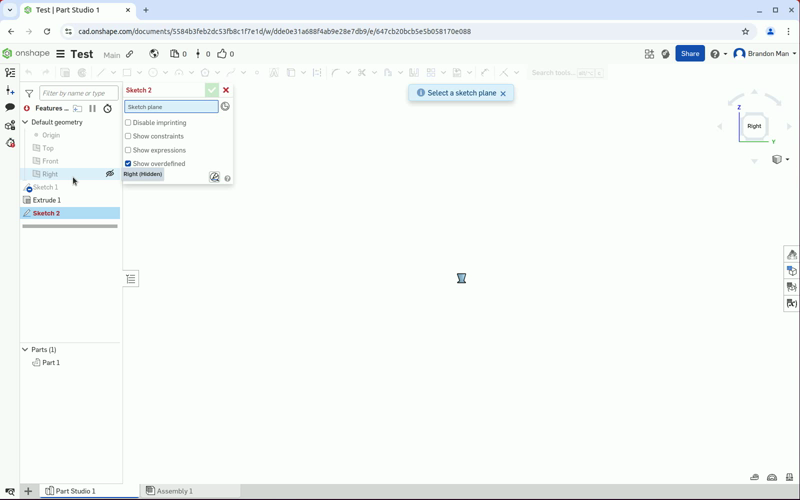
click(73, 176)
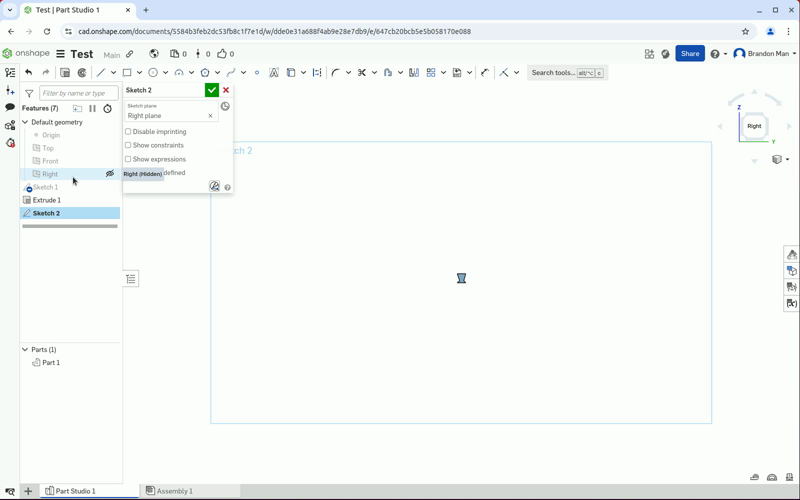
mouse_move(73, 352)
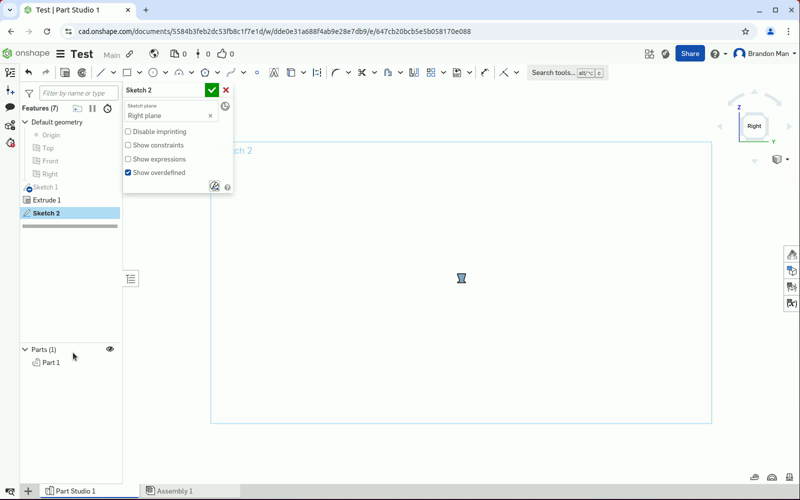
key(y)
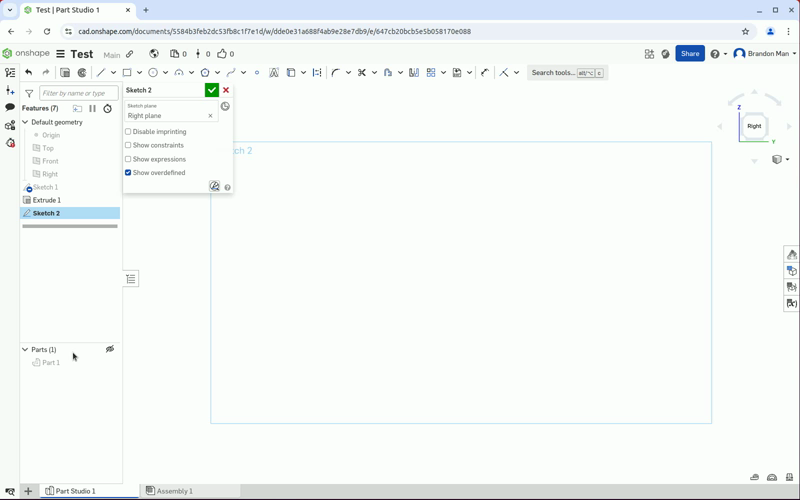
key(l)
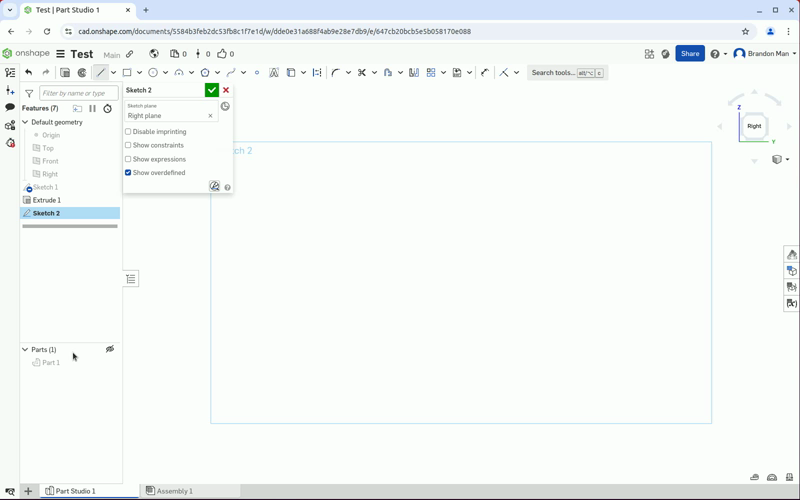
key_down(shift)
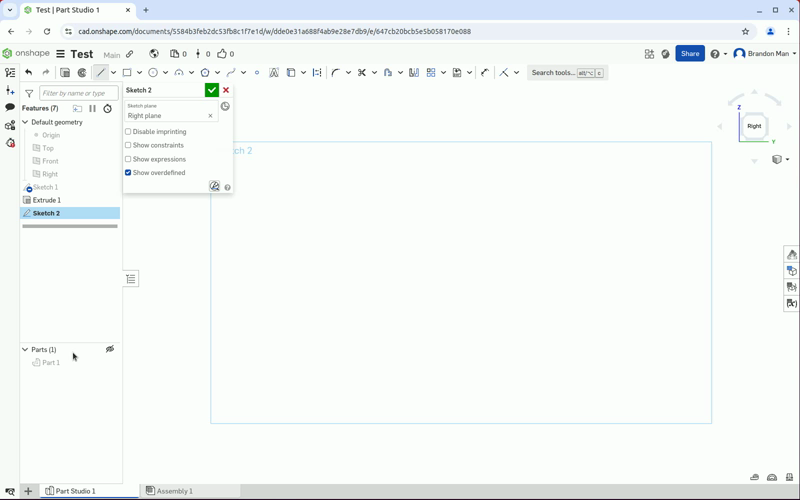
mouse_move(471, 282)
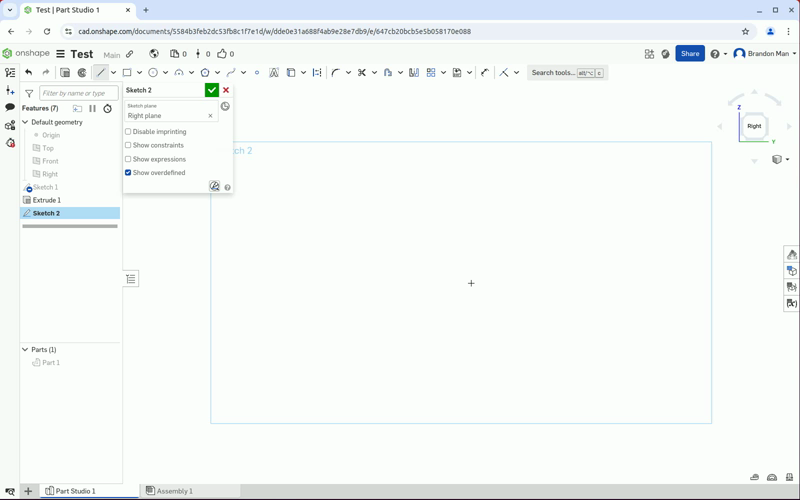
click(471, 282)
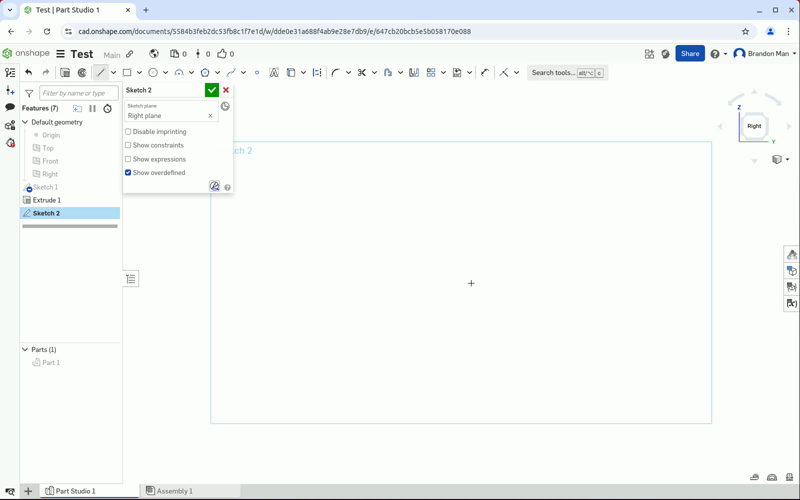
key_up(shift)
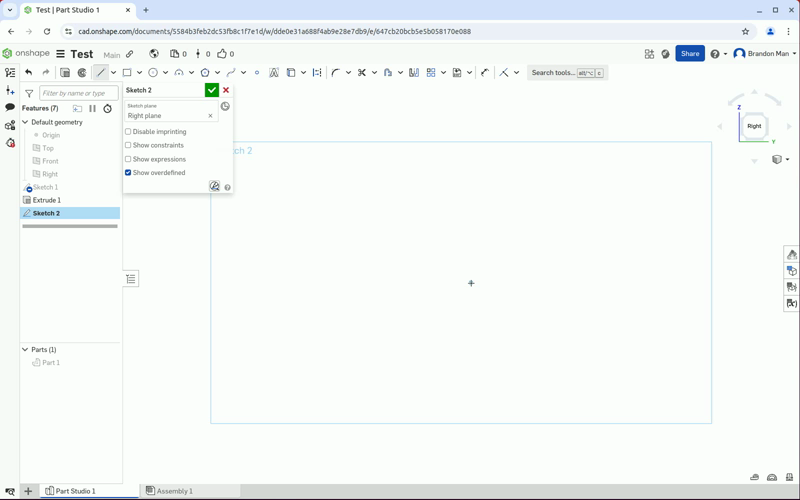
key_down(shift)
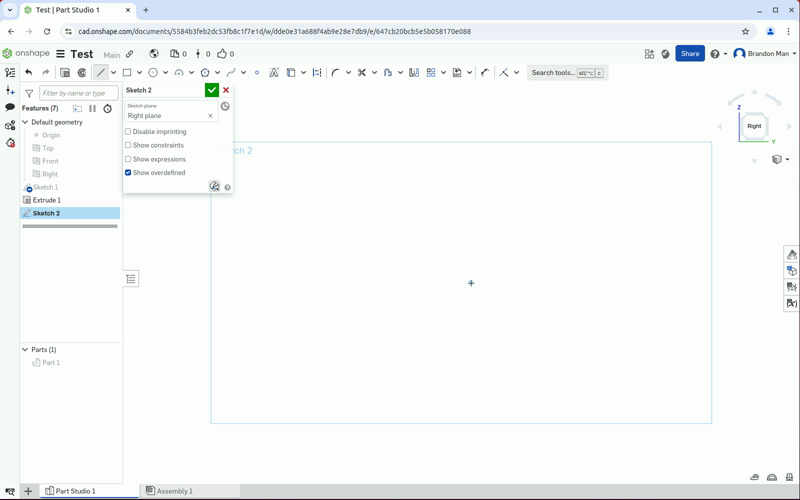
mouse_move(501, 282)
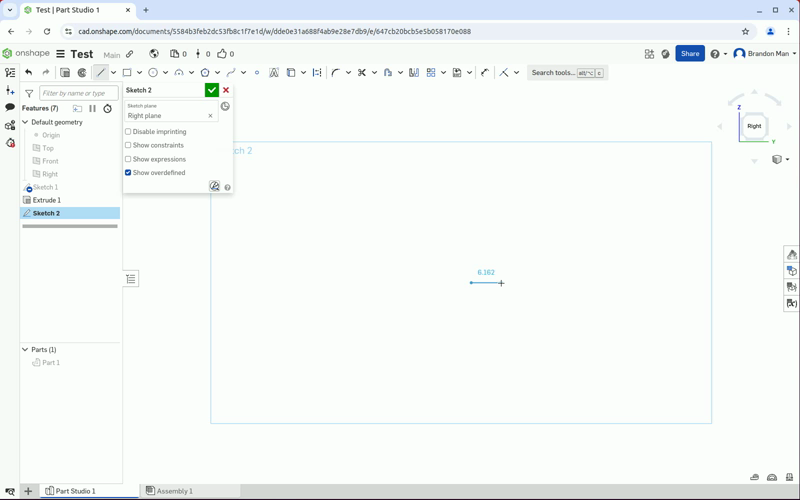
mouse_move(475, 282)
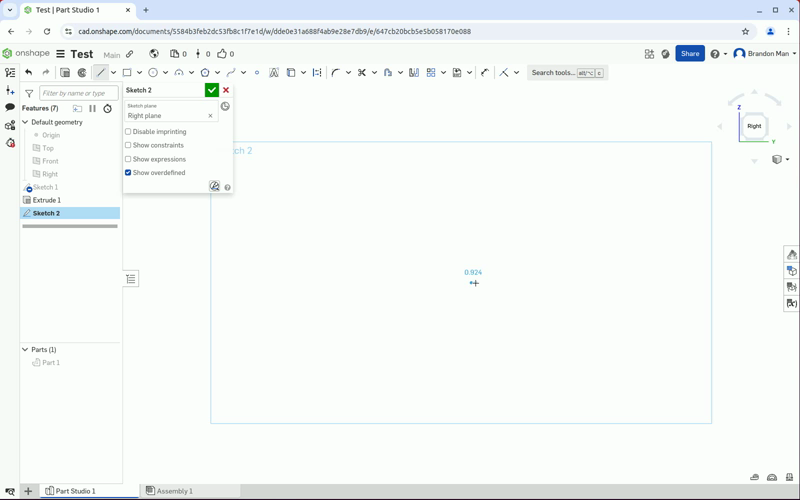
scroll(6)
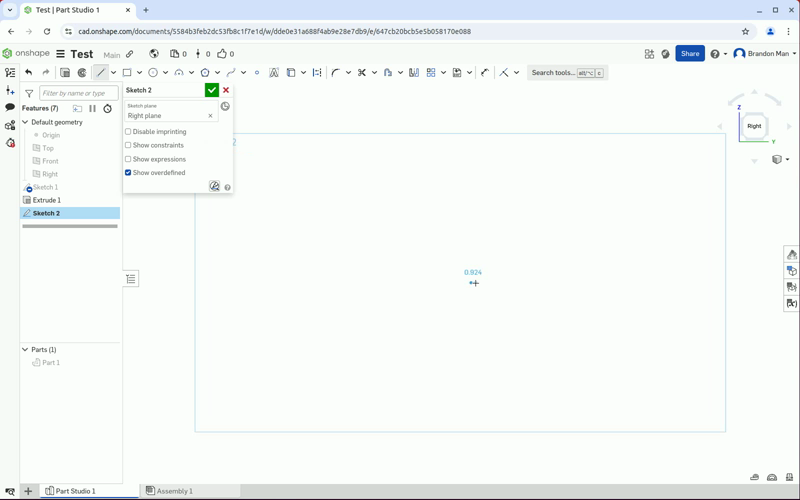
scroll(6)
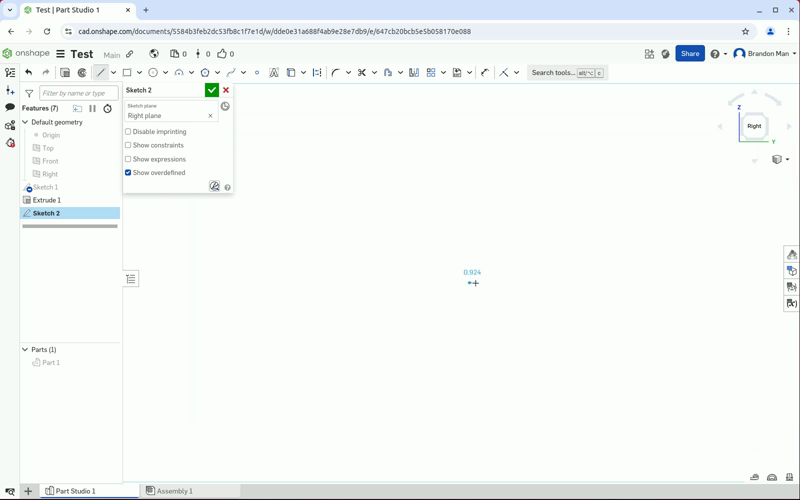
scroll(6)
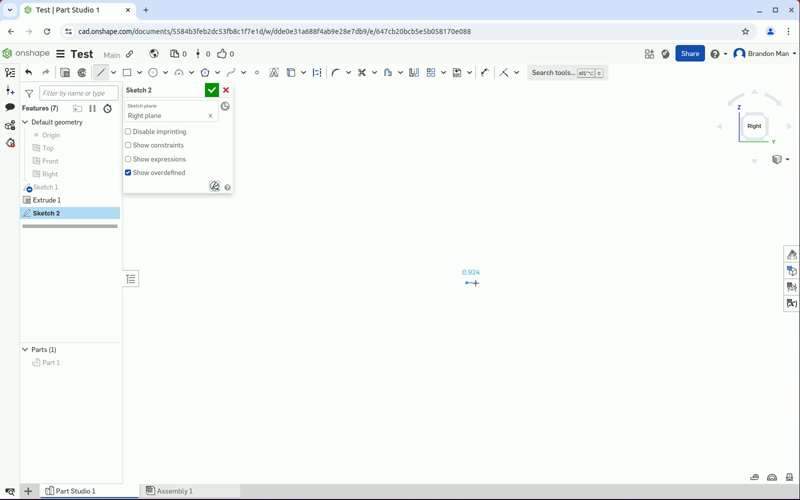
scroll(6)
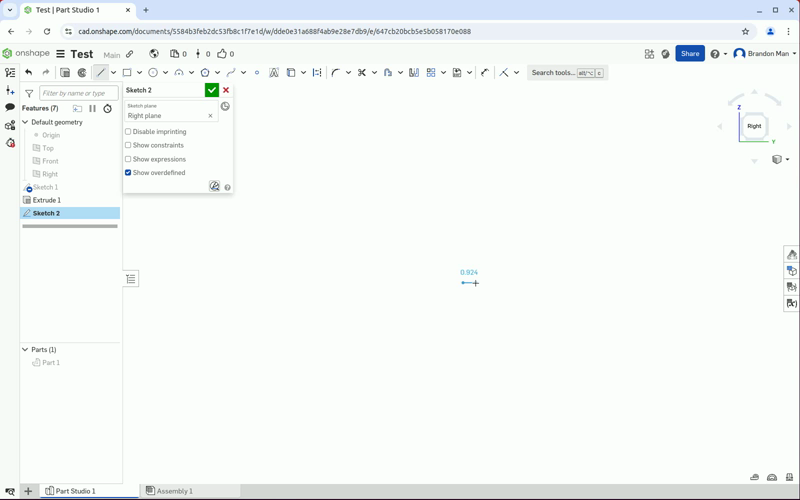
scroll(6)
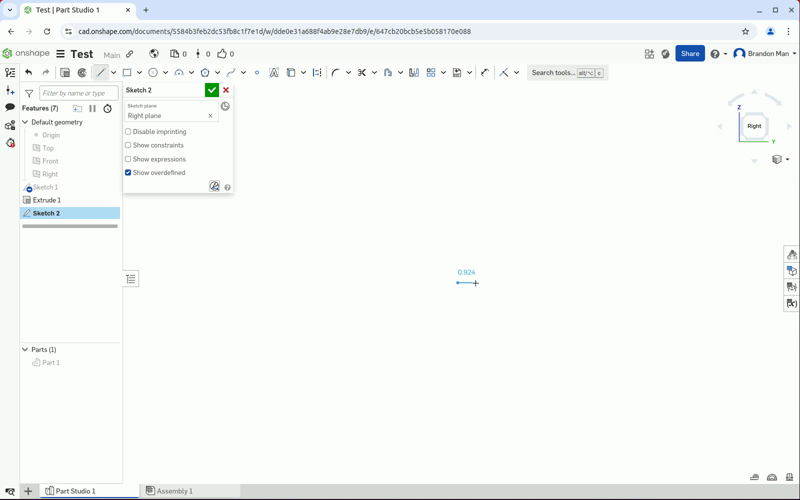
scroll(6)
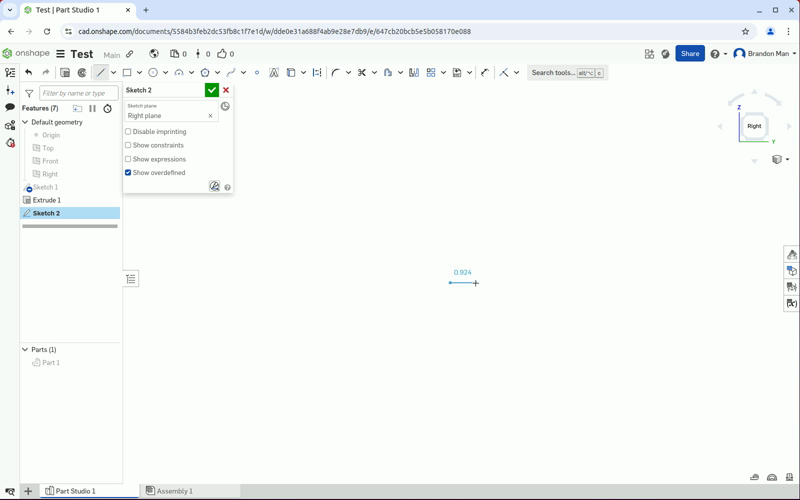
scroll(6)
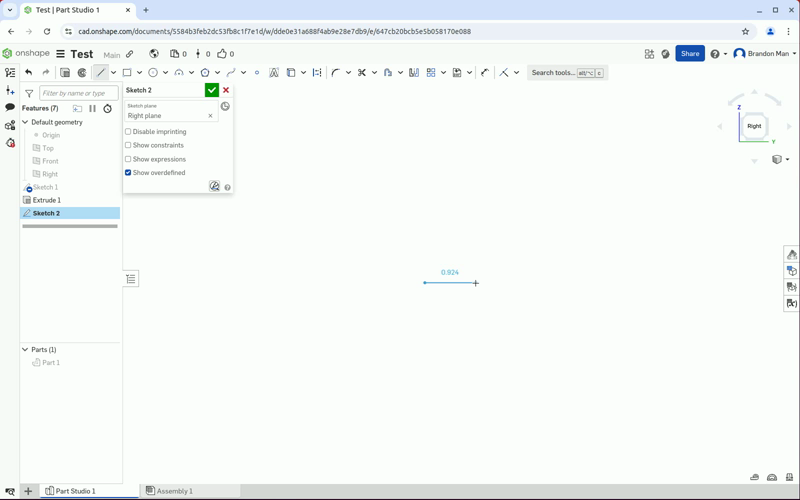
click(475, 282)
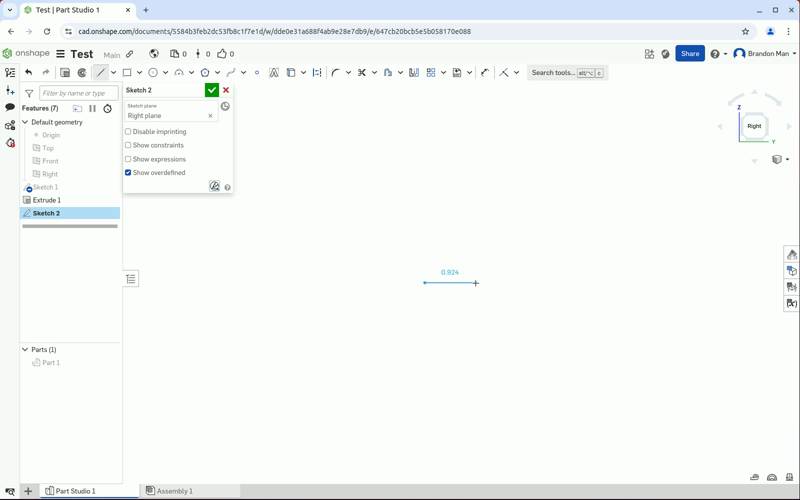
scroll(-6)
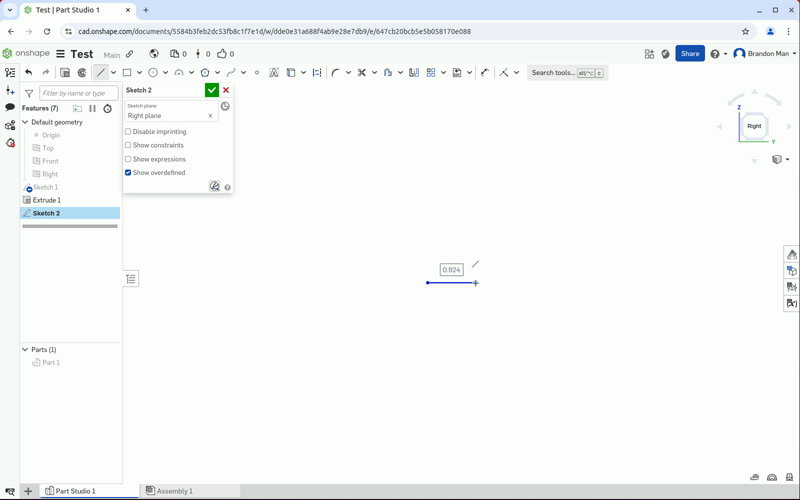
scroll(-6)
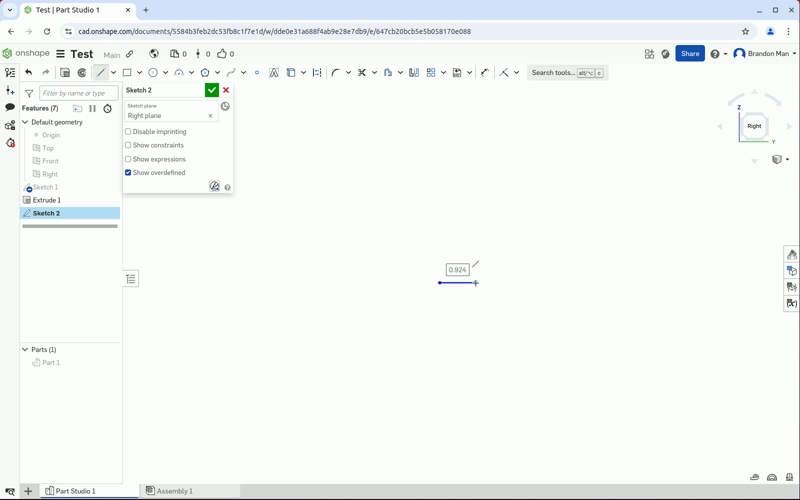
scroll(-6)
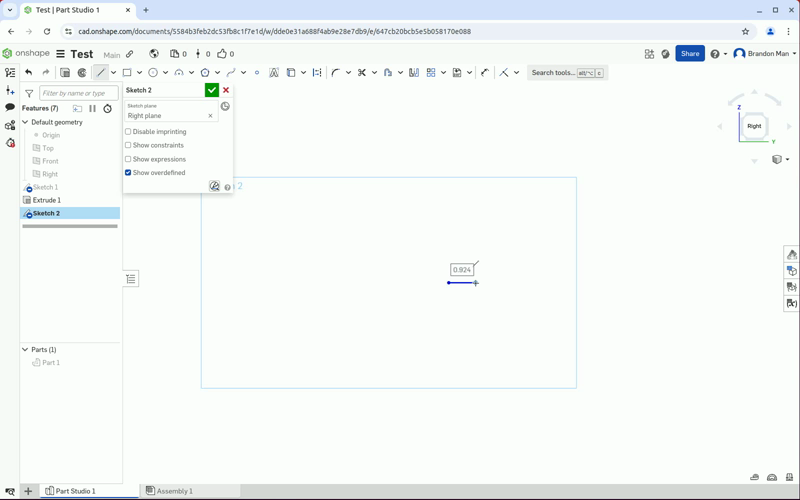
scroll(-6)
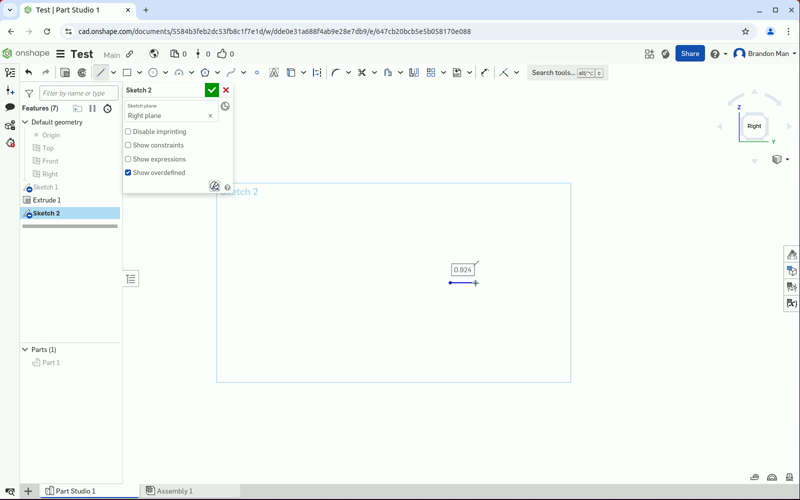
scroll(-6)
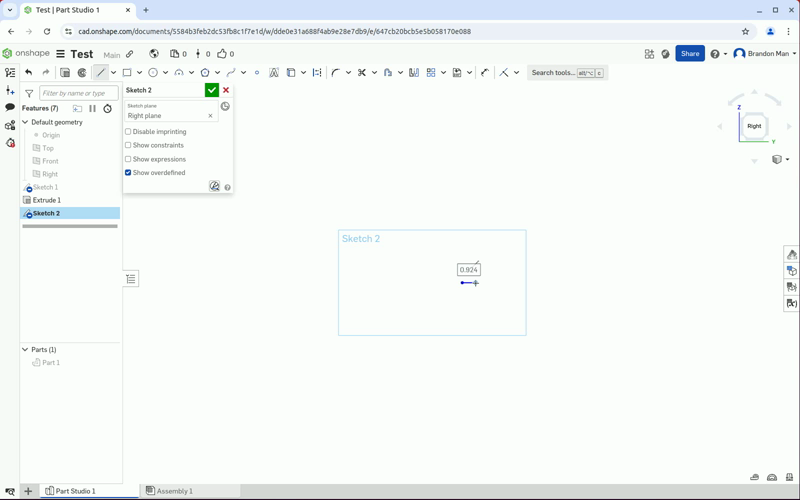
scroll(-6)
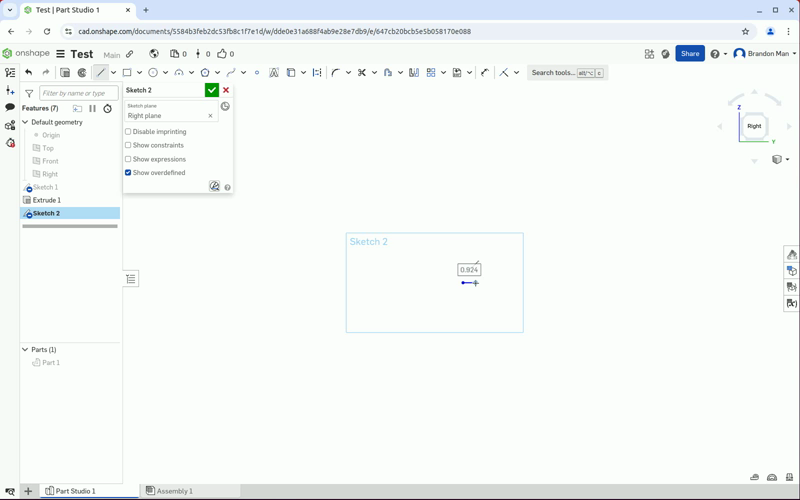
scroll(-6)
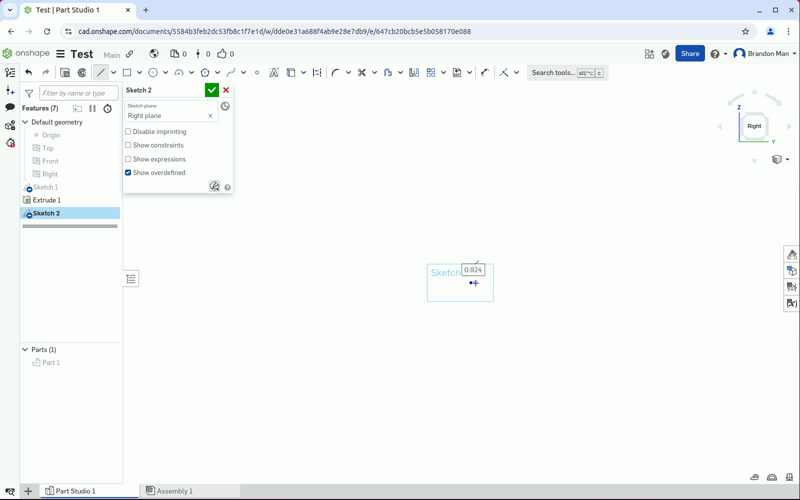
key_up(shift)
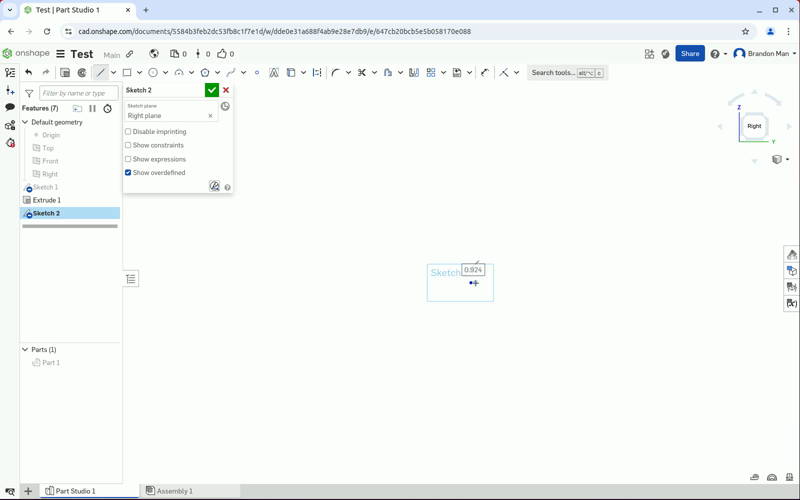
key_down(shift)
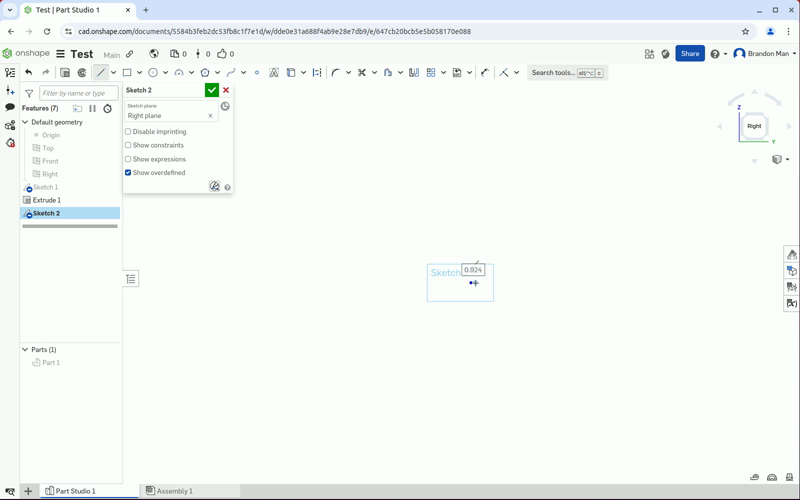
mouse_move(505, 282)
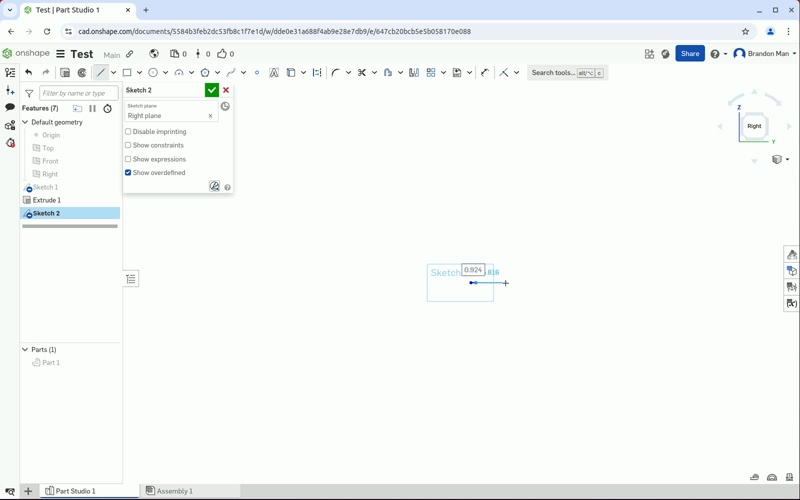
mouse_move(480, 282)
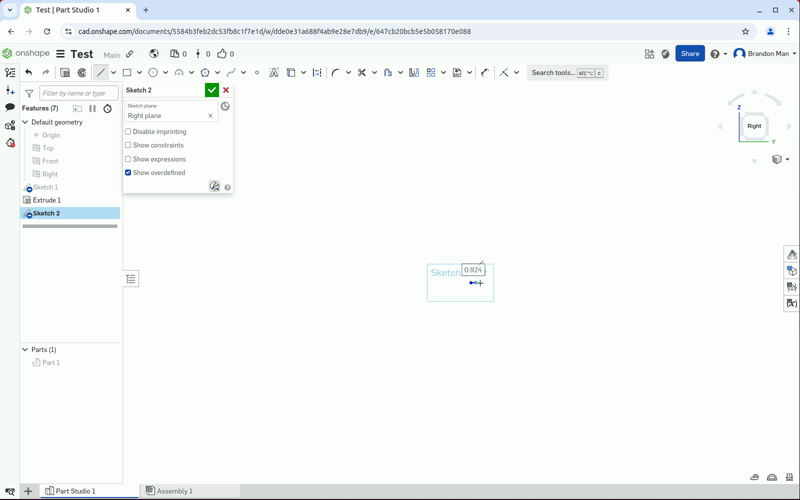
scroll(6)
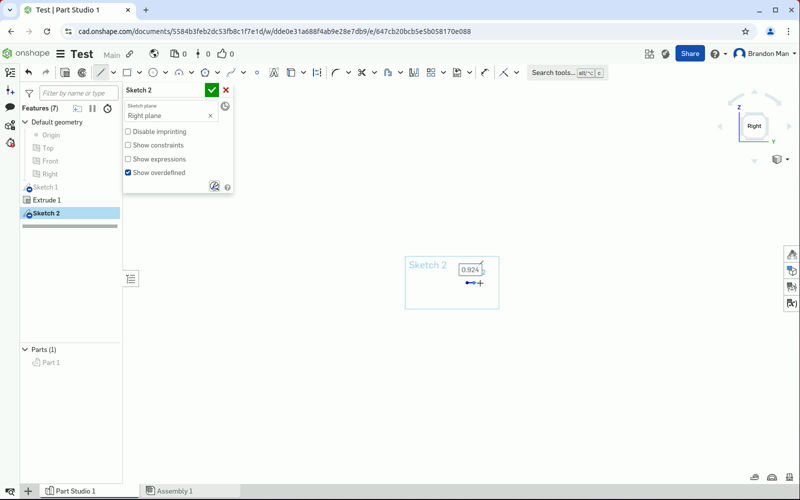
scroll(6)
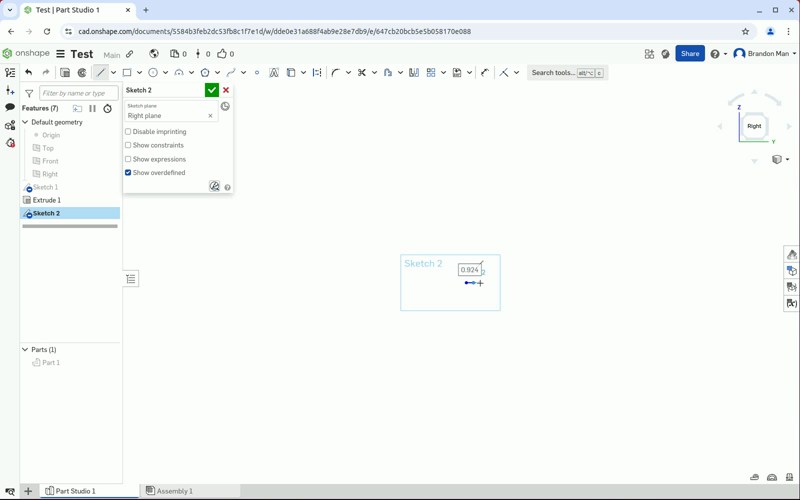
scroll(6)
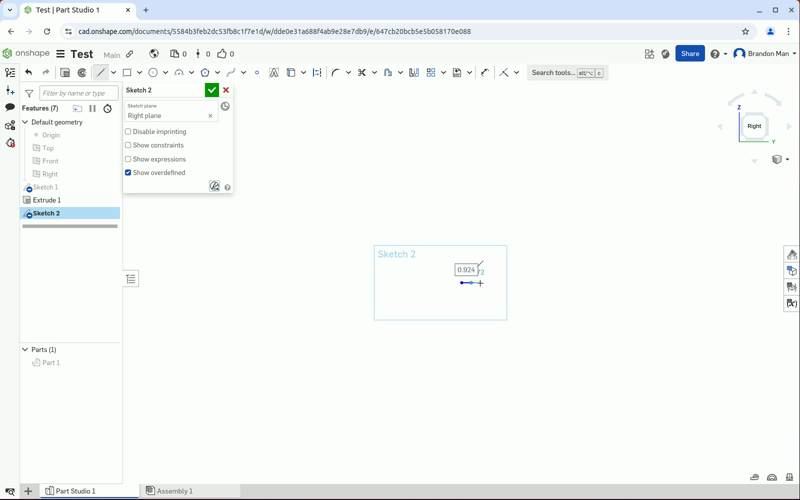
scroll(6)
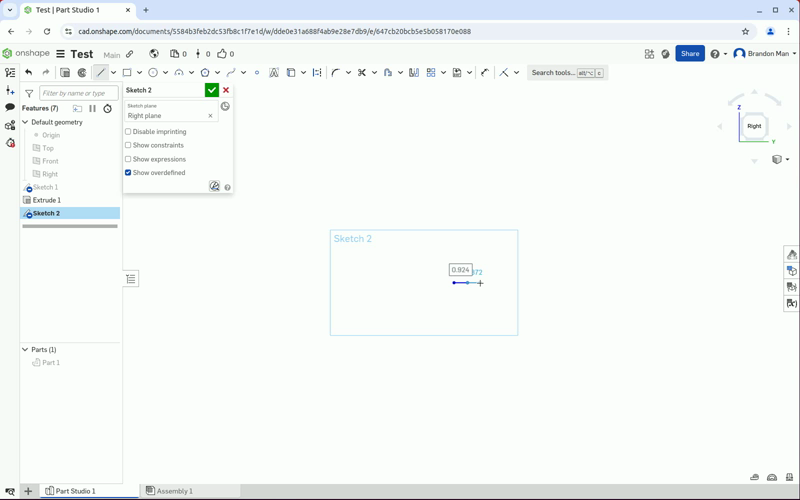
scroll(6)
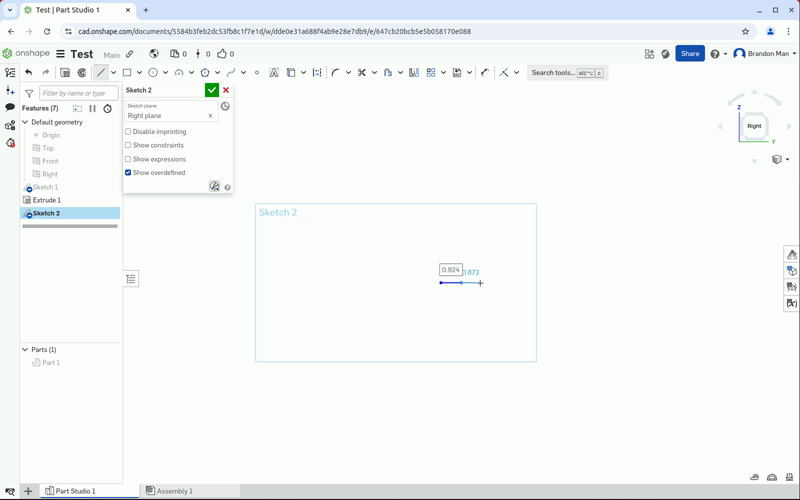
scroll(6)
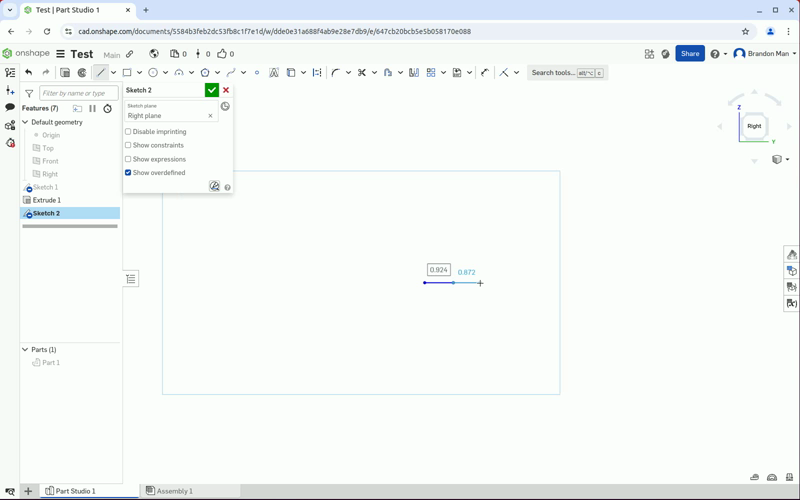
scroll(6)
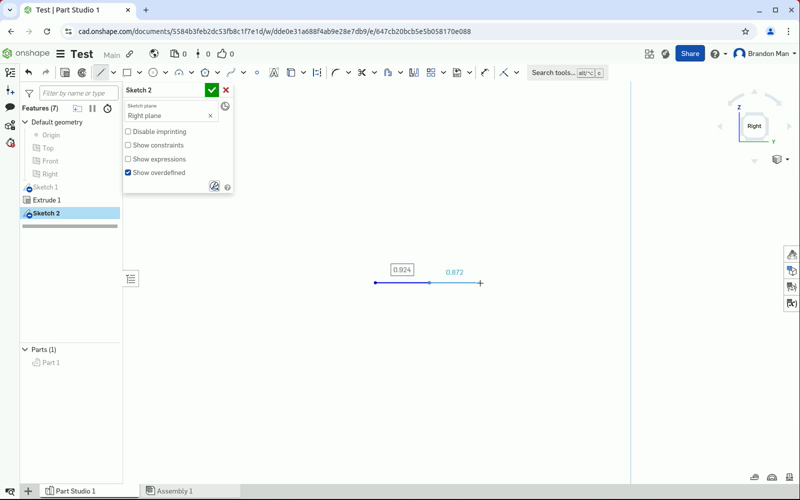
click(480, 282)
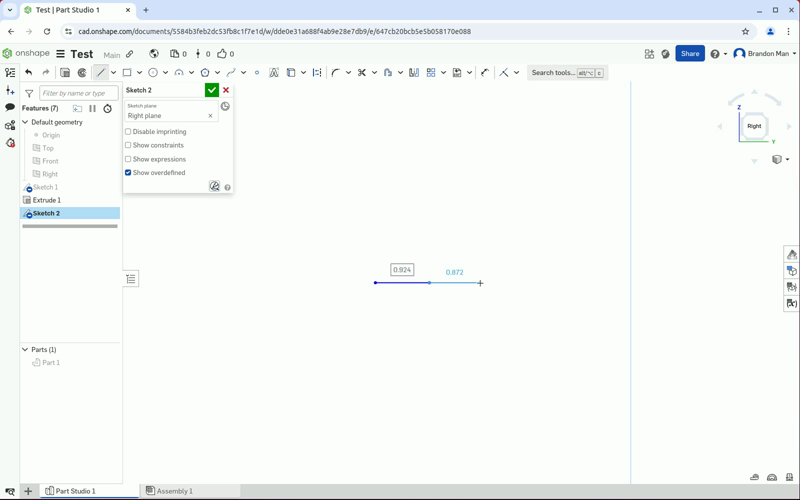
scroll(-6)
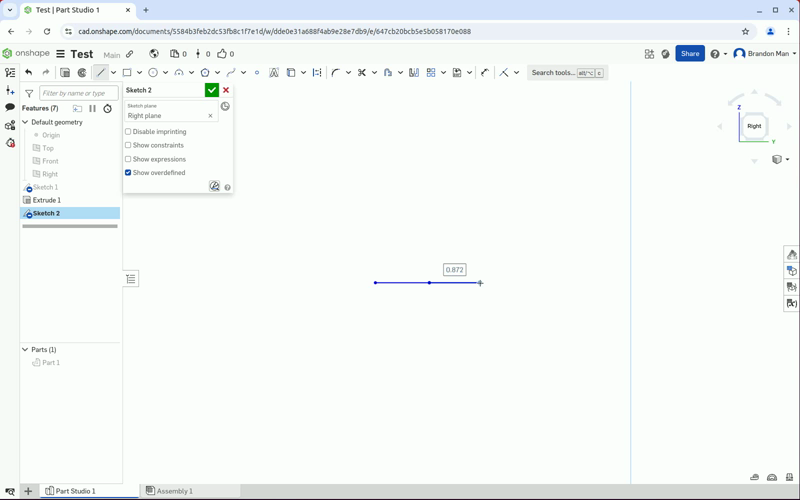
scroll(-6)
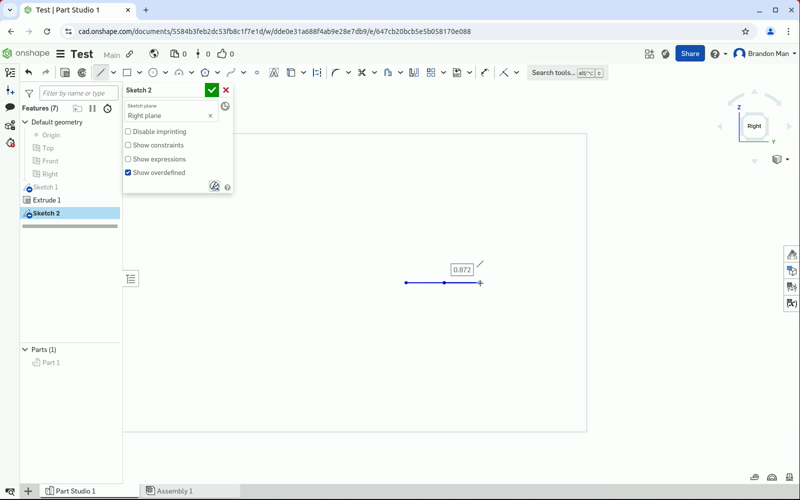
scroll(-6)
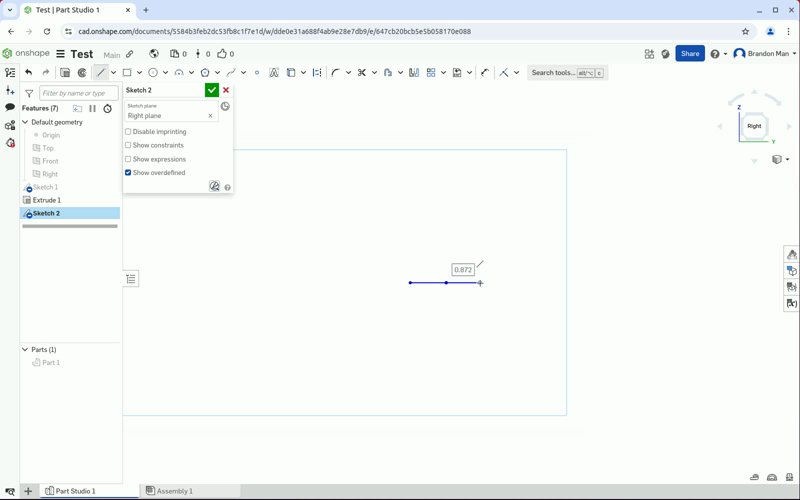
scroll(-6)
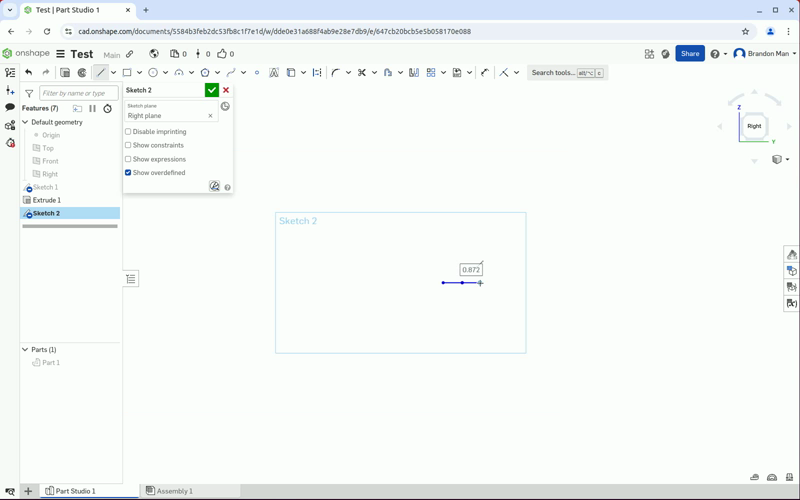
scroll(-6)
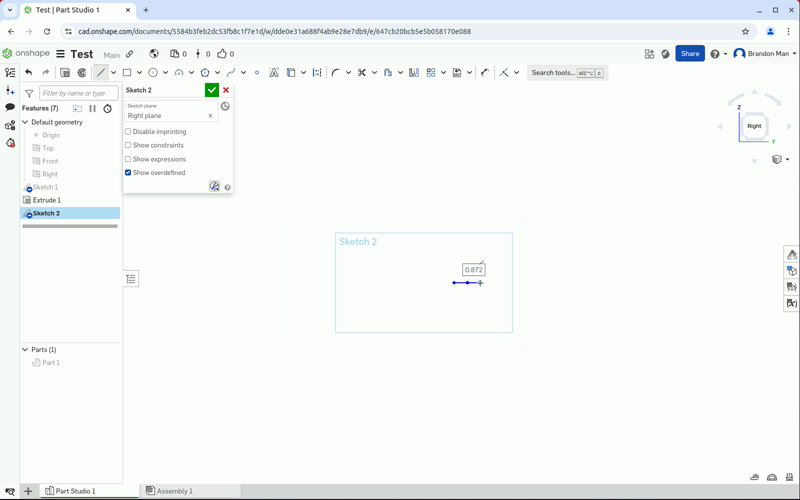
scroll(-6)
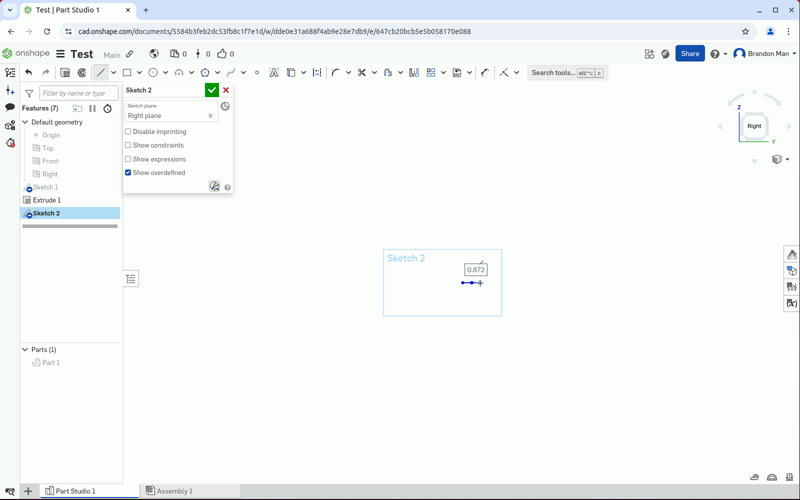
scroll(-6)
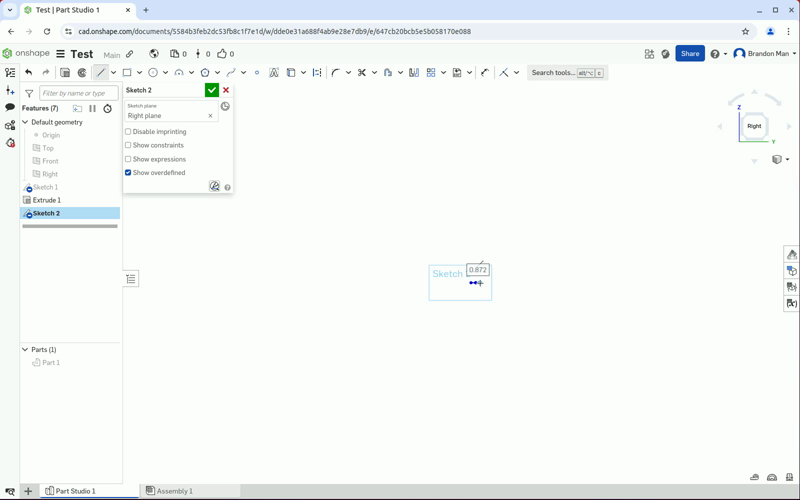
key_up(shift)
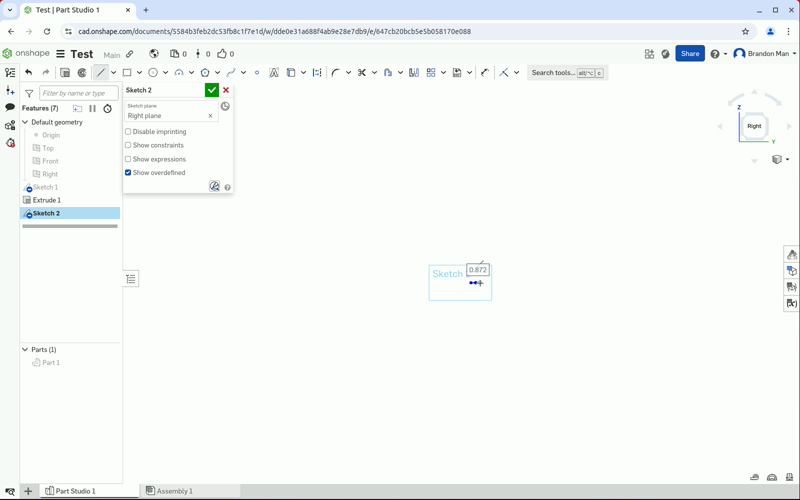
key_down(shift)
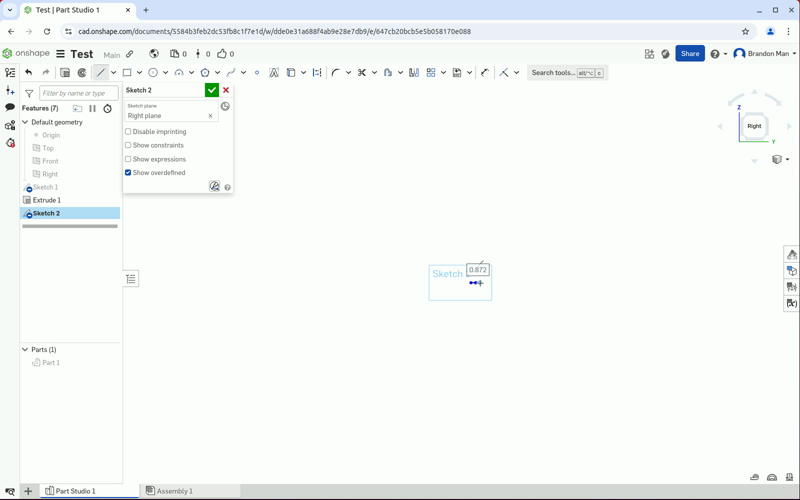
mouse_move(510, 282)
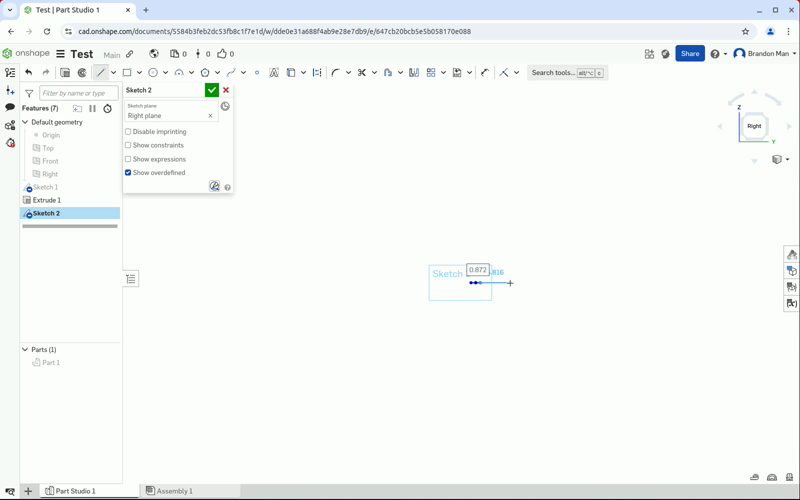
mouse_move(477, 280)
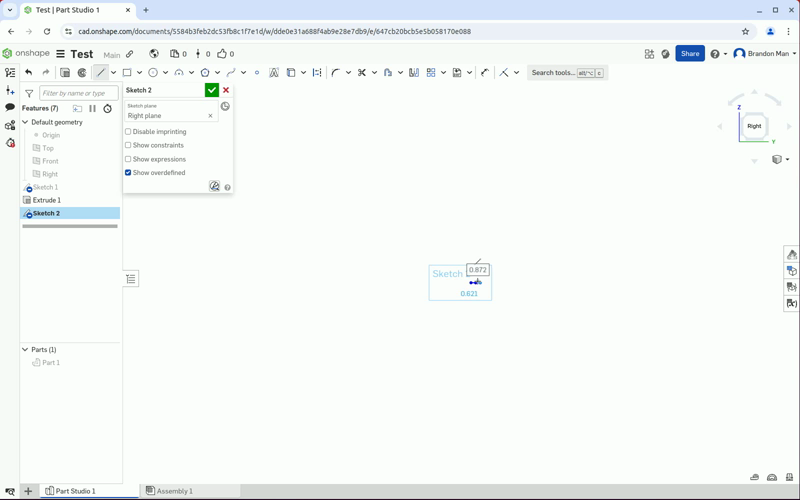
scroll(6)
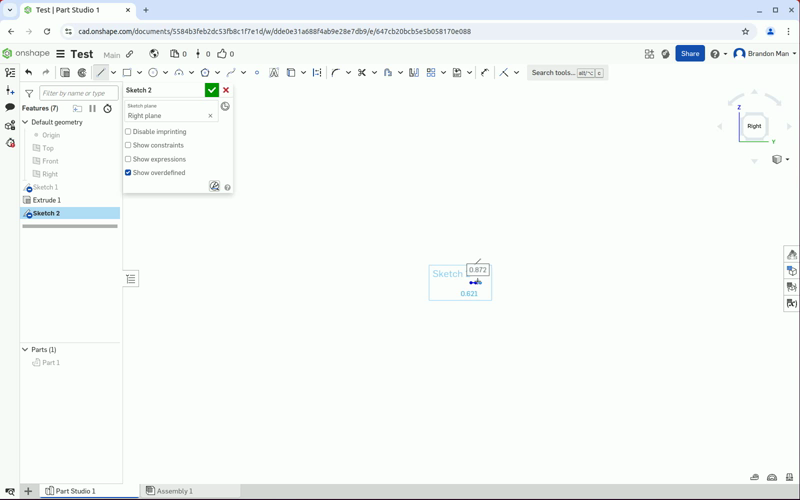
scroll(6)
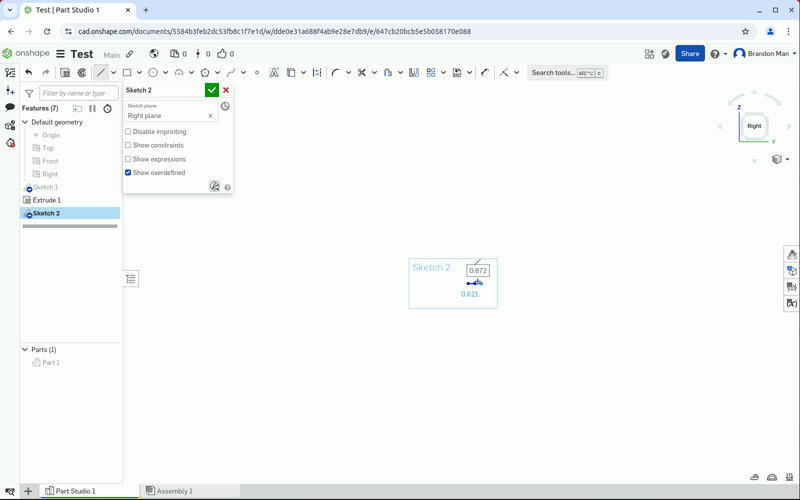
scroll(6)
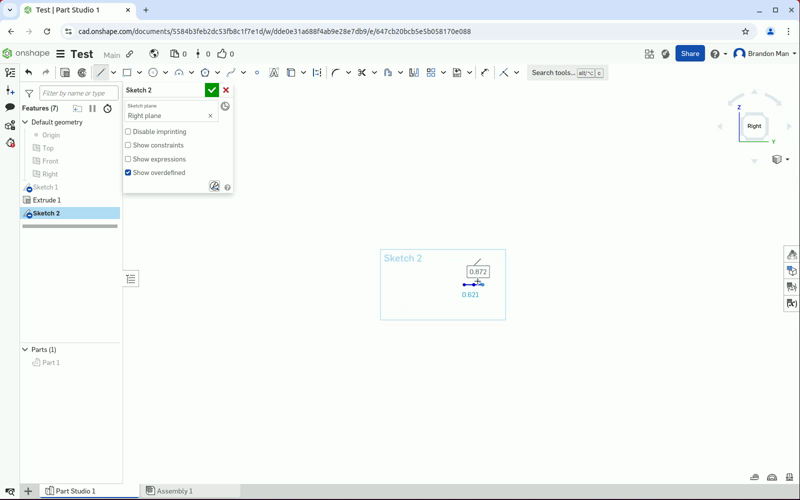
scroll(6)
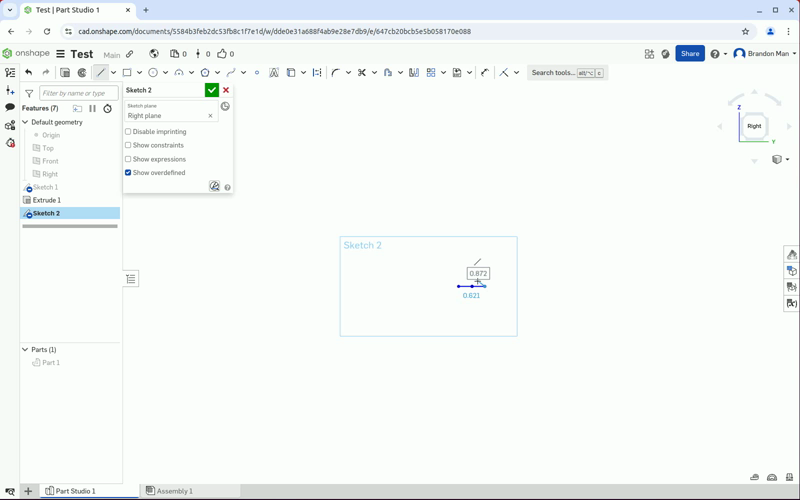
scroll(6)
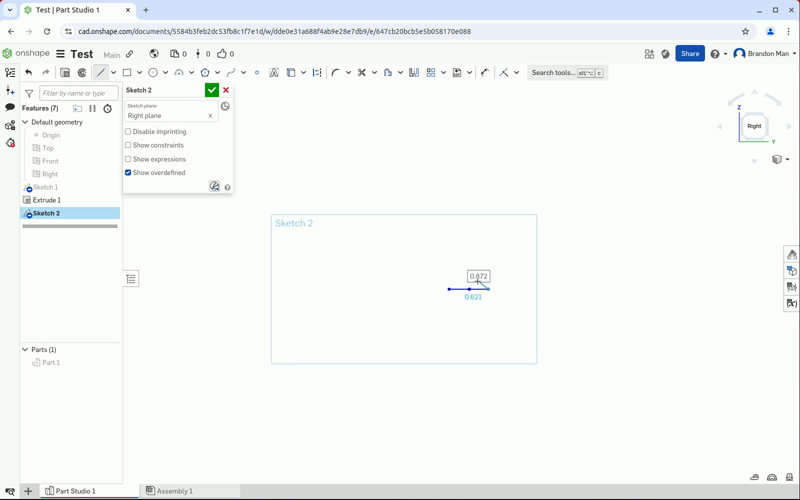
scroll(6)
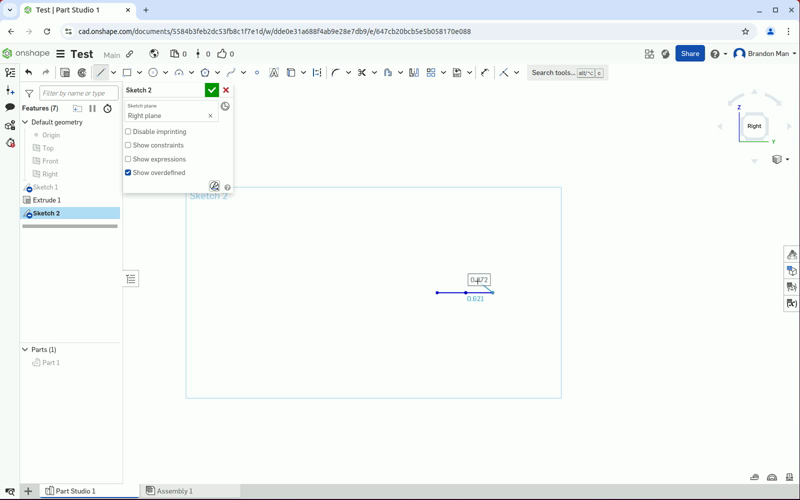
scroll(6)
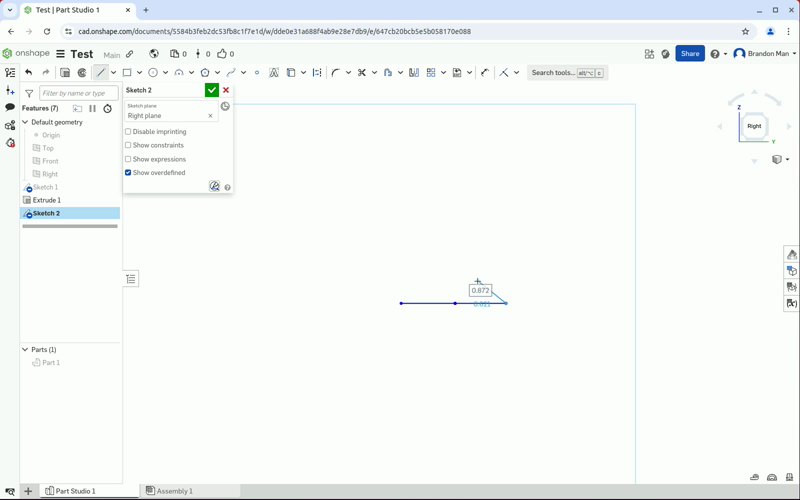
click(477, 280)
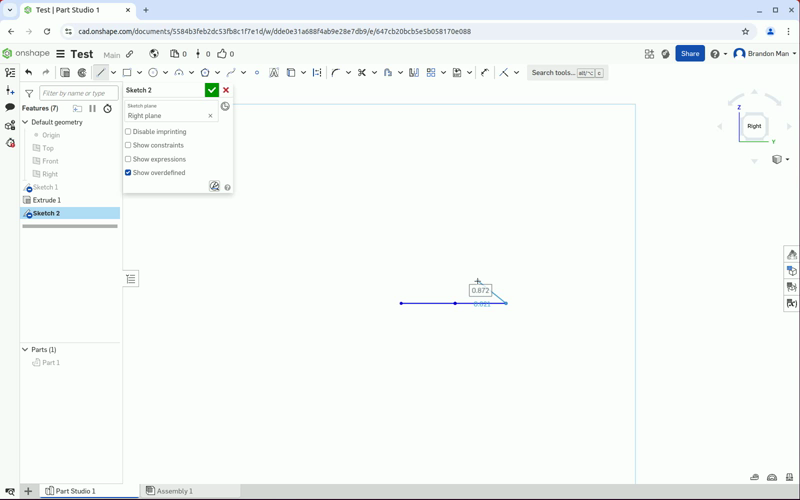
scroll(-6)
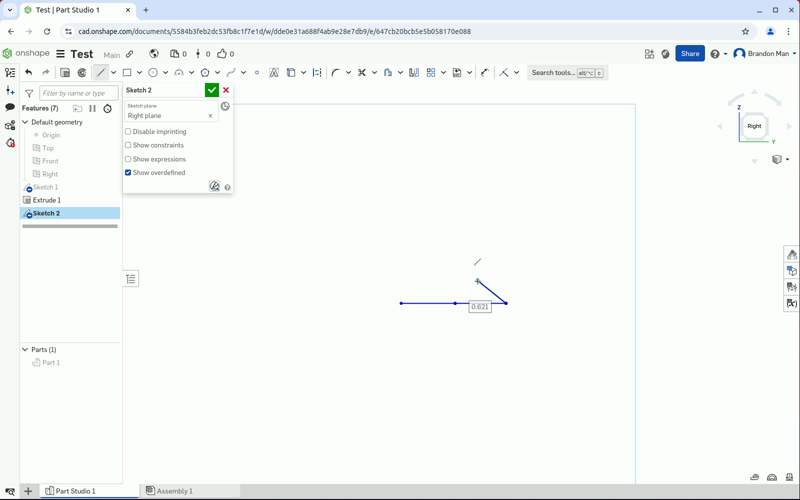
scroll(-6)
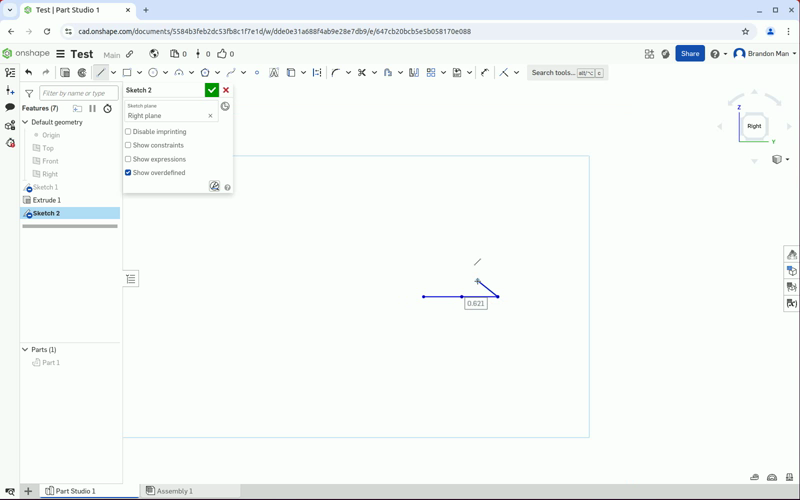
scroll(-6)
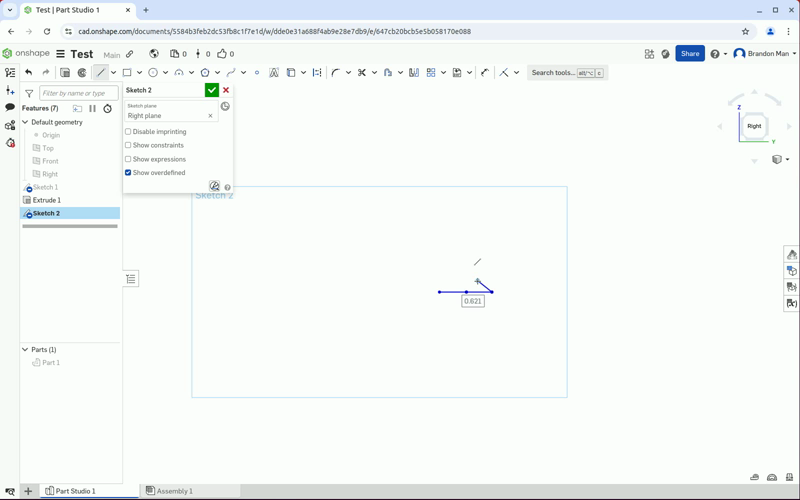
scroll(-6)
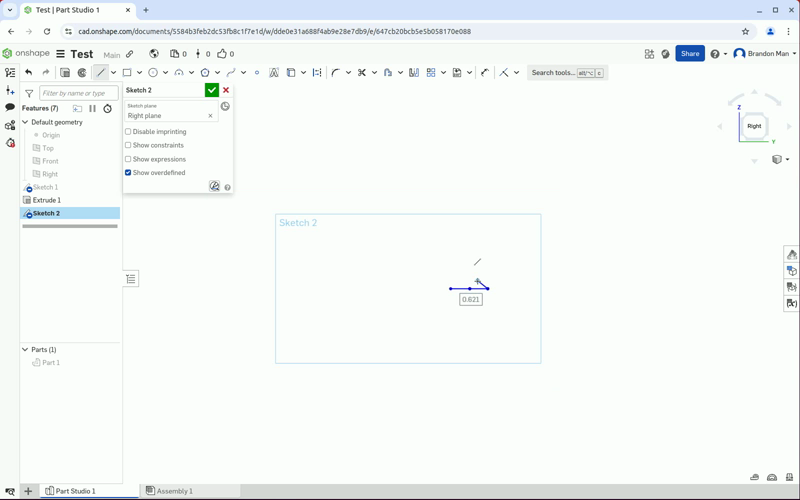
scroll(-6)
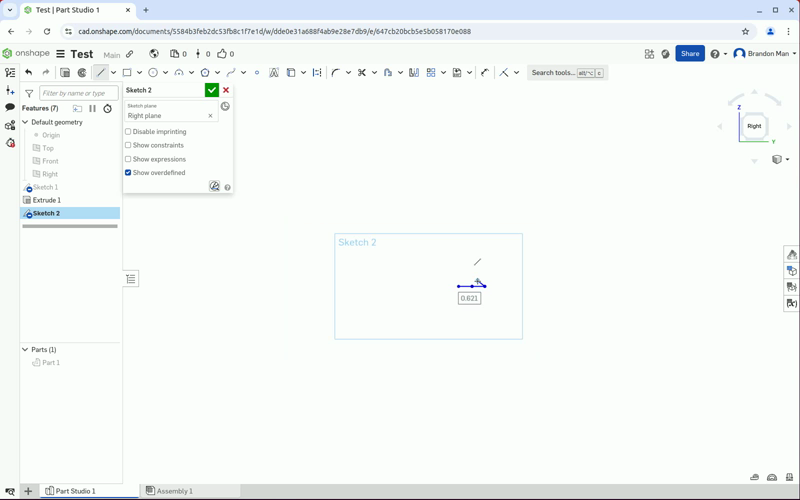
scroll(-6)
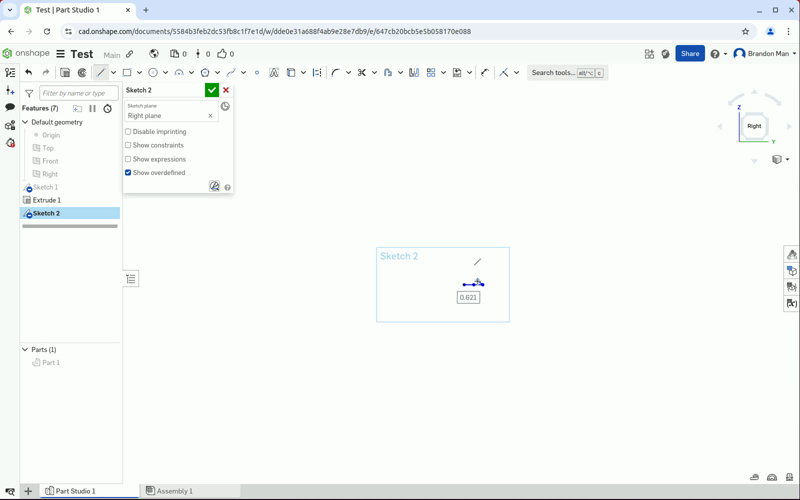
scroll(-6)
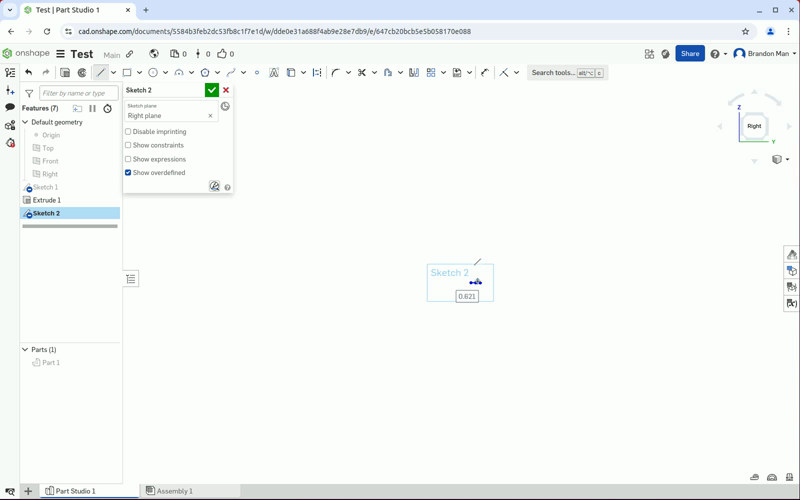
key_up(shift)
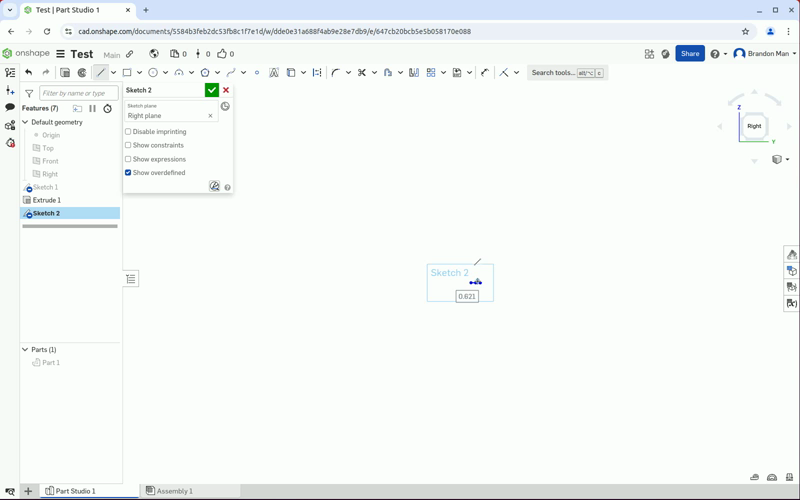
key_down(shift)
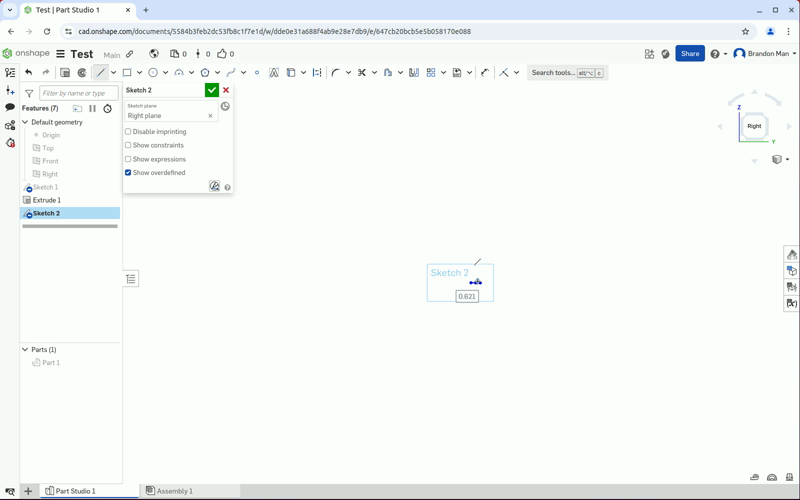
mouse_move(507, 280)
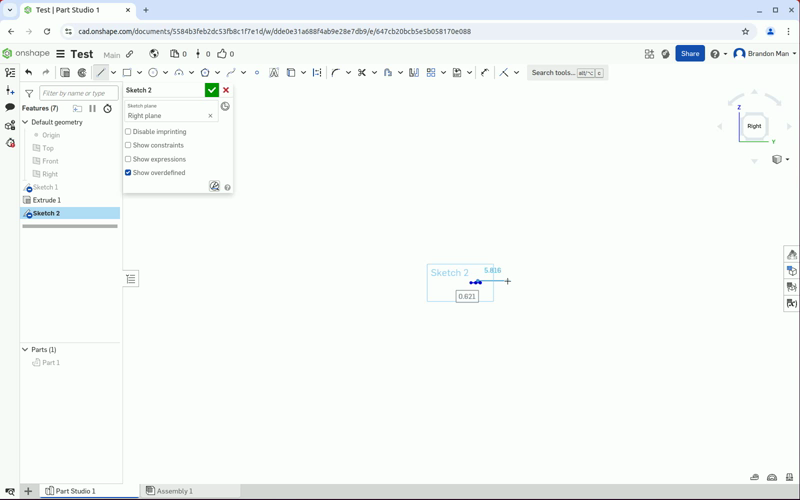
mouse_move(480, 273)
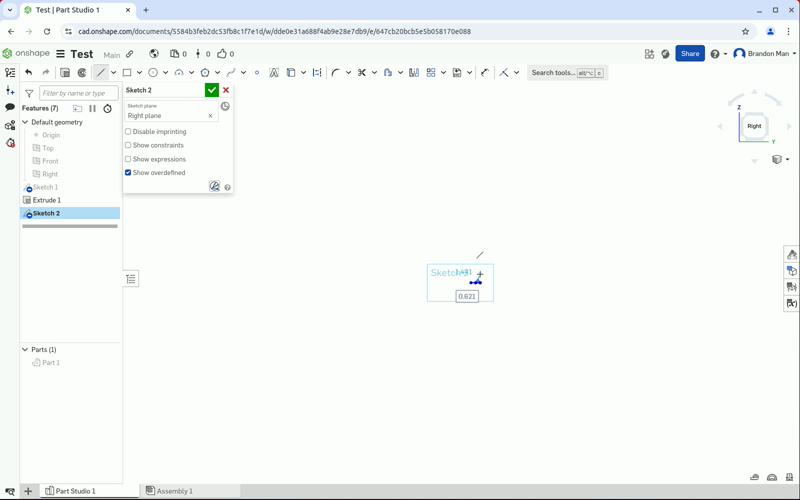
scroll(6)
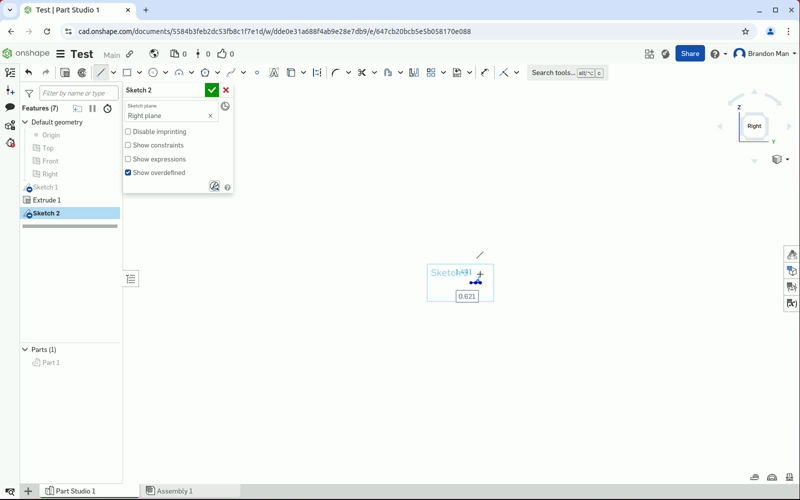
scroll(6)
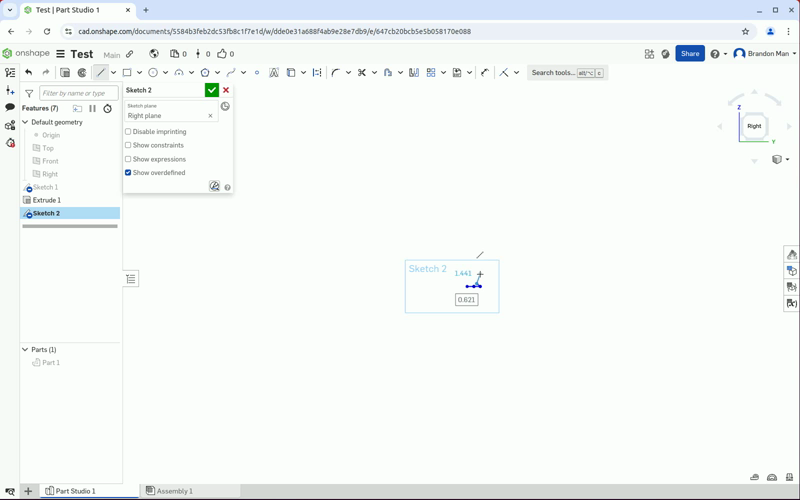
scroll(6)
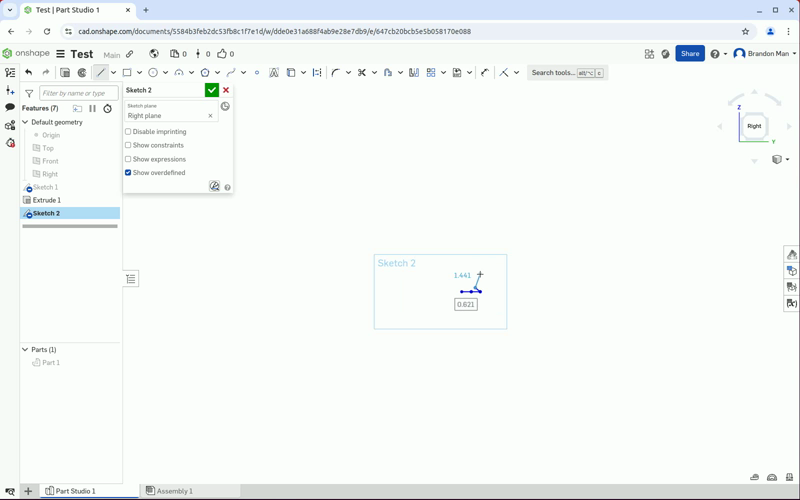
scroll(6)
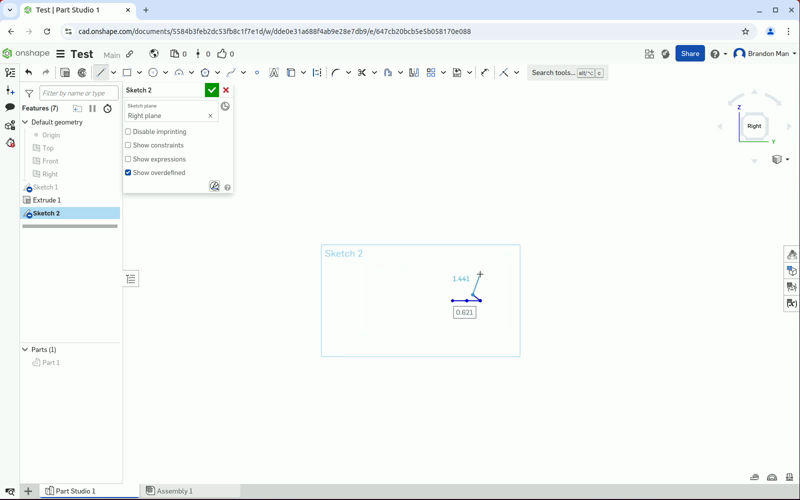
scroll(6)
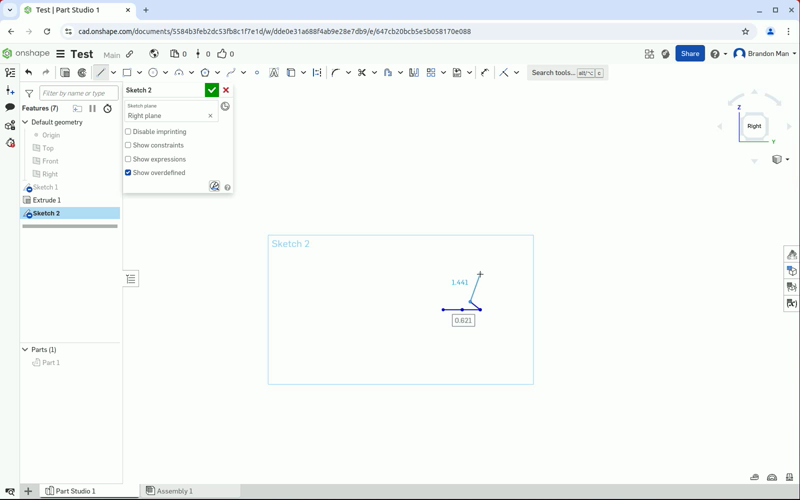
scroll(6)
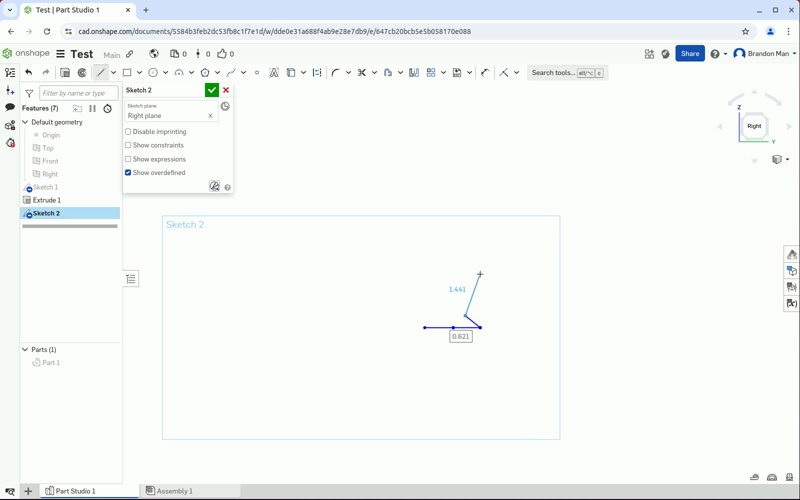
scroll(6)
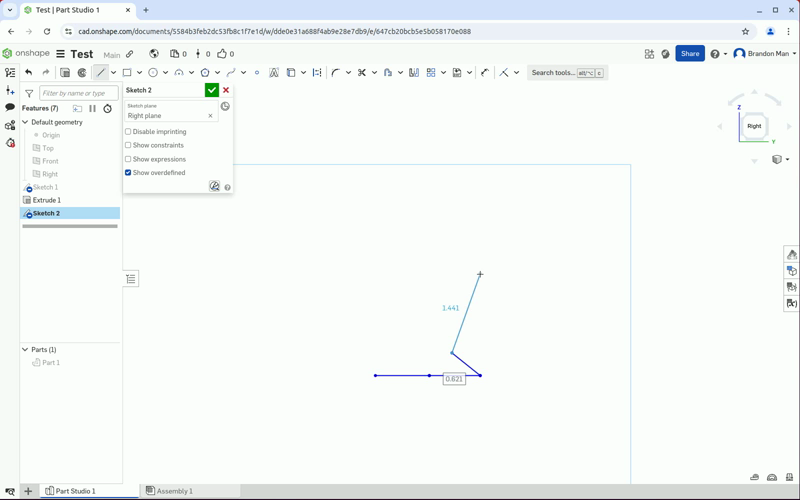
click(480, 273)
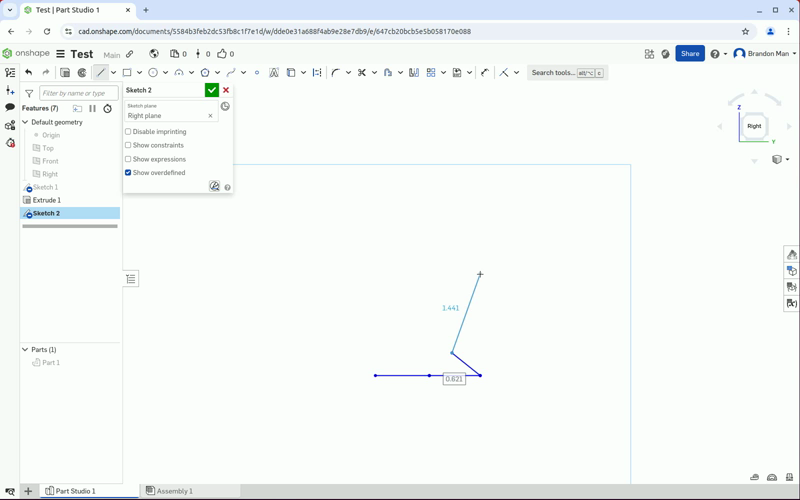
scroll(-6)
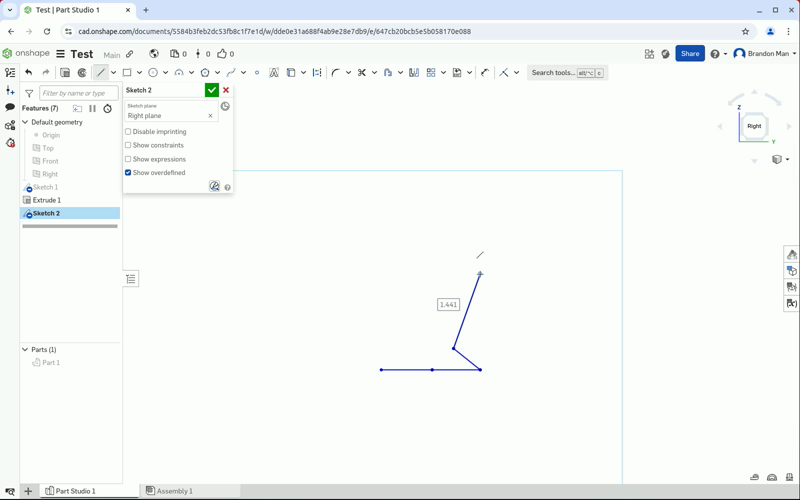
scroll(-6)
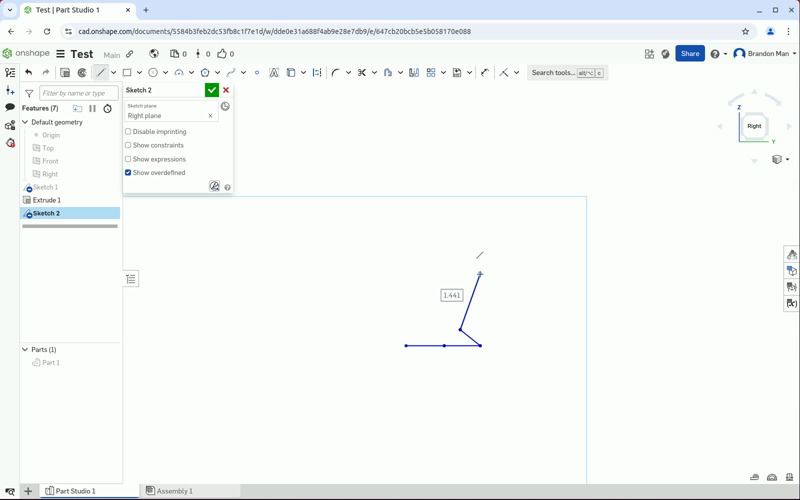
scroll(-6)
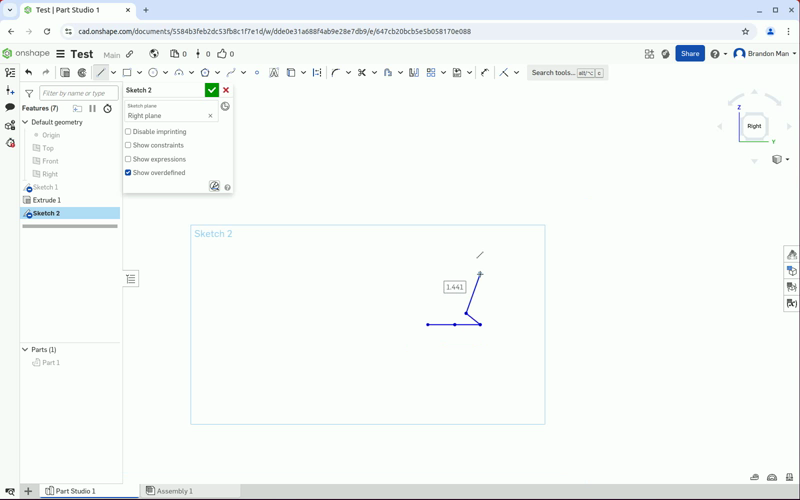
scroll(-6)
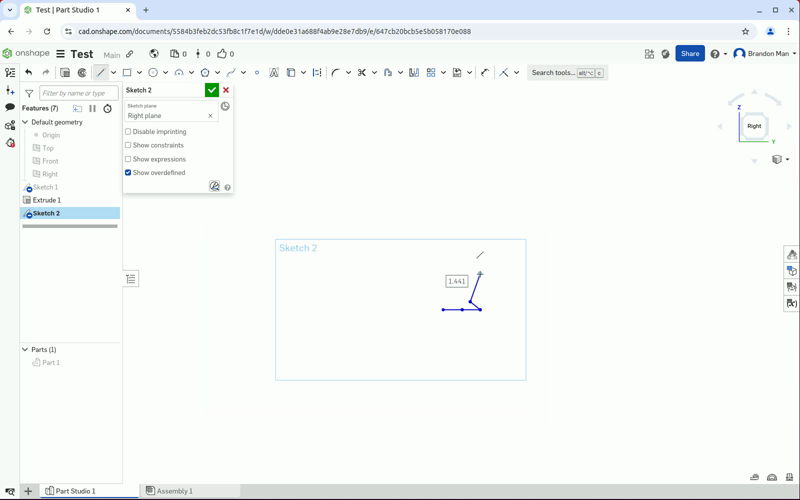
scroll(-6)
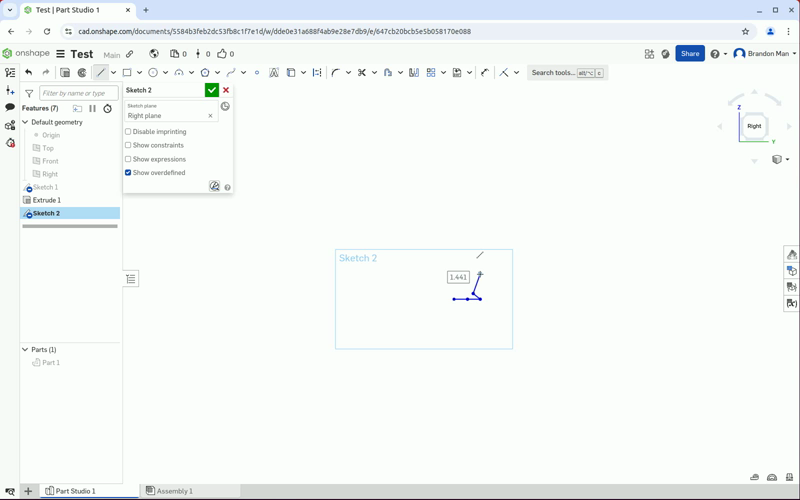
scroll(-6)
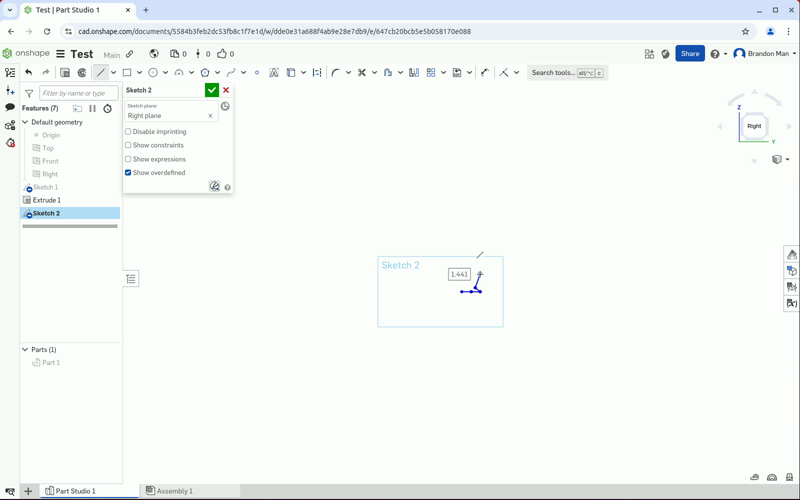
scroll(-6)
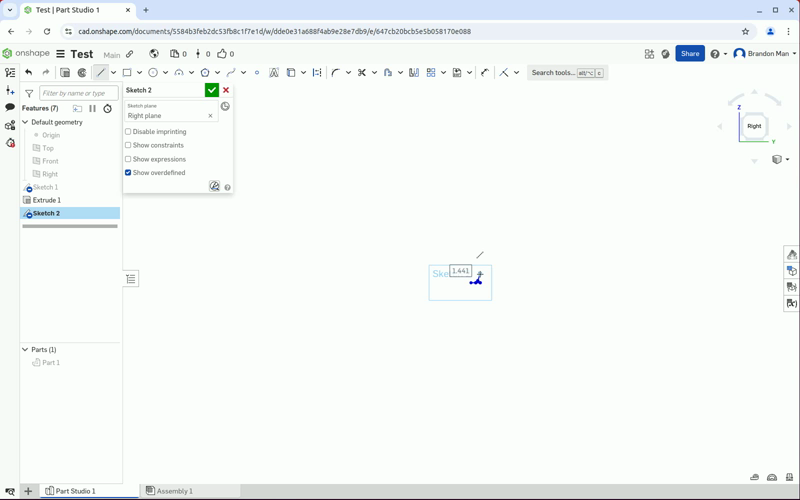
key_up(shift)
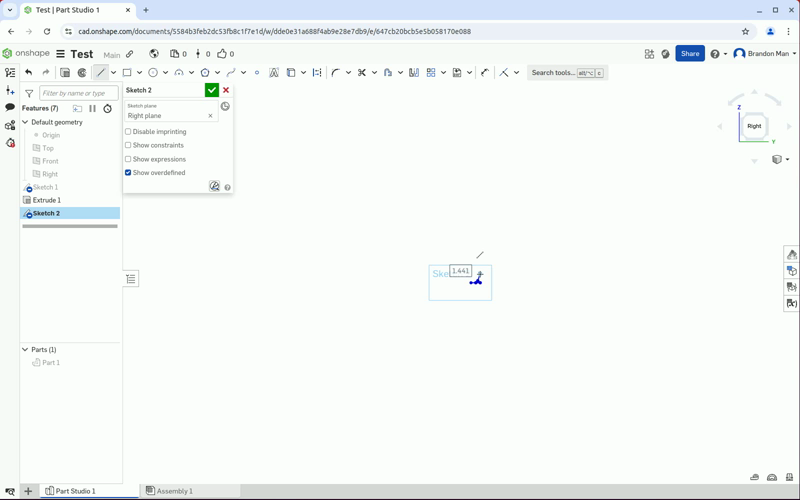
key_down(shift)
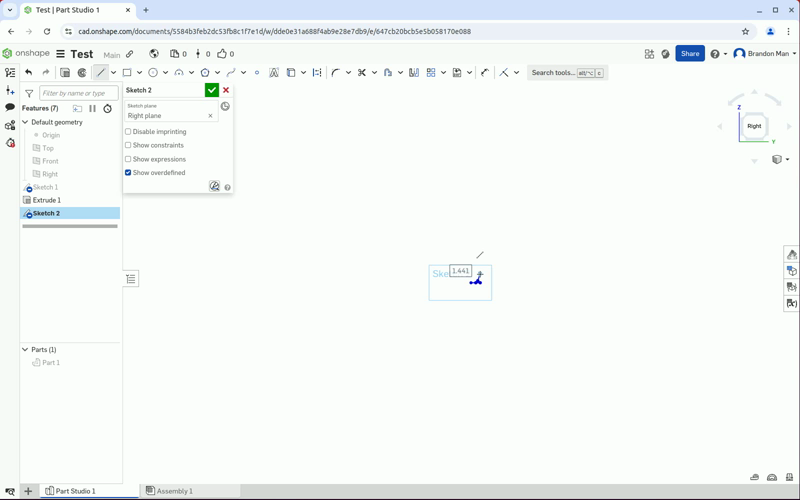
mouse_move(510, 273)
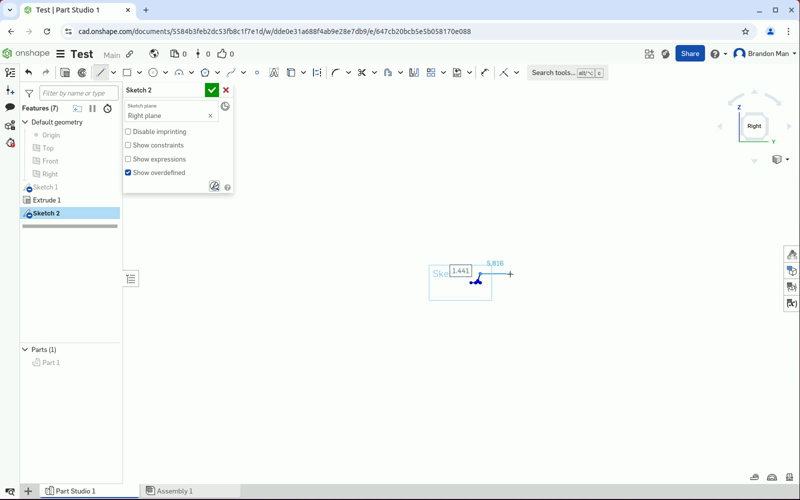
mouse_move(471, 273)
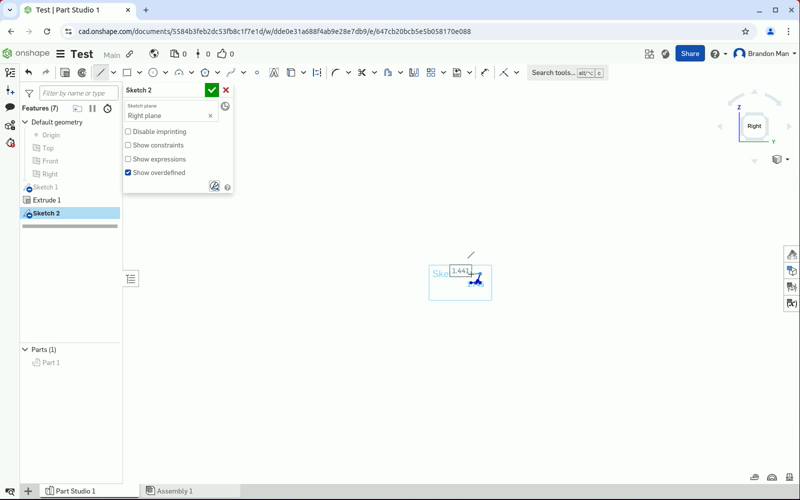
click(471, 273)
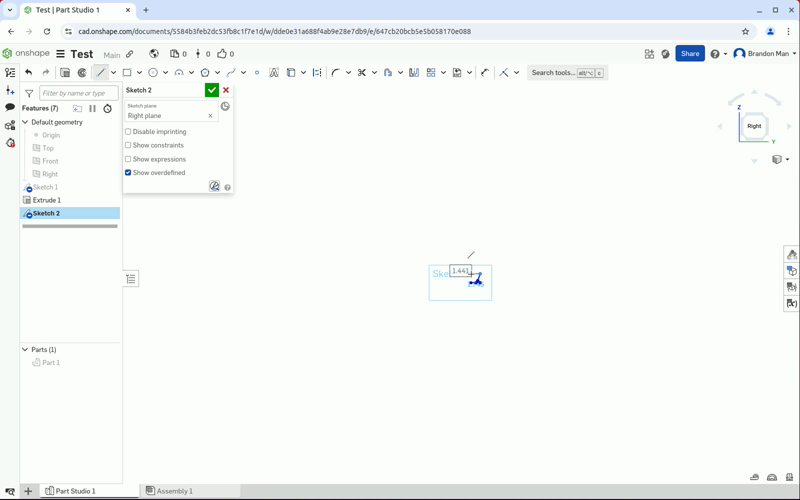
key_up(shift)
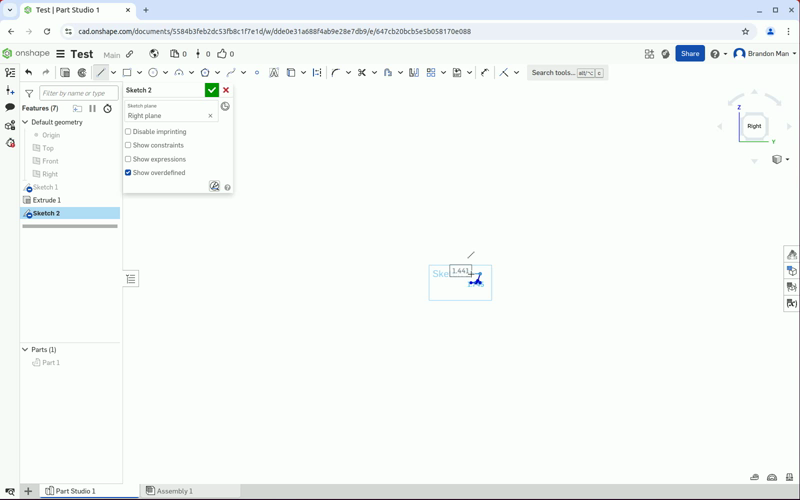
key_down(shift)
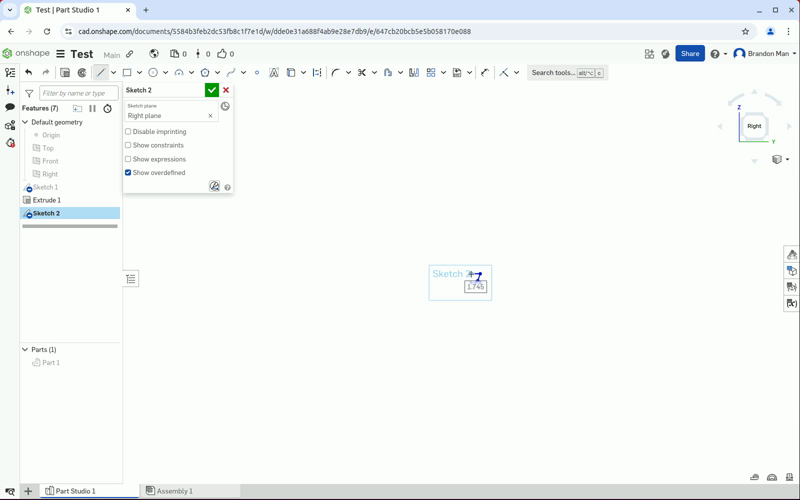
mouse_move(501, 273)
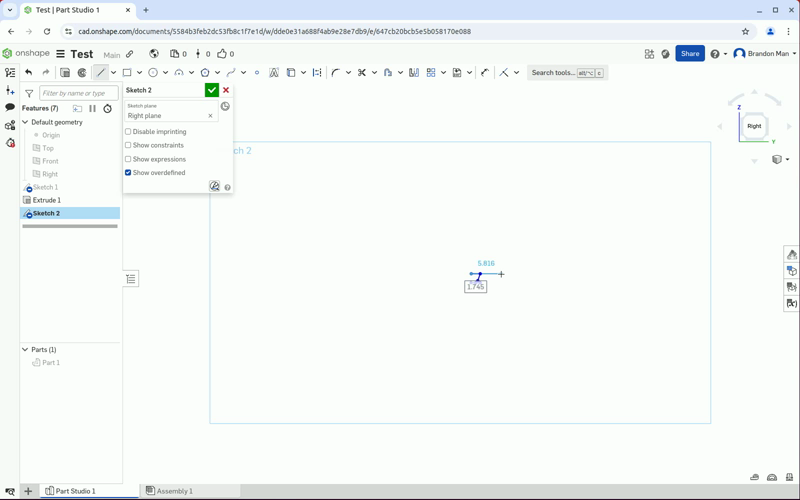
mouse_move(473, 280)
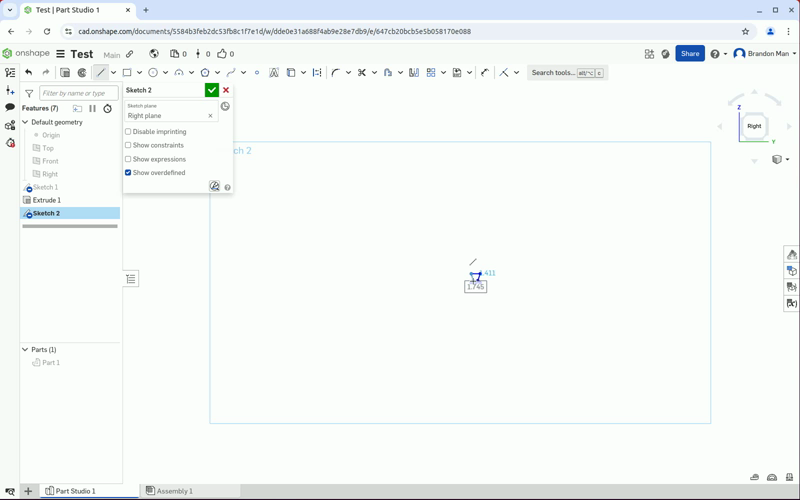
scroll(6)
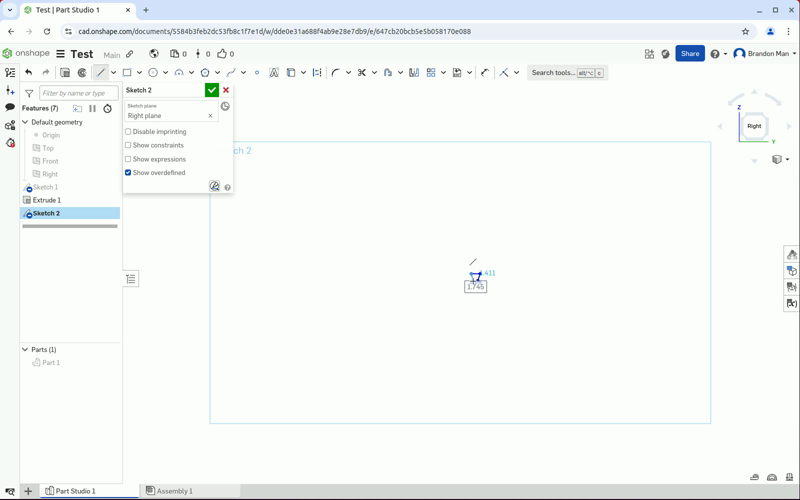
scroll(6)
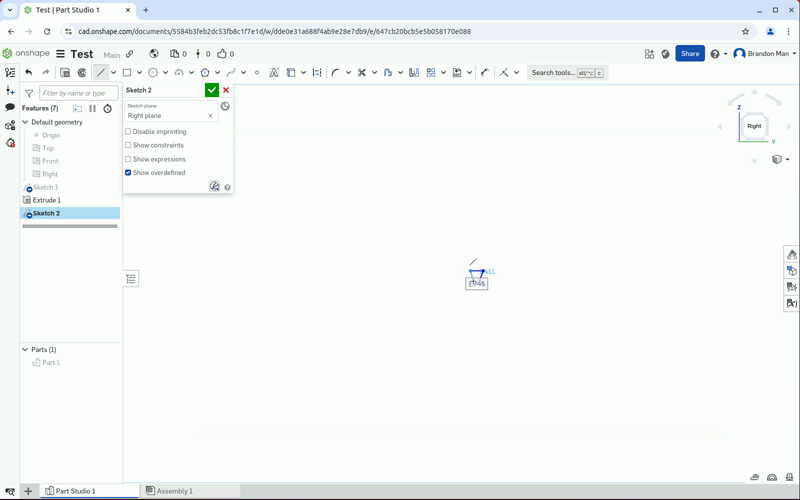
scroll(6)
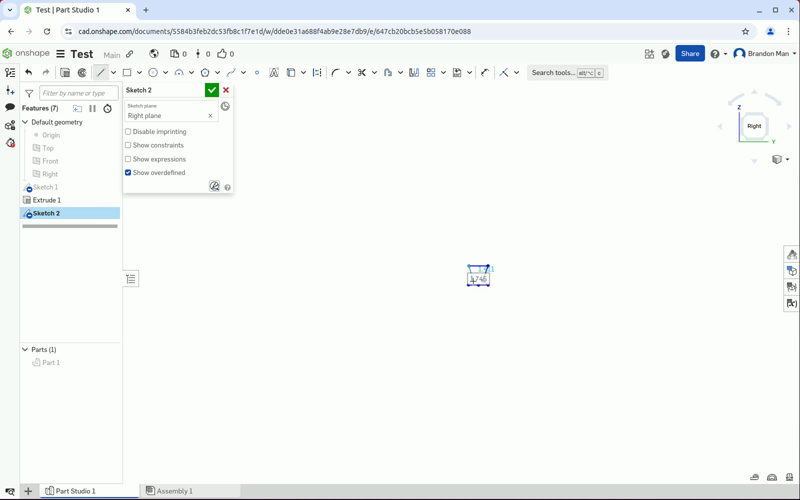
scroll(6)
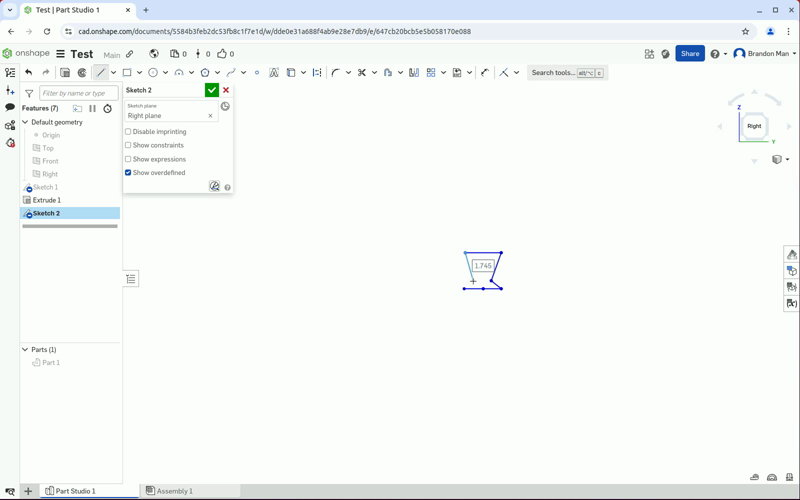
scroll(6)
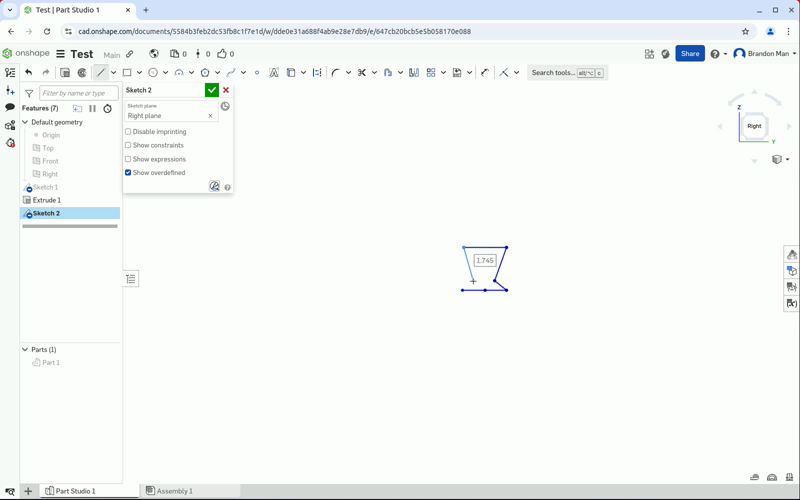
scroll(6)
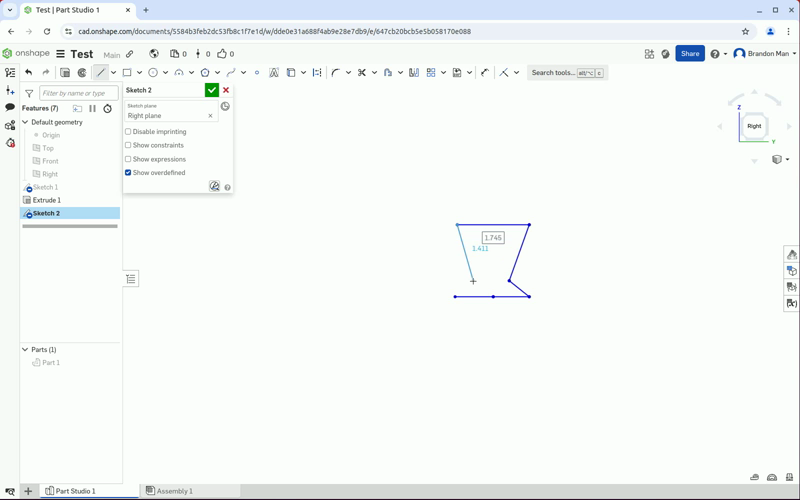
scroll(6)
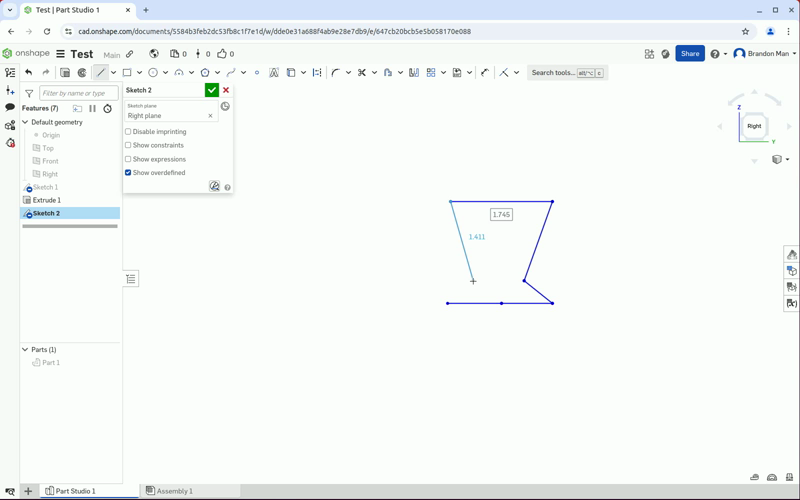
click(473, 280)
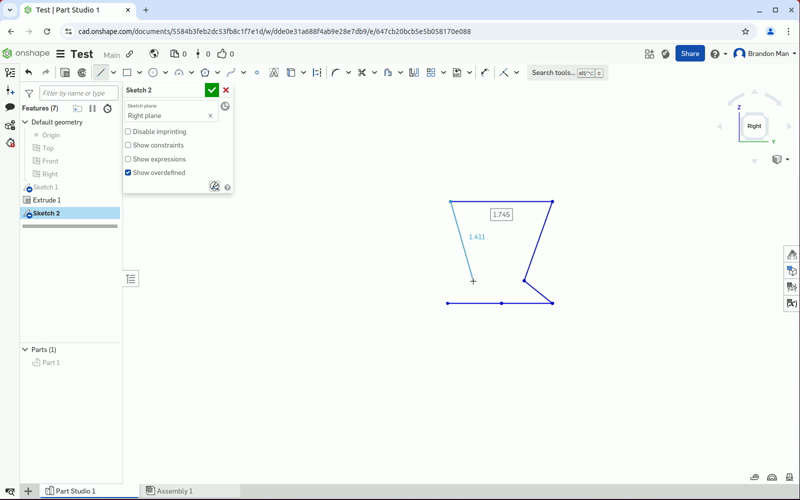
scroll(-6)
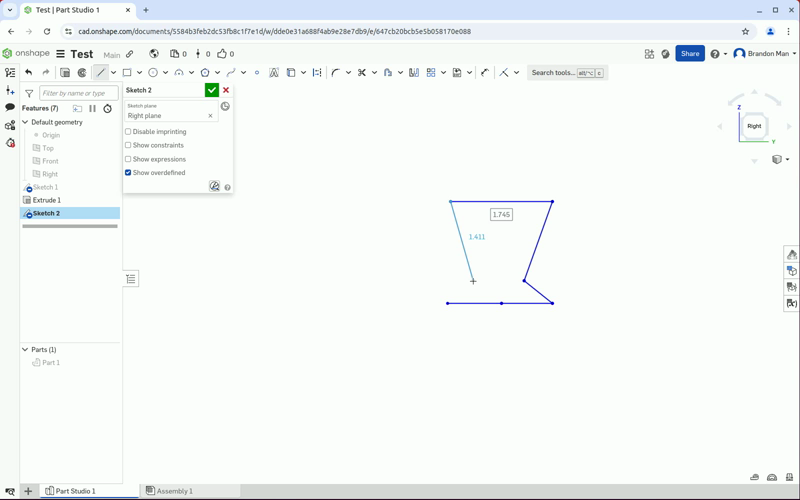
scroll(-6)
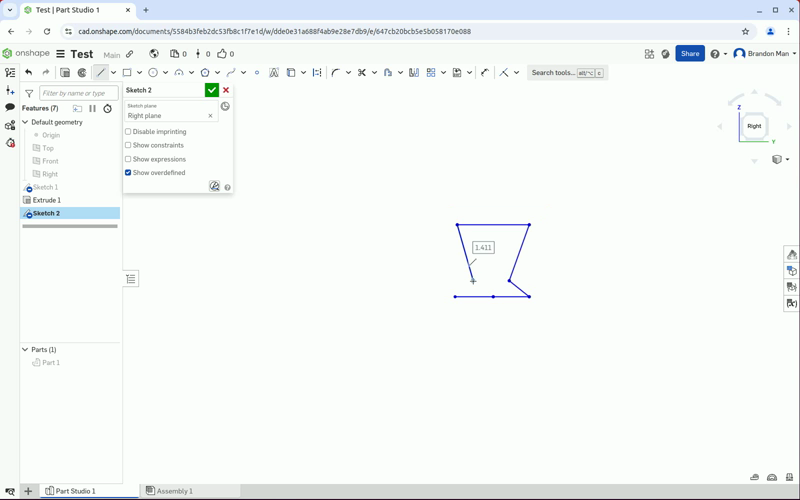
scroll(-6)
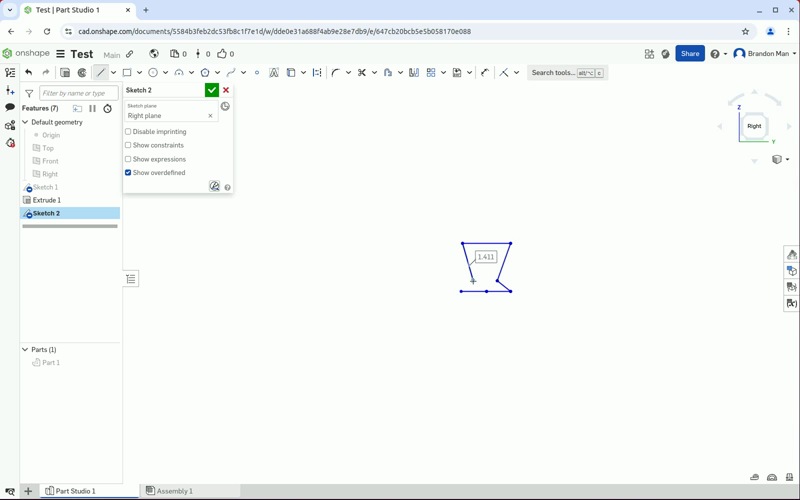
scroll(-6)
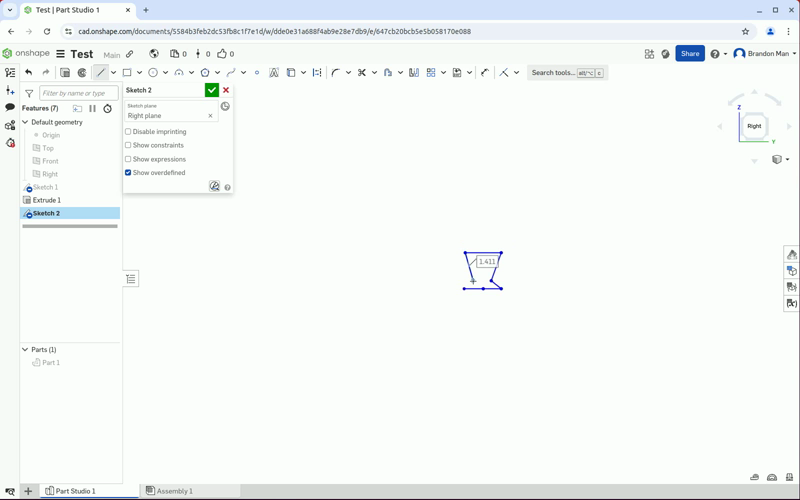
scroll(-6)
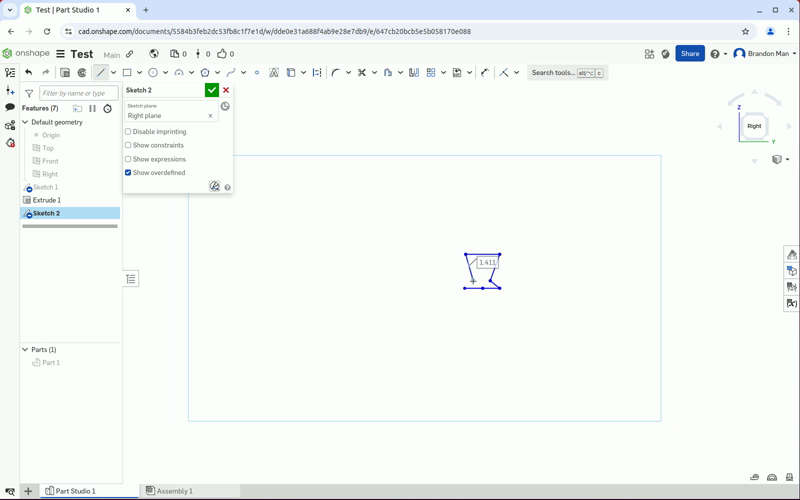
scroll(-6)
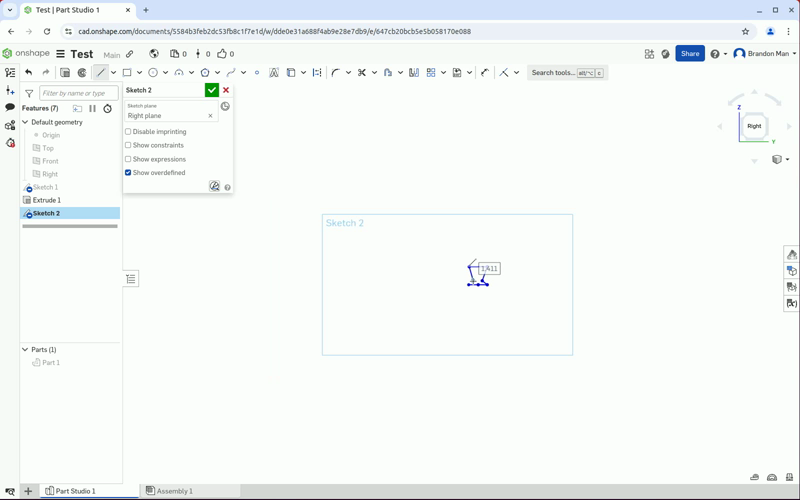
scroll(-6)
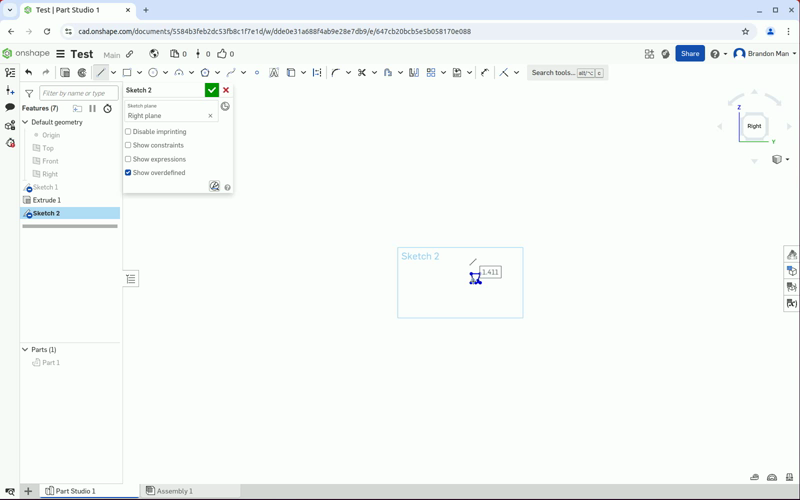
key_up(shift)
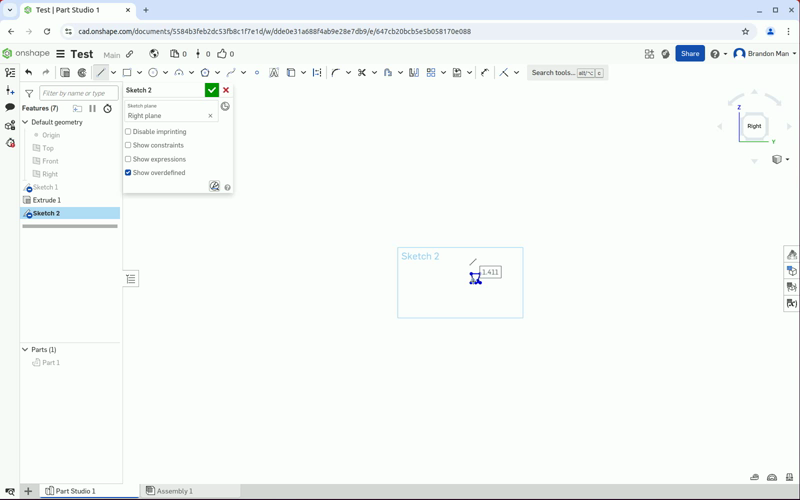
mouse_move(503, 280)
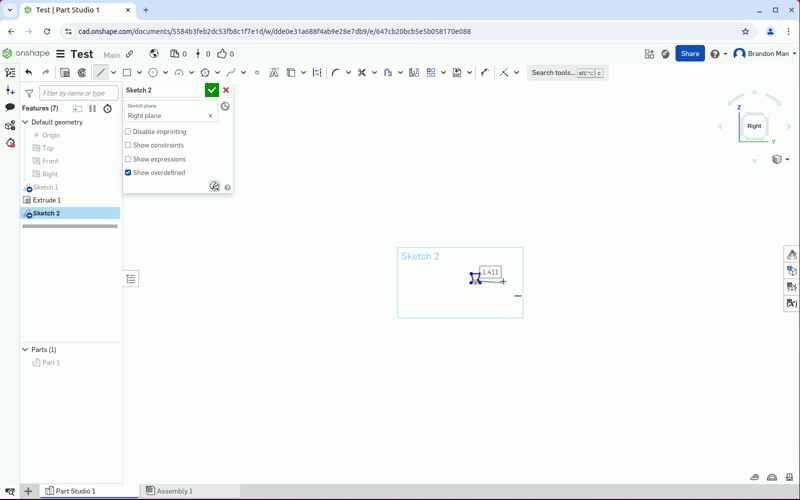
key_down(shift)
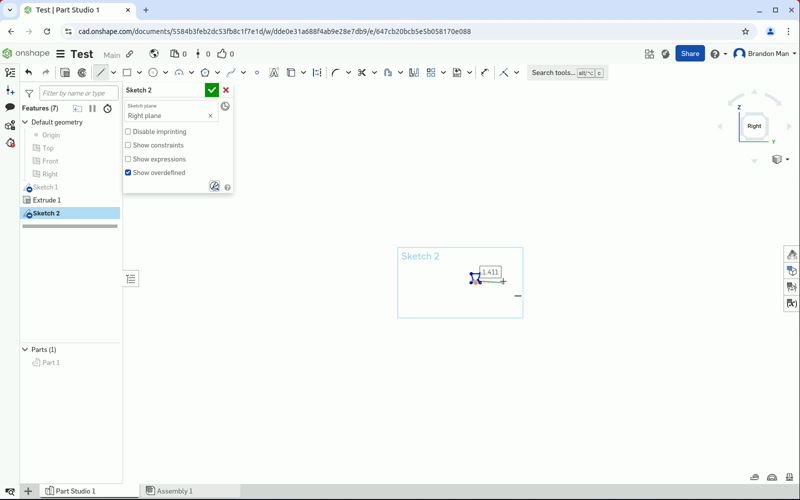
mouse_move(471, 282)
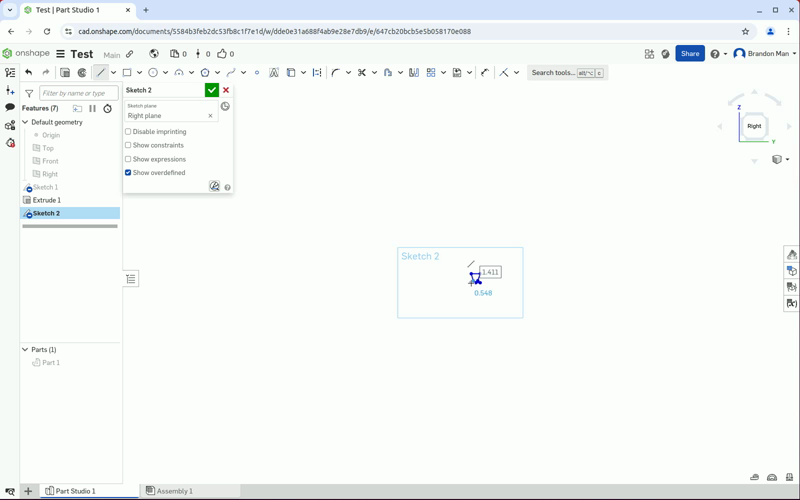
scroll(6)
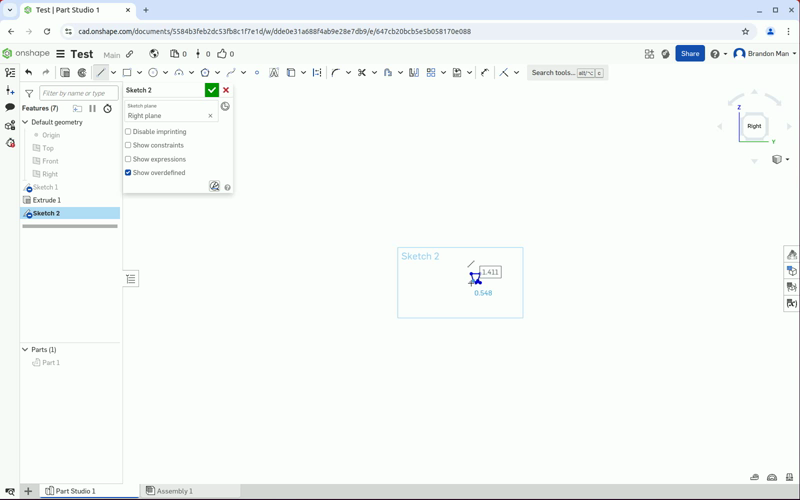
scroll(6)
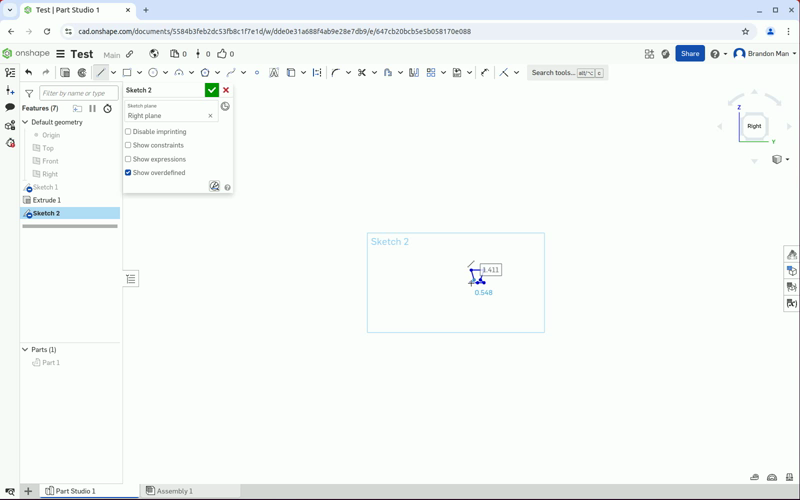
scroll(6)
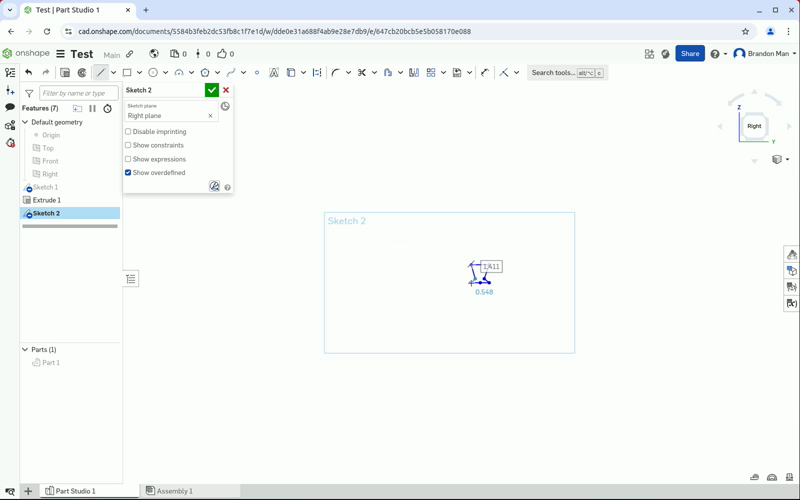
scroll(6)
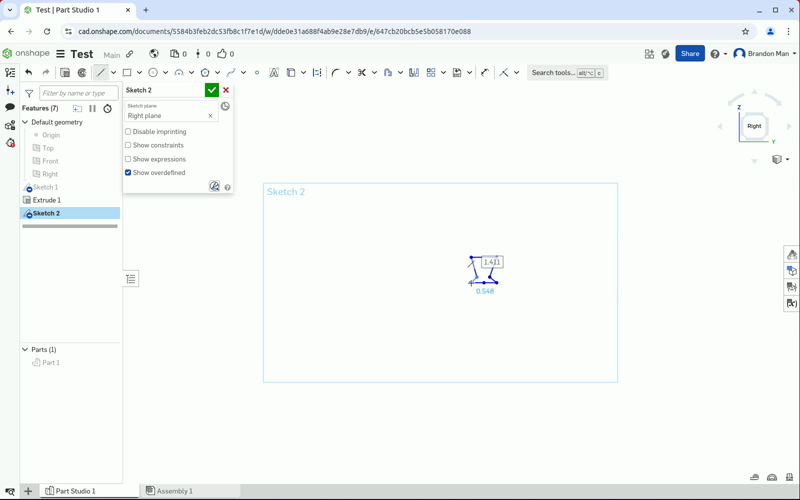
scroll(6)
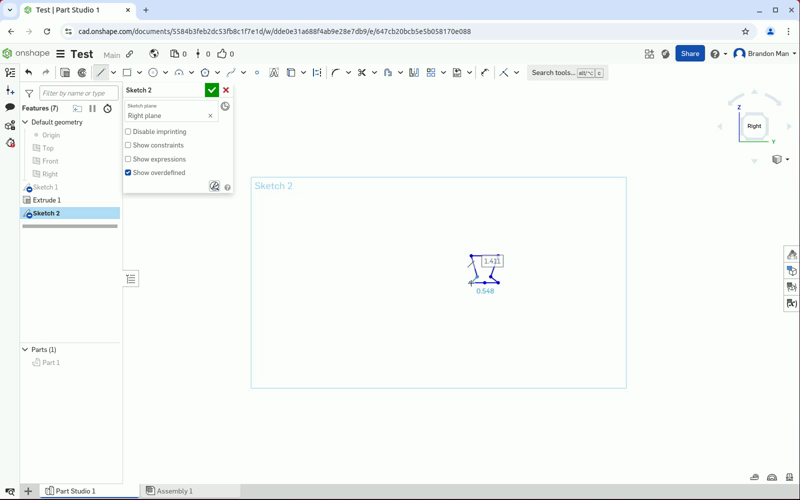
scroll(6)
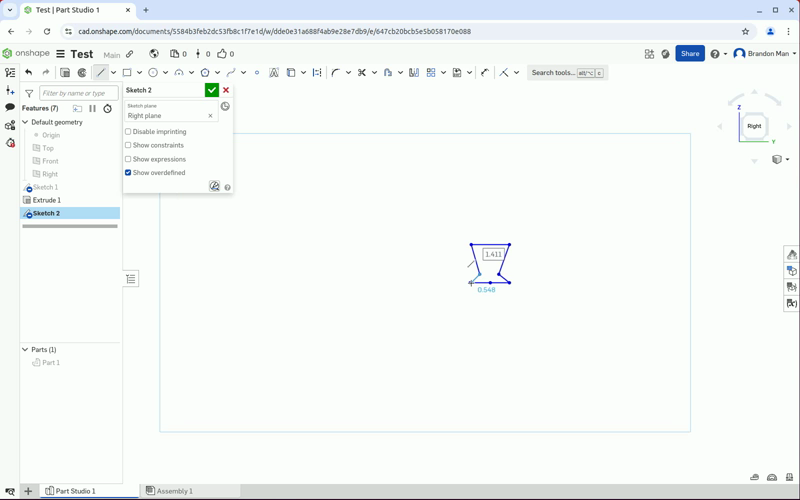
scroll(6)
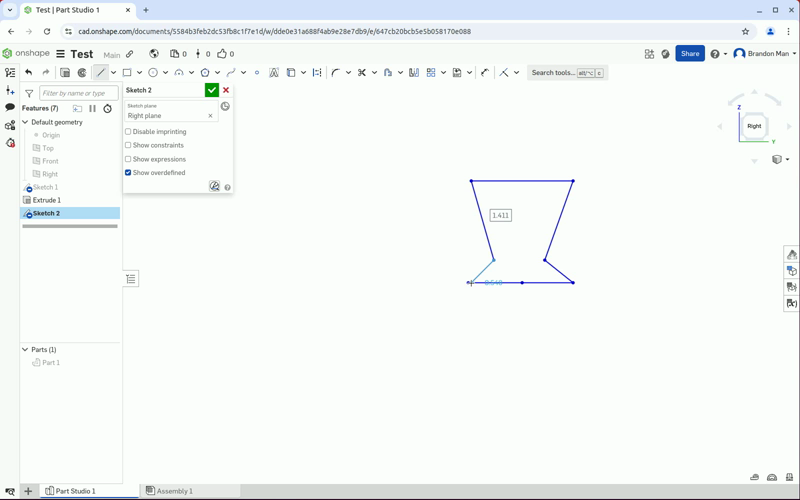
key_up(shift)
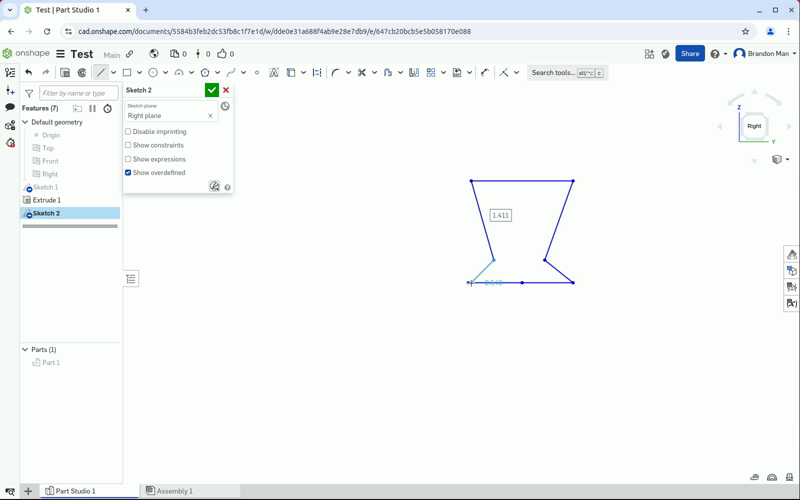
click(471, 282)
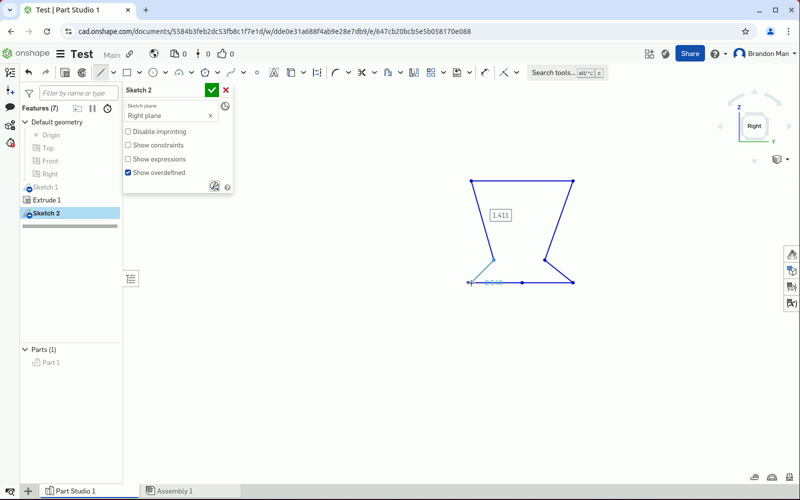
scroll(-6)
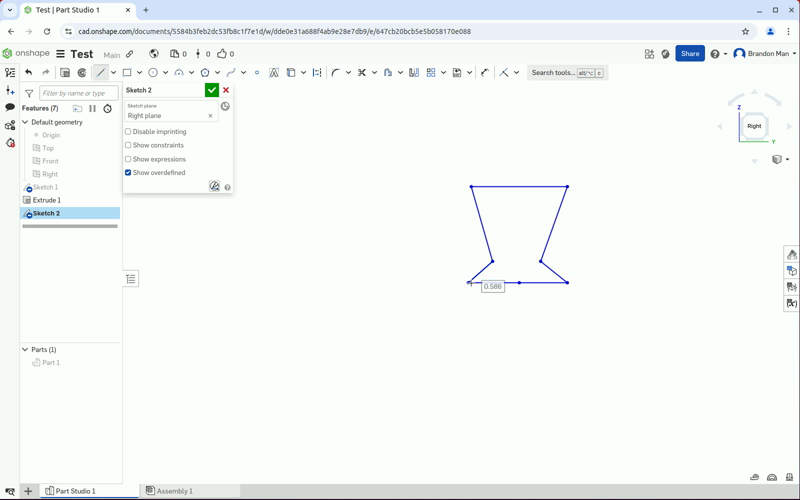
scroll(-6)
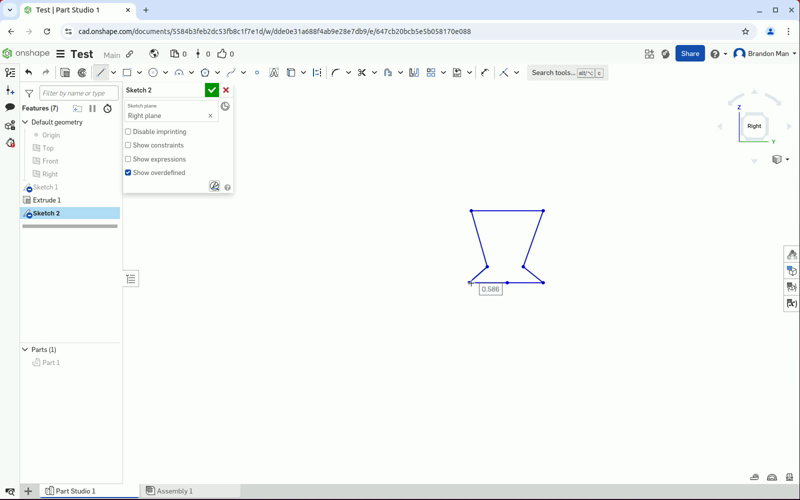
scroll(-6)
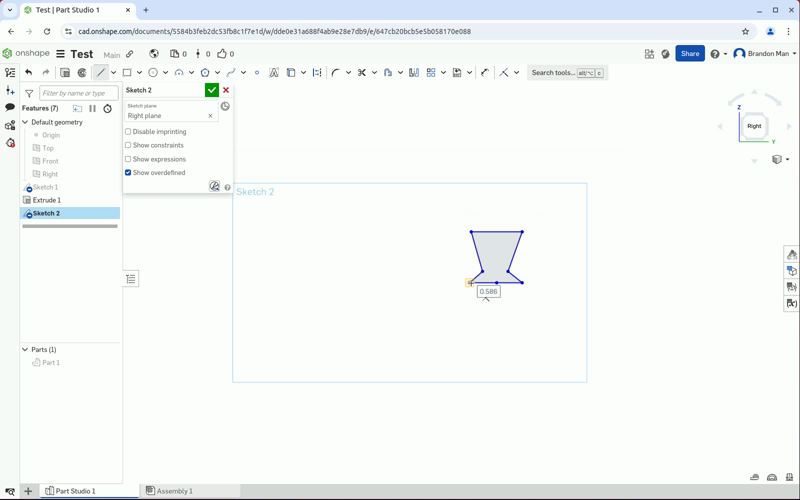
scroll(-6)
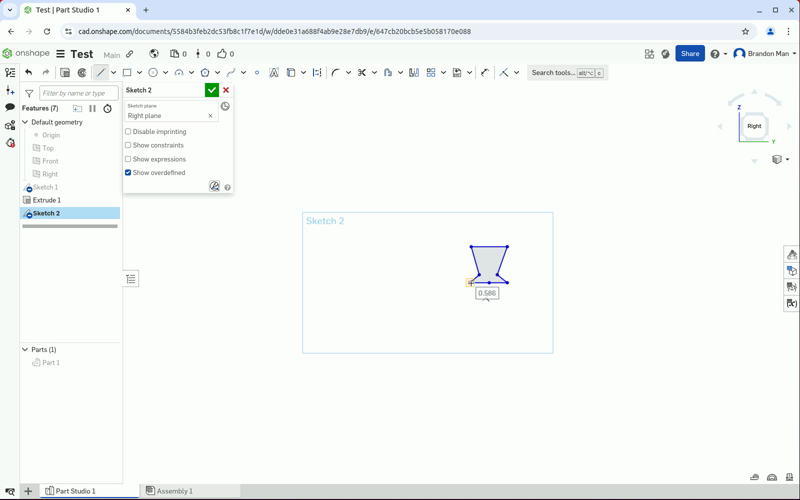
scroll(-6)
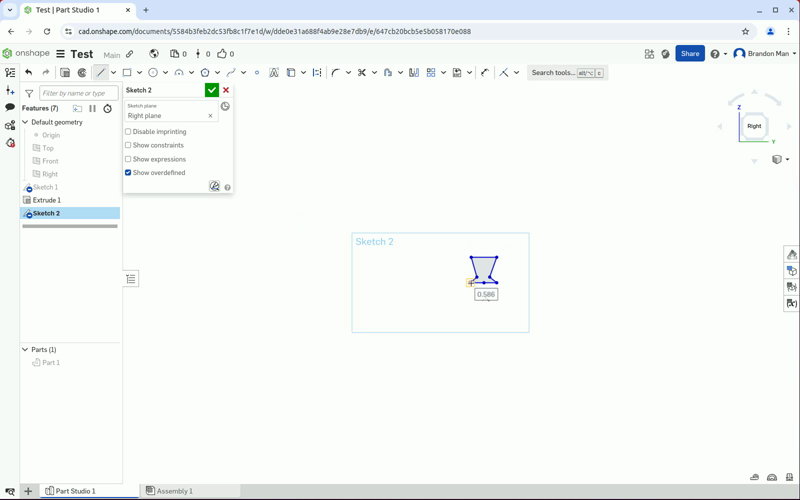
scroll(-6)
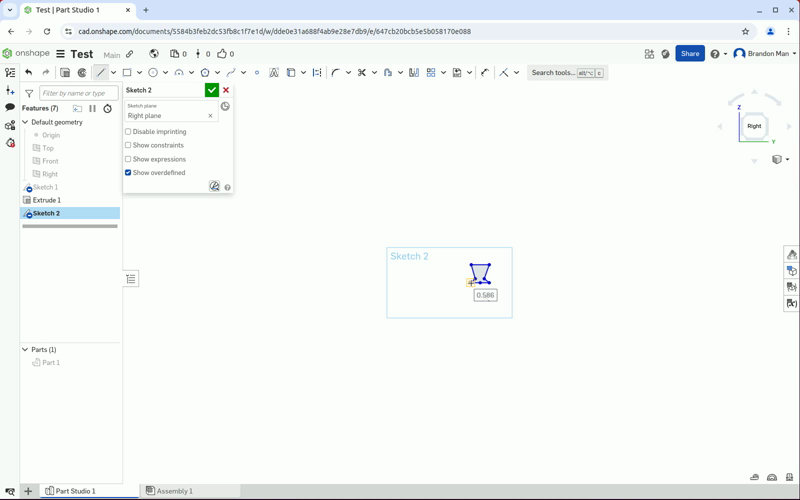
scroll(-6)
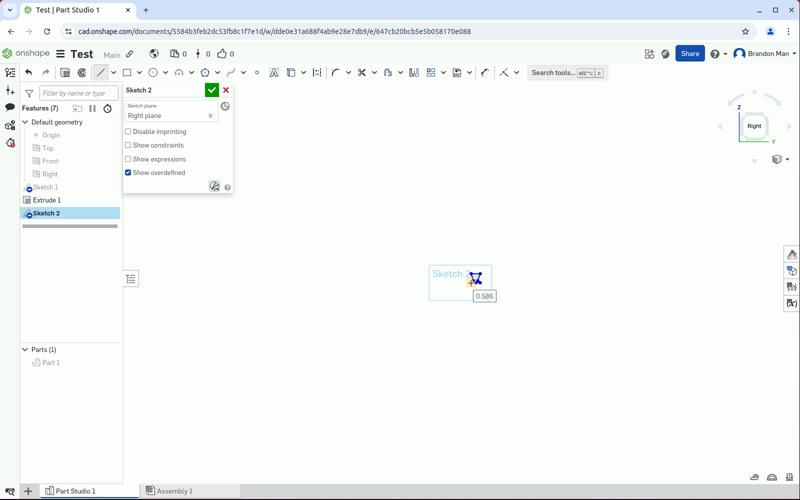
key(esc)
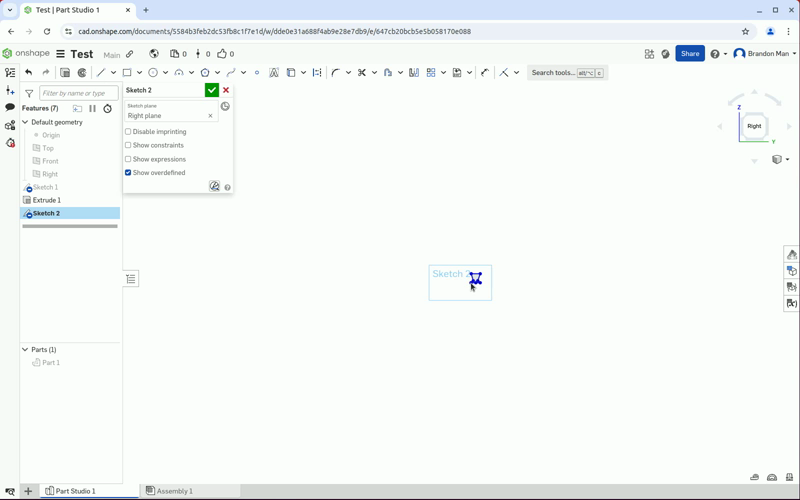
mouse_move(474, 277)
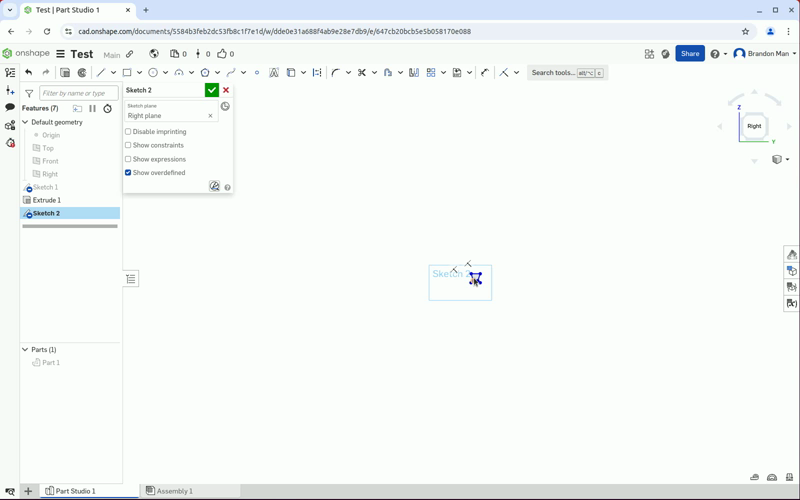
scroll(6)
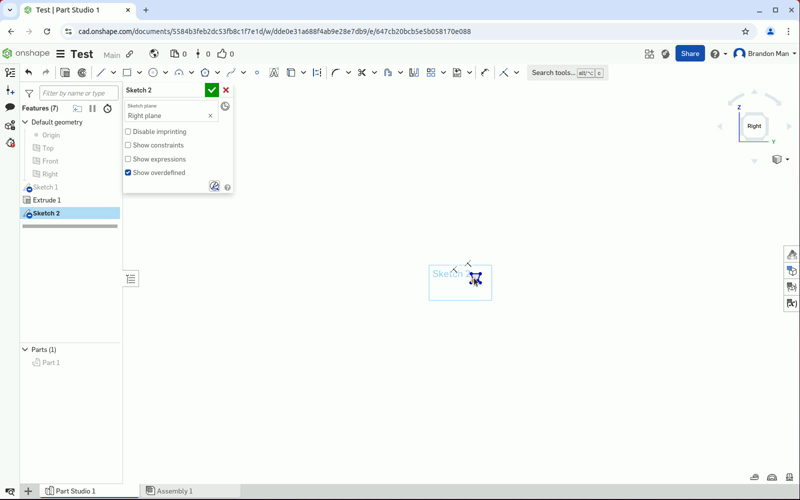
scroll(6)
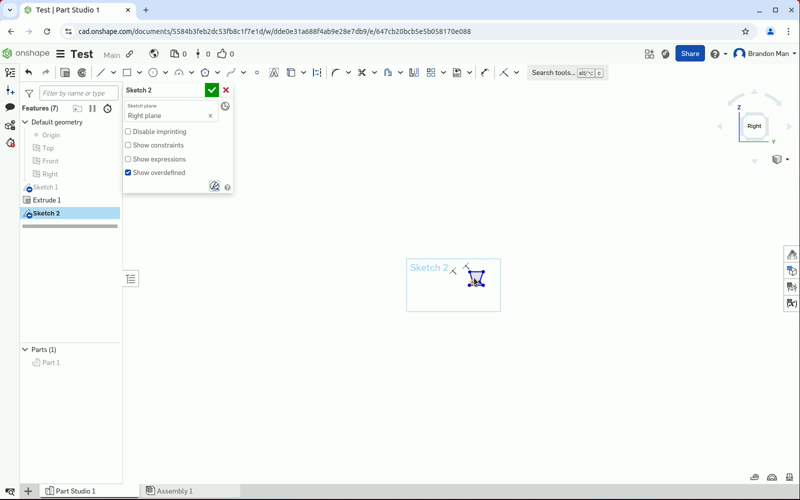
scroll(6)
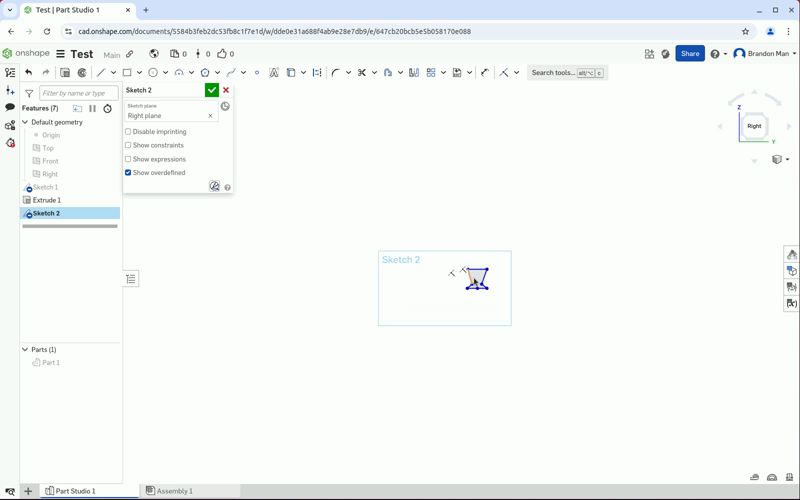
scroll(6)
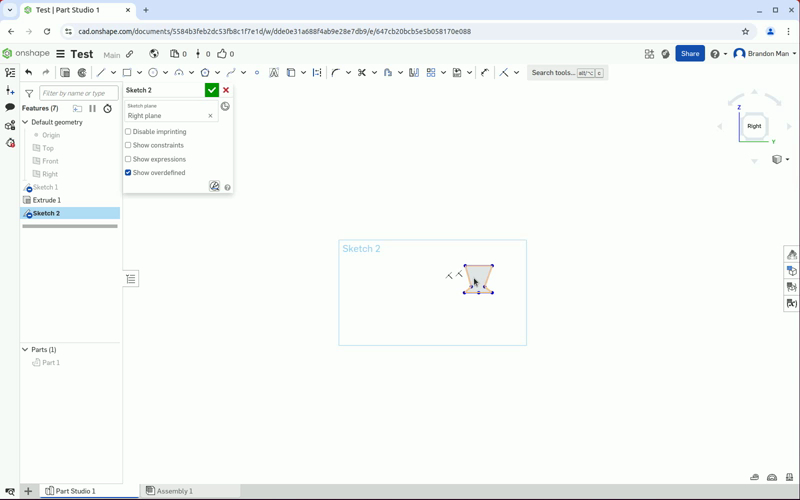
scroll(6)
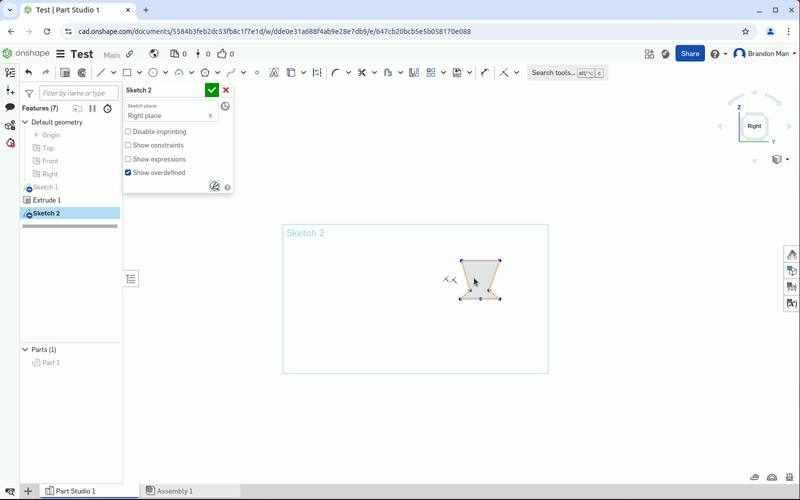
scroll(6)
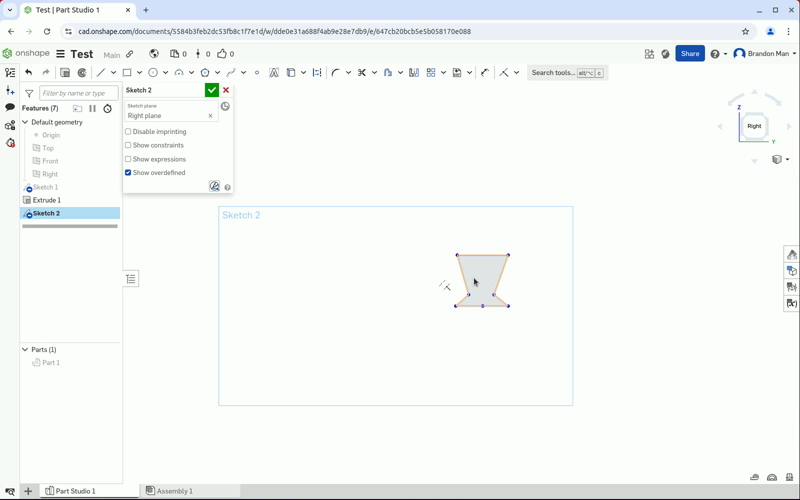
scroll(6)
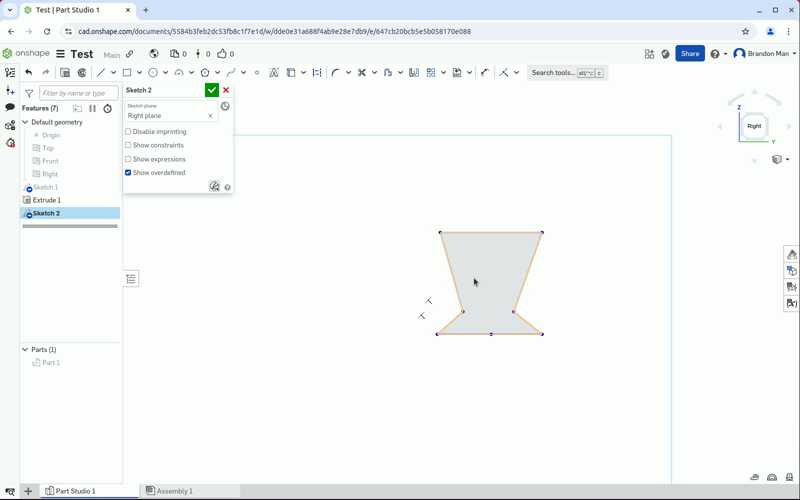
click(474, 277)
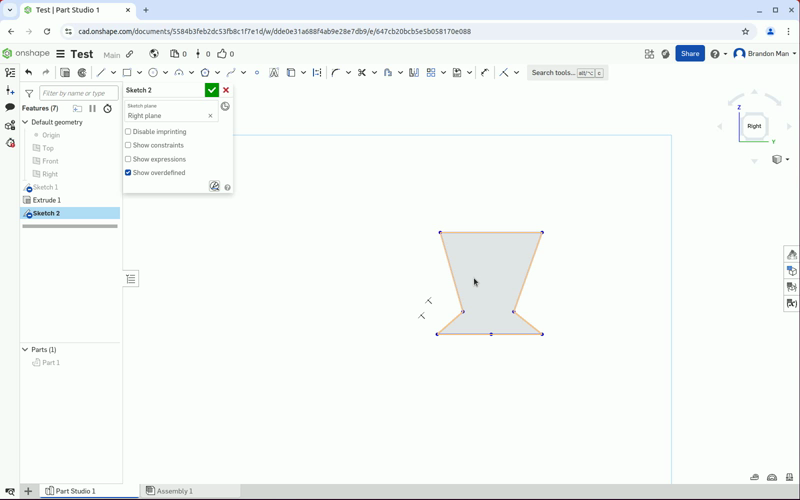
scroll(-6)
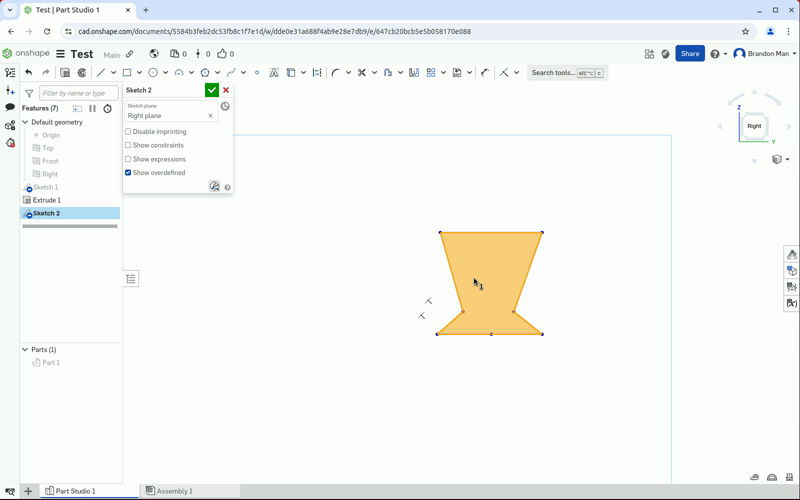
scroll(-6)
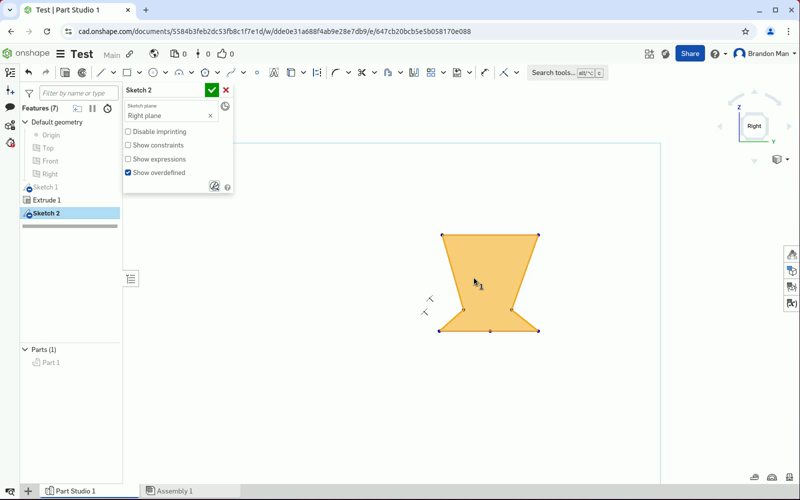
scroll(-6)
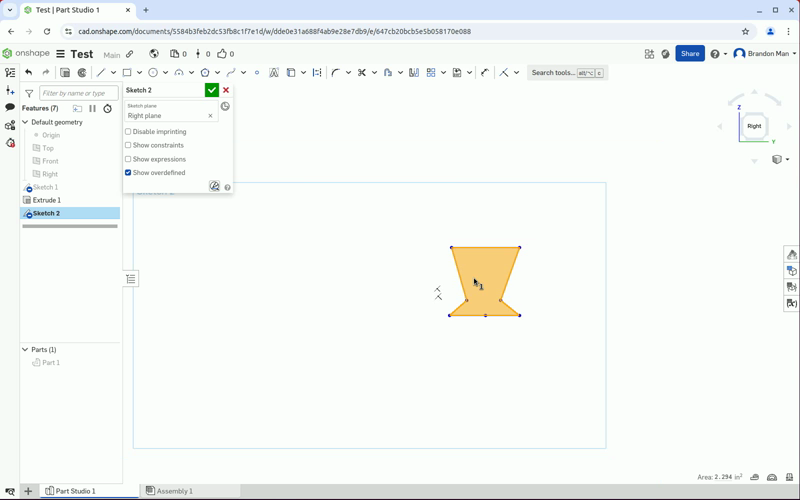
scroll(-6)
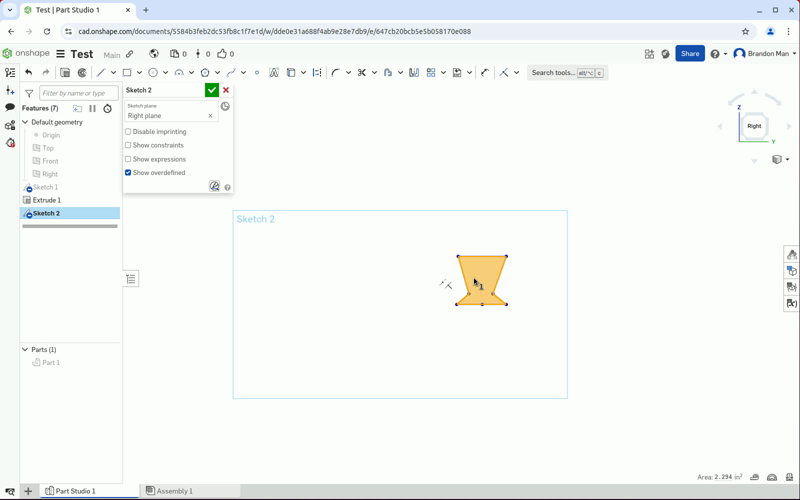
scroll(-6)
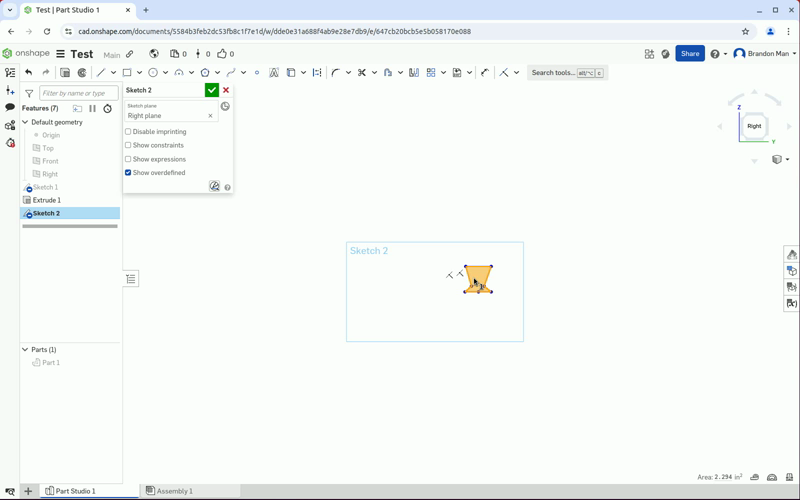
scroll(-6)
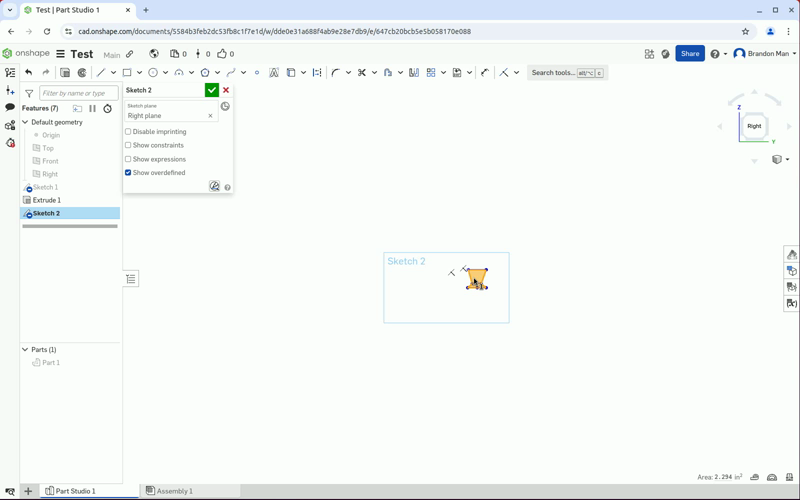
scroll(-6)
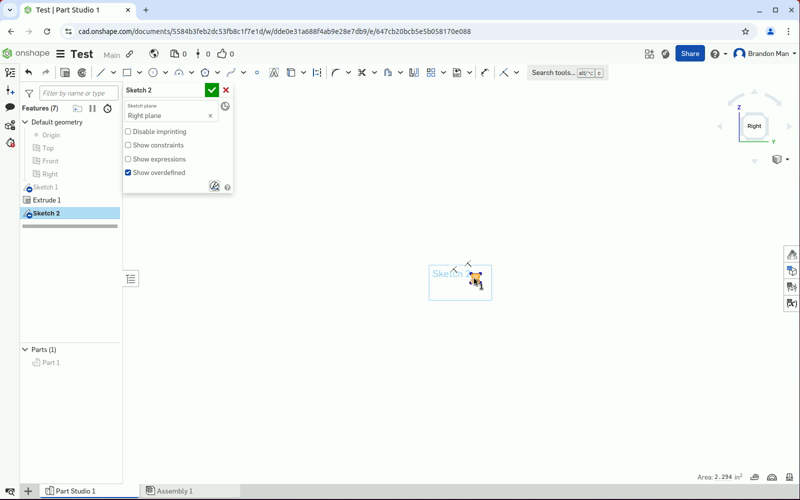
mouse_move(73, 352)
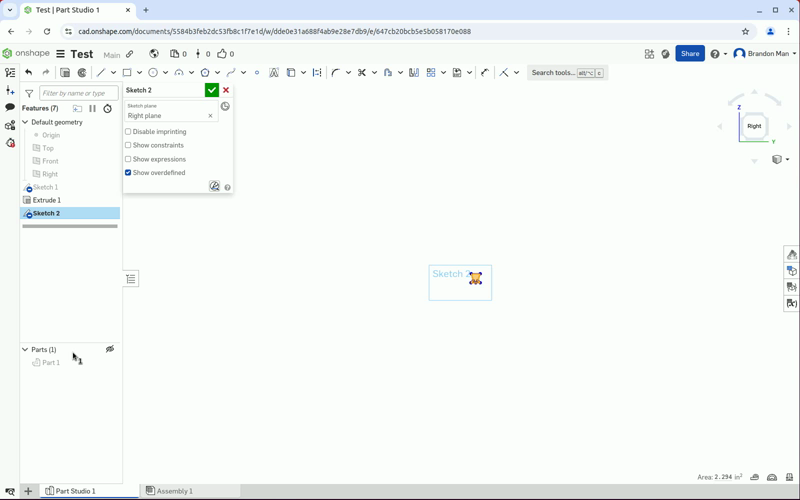
key(shift+y)
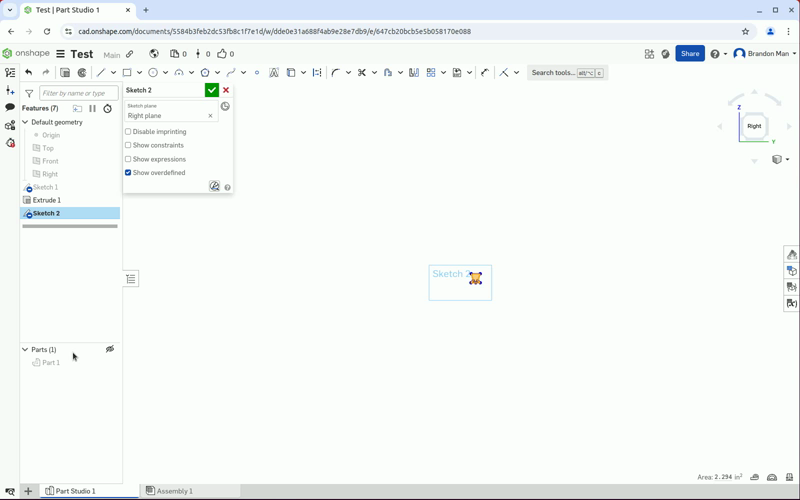
key(shift+e)
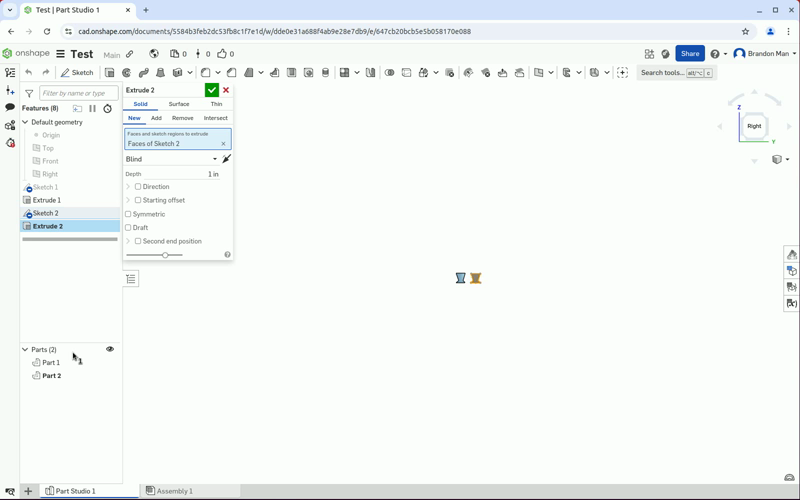
mouse_move(143, 106)
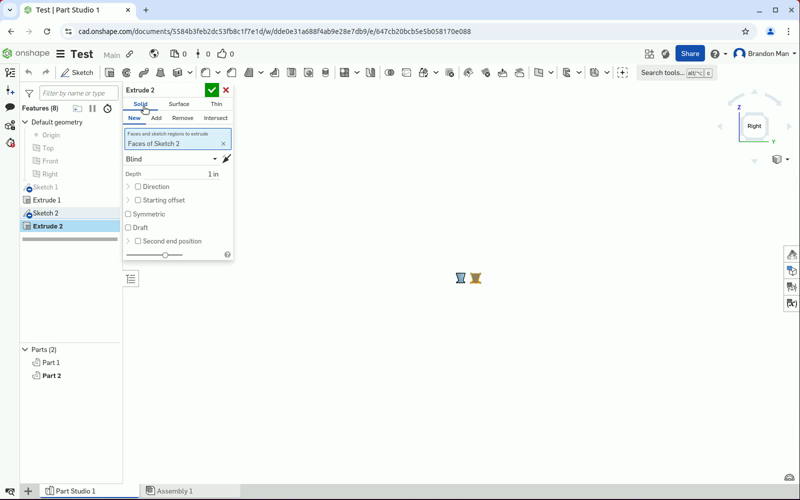
click(143, 106)
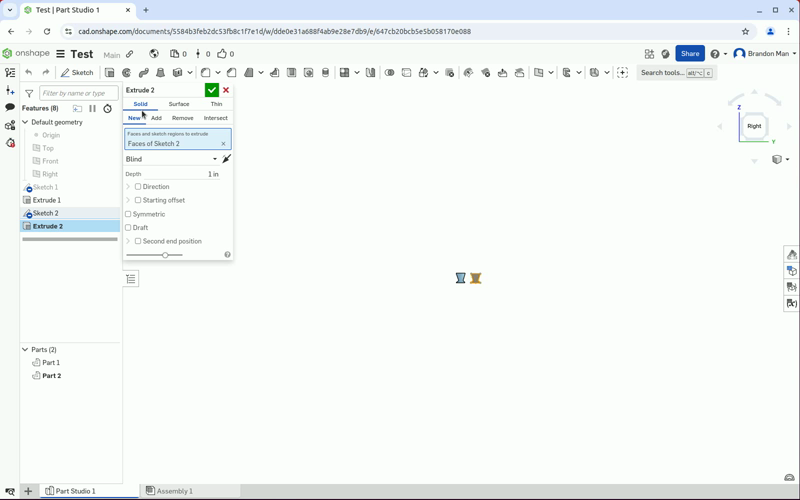
mouse_move(137, 120)
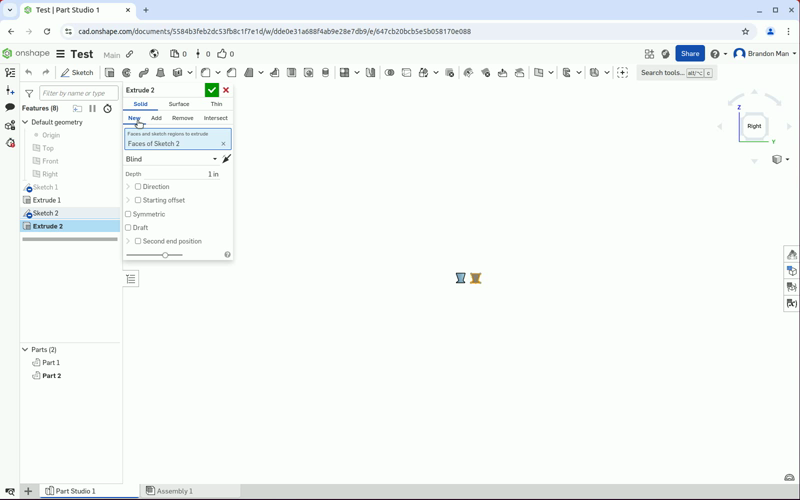
click(137, 120)
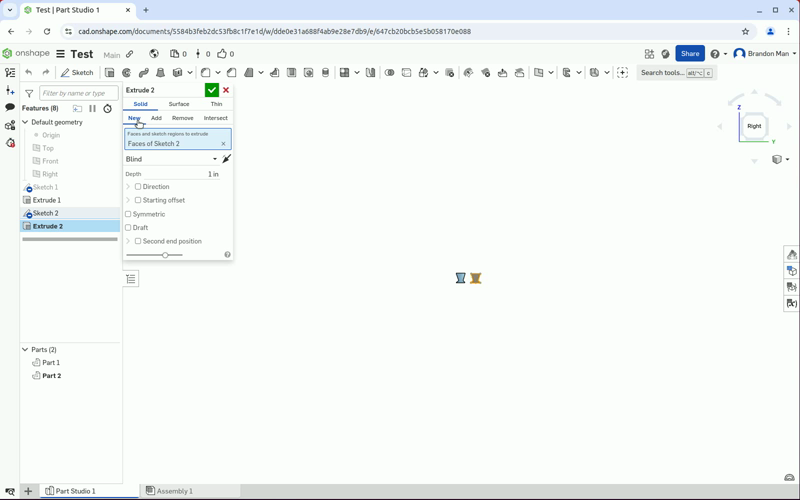
key(tab, 4)
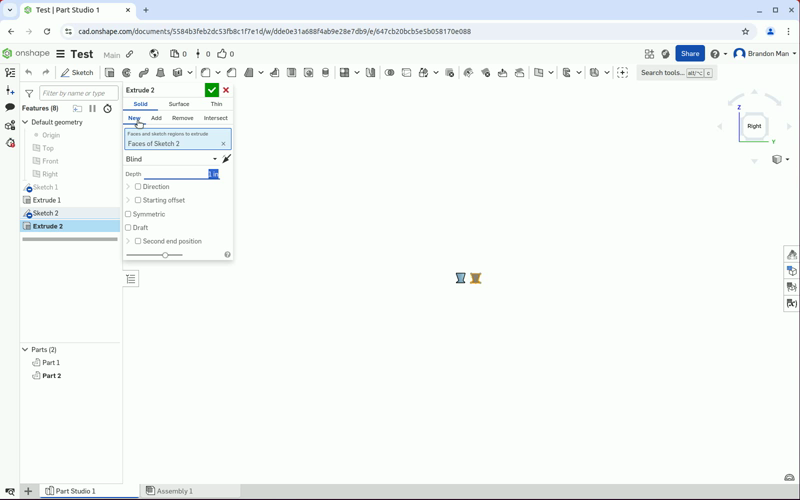
text(23.108)
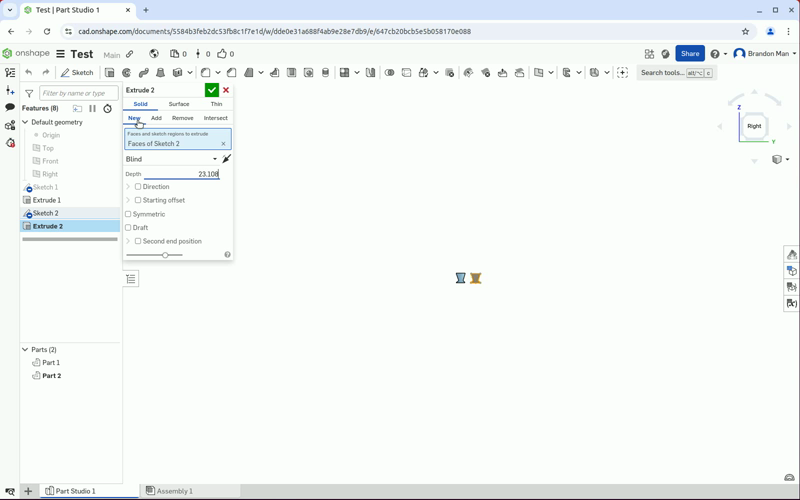
key(enter)
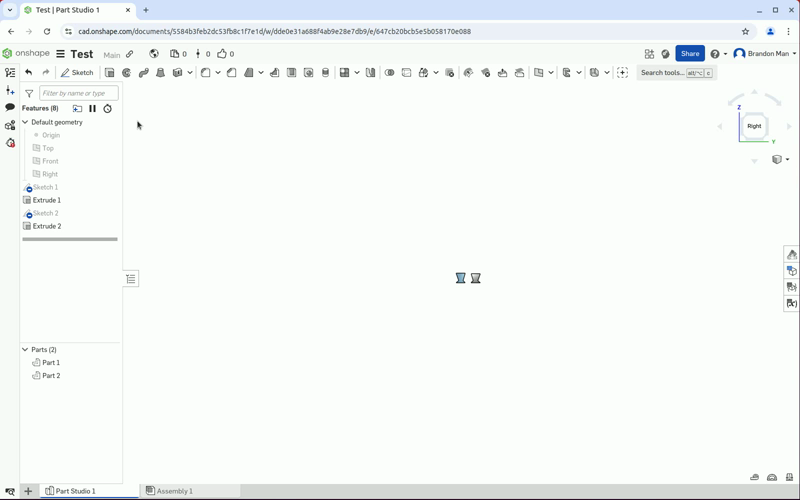
key(shift+h)
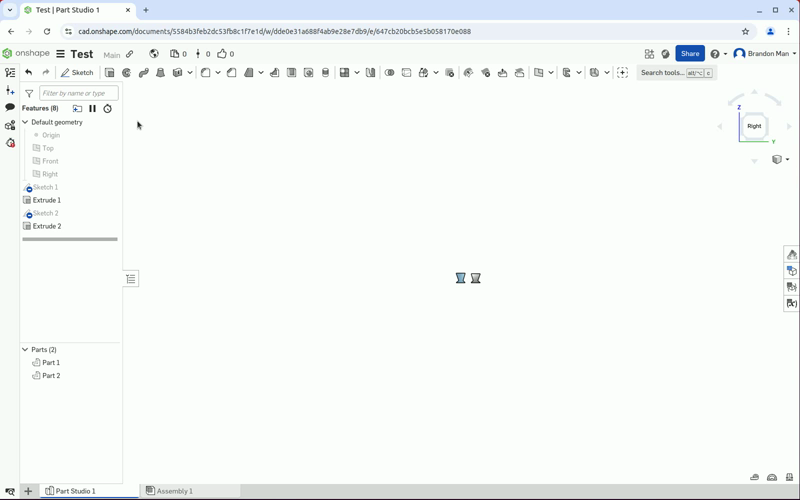
key(shift+h)
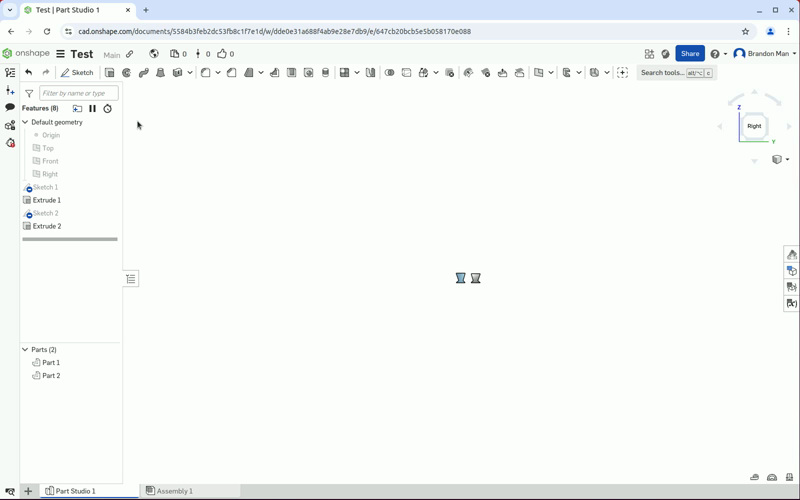
mouse_move(73, 189)
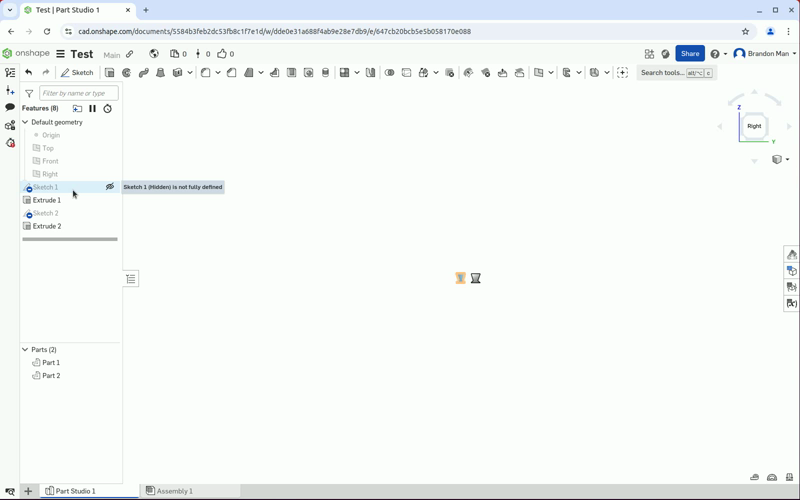
click(73, 189)
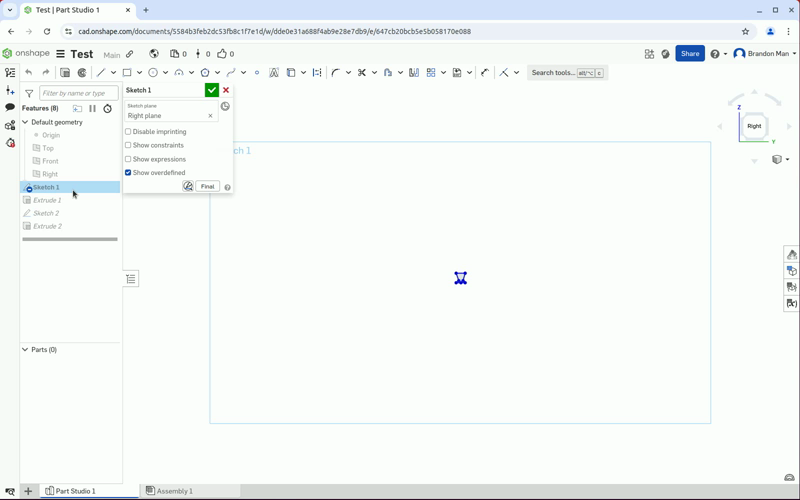
mouse_move(229, 92)
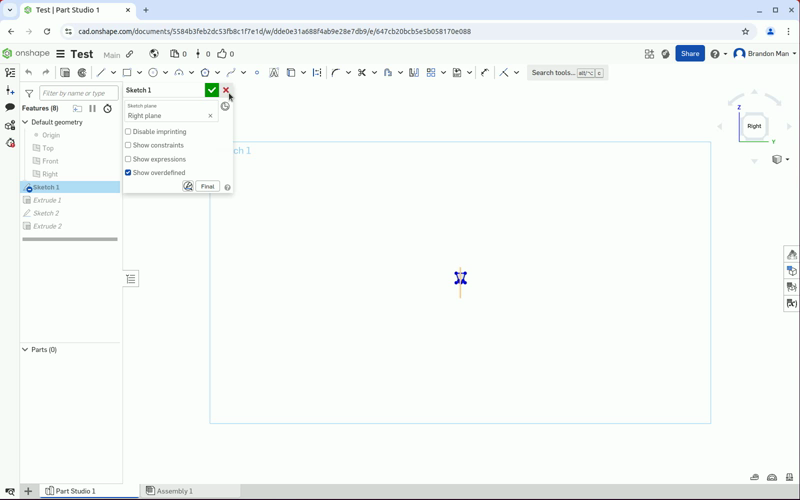
click(229, 92)
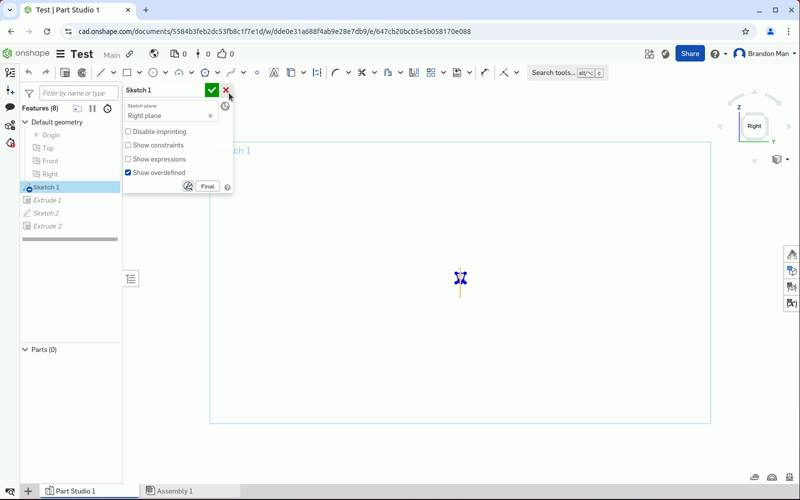
key(shift+s)
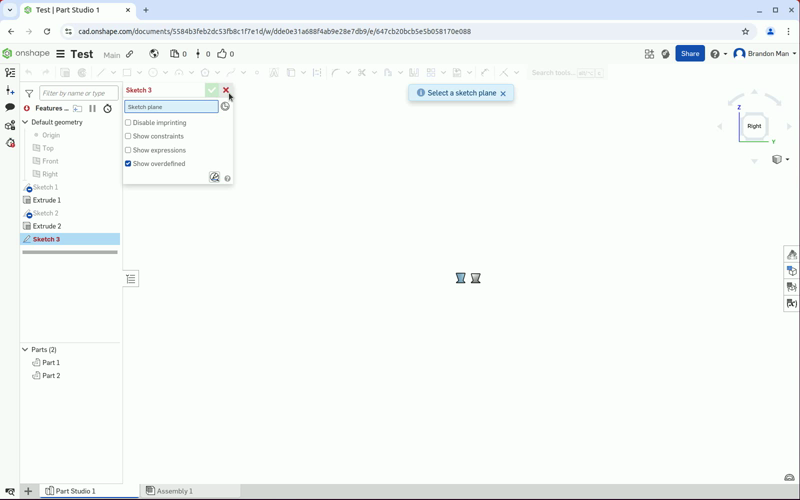
mouse_move(73, 176)
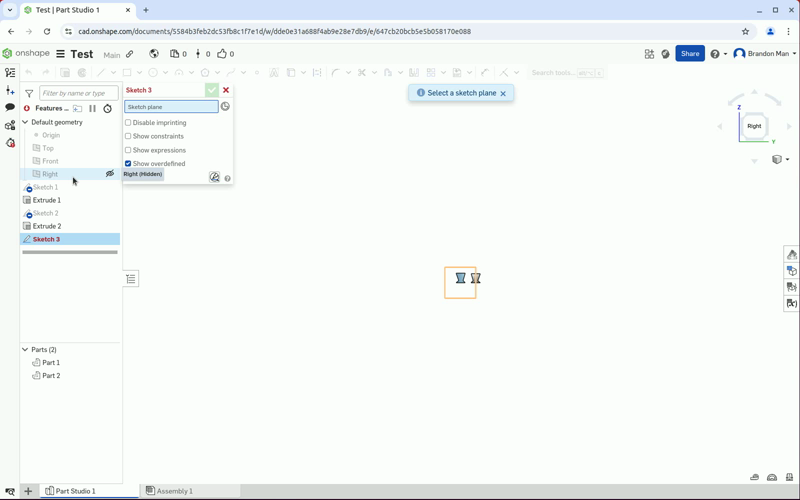
click(73, 176)
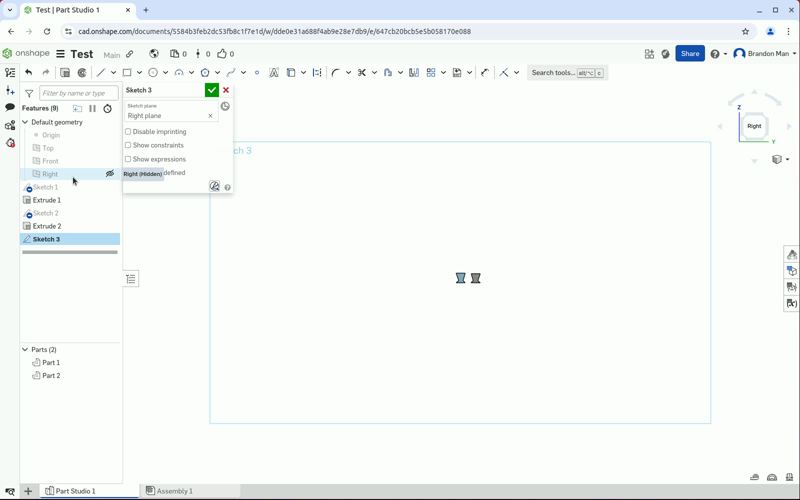
mouse_move(73, 352)
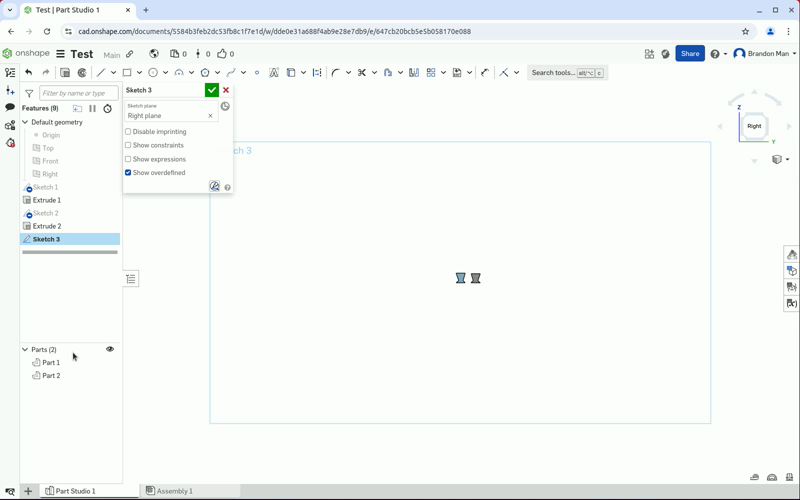
key(y)
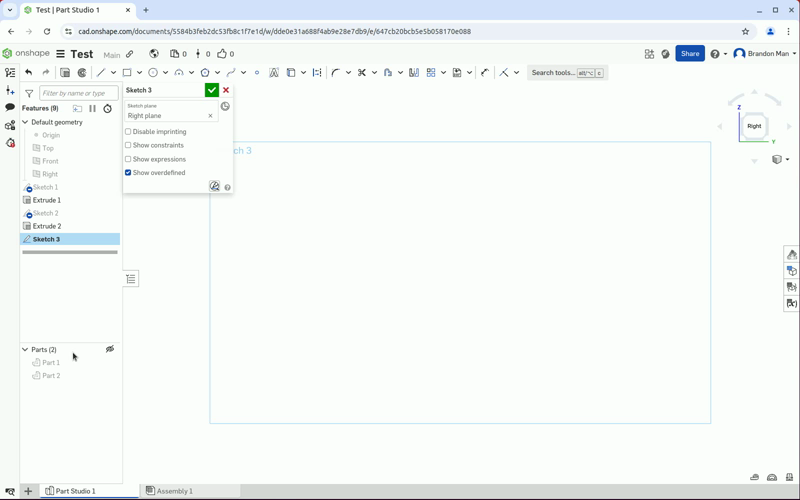
key(l)
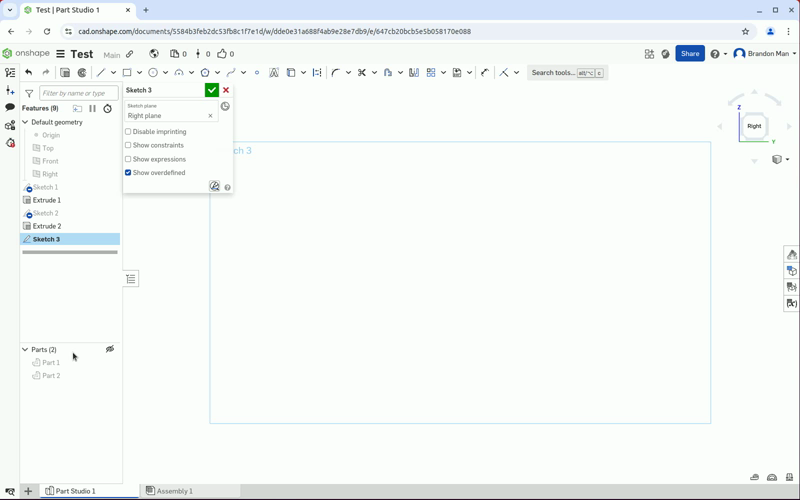
key_down(shift)
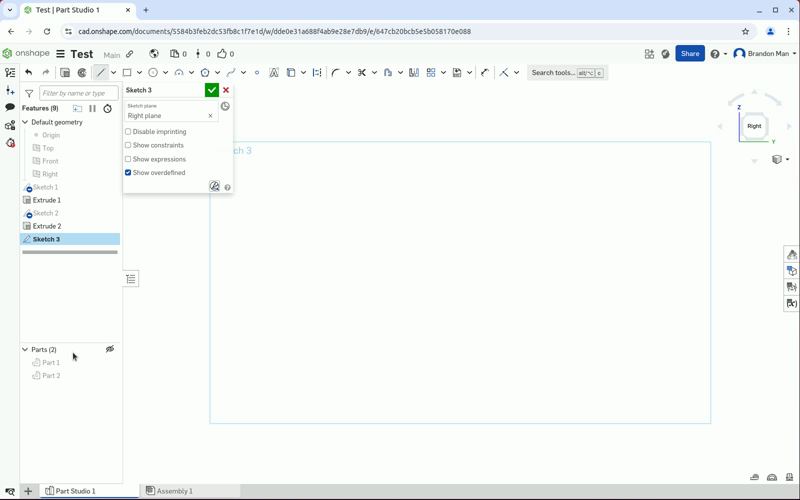
mouse_move(486, 282)
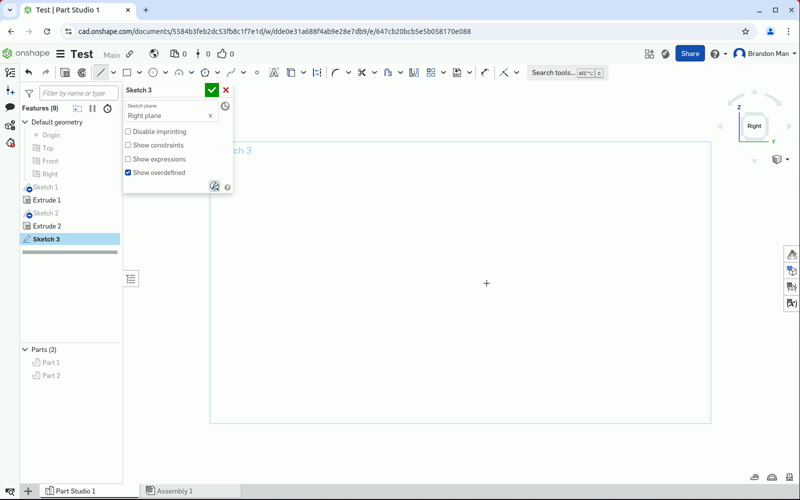
click(486, 282)
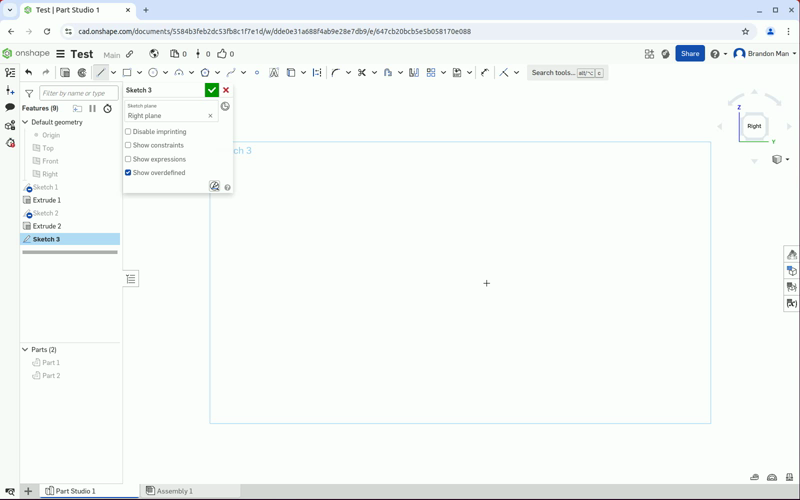
key_up(shift)
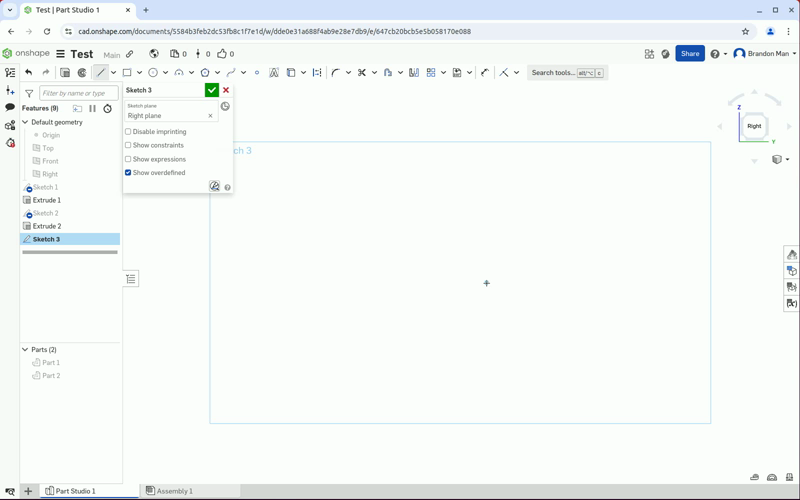
key_down(shift)
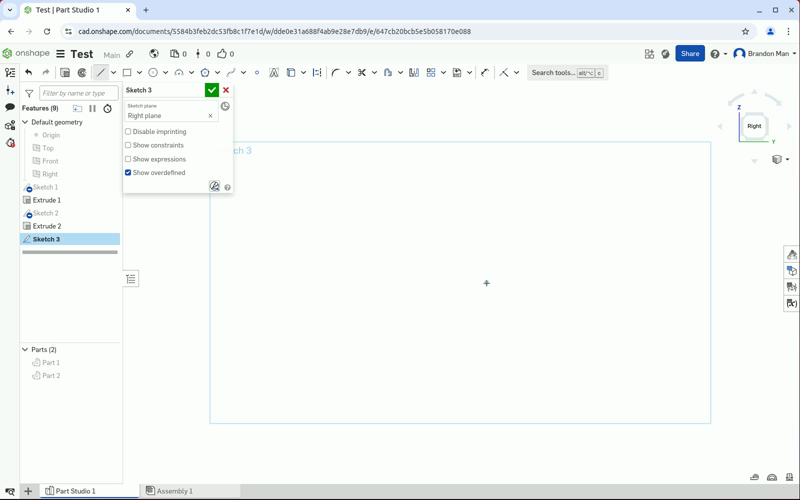
mouse_move(516, 282)
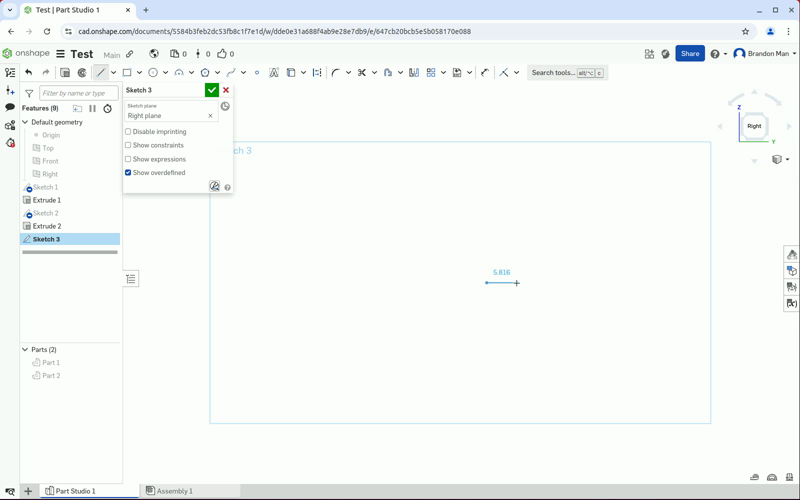
mouse_move(490, 282)
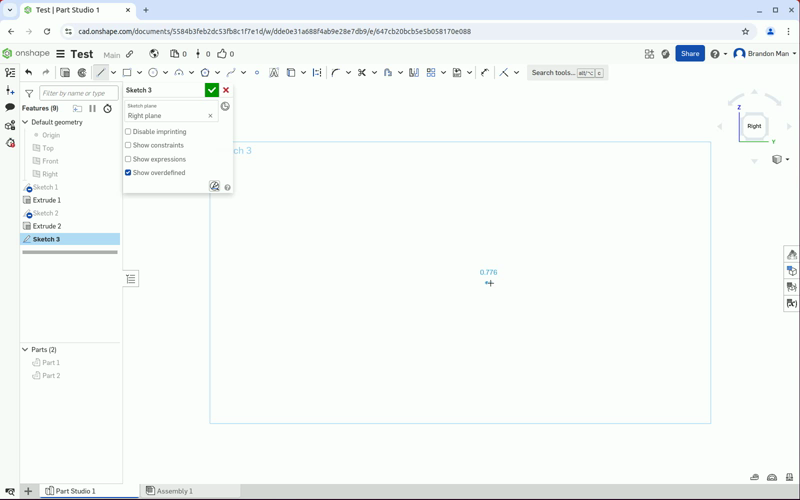
scroll(6)
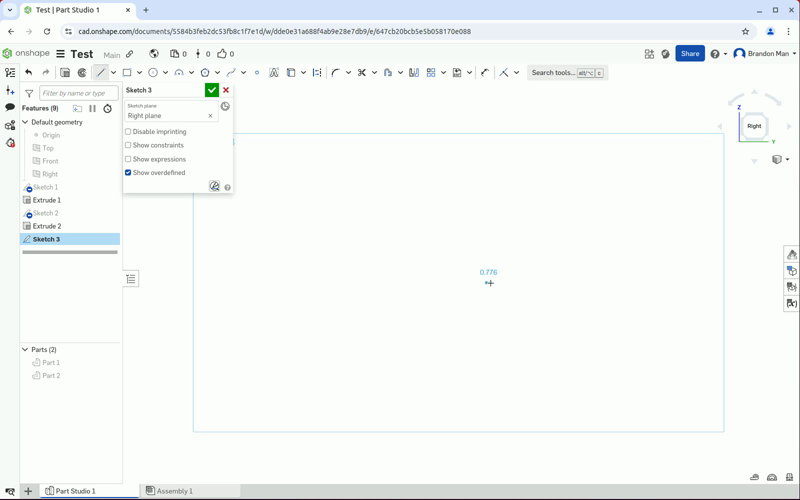
scroll(6)
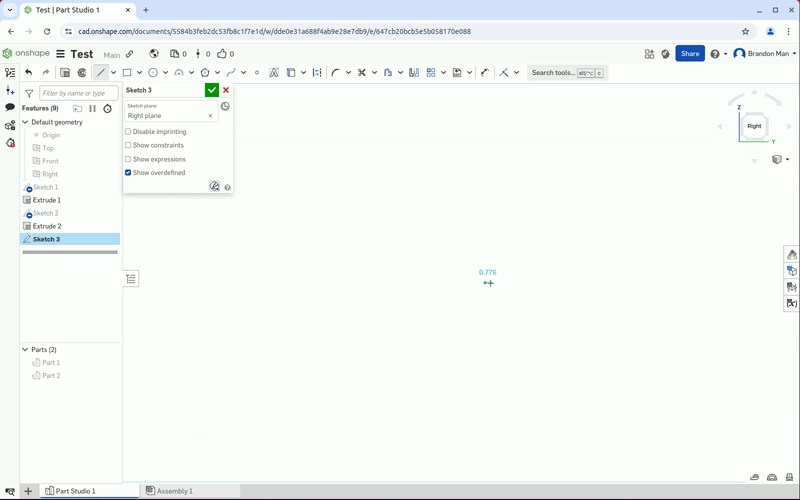
scroll(6)
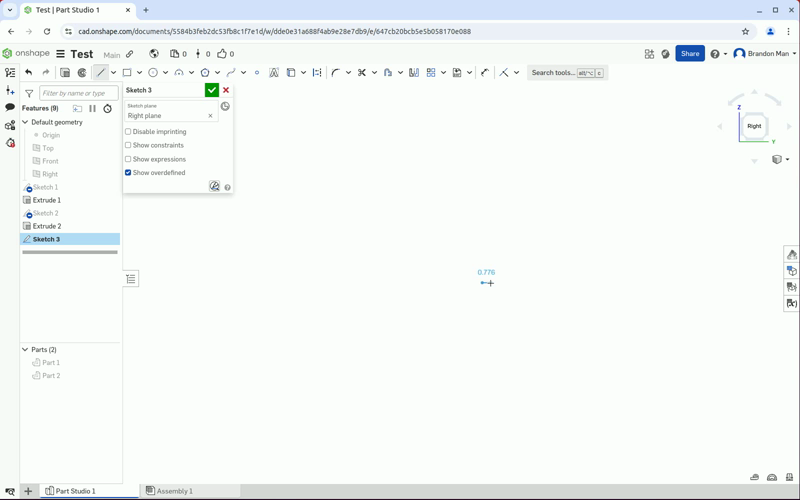
scroll(6)
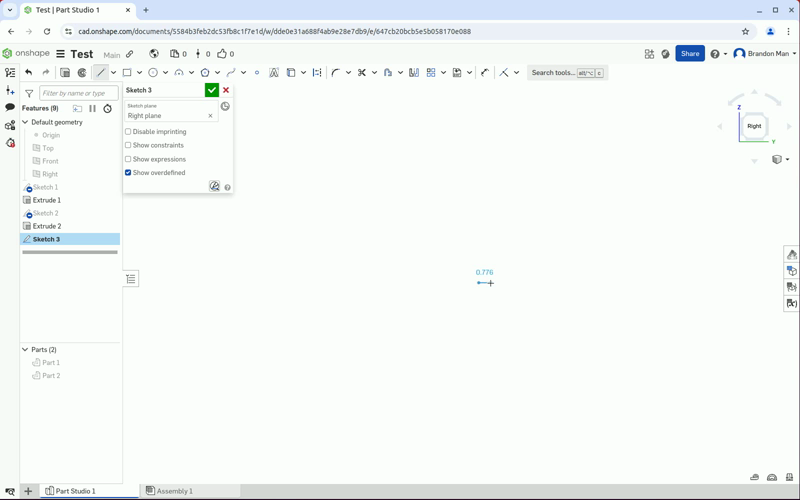
scroll(6)
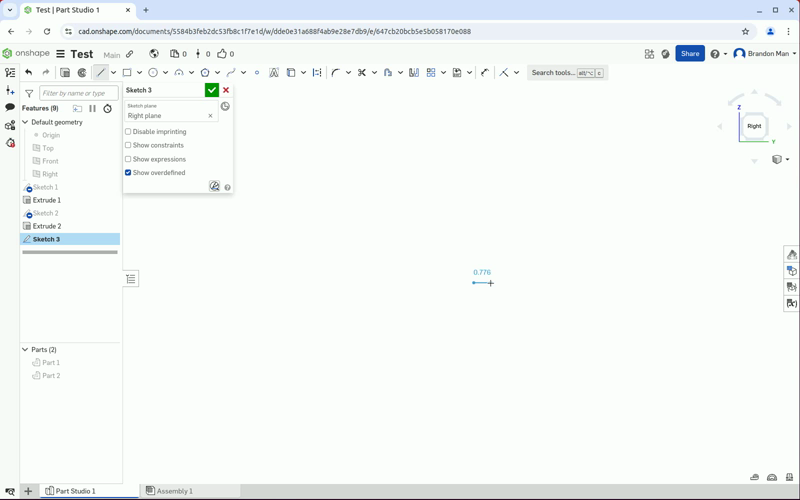
scroll(6)
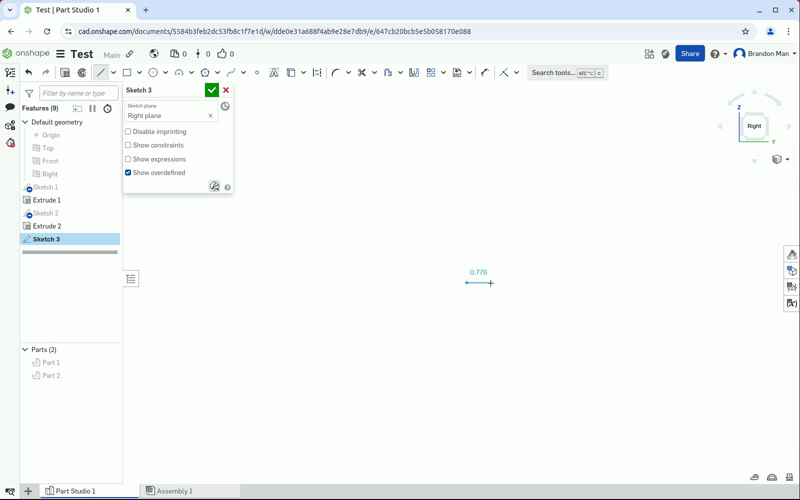
scroll(6)
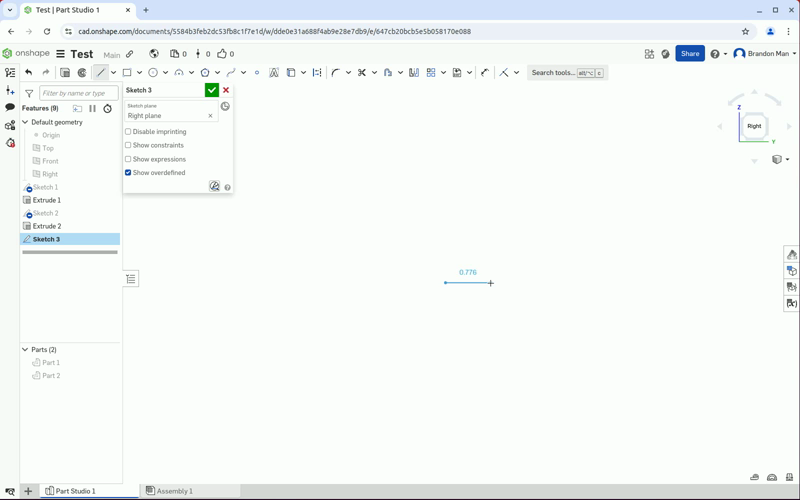
click(490, 282)
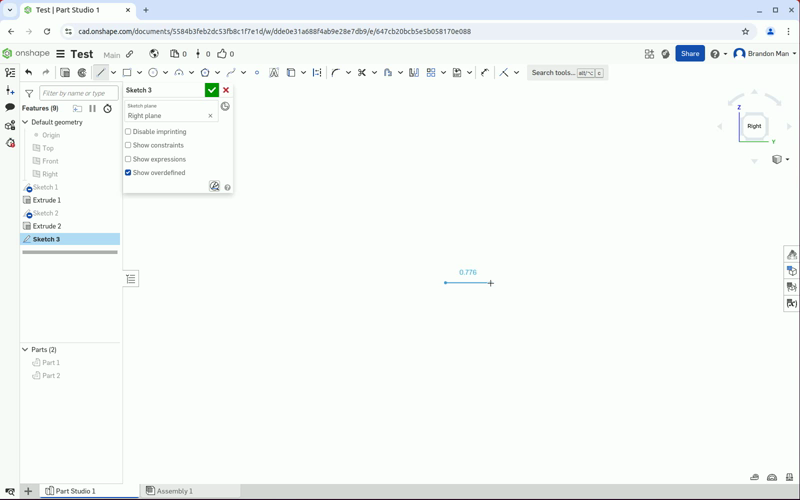
scroll(-6)
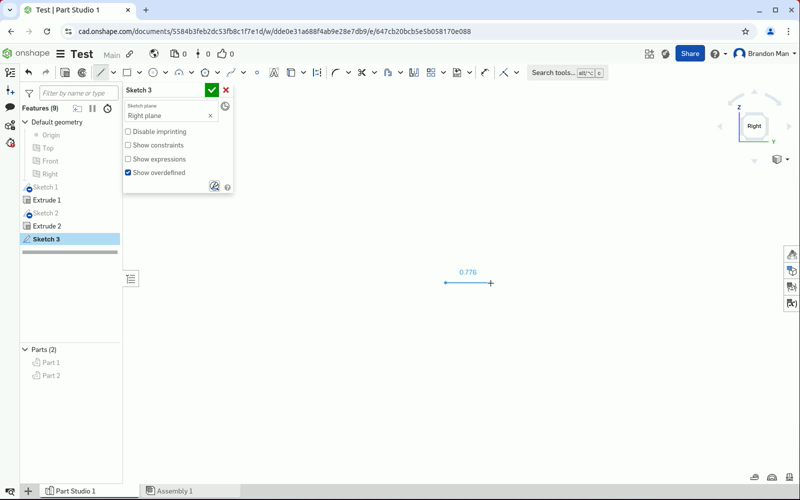
scroll(-6)
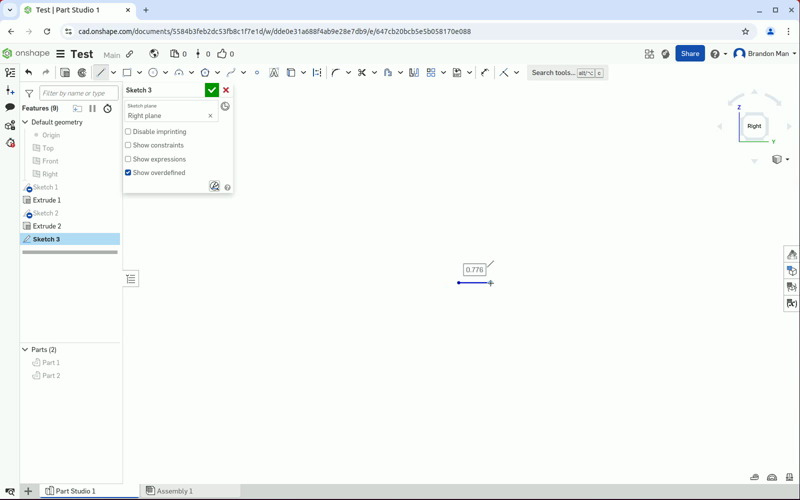
scroll(-6)
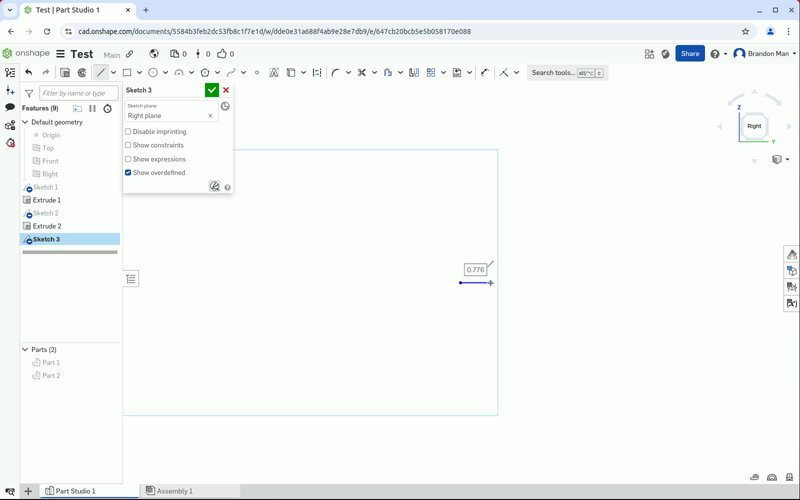
scroll(-6)
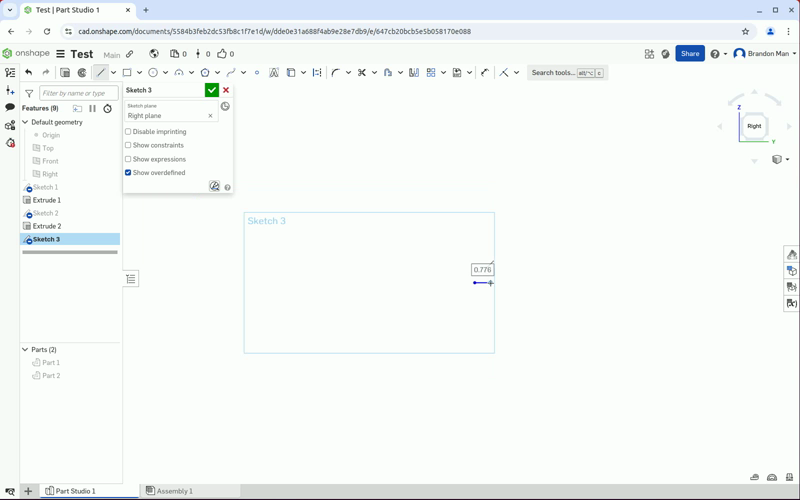
scroll(-6)
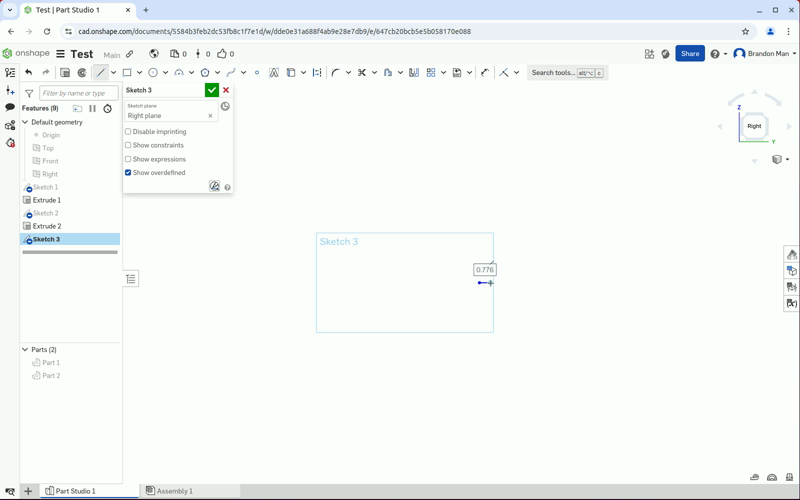
scroll(-6)
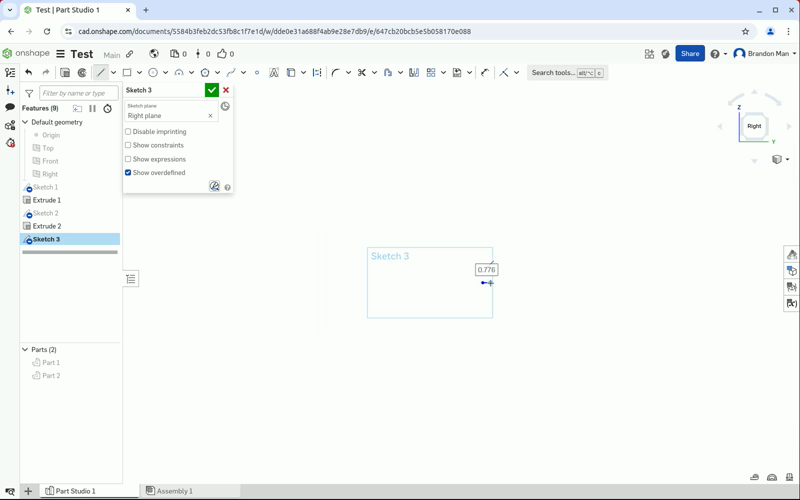
scroll(-6)
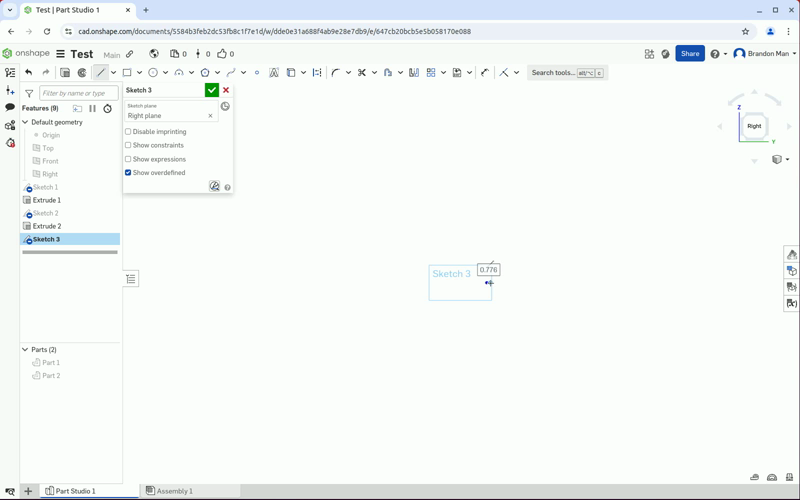
key_up(shift)
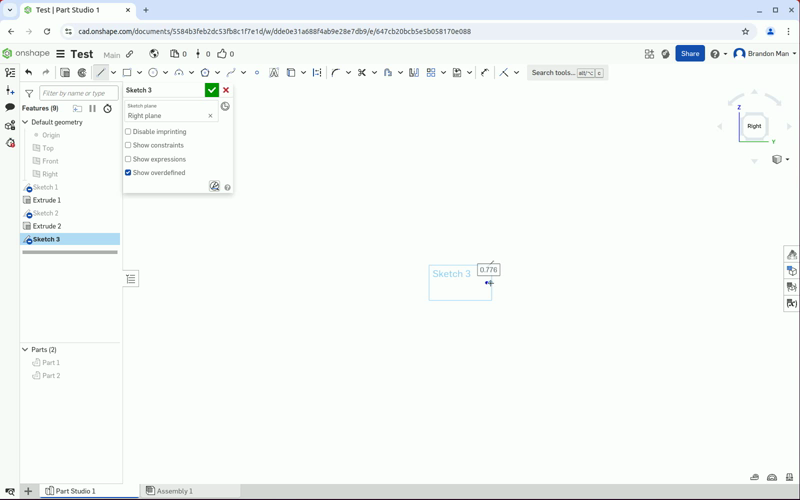
key_down(shift)
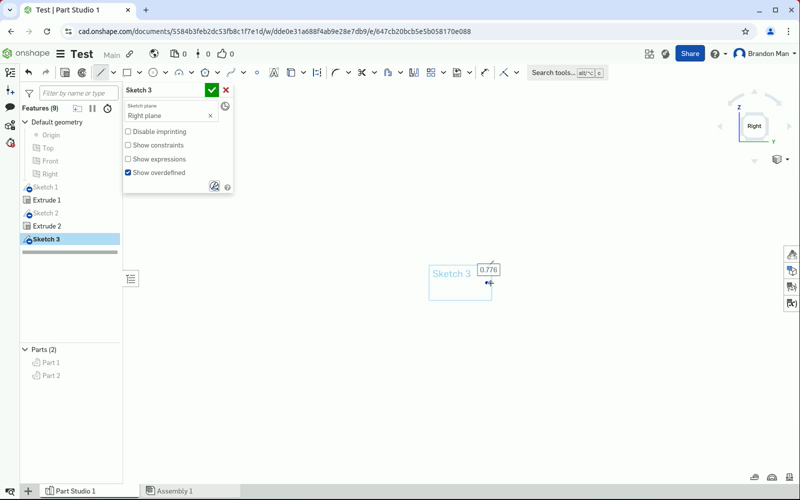
mouse_move(520, 282)
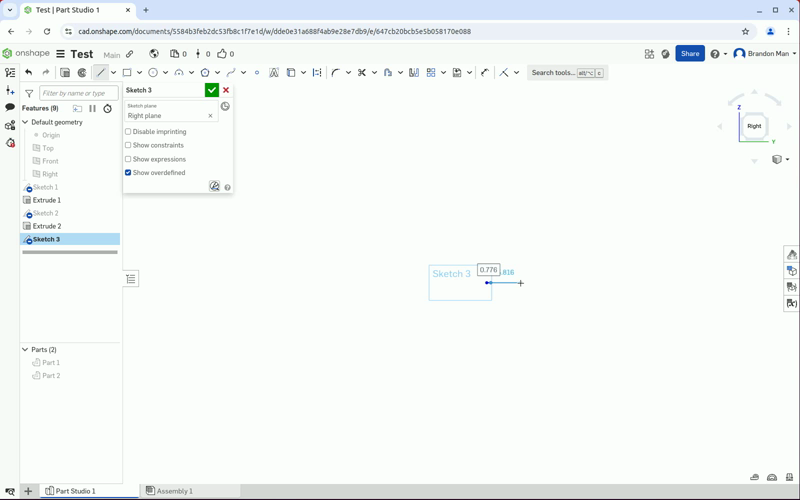
mouse_move(495, 282)
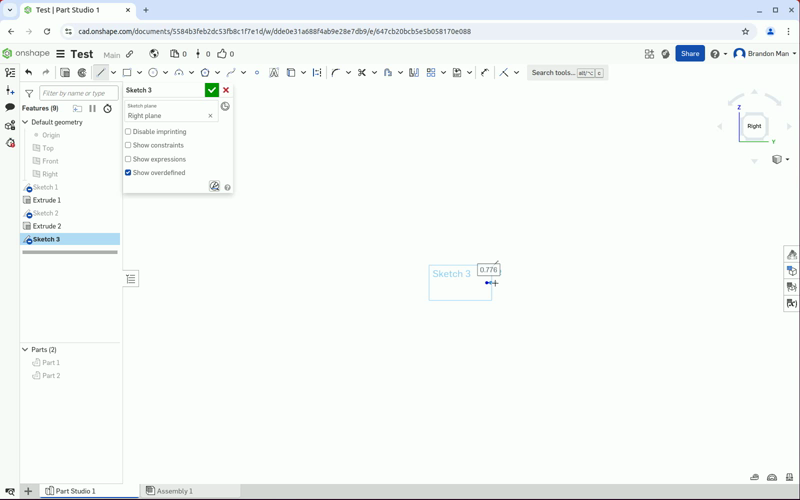
scroll(6)
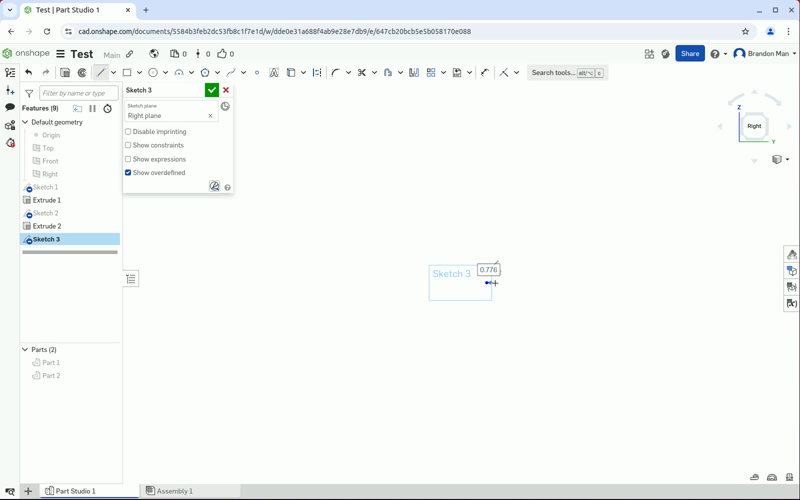
scroll(6)
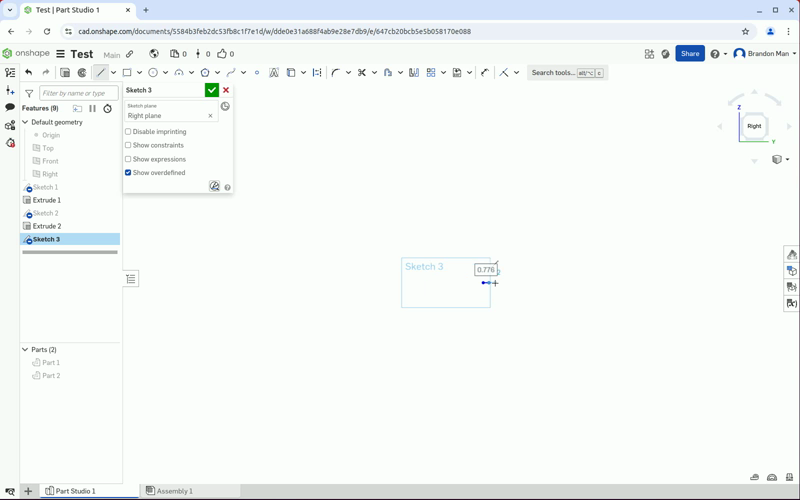
scroll(6)
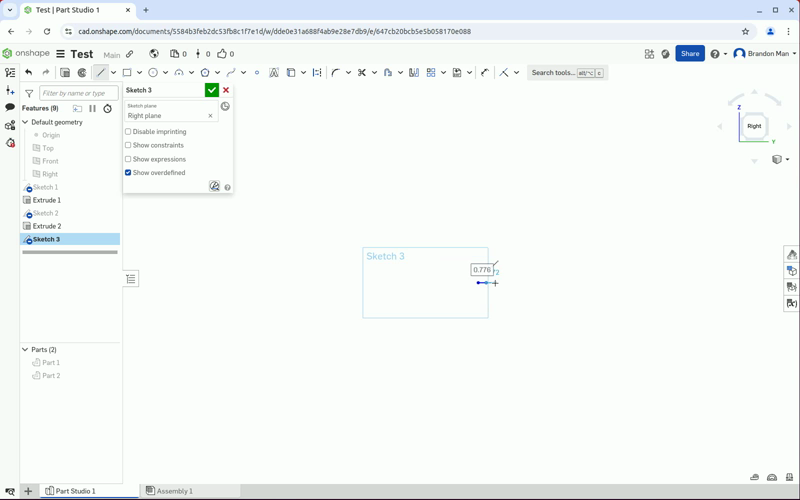
scroll(6)
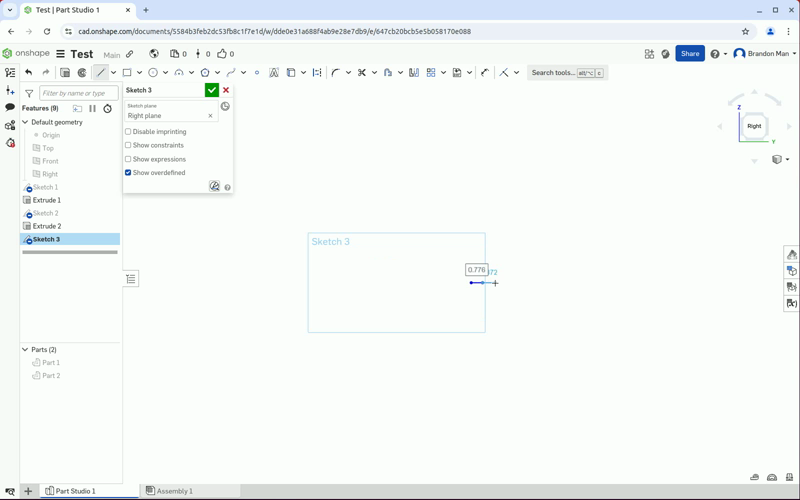
scroll(6)
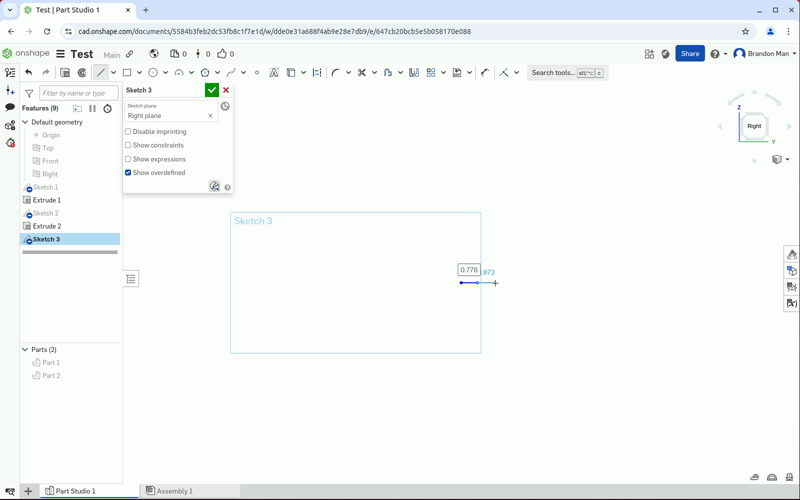
scroll(6)
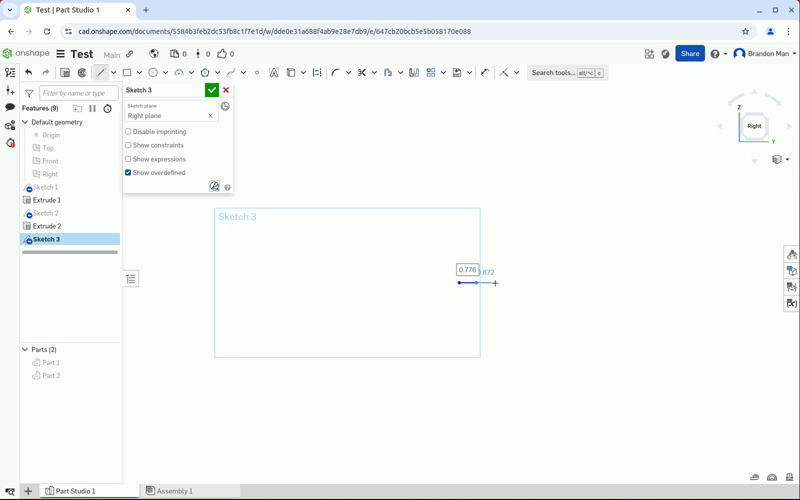
scroll(6)
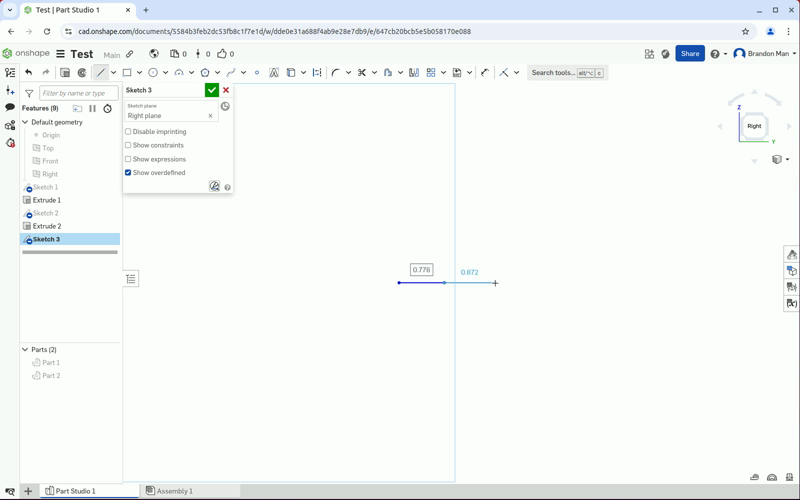
click(495, 282)
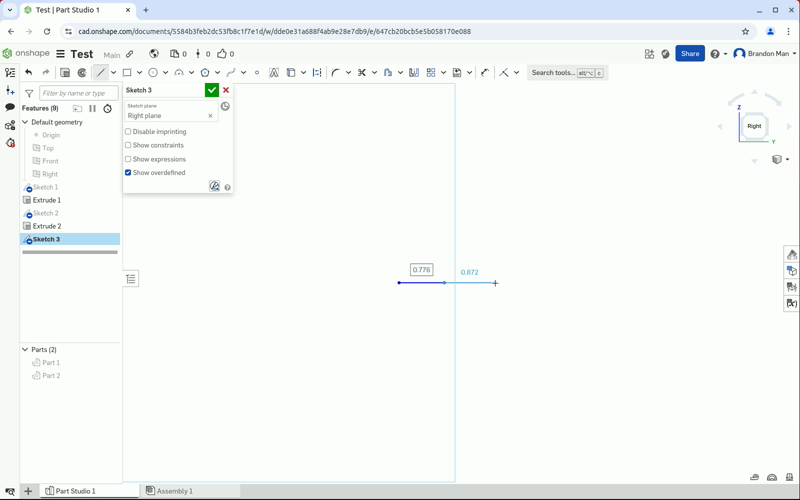
scroll(-6)
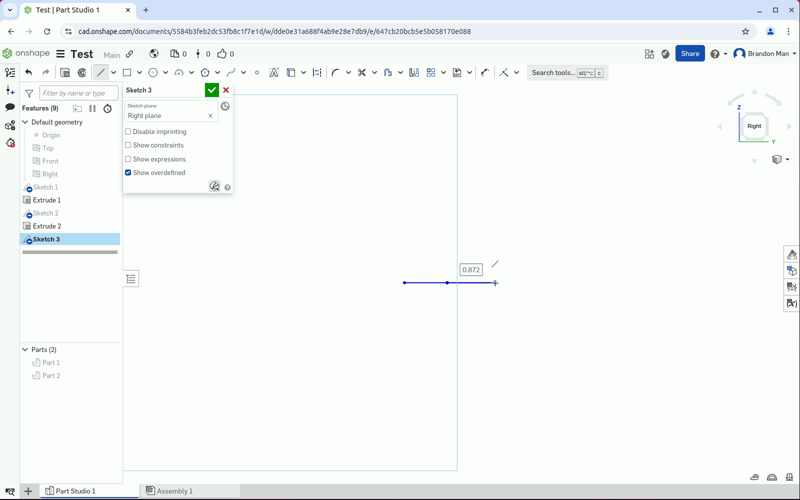
scroll(-6)
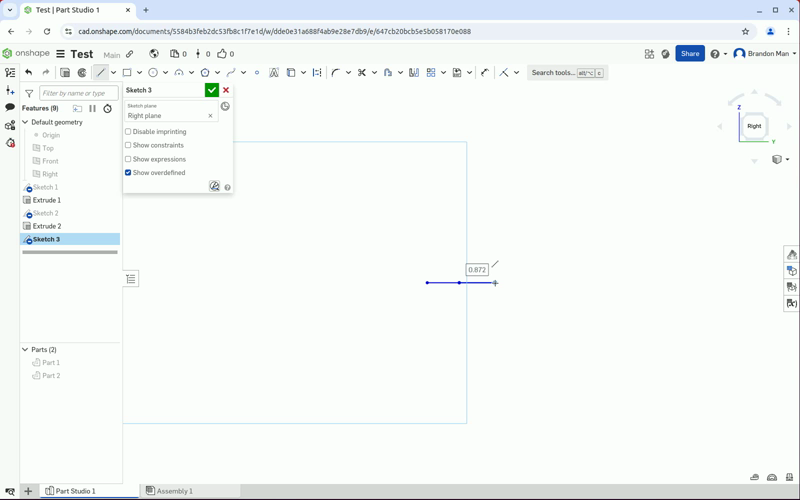
scroll(-6)
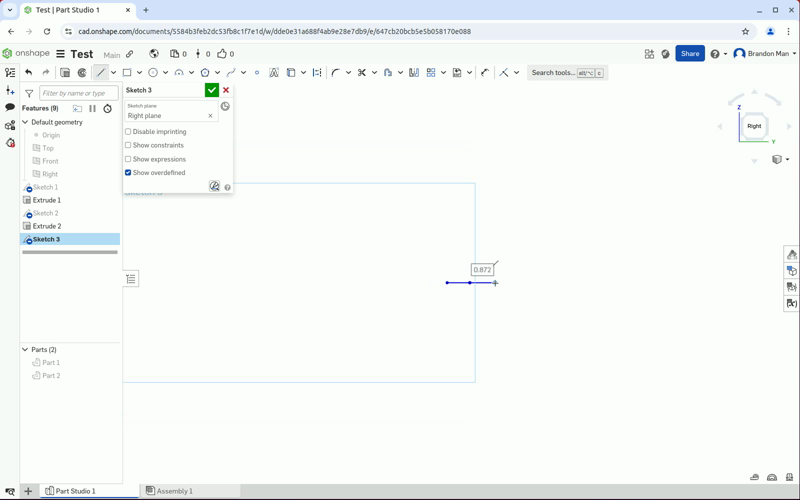
scroll(-6)
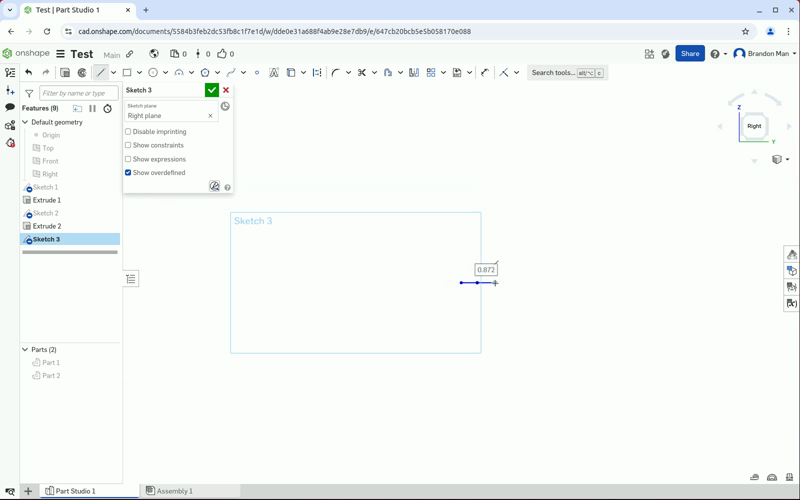
scroll(-6)
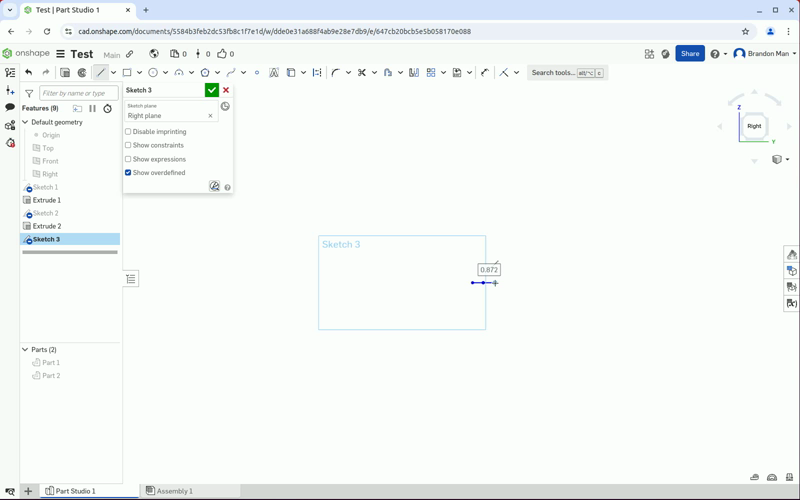
scroll(-6)
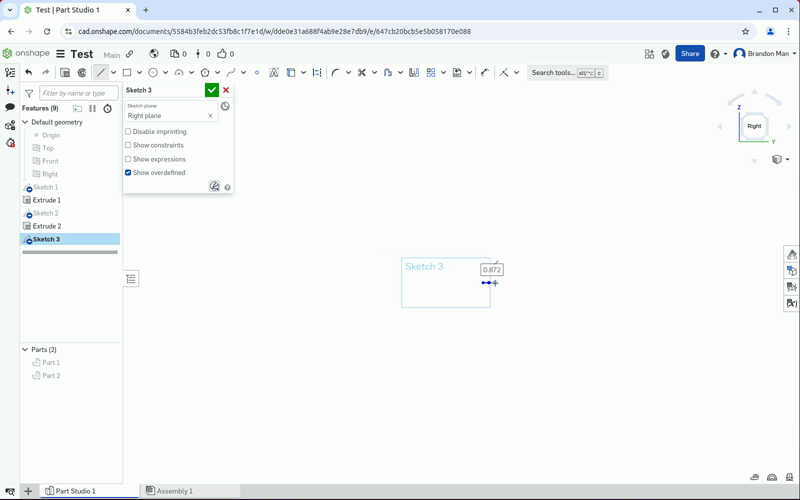
scroll(-6)
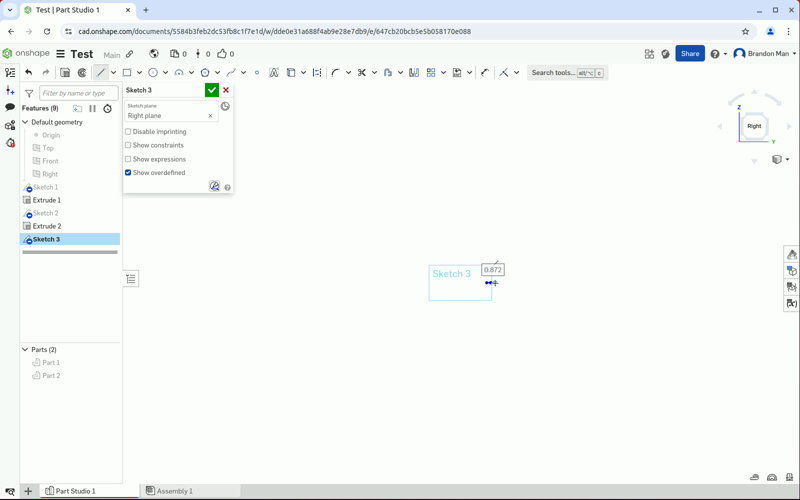
key_up(shift)
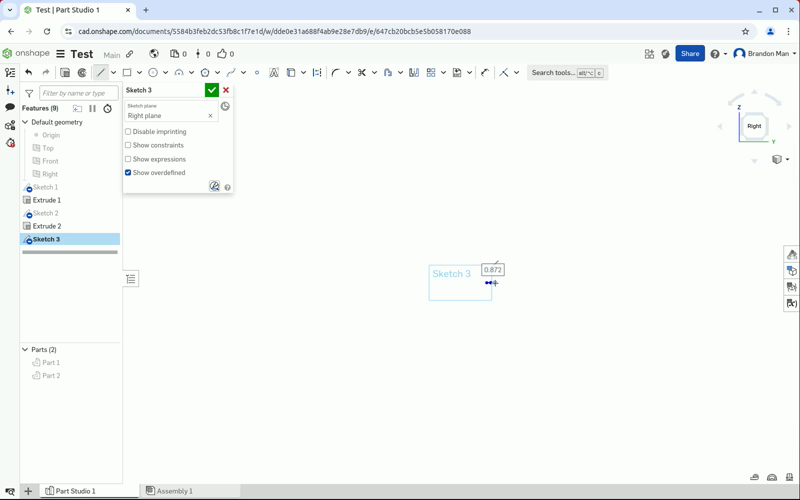
key_down(shift)
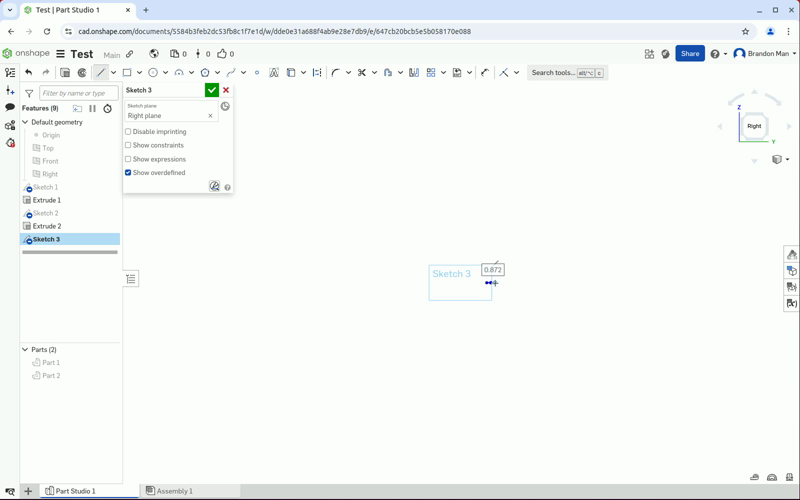
mouse_move(525, 282)
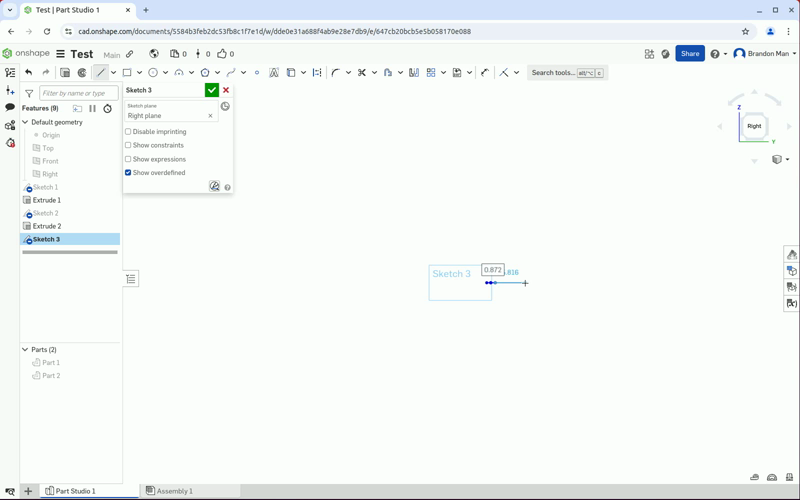
mouse_move(493, 280)
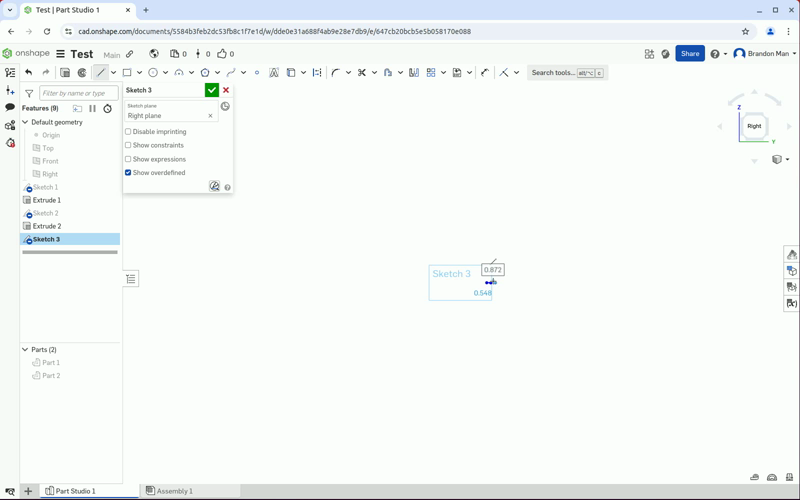
scroll(6)
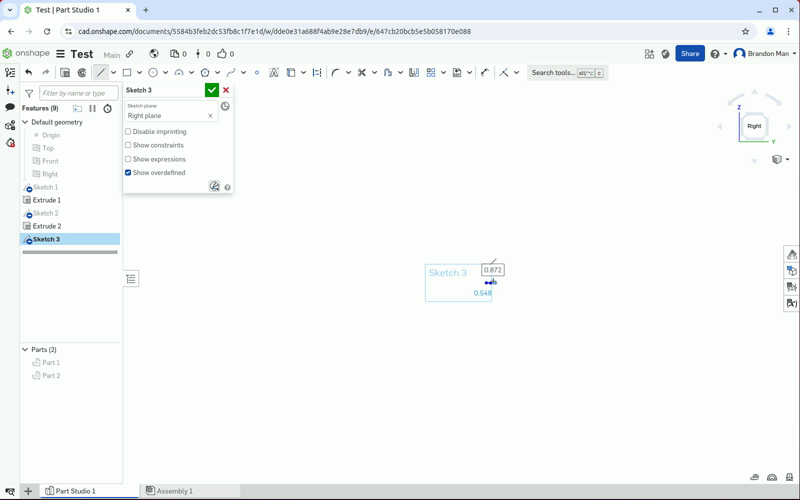
scroll(6)
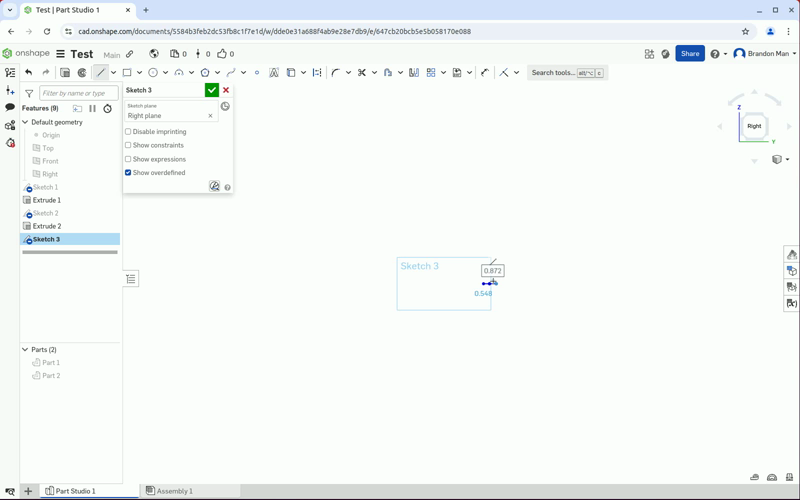
scroll(6)
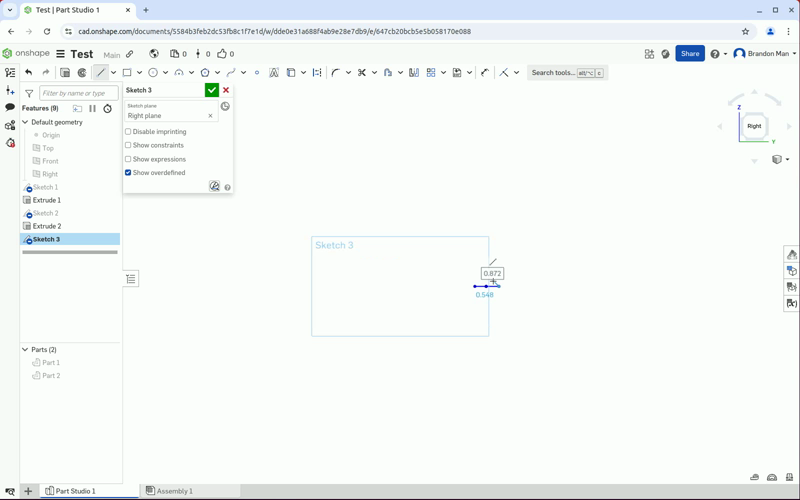
scroll(6)
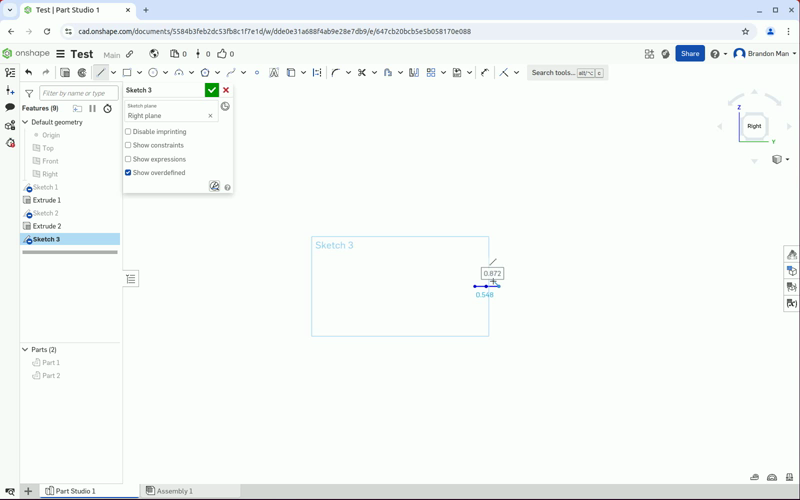
scroll(6)
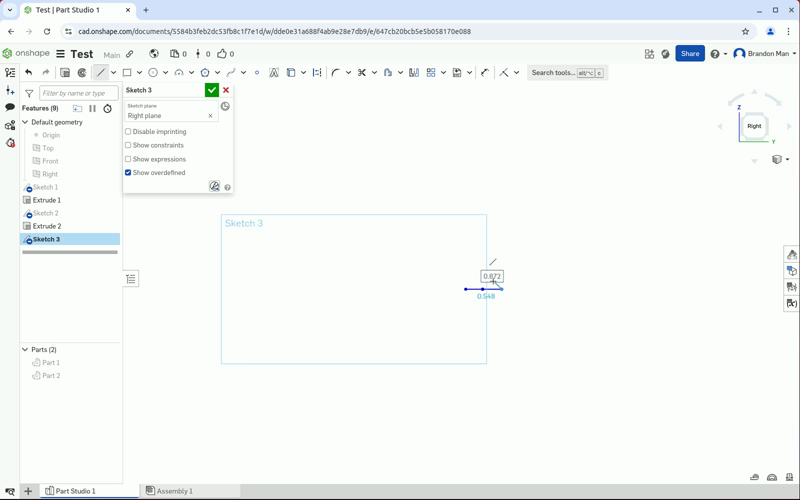
scroll(6)
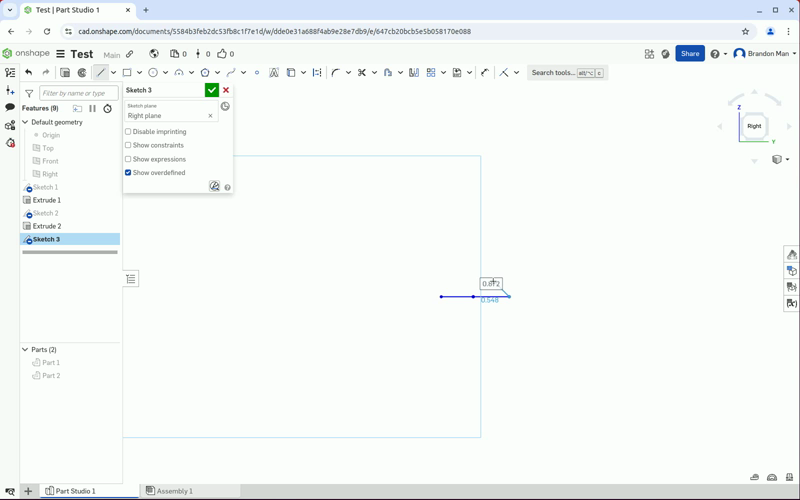
scroll(6)
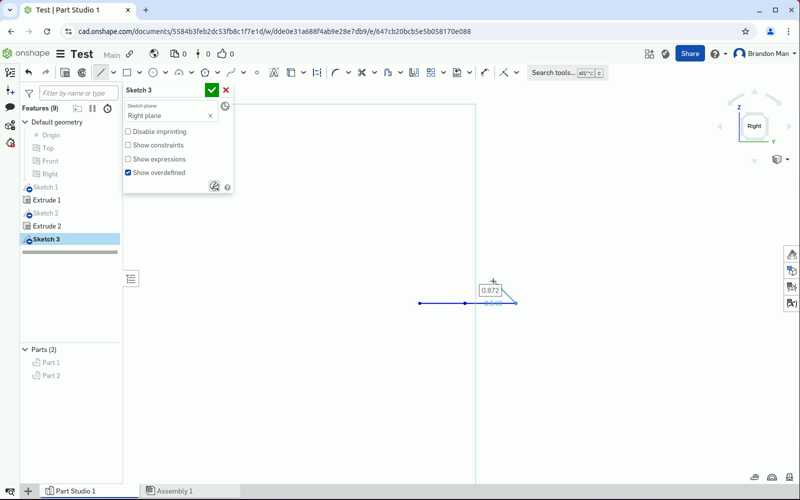
click(493, 280)
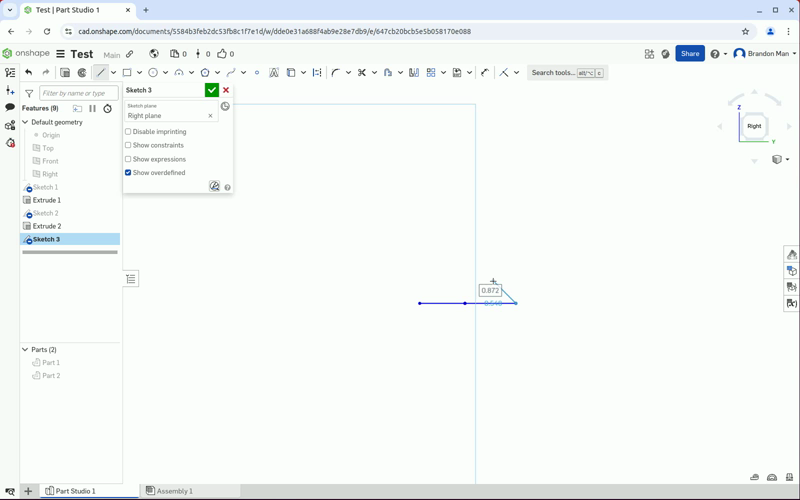
scroll(-6)
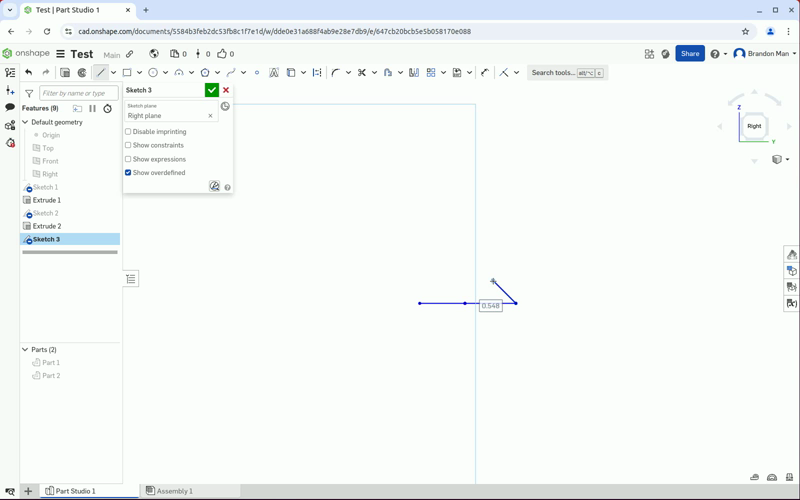
scroll(-6)
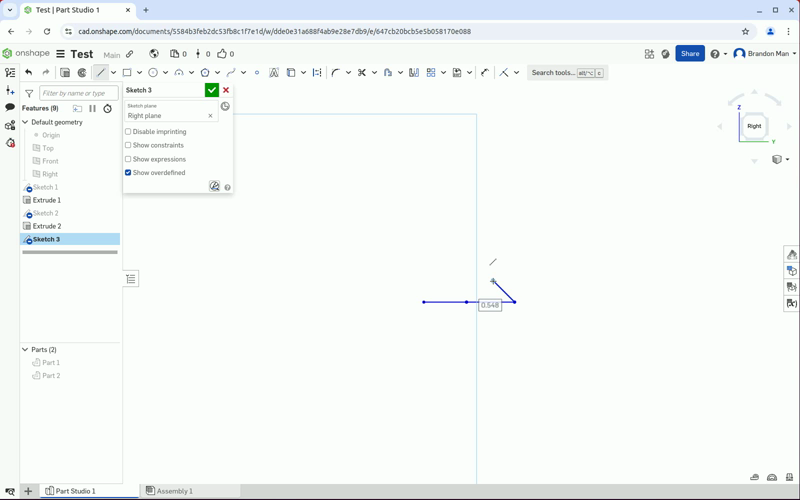
scroll(-6)
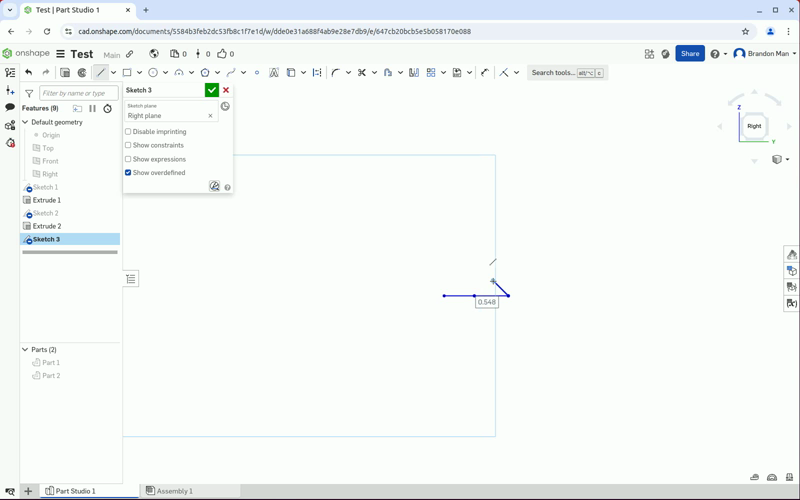
scroll(-6)
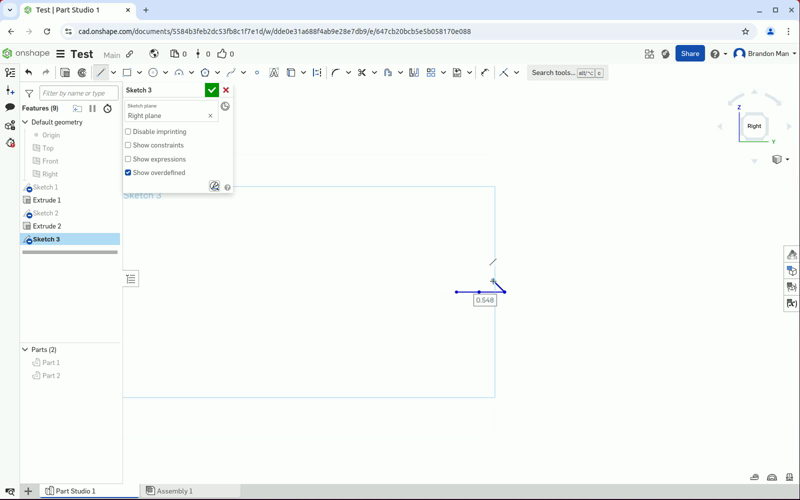
scroll(-6)
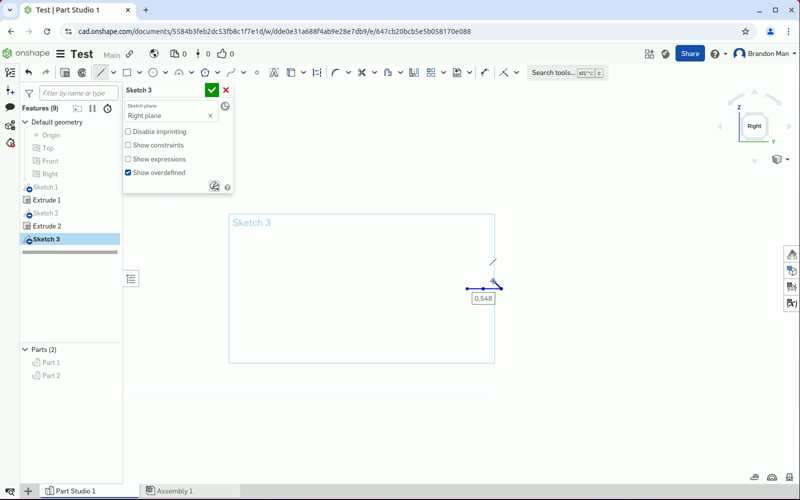
scroll(-6)
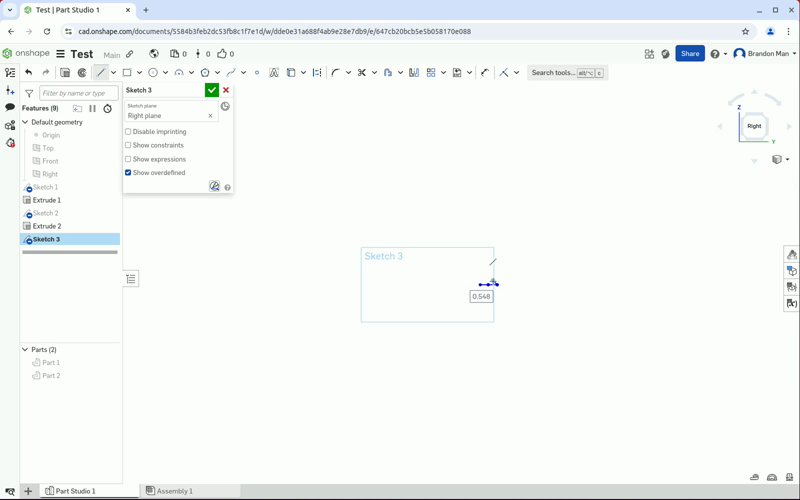
scroll(-6)
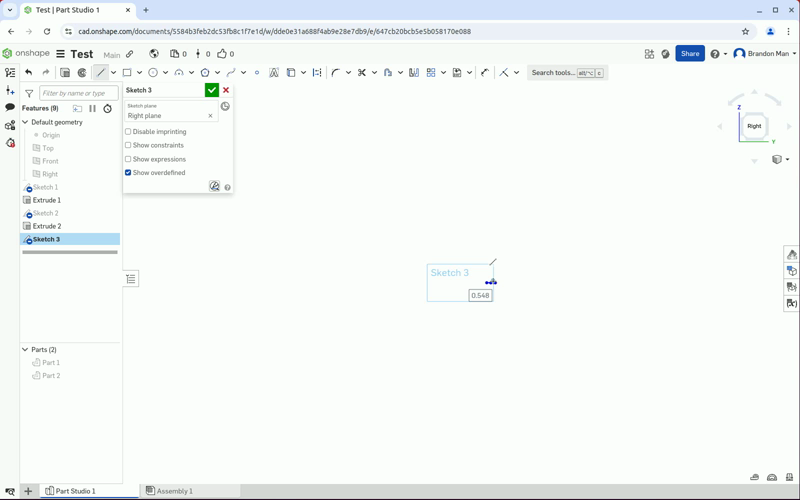
key_up(shift)
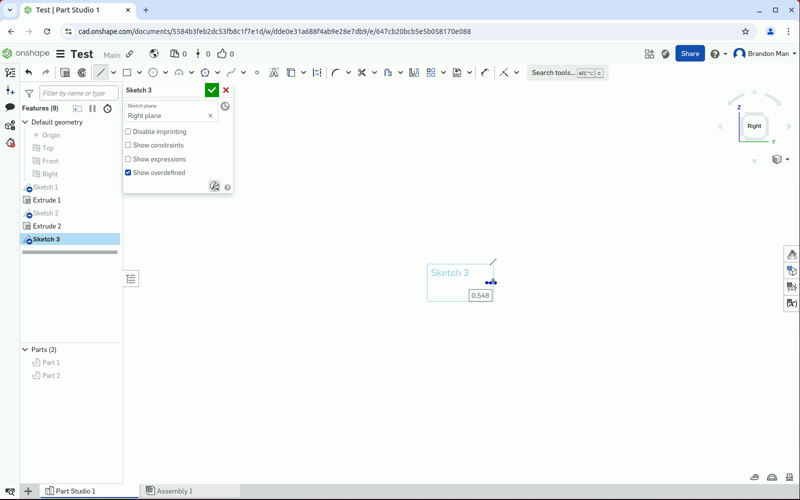
key_down(shift)
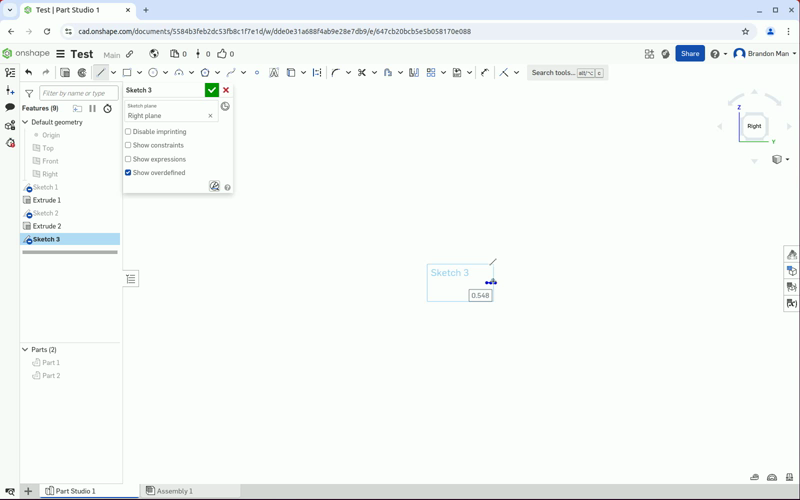
mouse_move(523, 280)
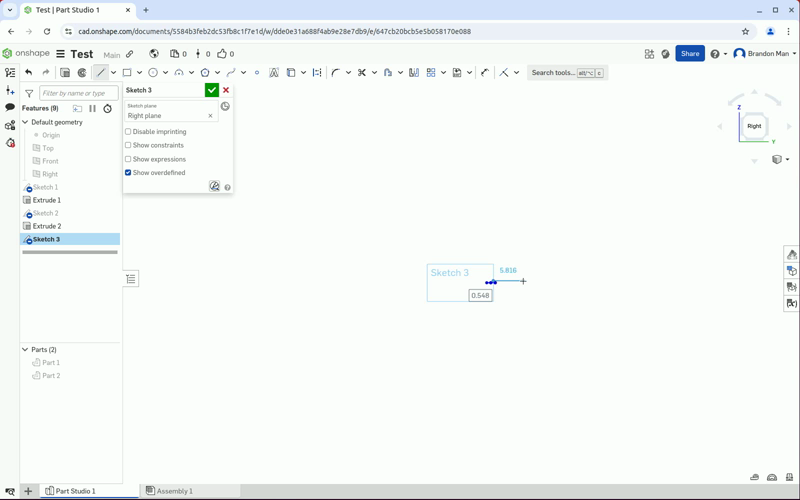
mouse_move(495, 273)
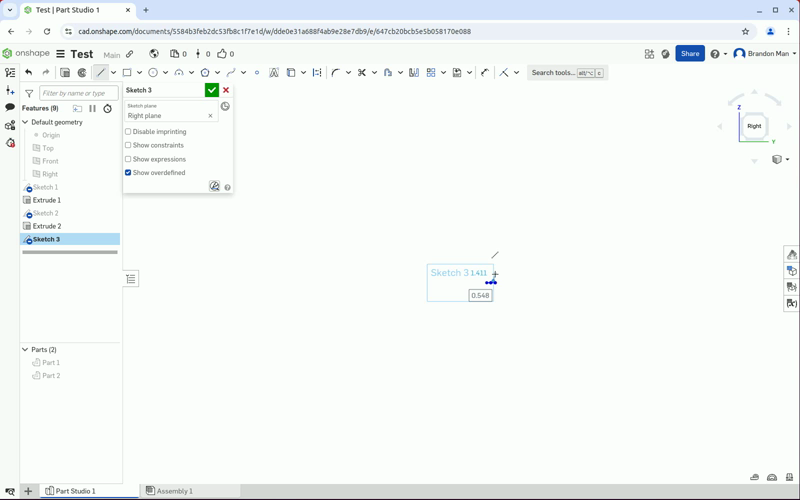
scroll(6)
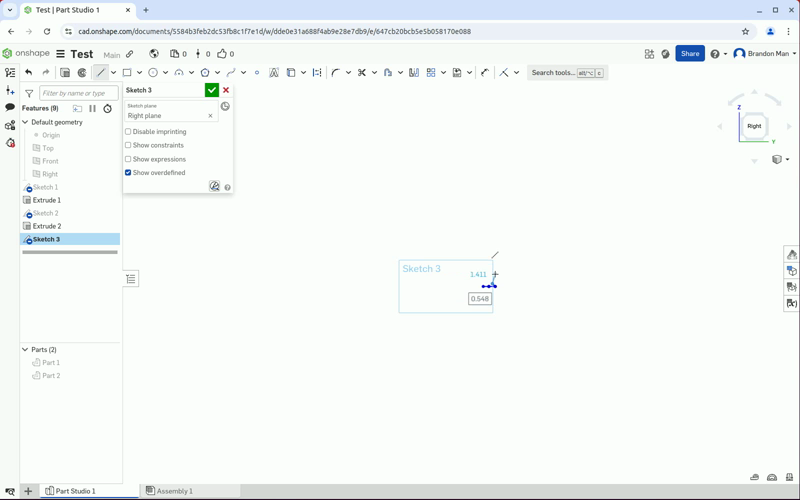
scroll(6)
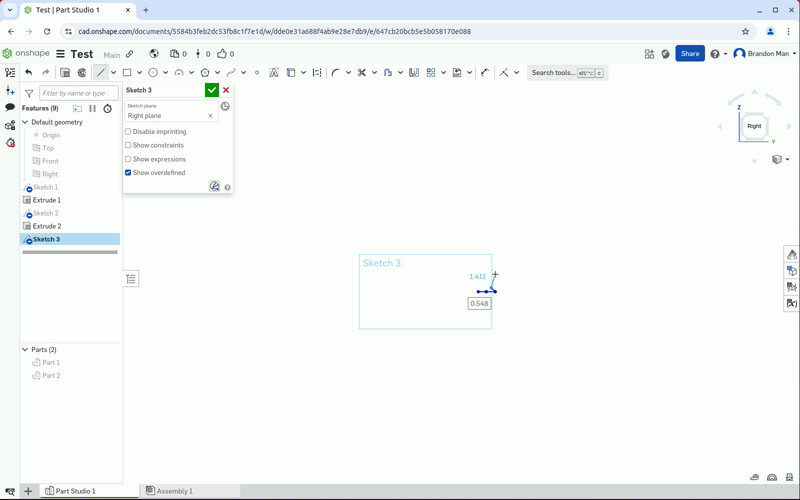
scroll(6)
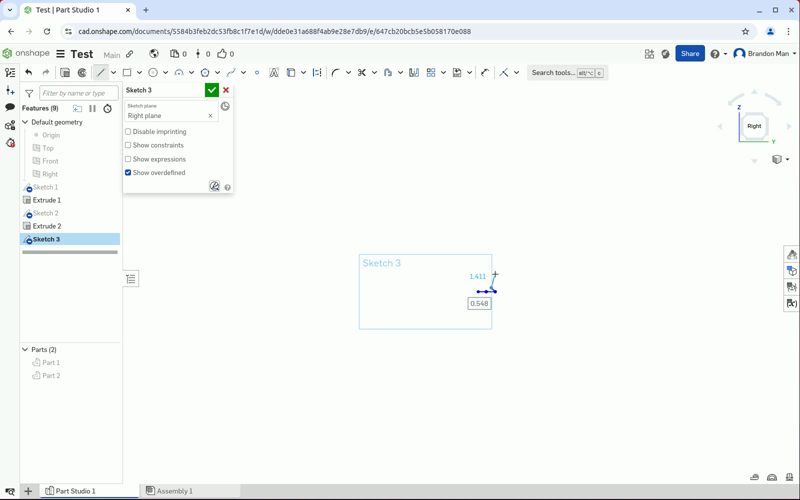
scroll(6)
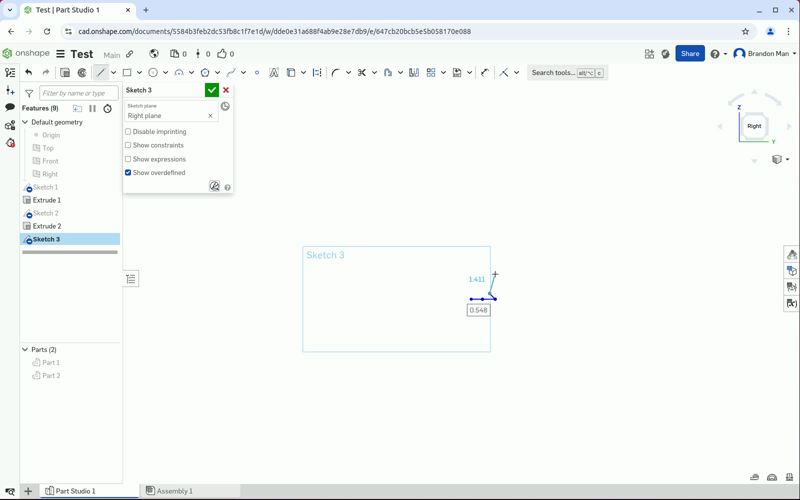
scroll(6)
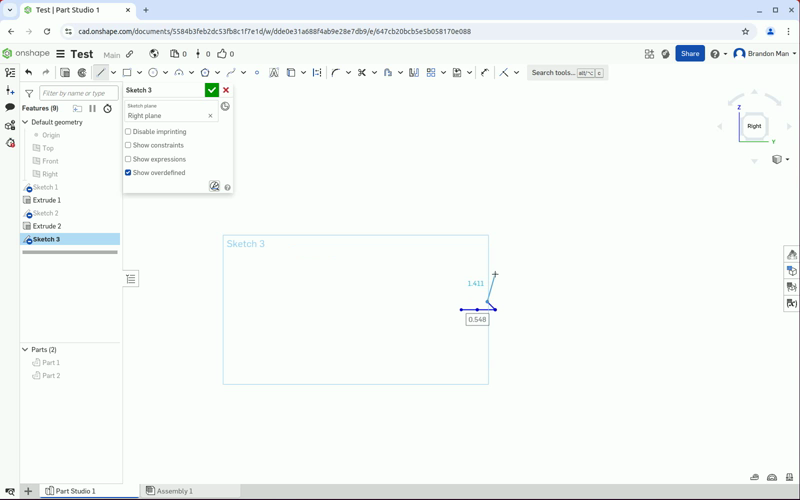
scroll(6)
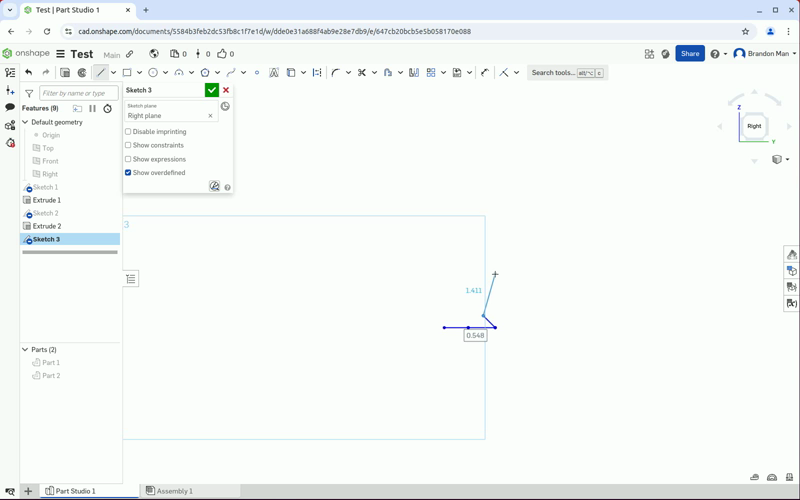
scroll(6)
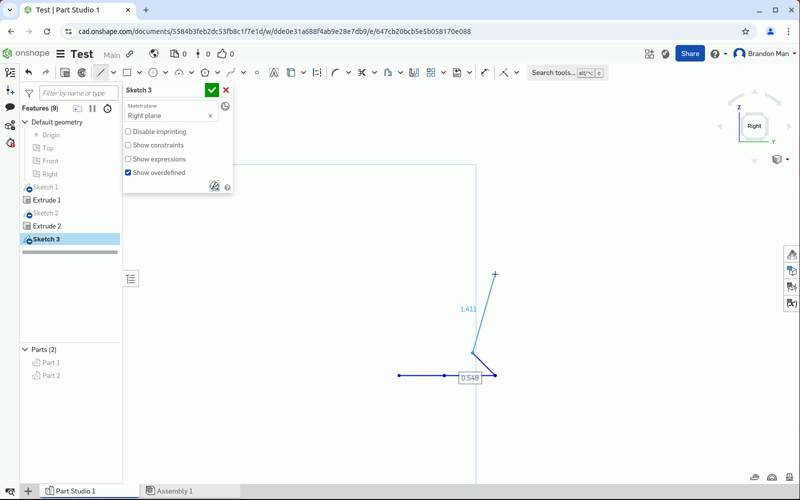
click(495, 273)
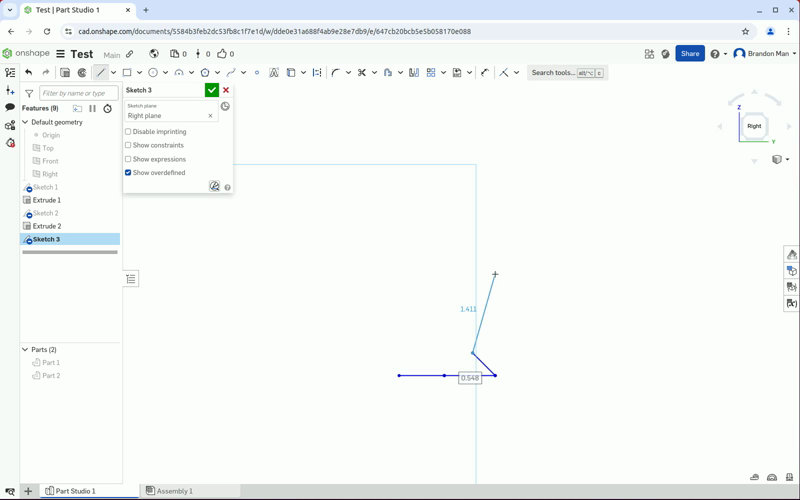
scroll(-6)
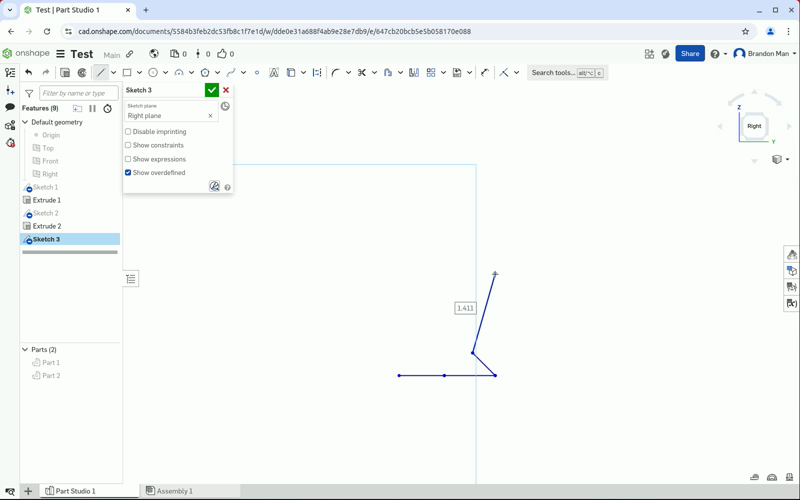
scroll(-6)
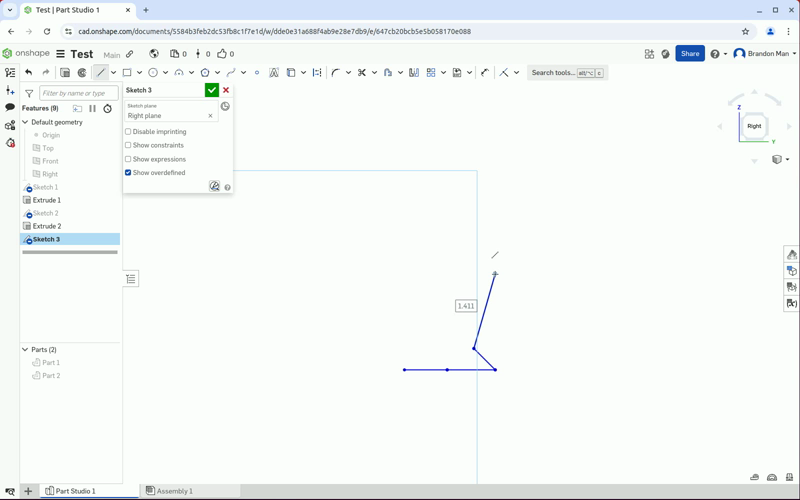
scroll(-6)
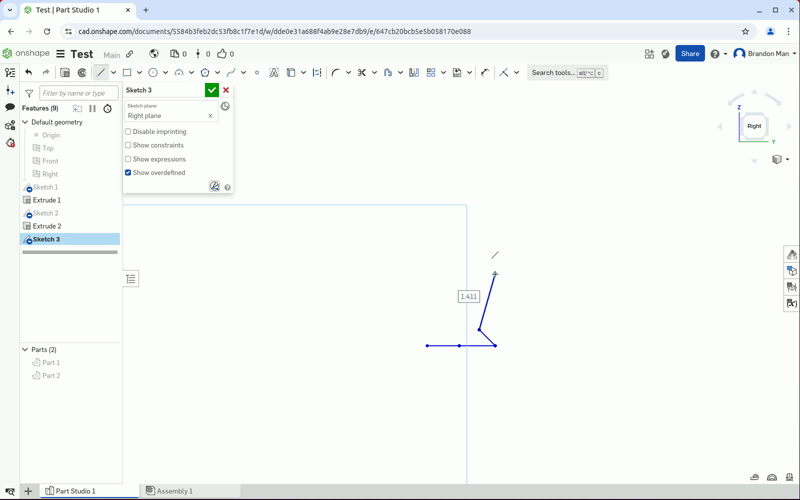
scroll(-6)
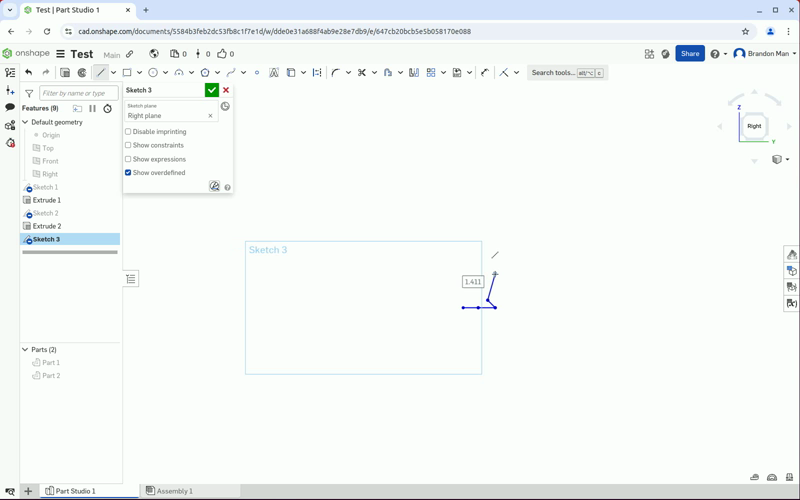
scroll(-6)
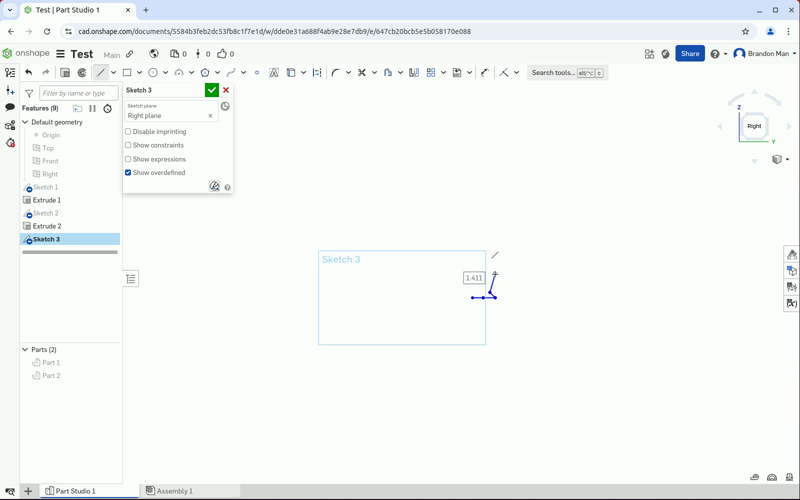
scroll(-6)
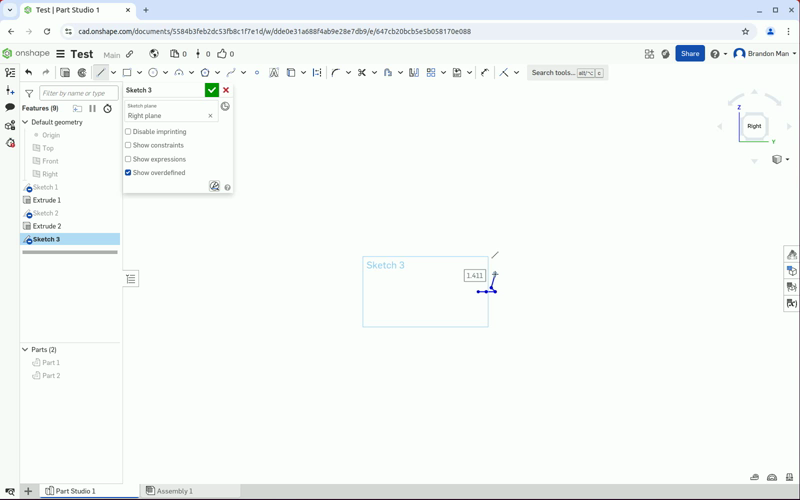
scroll(-6)
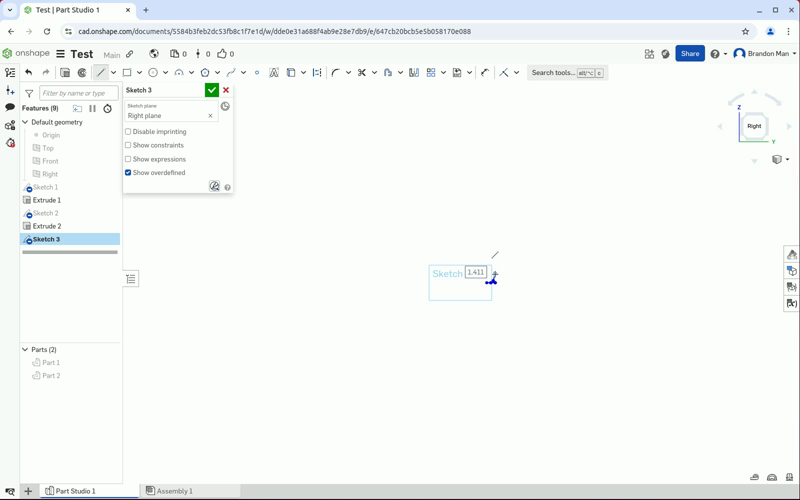
key_up(shift)
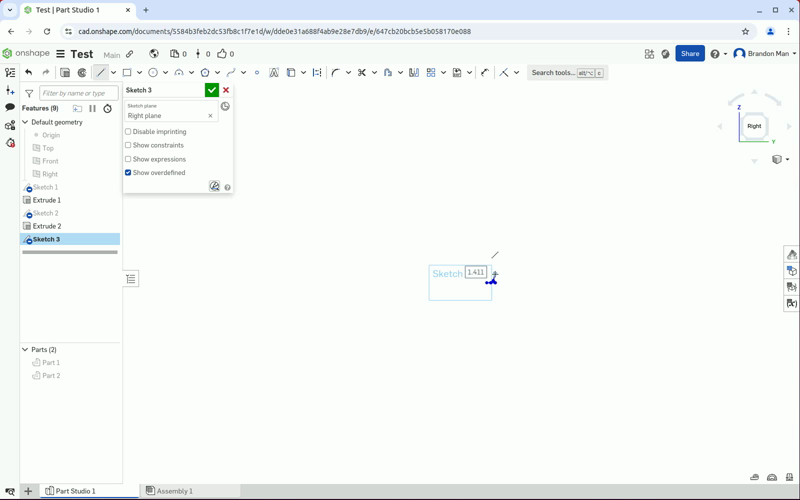
key_down(shift)
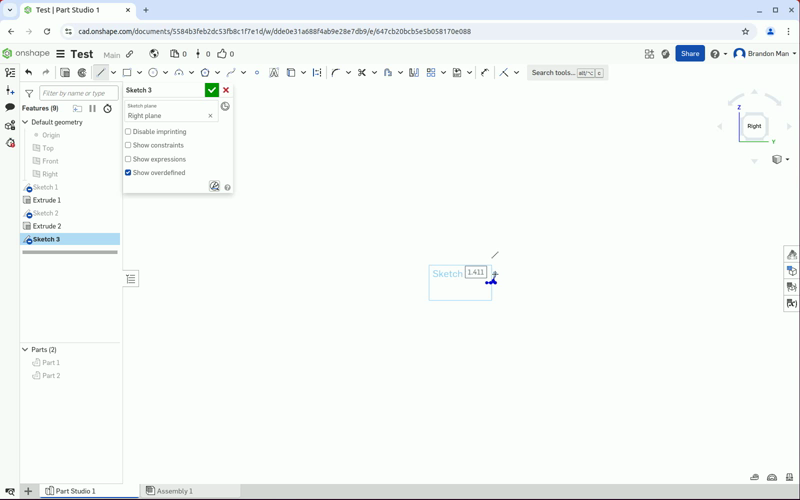
mouse_move(525, 273)
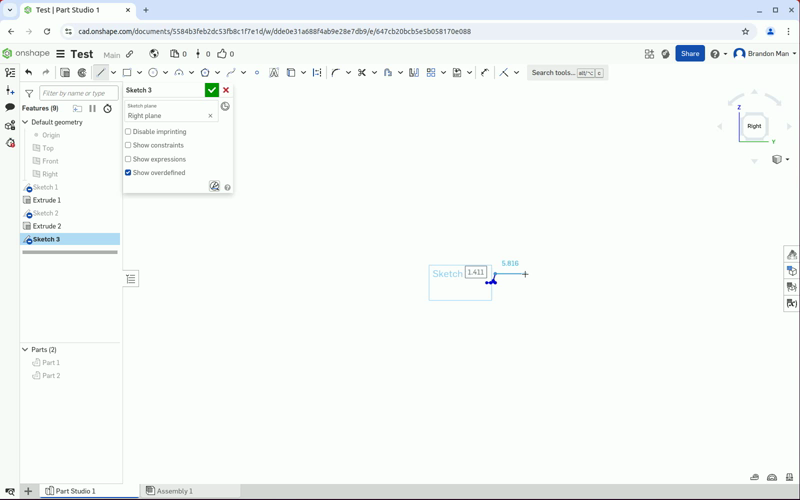
mouse_move(486, 273)
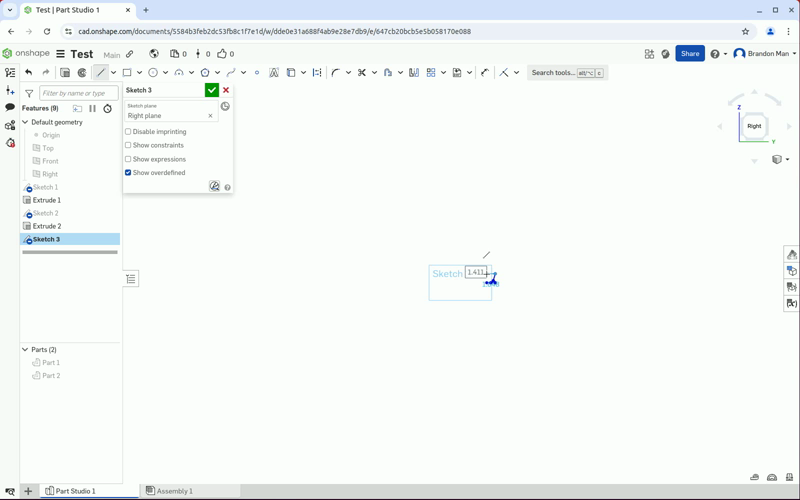
click(486, 273)
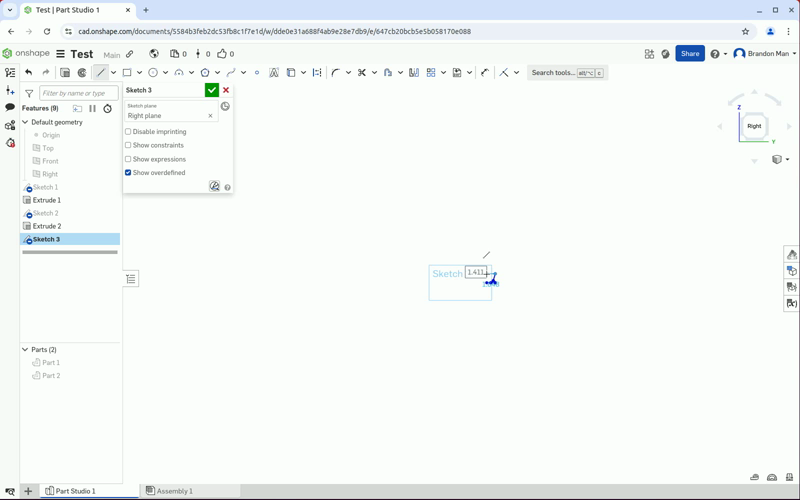
key_up(shift)
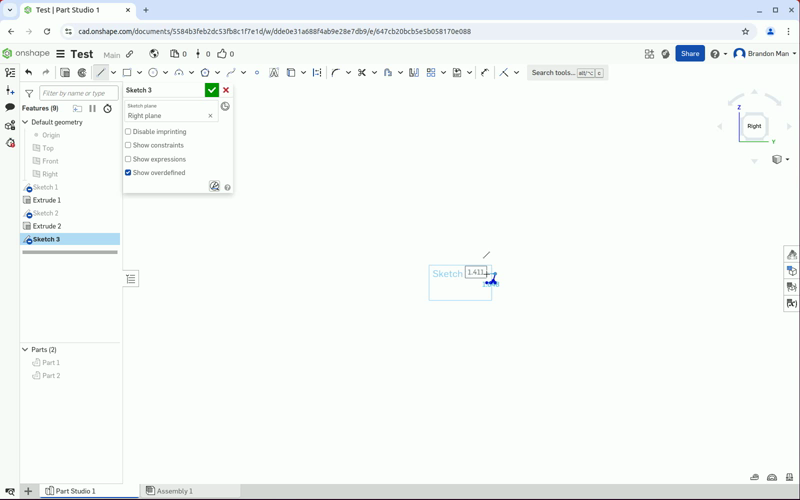
key_down(shift)
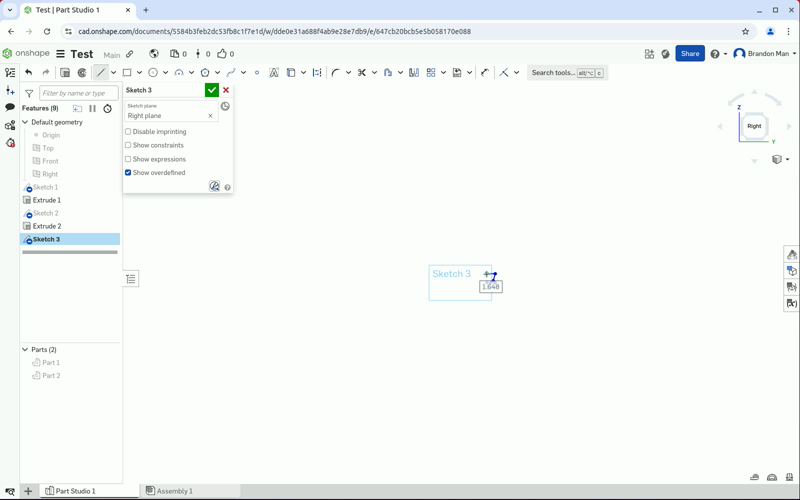
mouse_move(516, 273)
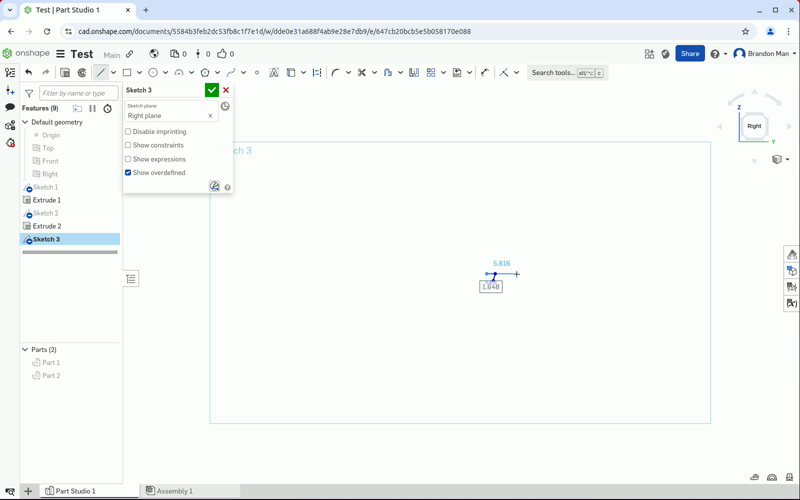
mouse_move(488, 280)
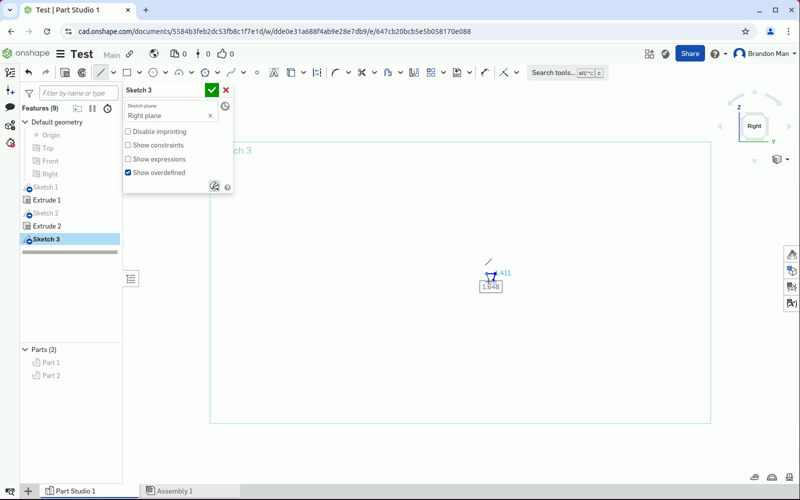
scroll(6)
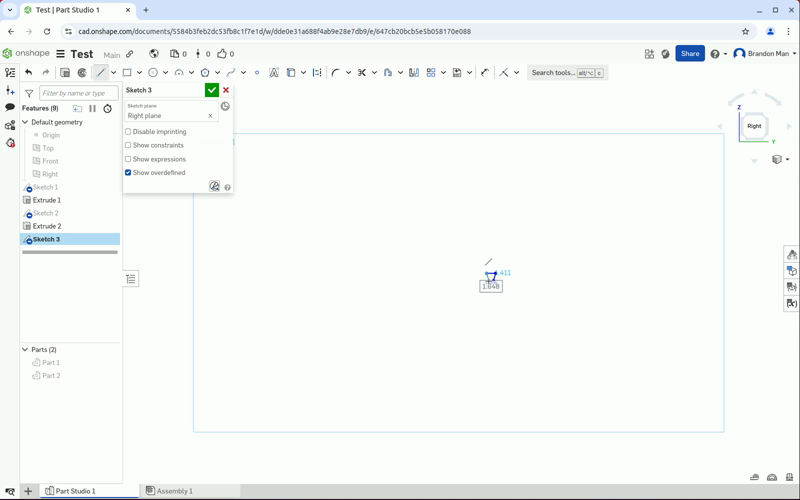
scroll(6)
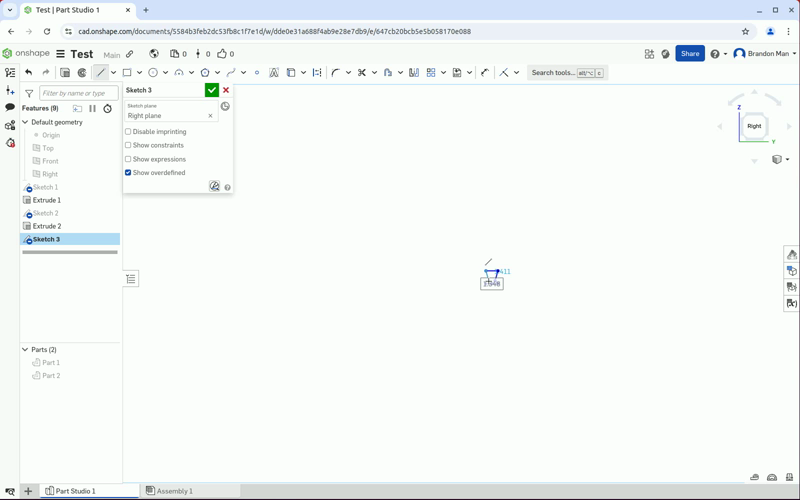
scroll(6)
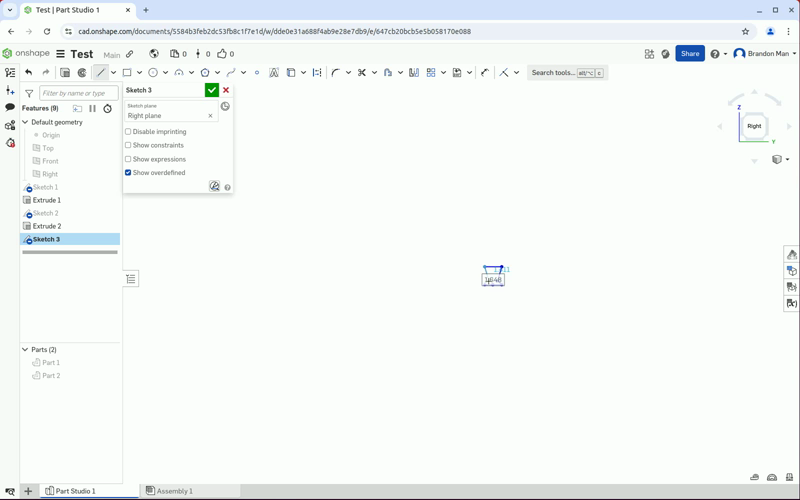
scroll(6)
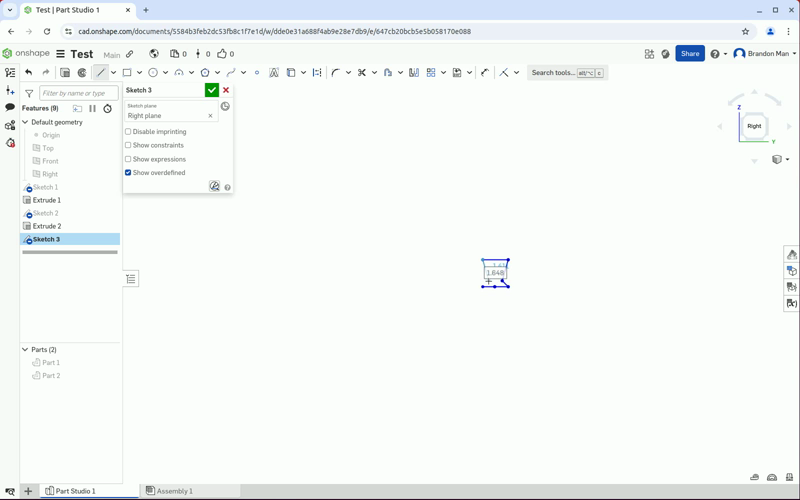
scroll(6)
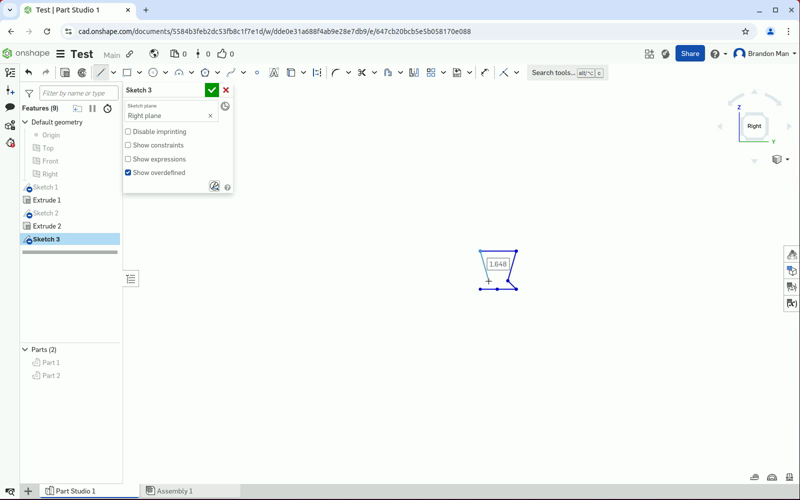
scroll(6)
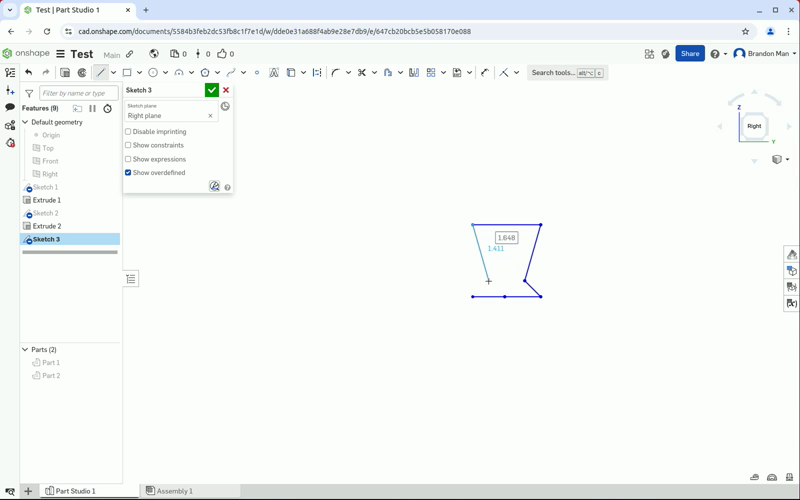
scroll(6)
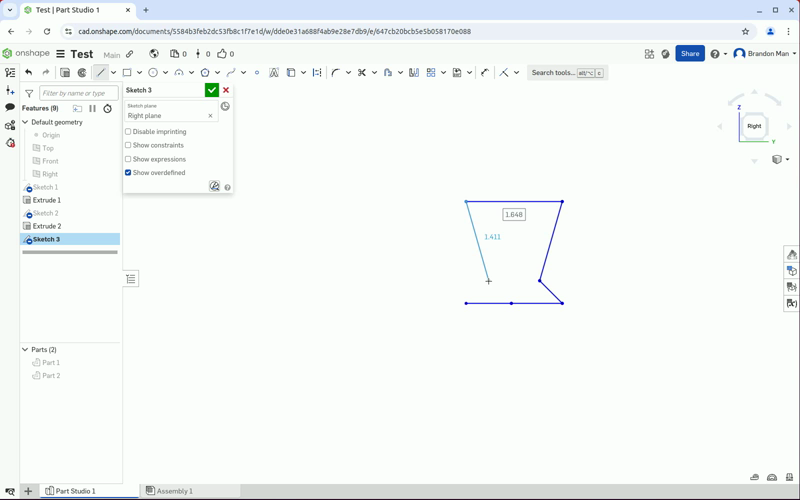
click(488, 280)
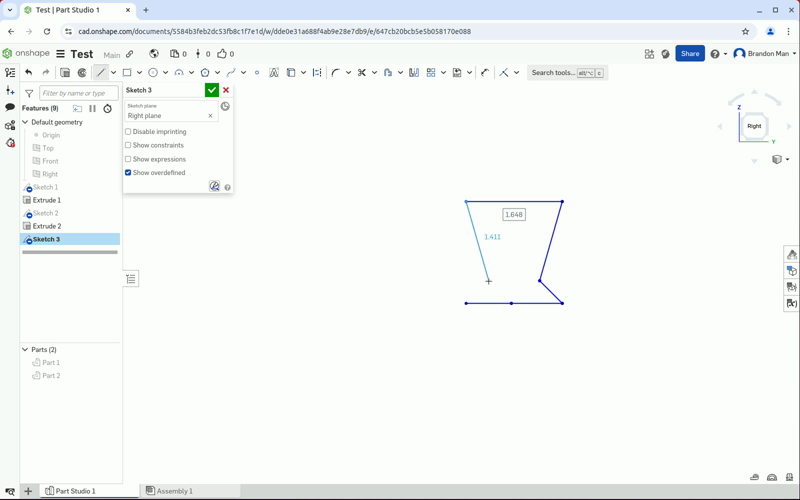
scroll(-6)
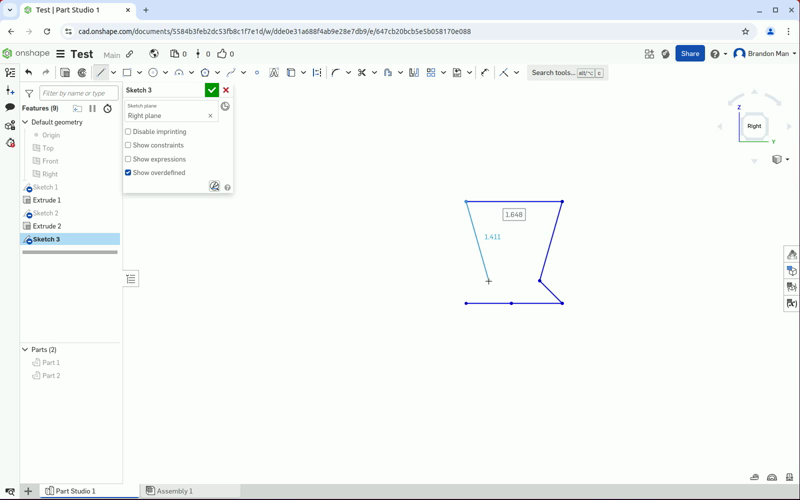
scroll(-6)
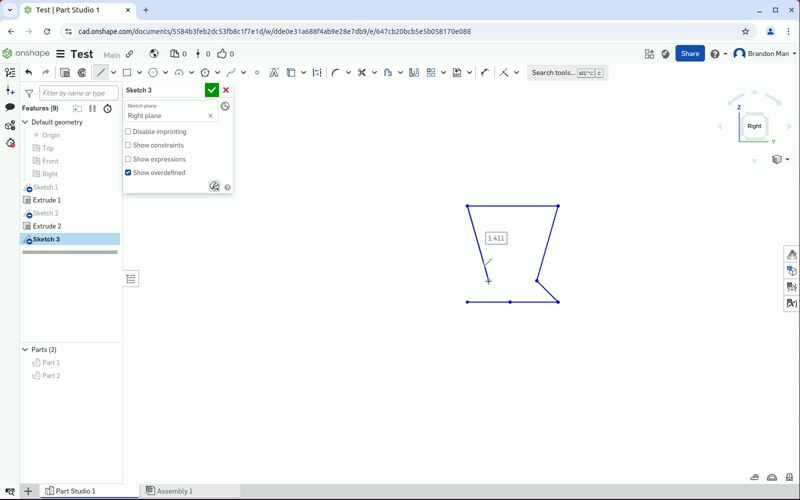
scroll(-6)
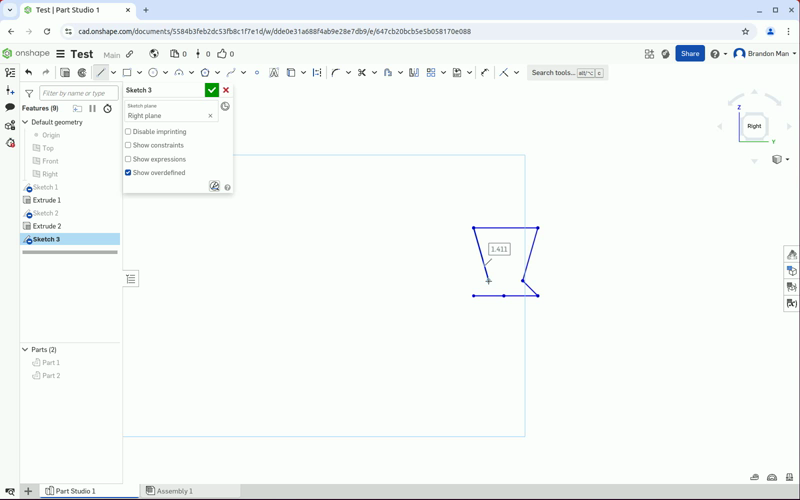
scroll(-6)
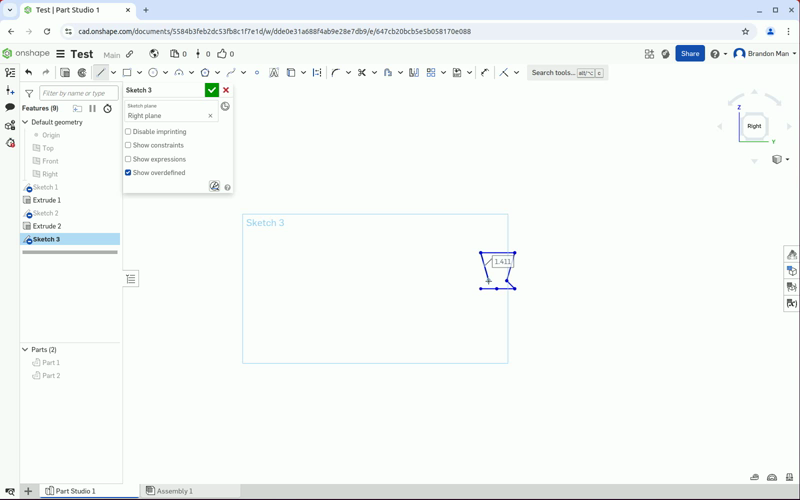
scroll(-6)
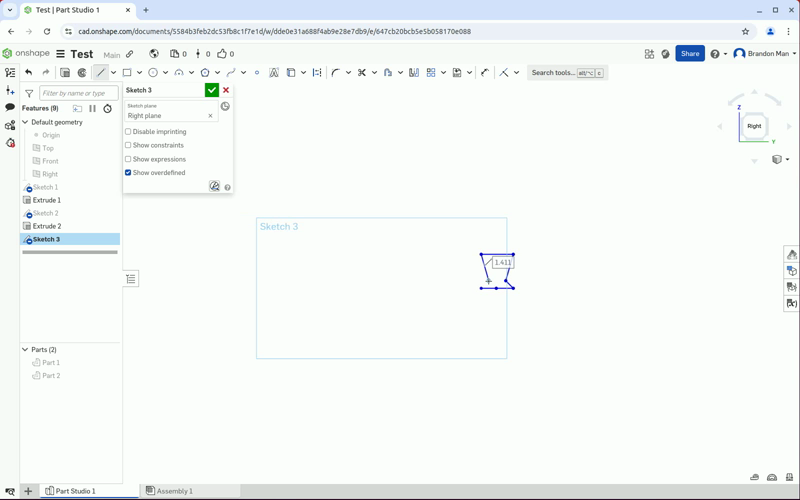
scroll(-6)
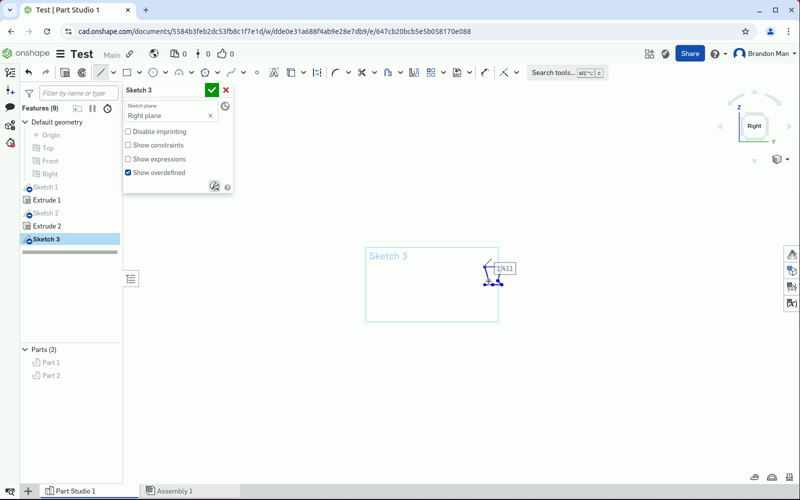
scroll(-6)
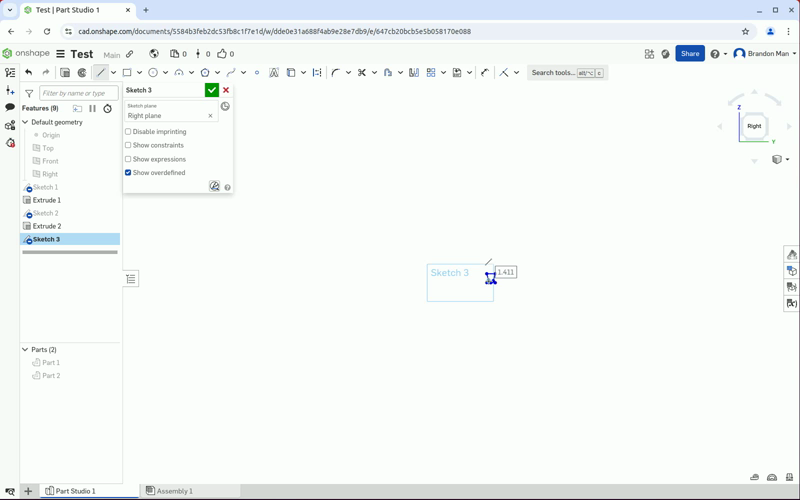
key_up(shift)
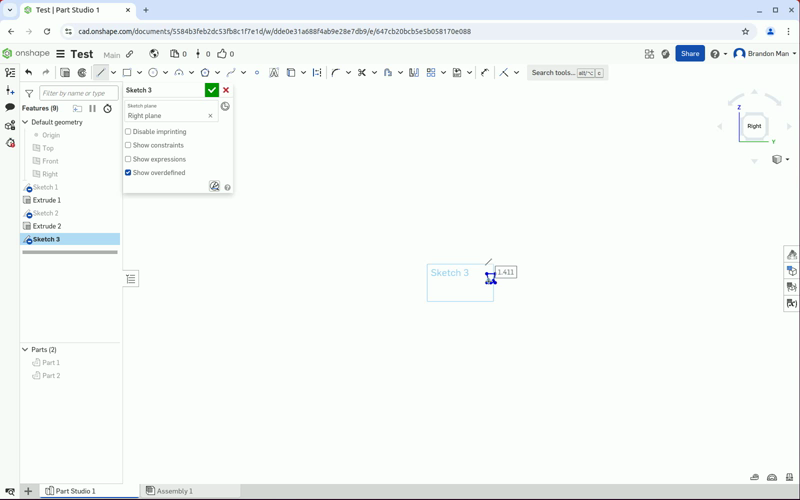
mouse_move(518, 280)
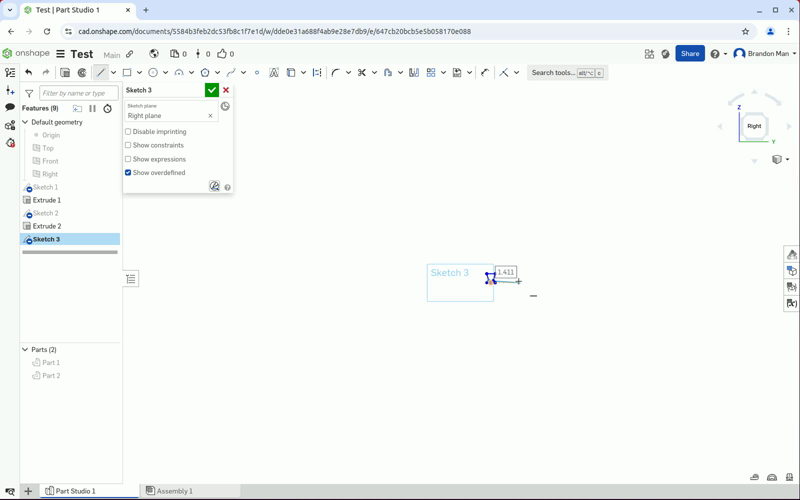
key_down(shift)
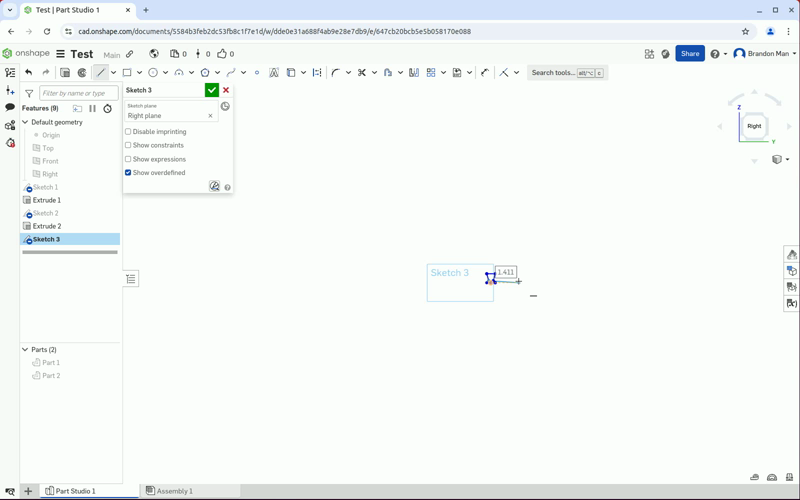
mouse_move(486, 282)
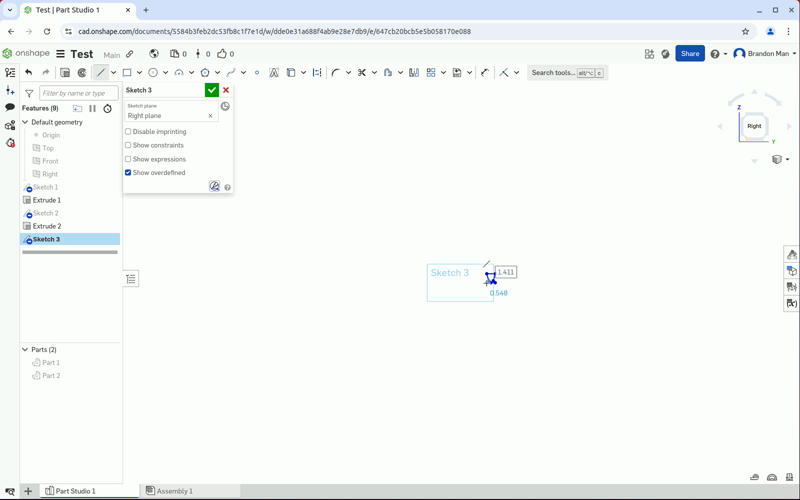
scroll(6)
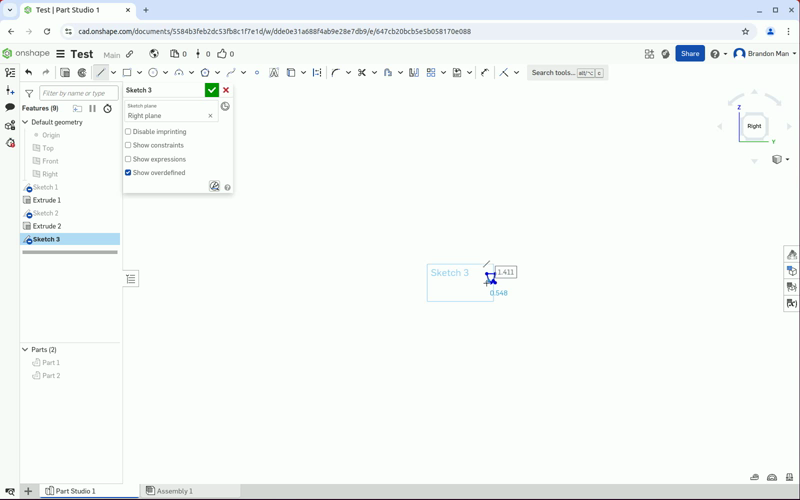
scroll(6)
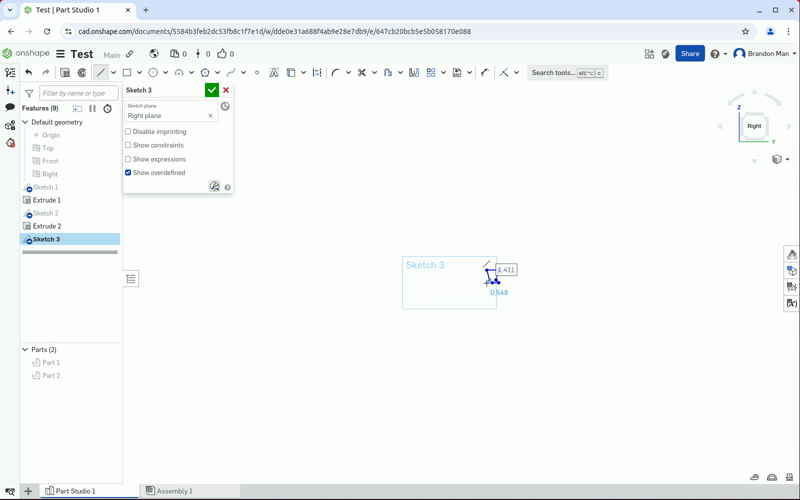
scroll(6)
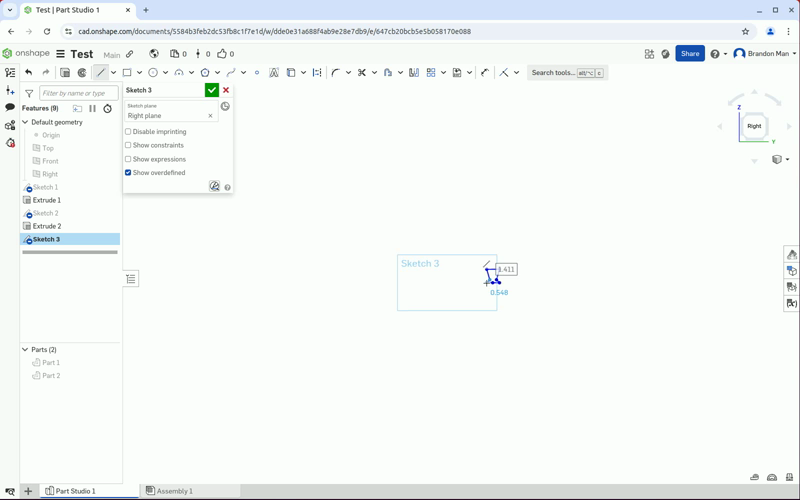
scroll(6)
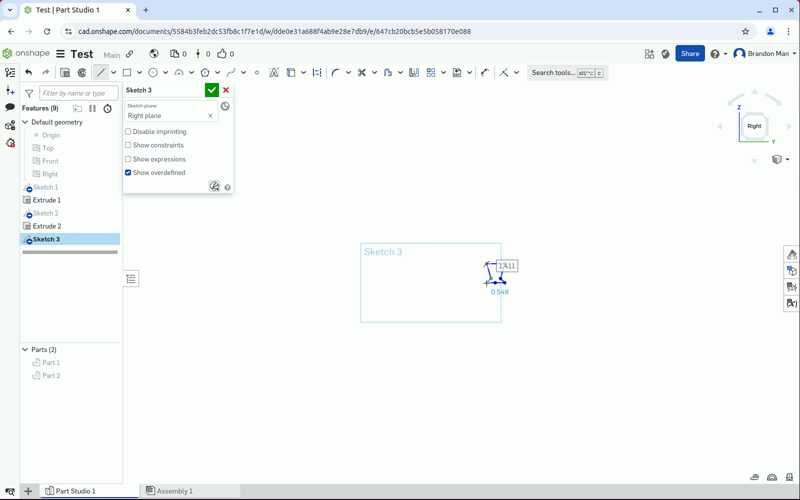
scroll(6)
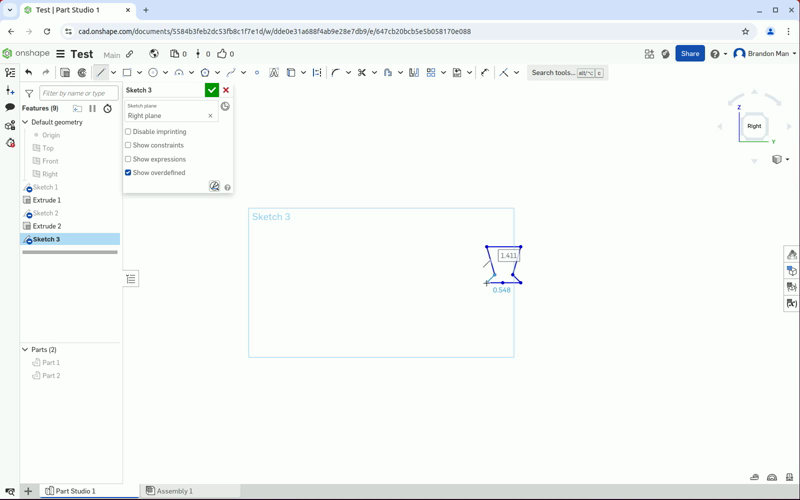
scroll(6)
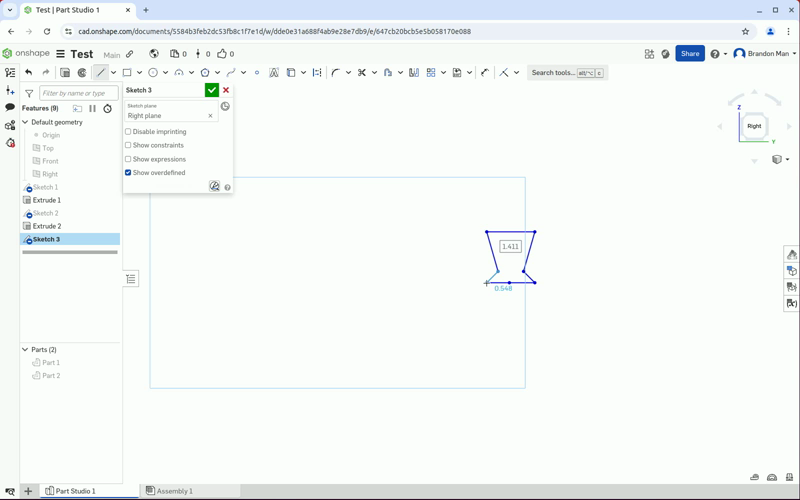
scroll(6)
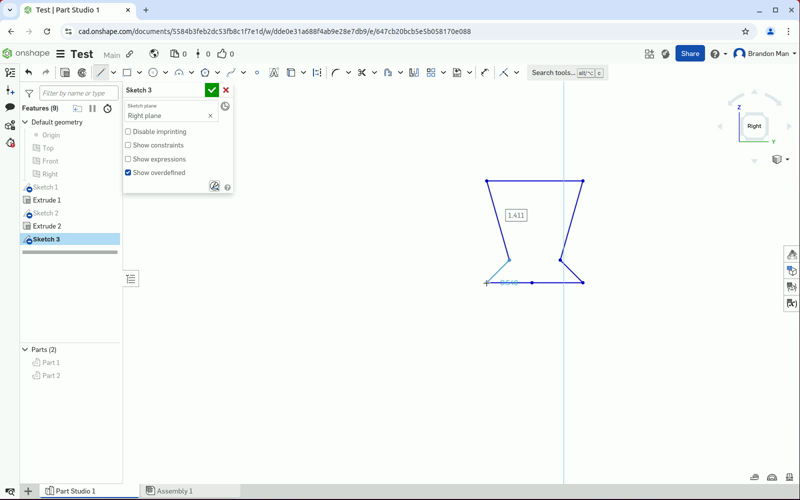
key_up(shift)
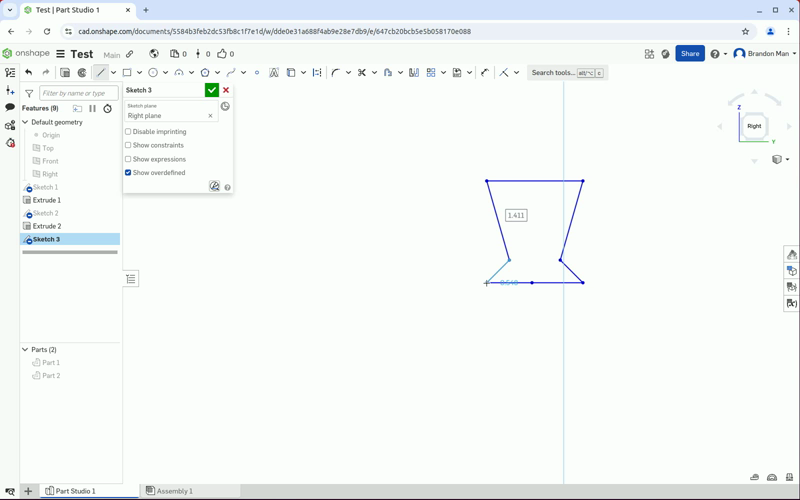
click(486, 282)
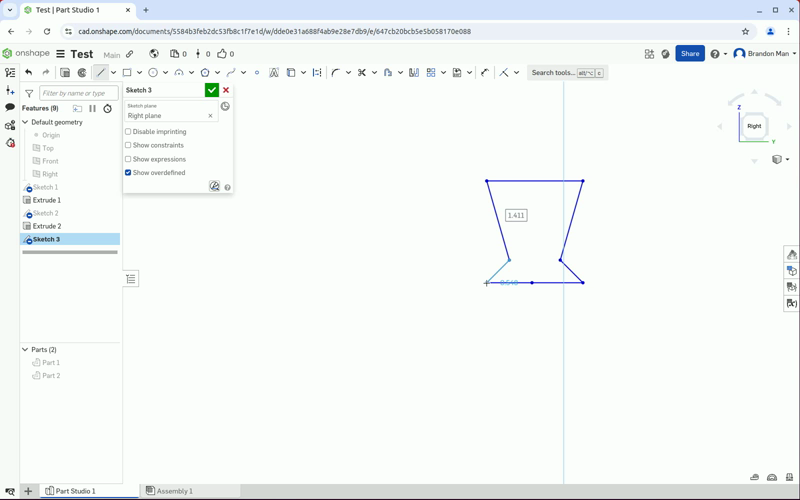
scroll(-6)
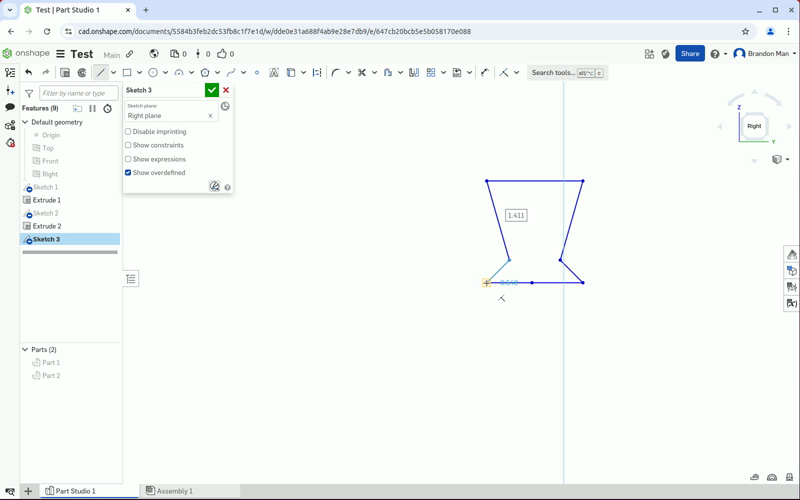
scroll(-6)
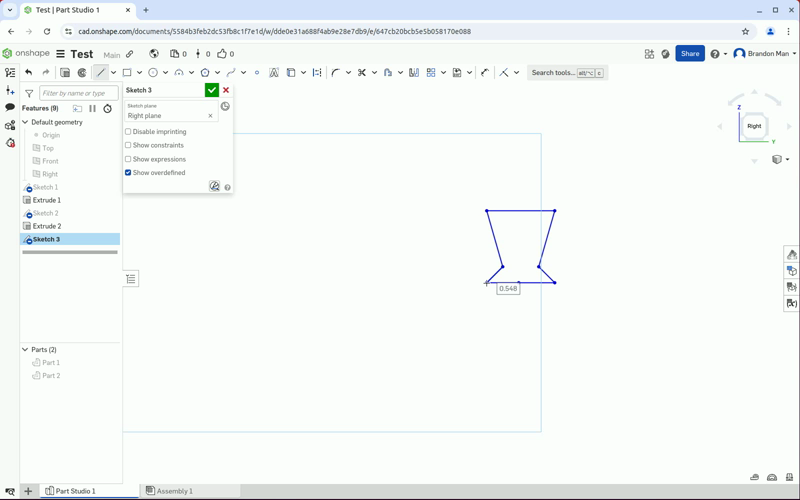
scroll(-6)
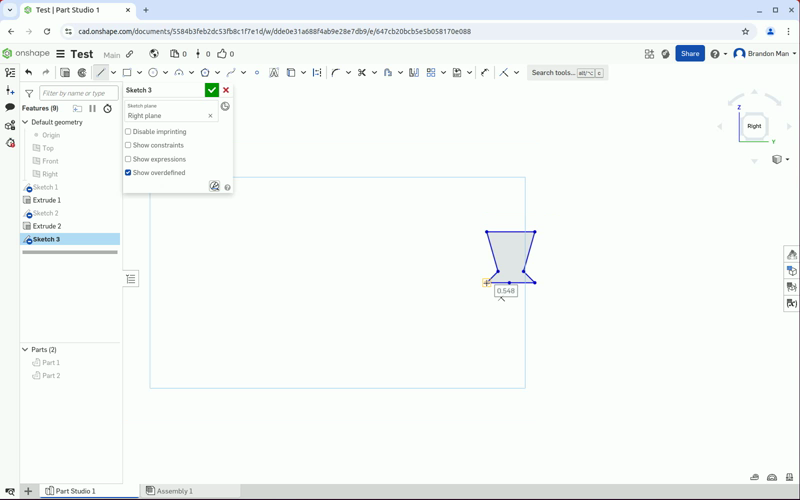
scroll(-6)
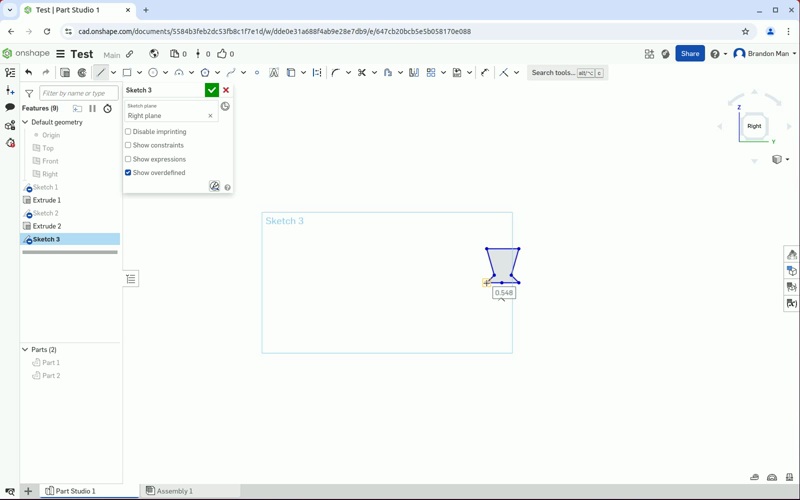
scroll(-6)
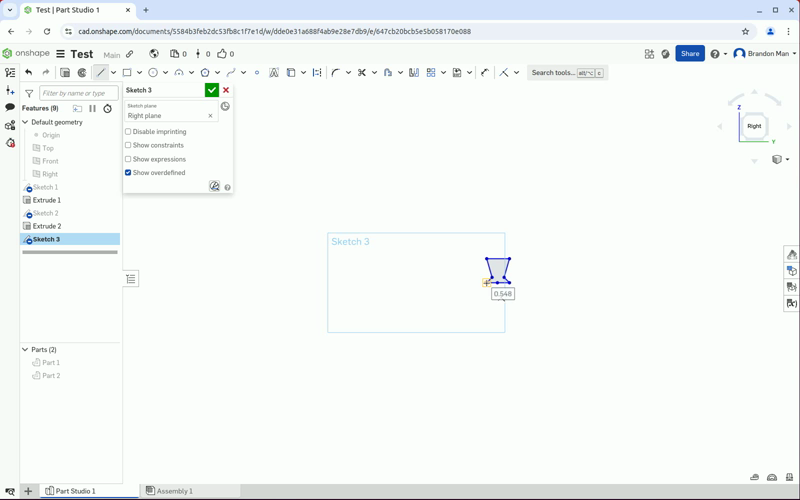
scroll(-6)
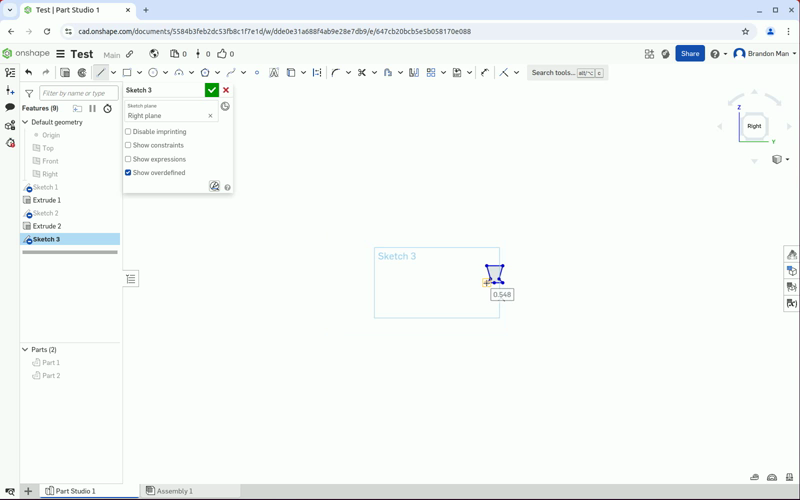
scroll(-6)
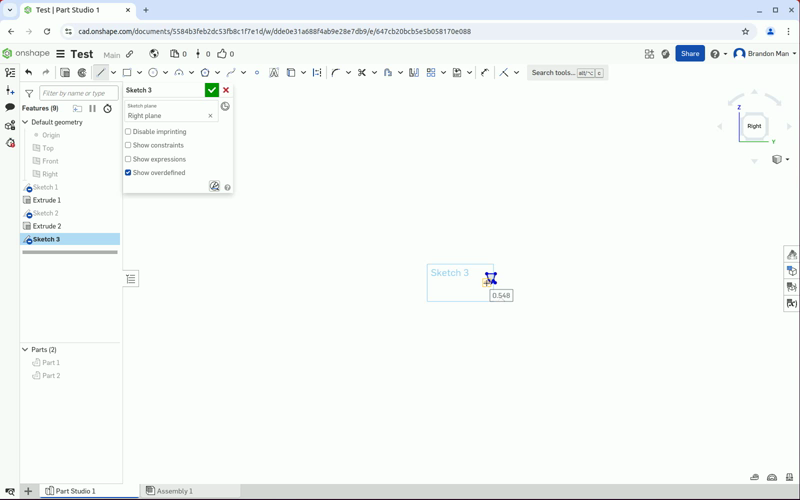
key(esc)
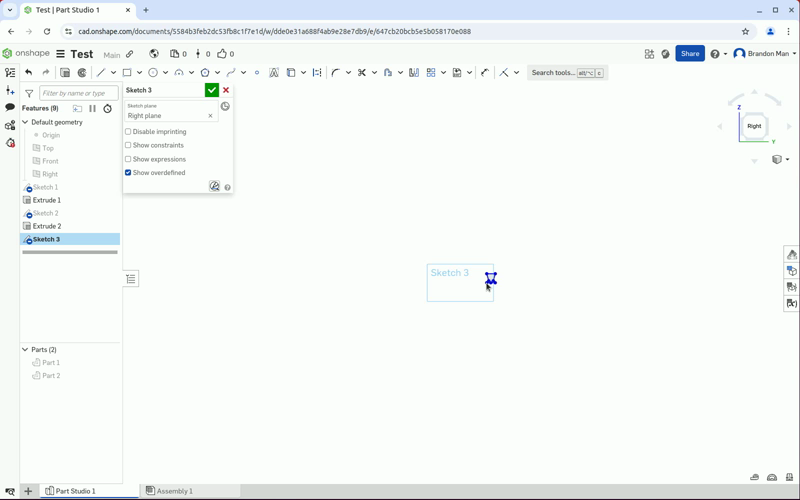
mouse_move(494, 275)
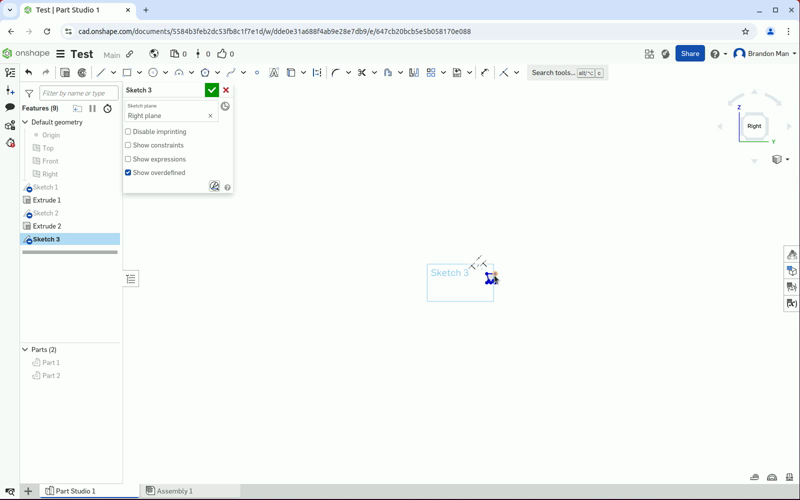
scroll(6)
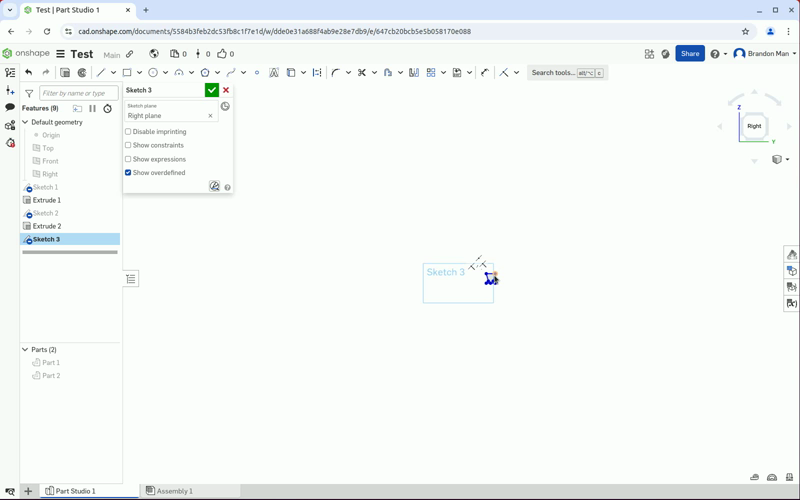
scroll(6)
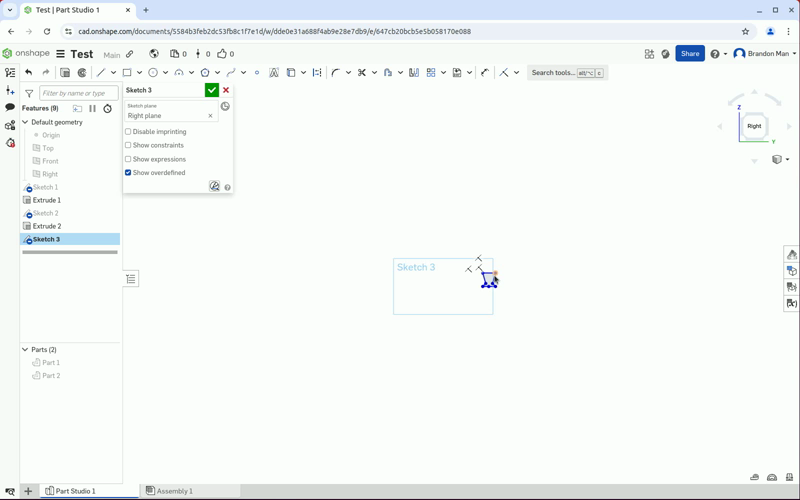
scroll(6)
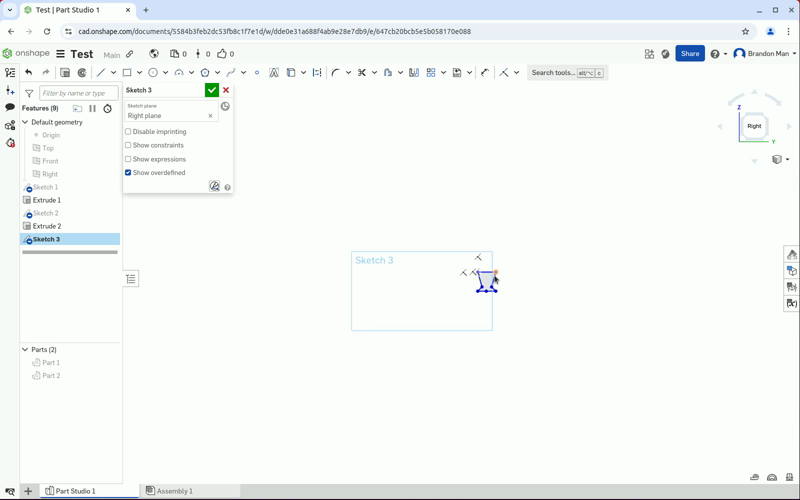
scroll(6)
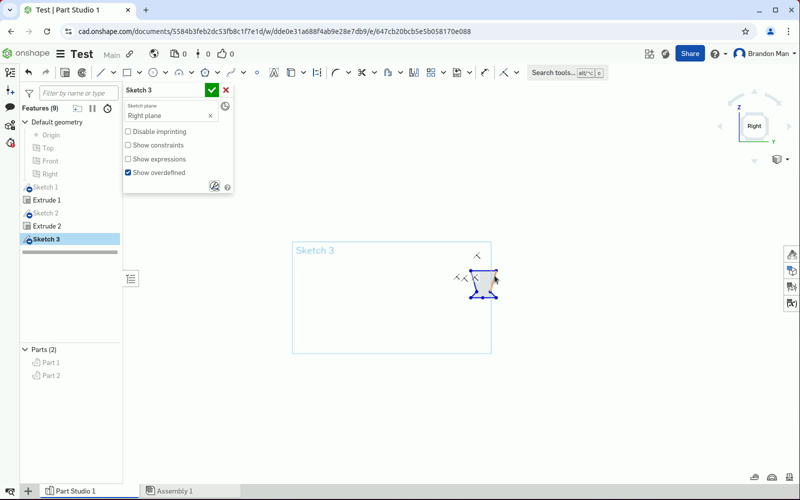
scroll(6)
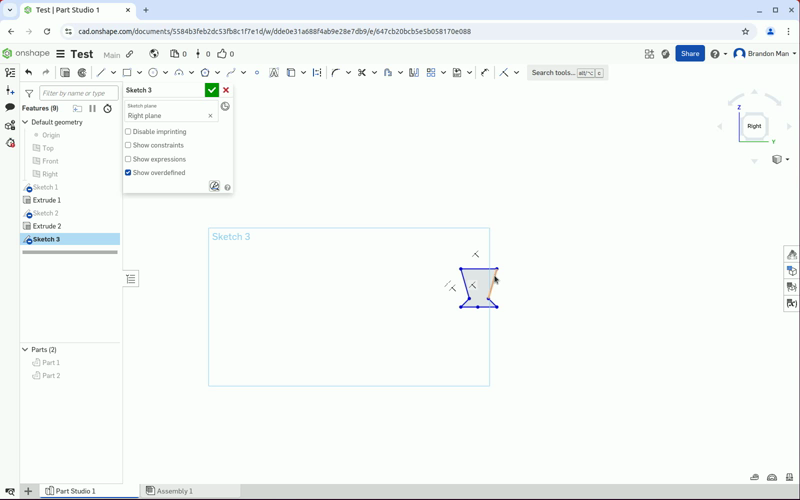
scroll(6)
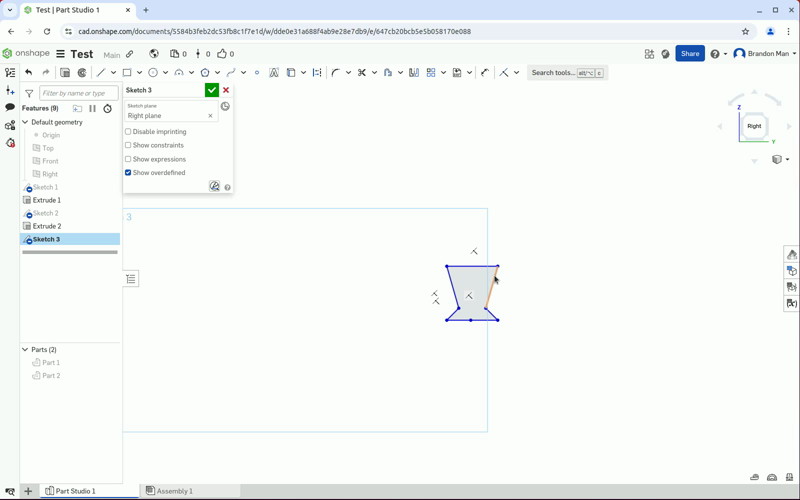
scroll(6)
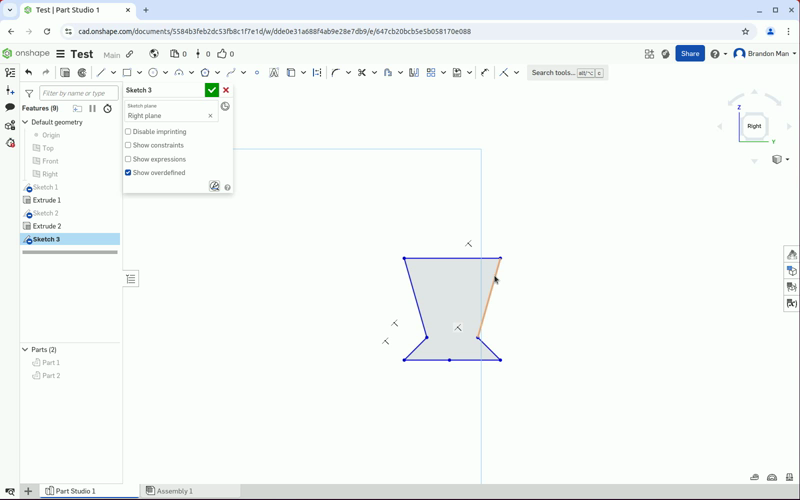
click(494, 275)
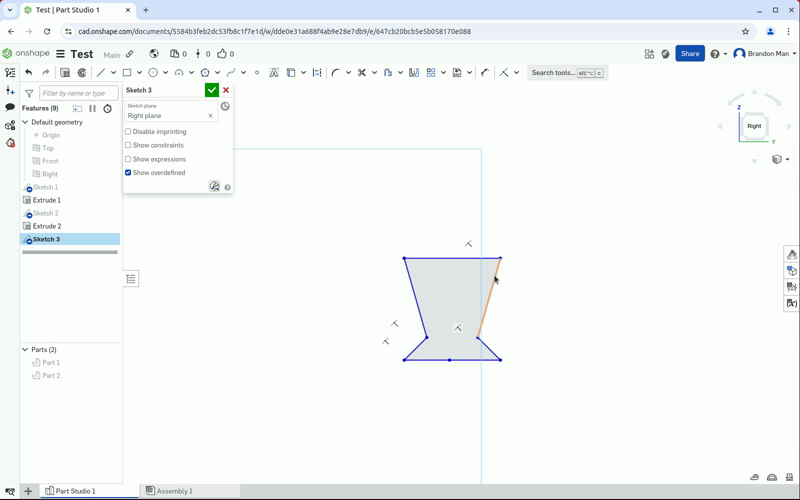
scroll(-6)
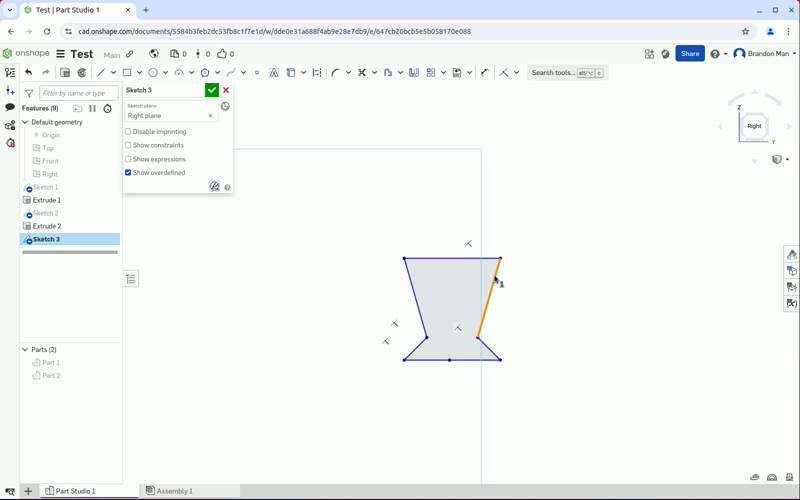
scroll(-6)
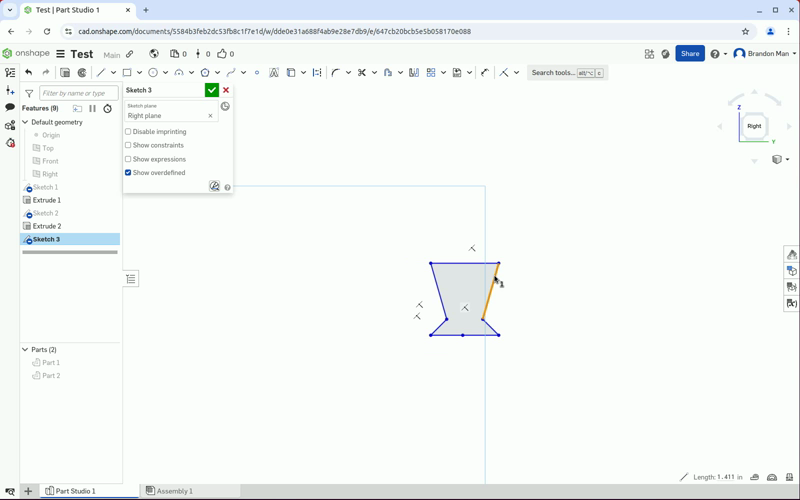
scroll(-6)
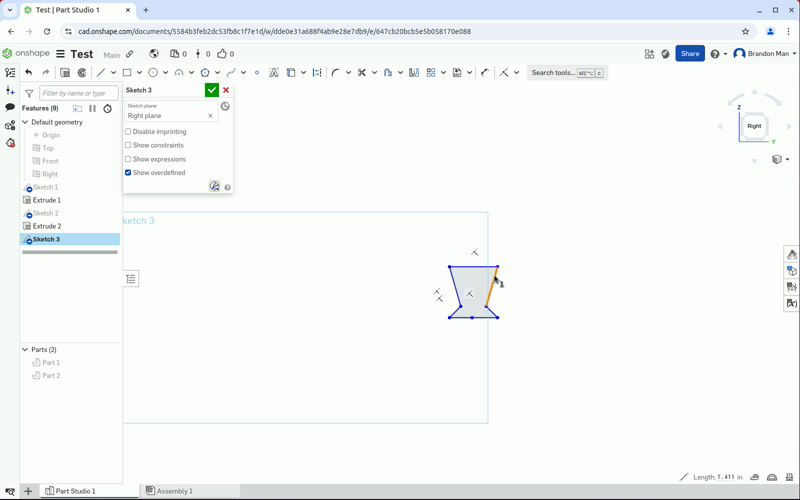
scroll(-6)
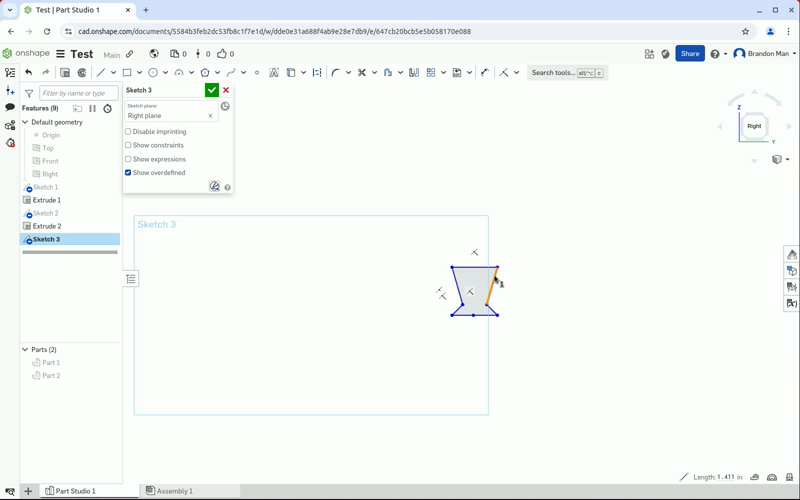
scroll(-6)
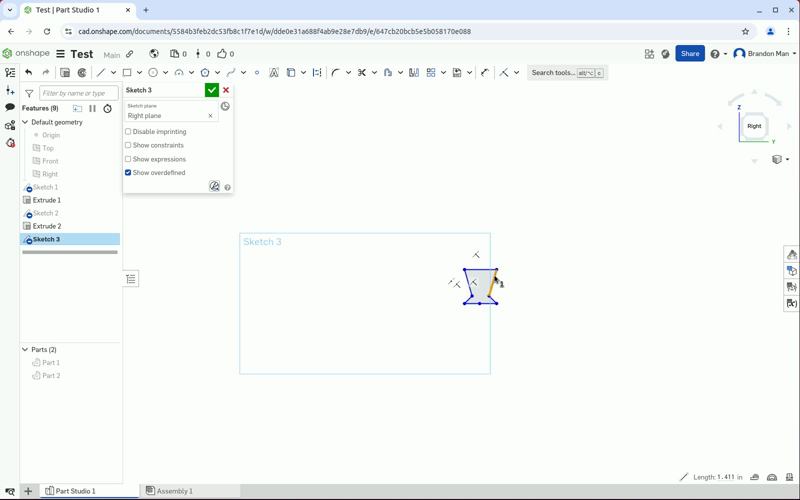
scroll(-6)
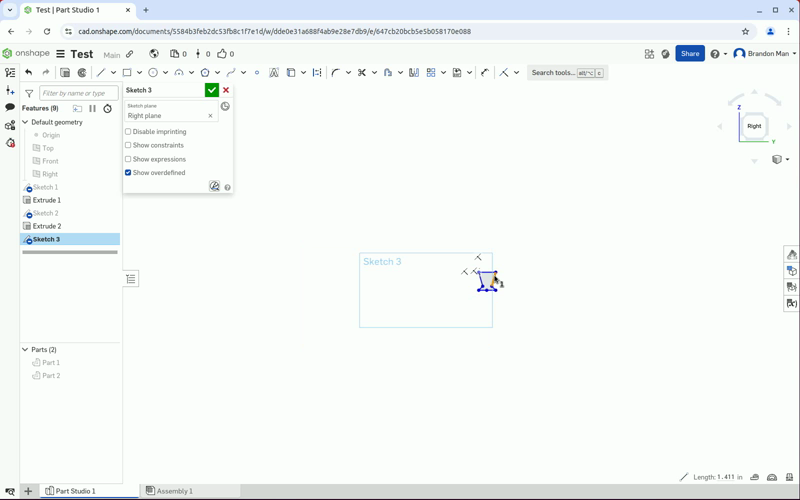
scroll(-6)
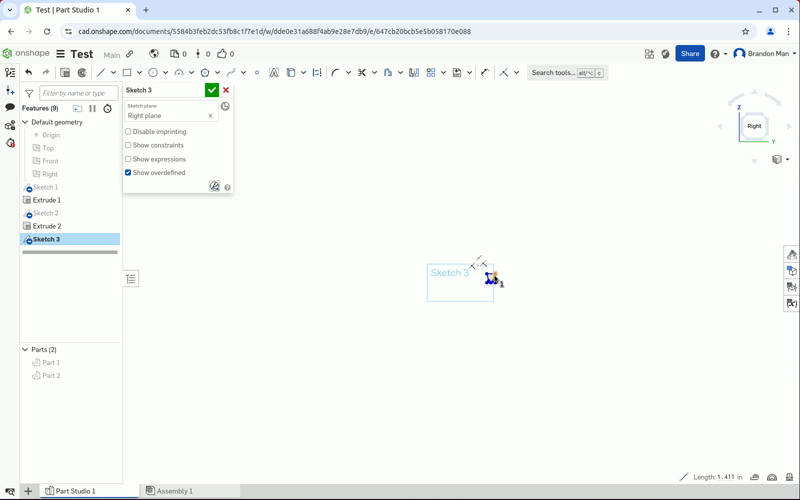
mouse_move(73, 352)
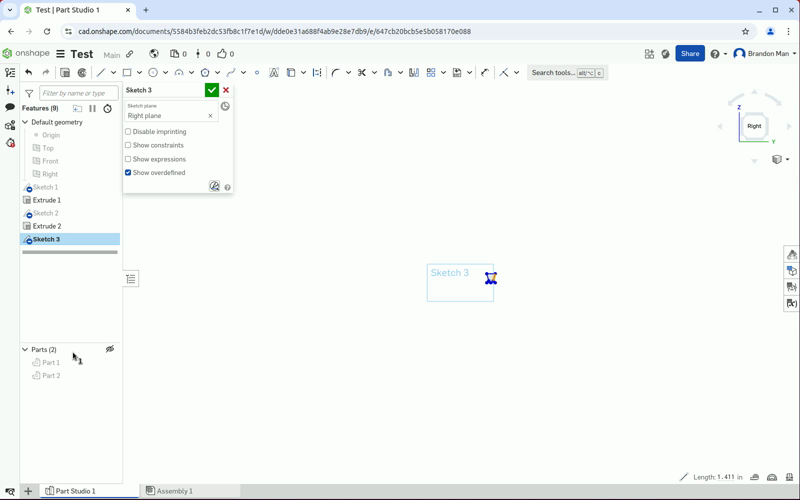
key(shift+y)
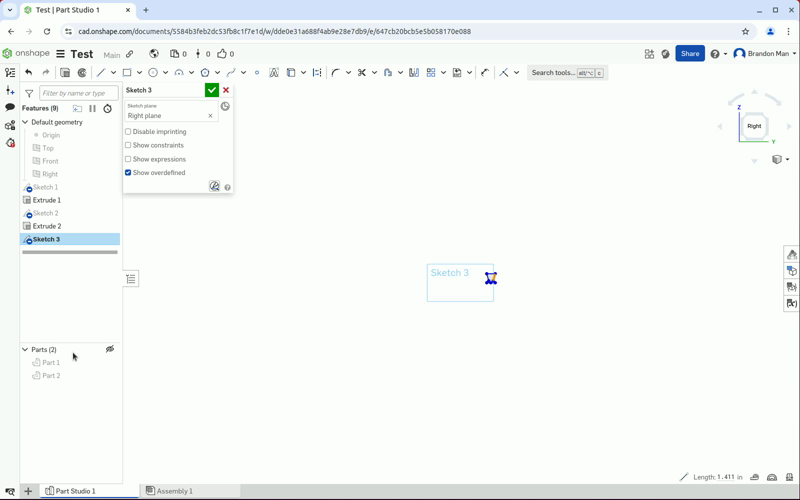
key(shift+e)
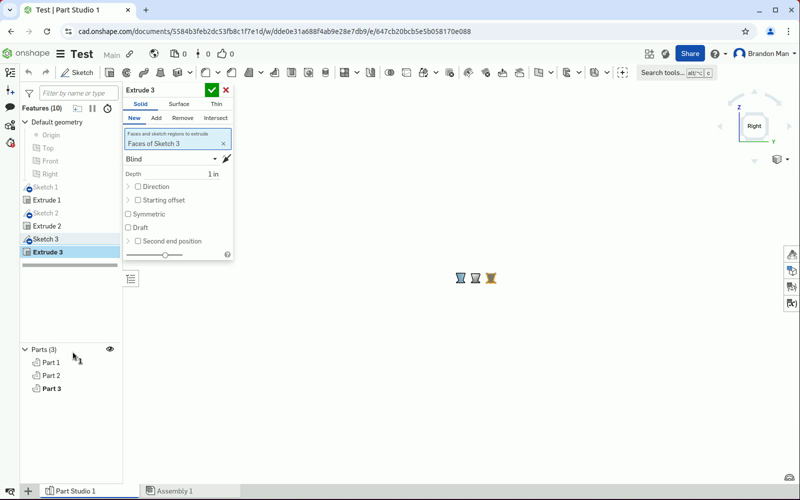
mouse_move(143, 106)
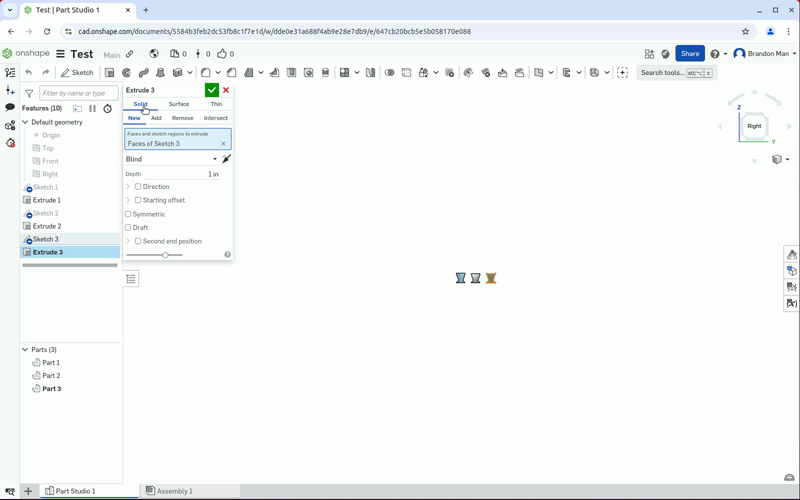
click(143, 106)
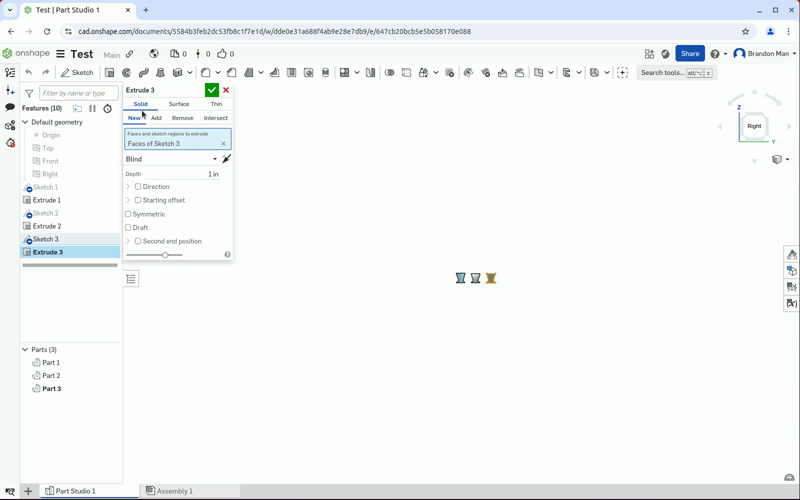
mouse_move(137, 120)
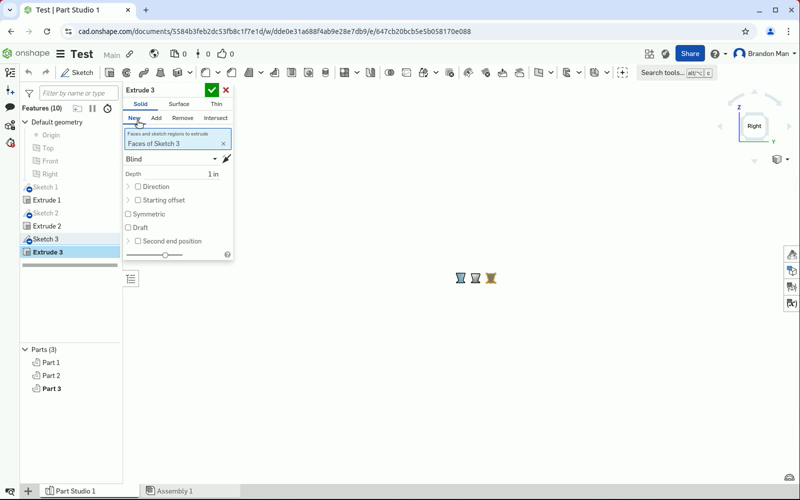
click(137, 120)
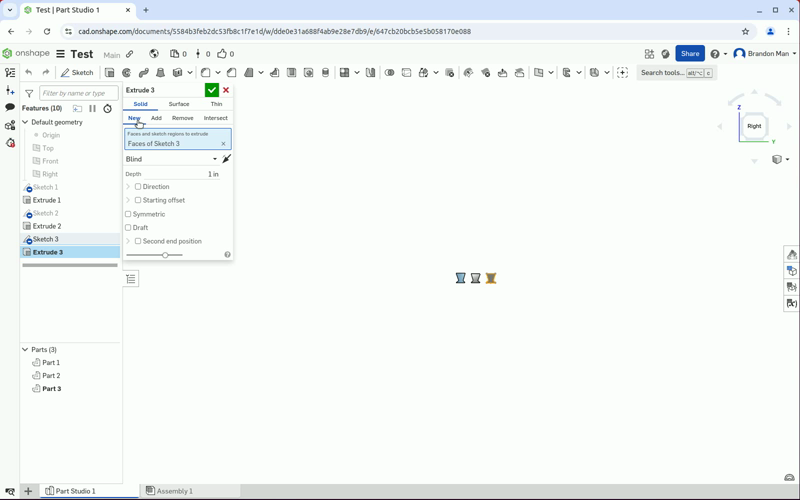
key(tab, 4)
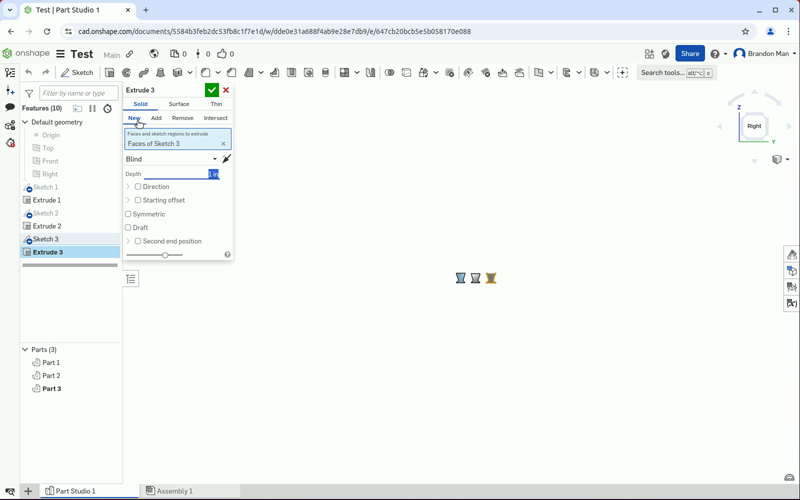
text(23.108)
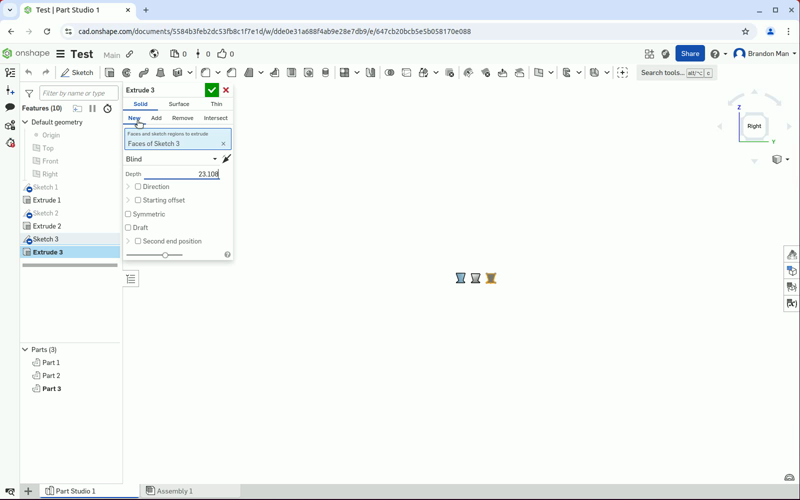
key(enter)
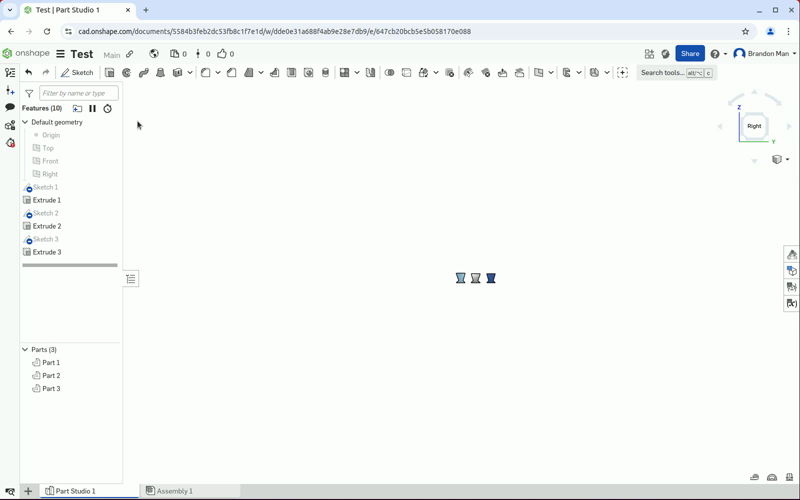
key(shift+h)
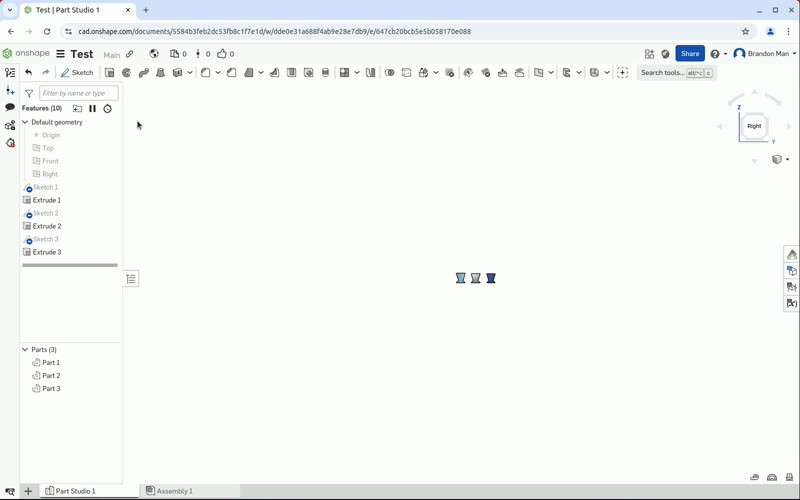
key(shift+h)
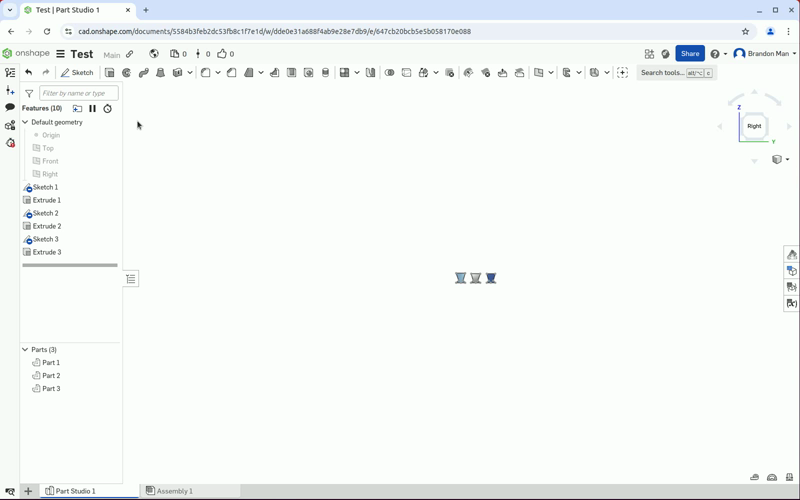
key(shift+7)
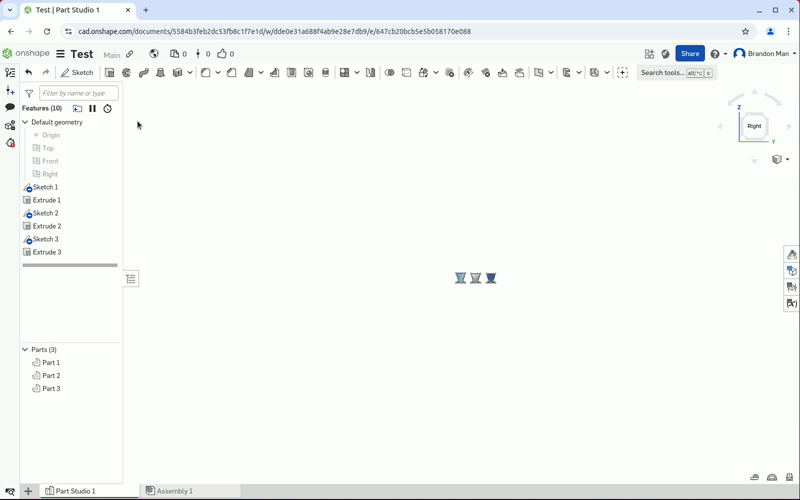
key(right, 2)
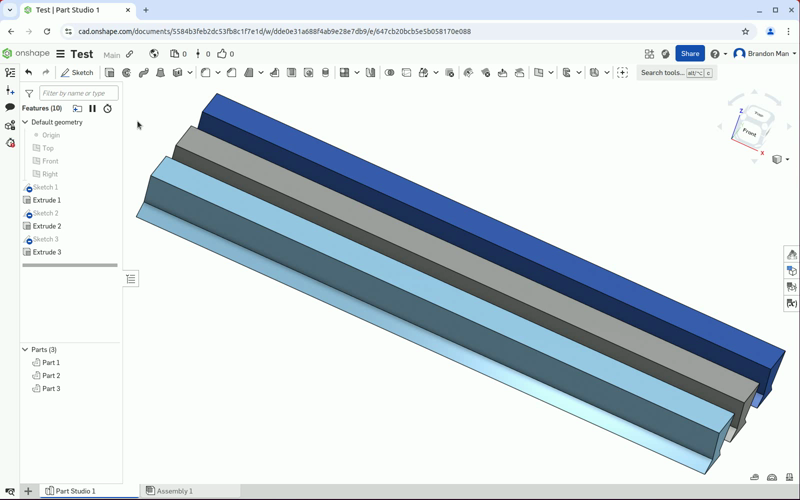
key(down, 2)
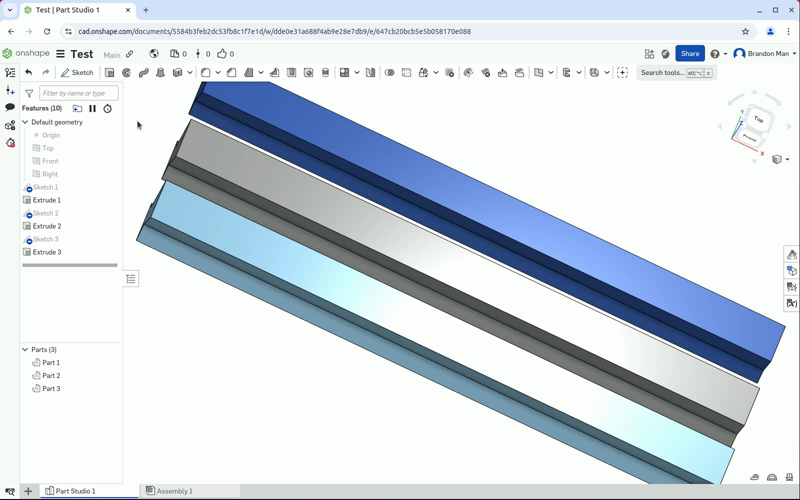
key(up, 2)
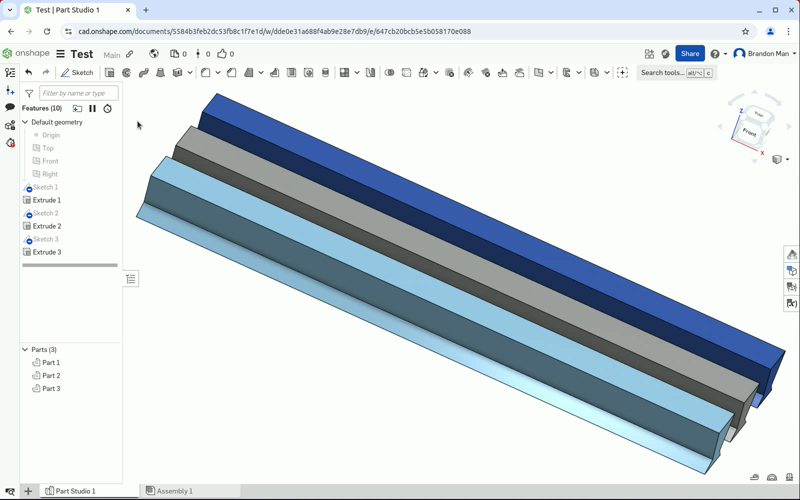
key(left, 2)
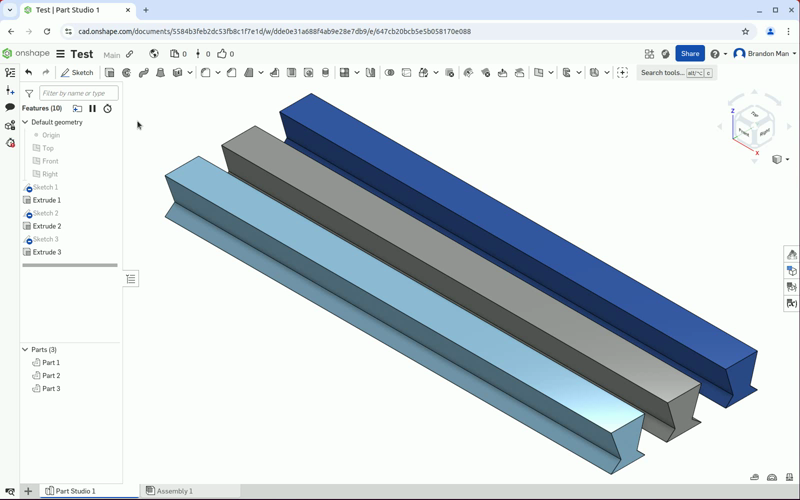
mouse_move(73, 189)
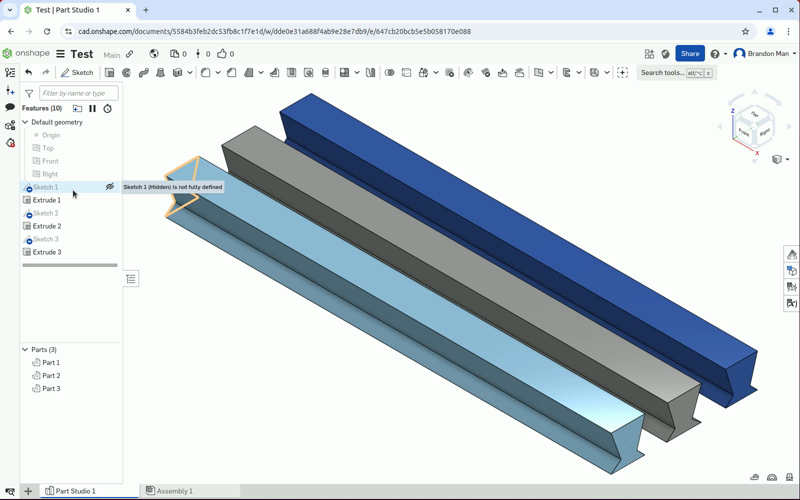
click(73, 189)